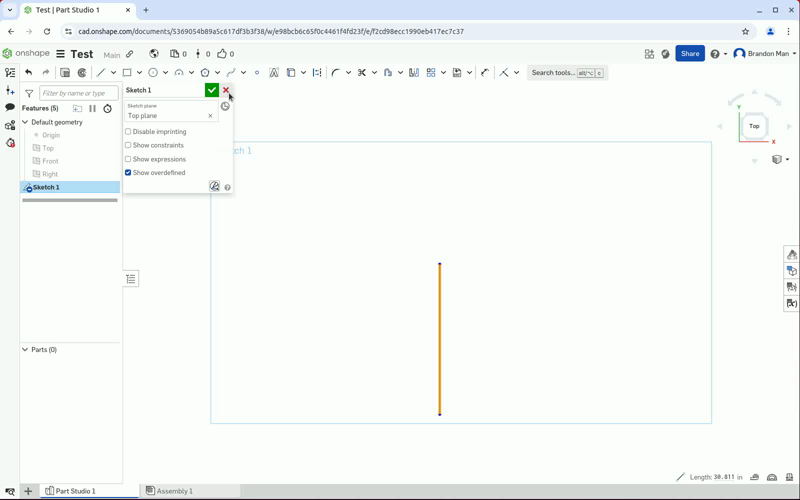
key(shift+h)
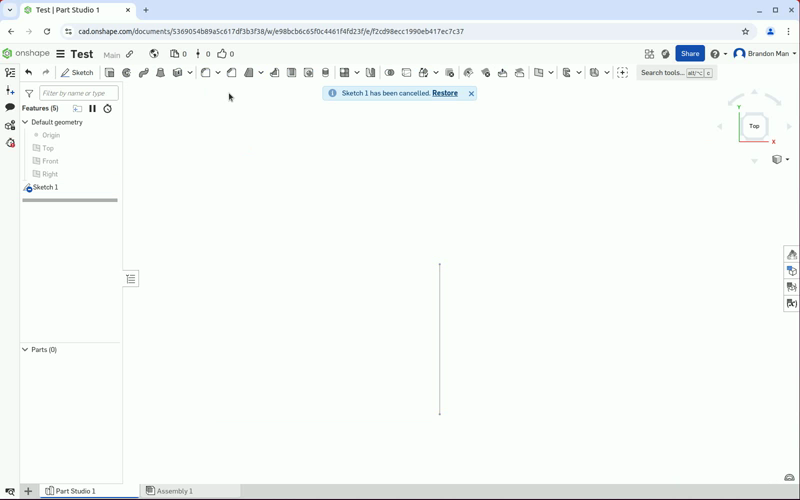
key(shift+s)
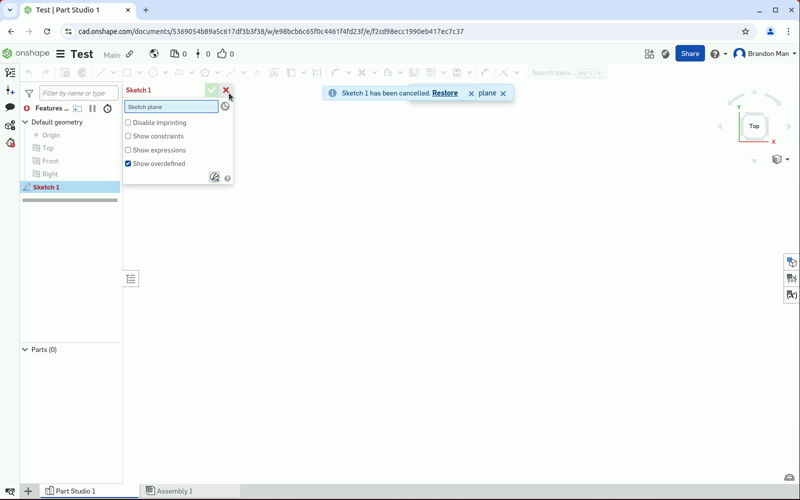
mouse_move(73, 150)
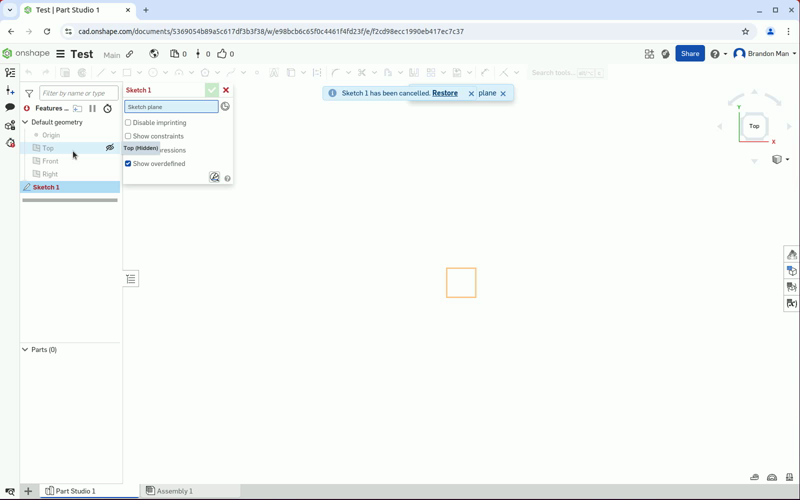
click(73, 150)
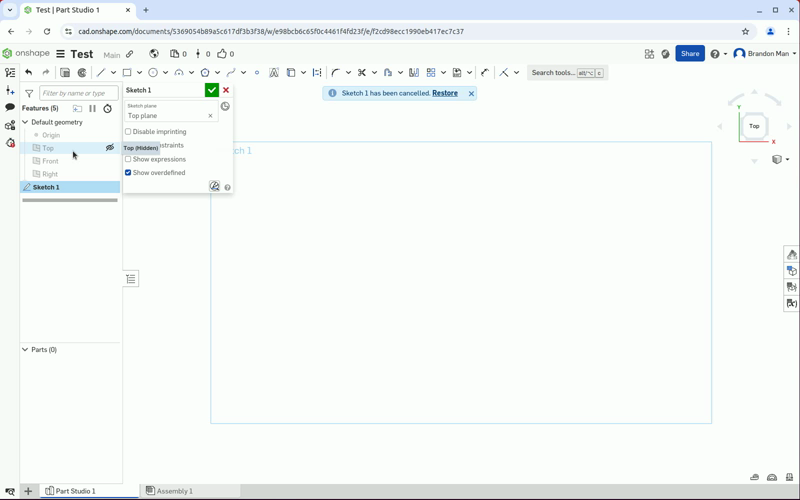
mouse_move(73, 352)
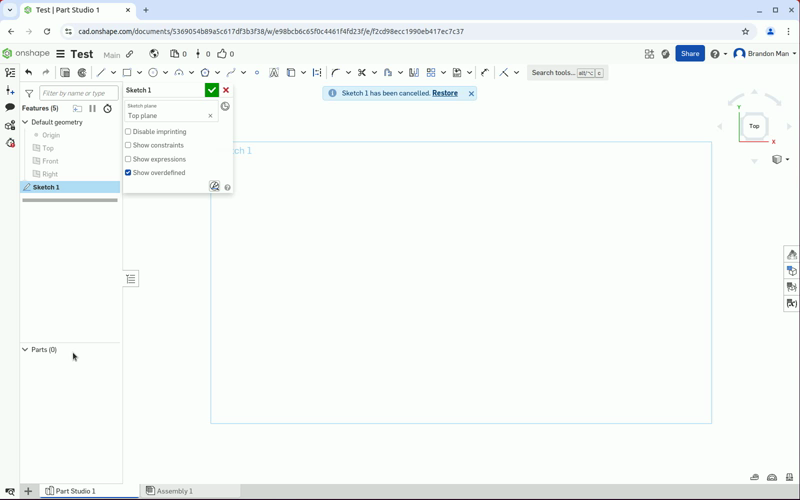
key(y)
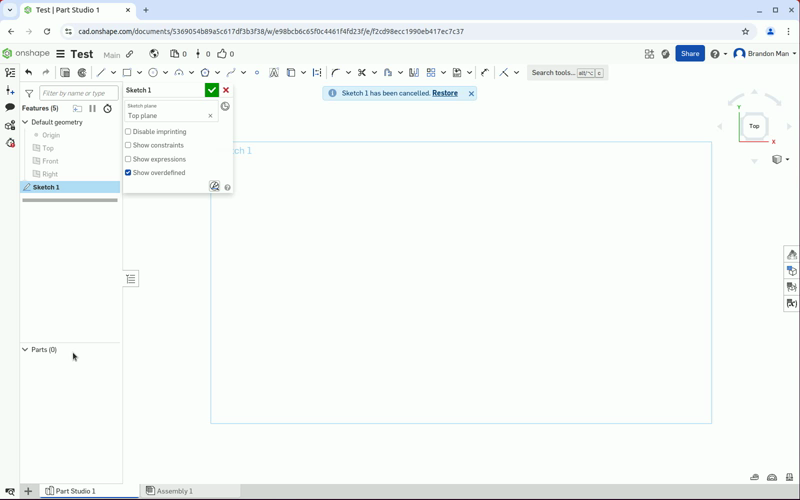
key(l)
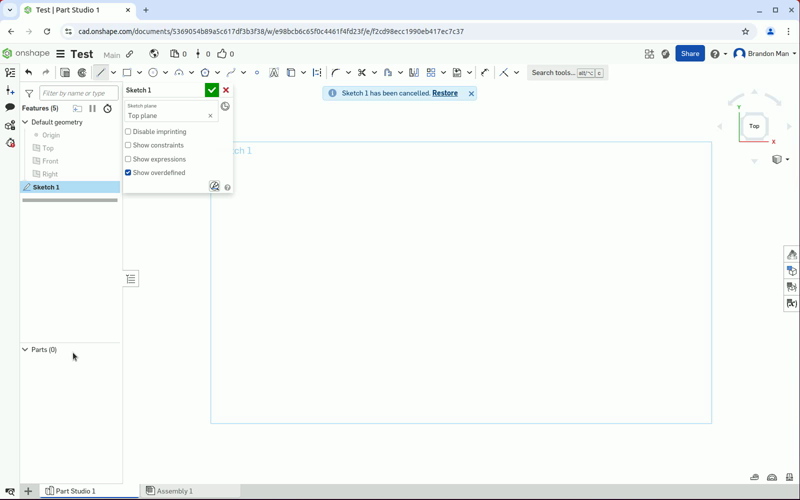
key_down(shift)
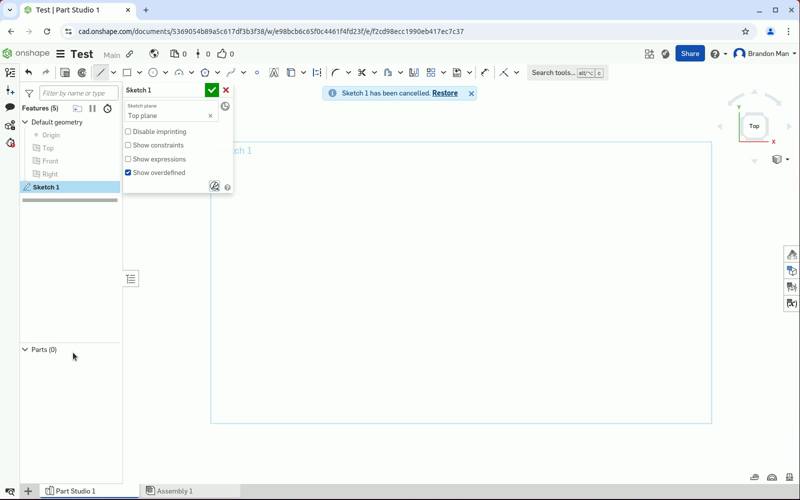
mouse_move(348, 313)
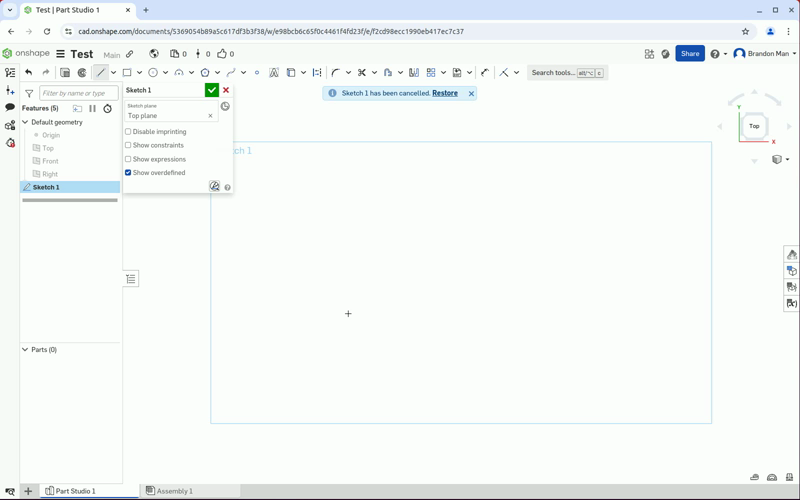
click(348, 313)
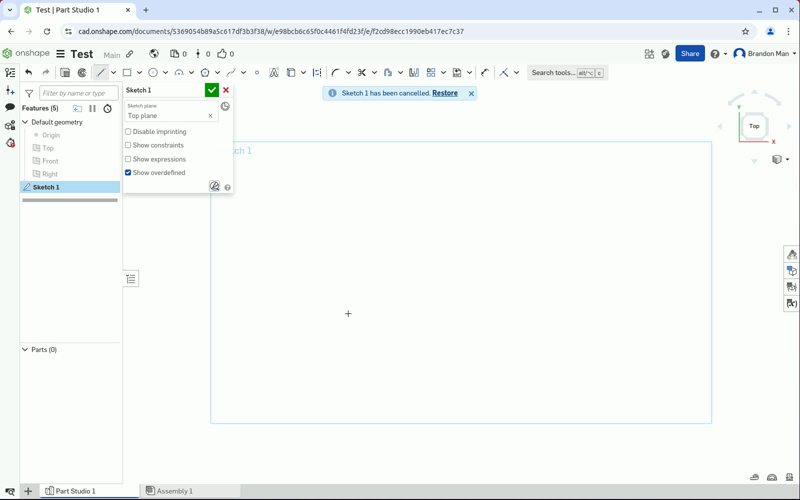
key_up(shift)
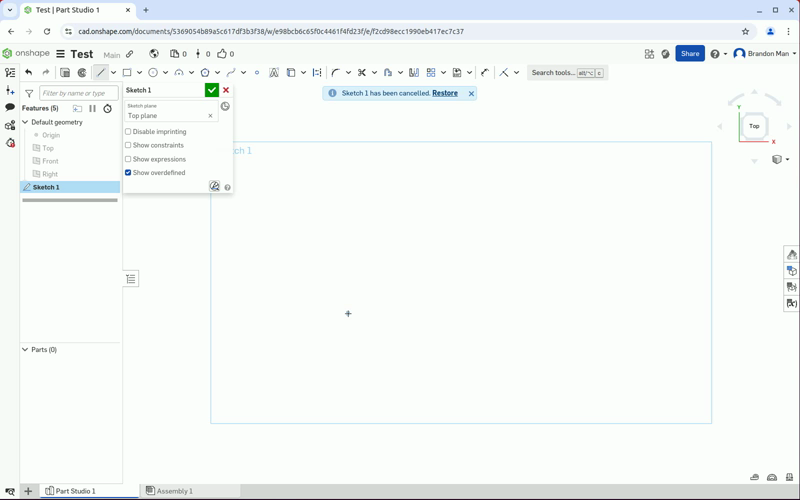
key_down(shift)
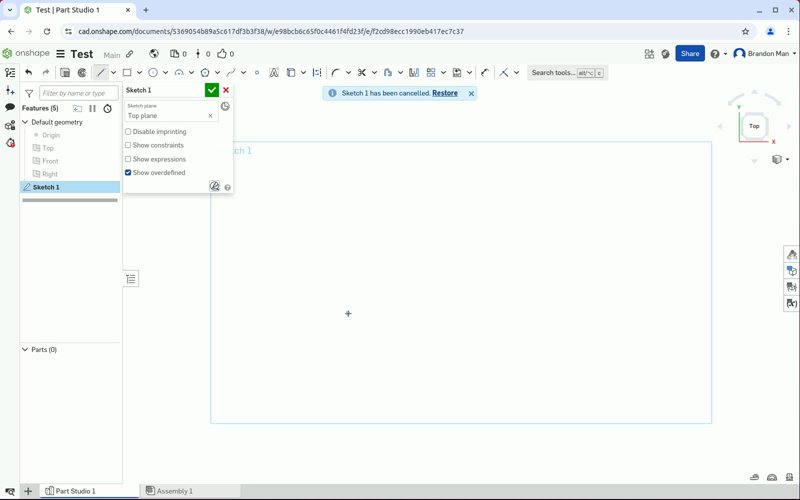
mouse_move(378, 313)
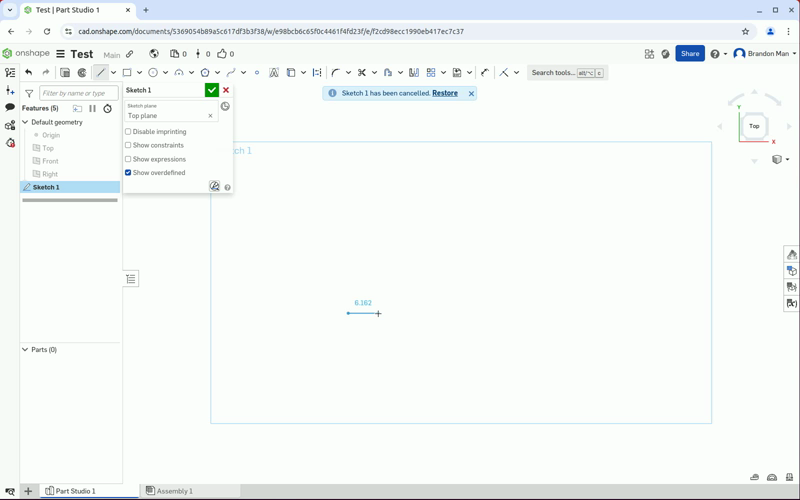
mouse_move(400, 313)
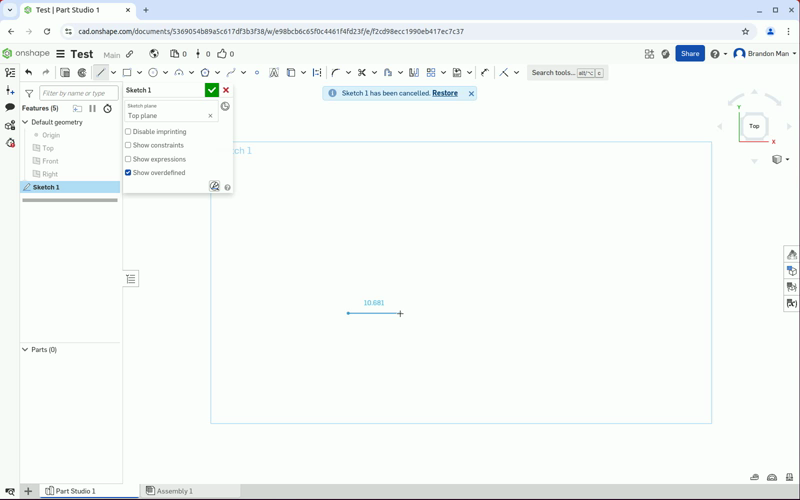
click(400, 313)
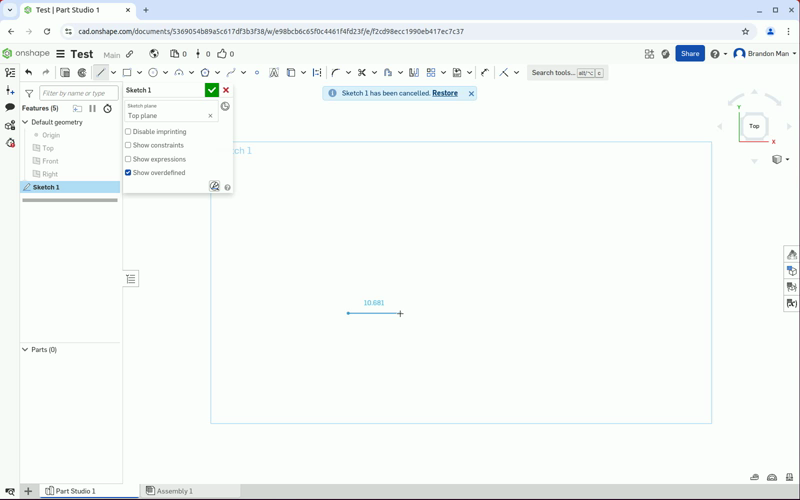
key_up(shift)
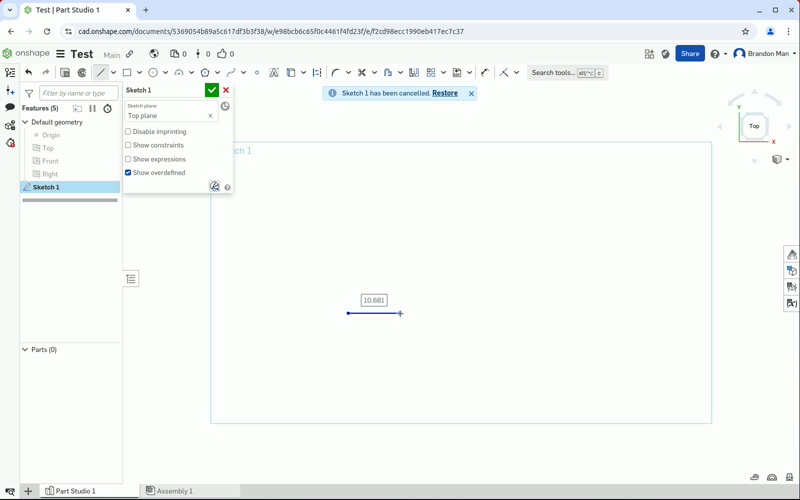
key_down(shift)
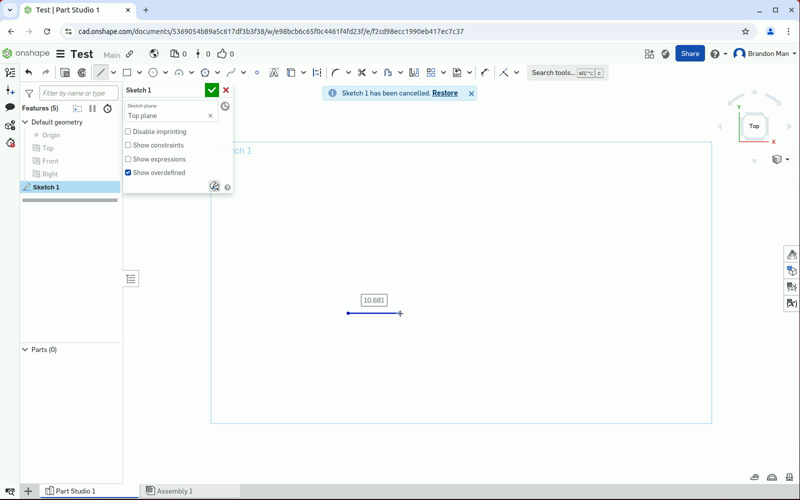
mouse_move(430, 313)
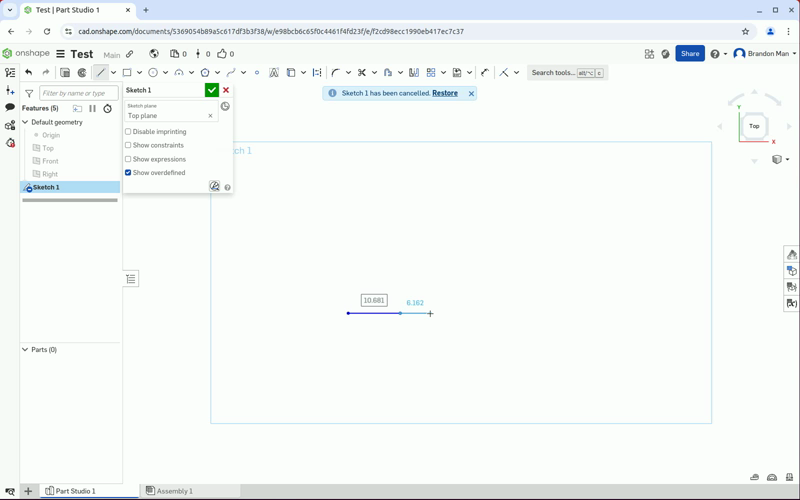
mouse_move(400, 300)
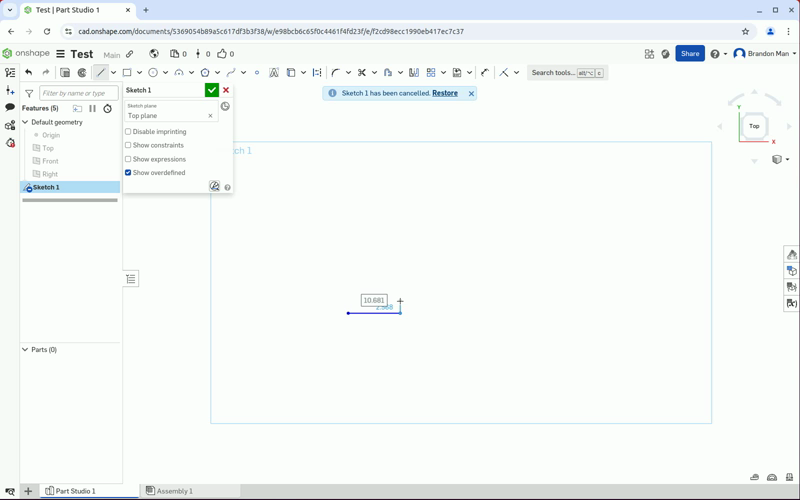
click(400, 300)
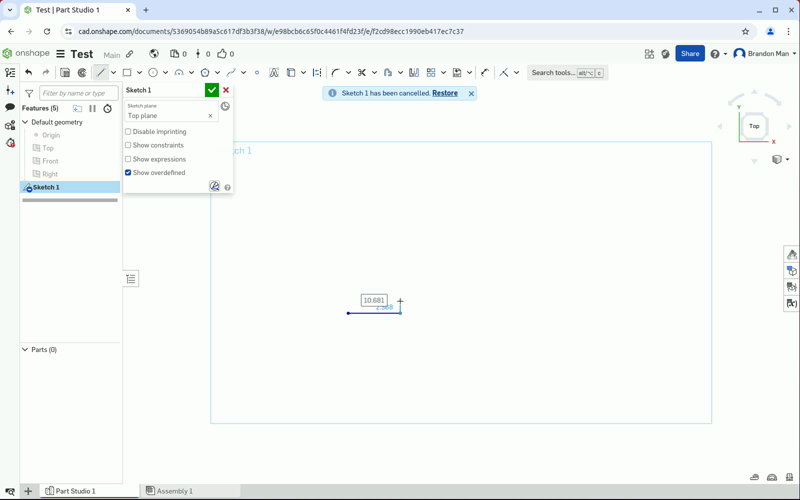
key_up(shift)
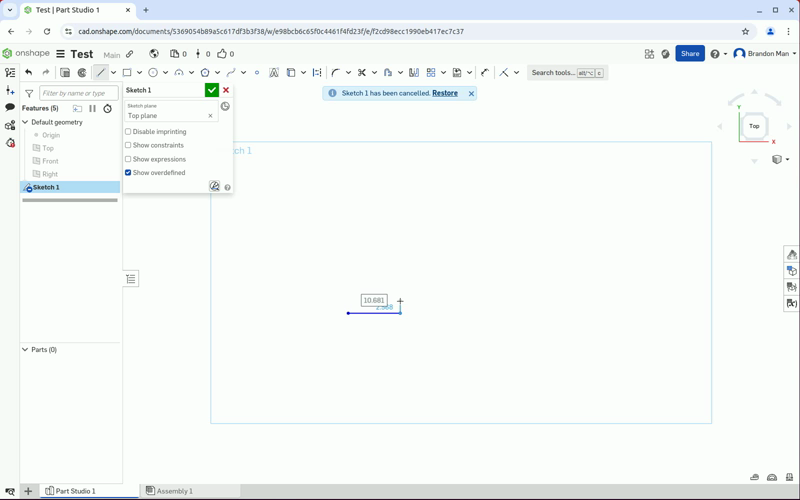
key_down(shift)
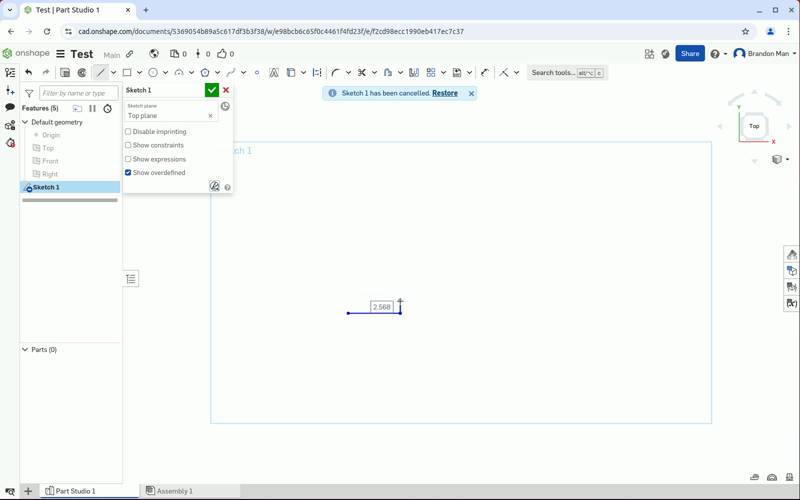
mouse_move(430, 300)
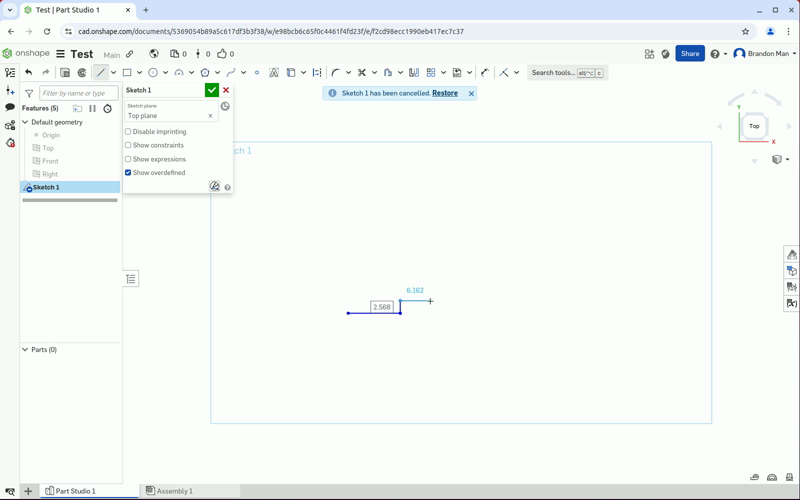
mouse_move(348, 300)
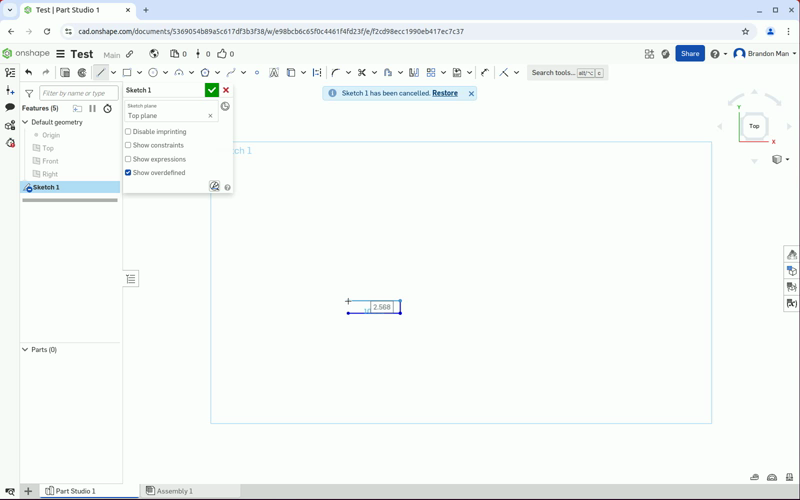
click(348, 300)
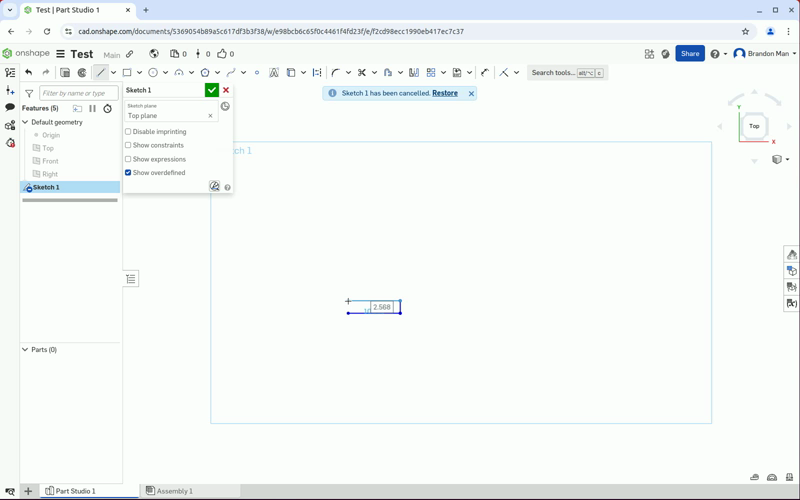
key_up(shift)
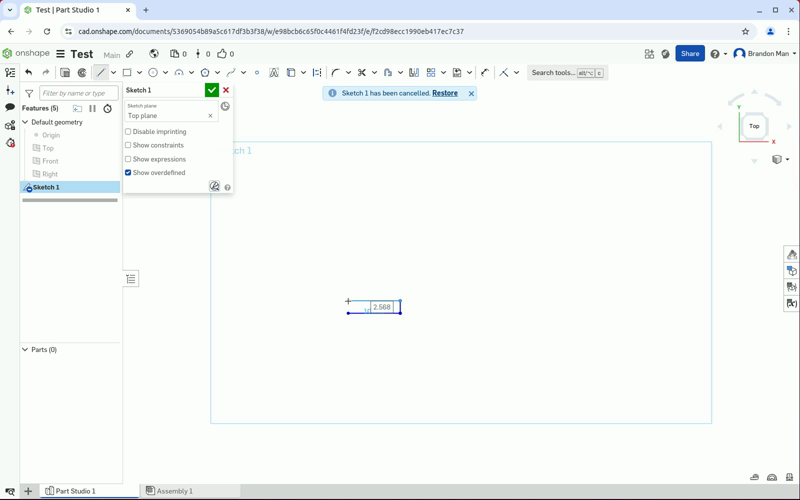
mouse_move(378, 300)
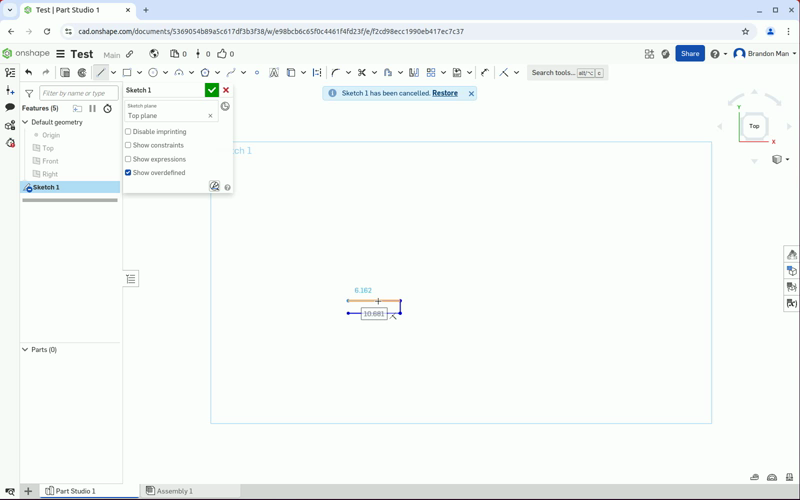
key_down(shift)
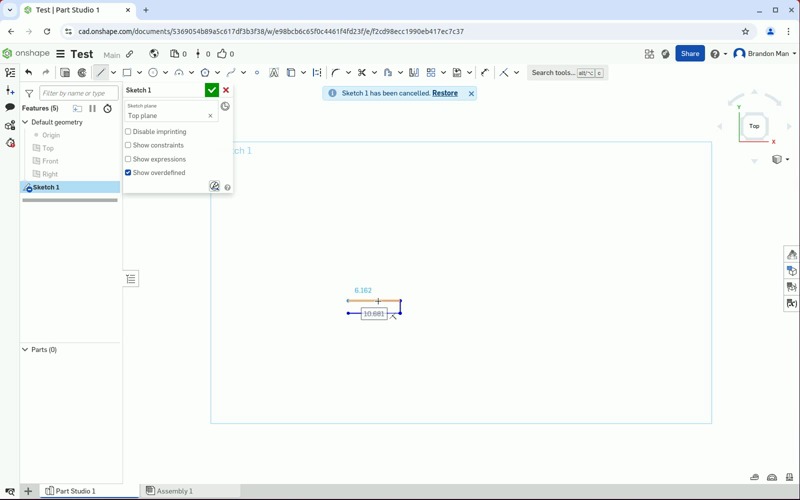
mouse_move(348, 313)
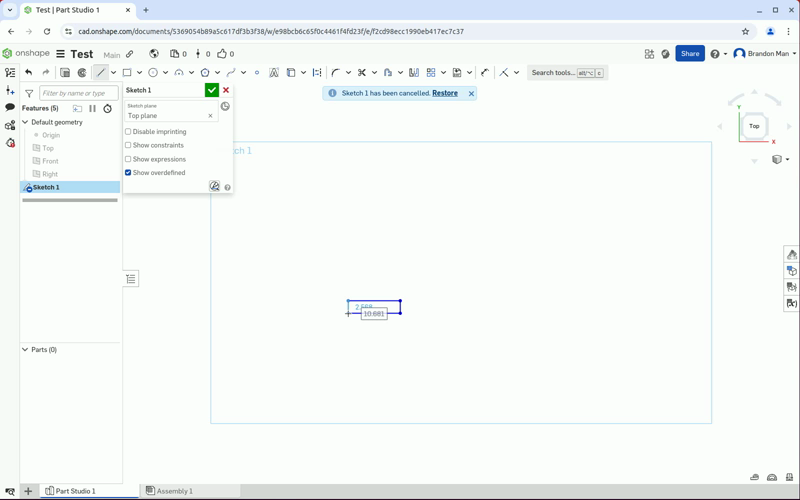
key_up(shift)
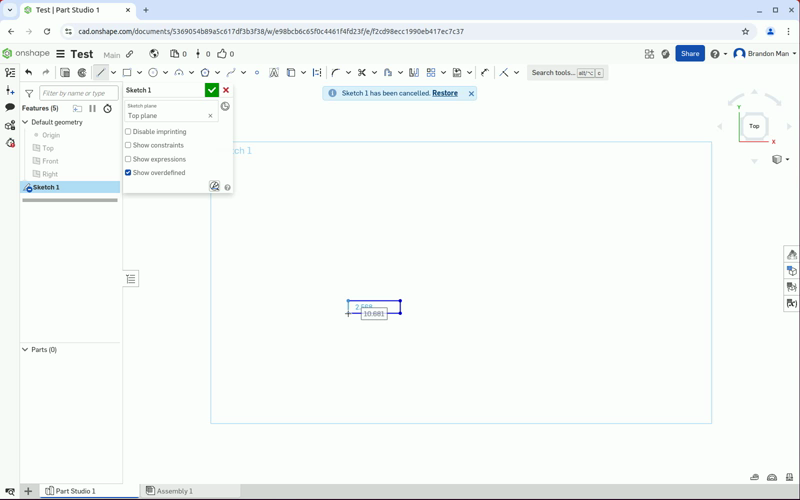
click(348, 313)
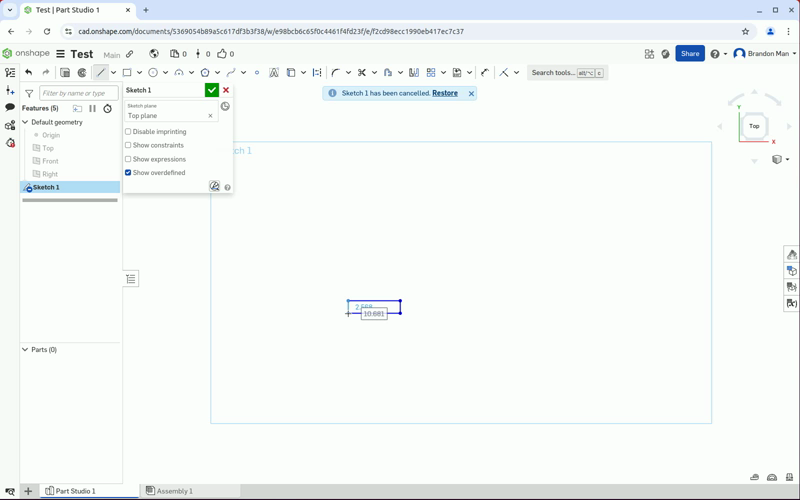
key(esc)
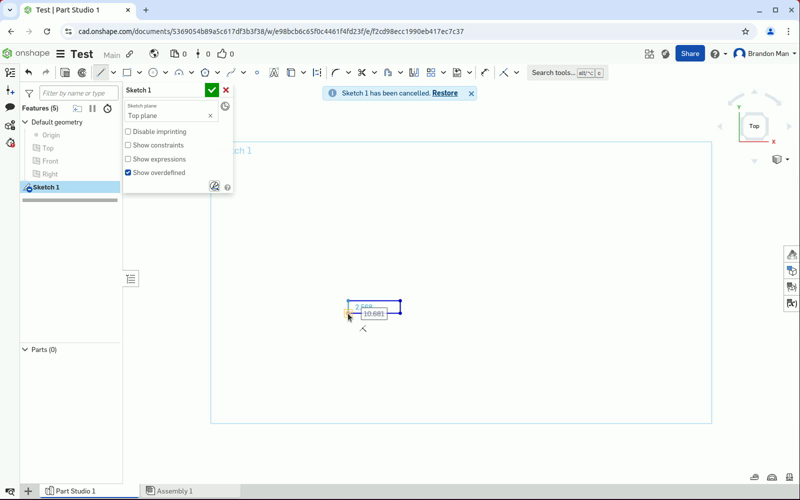
mouse_move(369, 307)
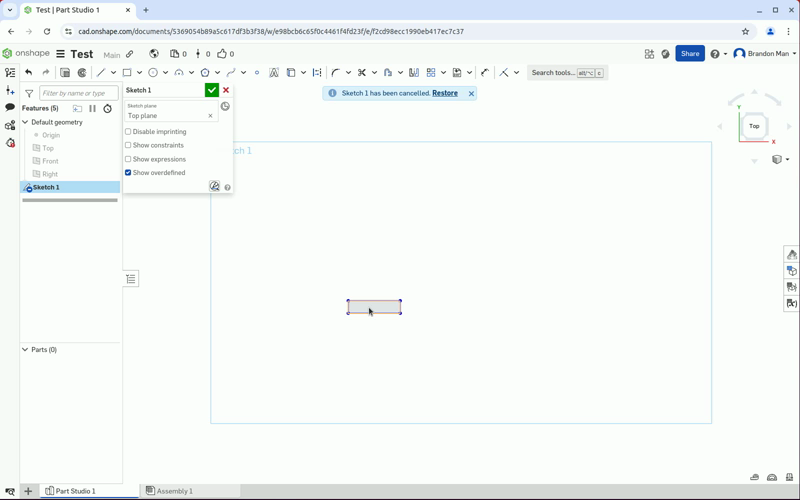
scroll(6)
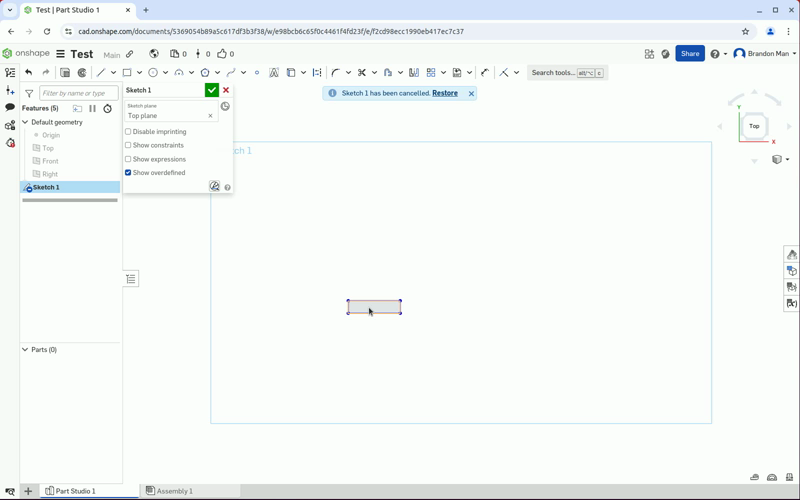
scroll(6)
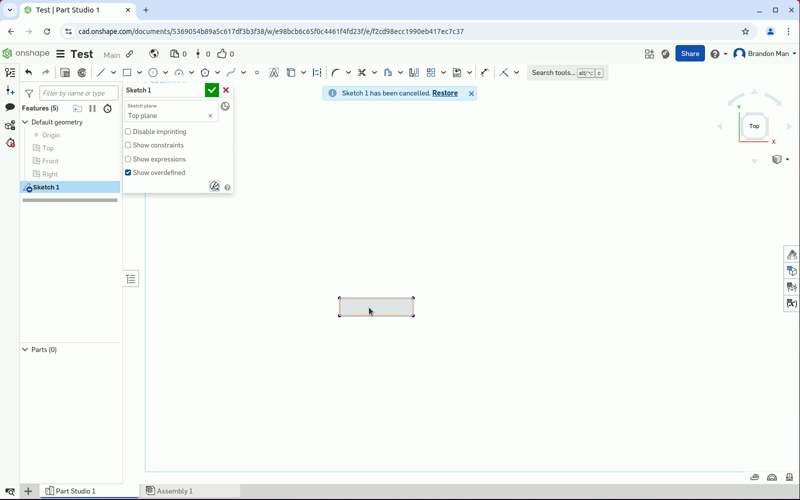
scroll(6)
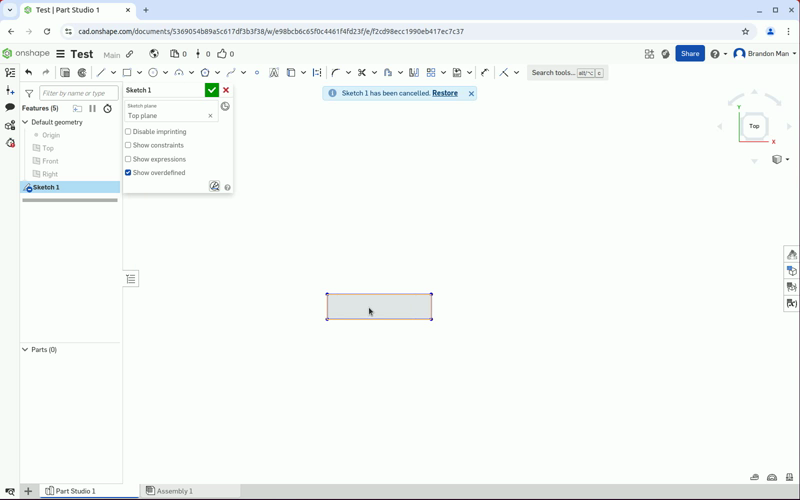
scroll(6)
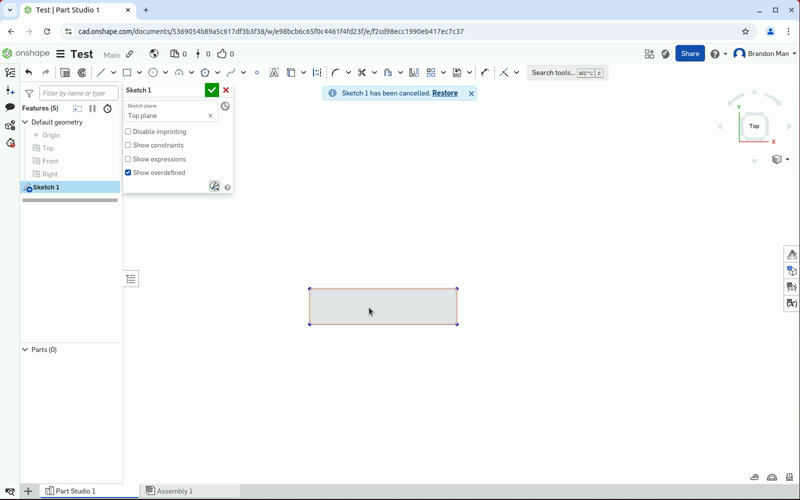
scroll(6)
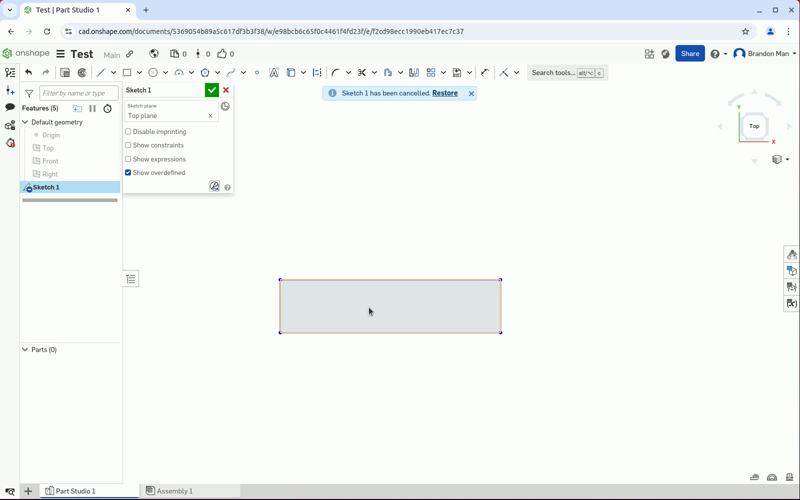
scroll(6)
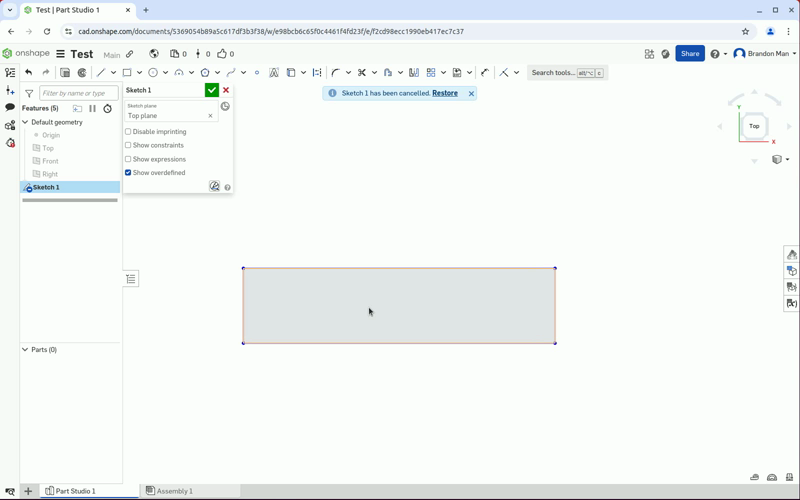
scroll(6)
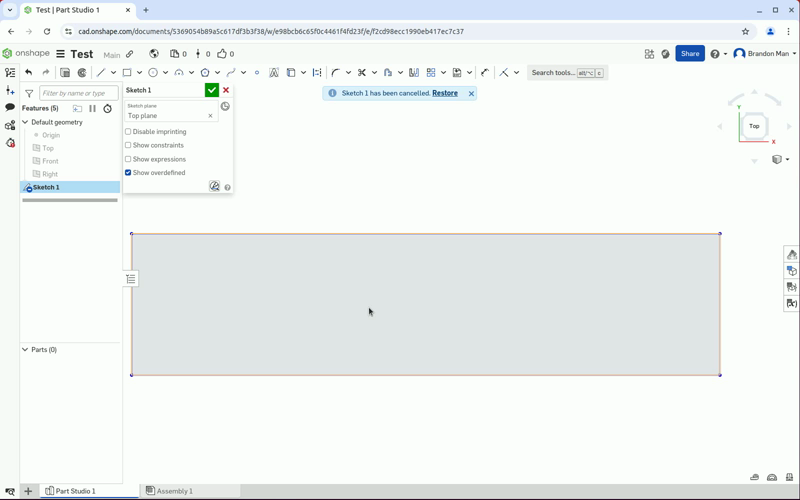
click(369, 307)
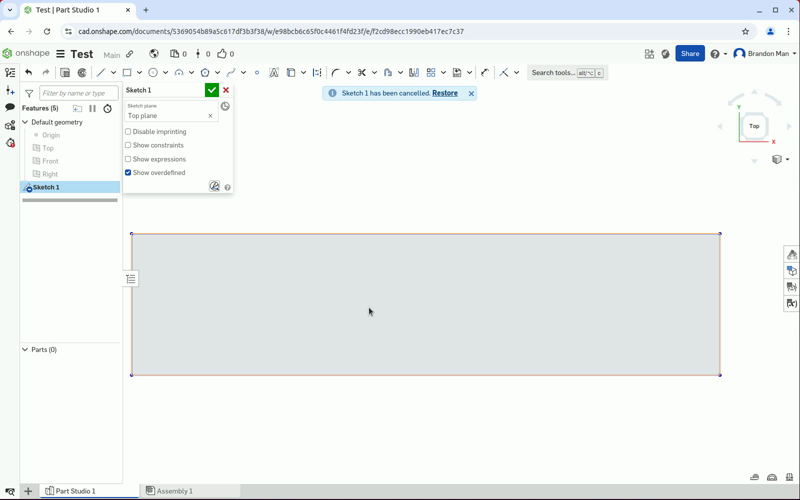
scroll(-6)
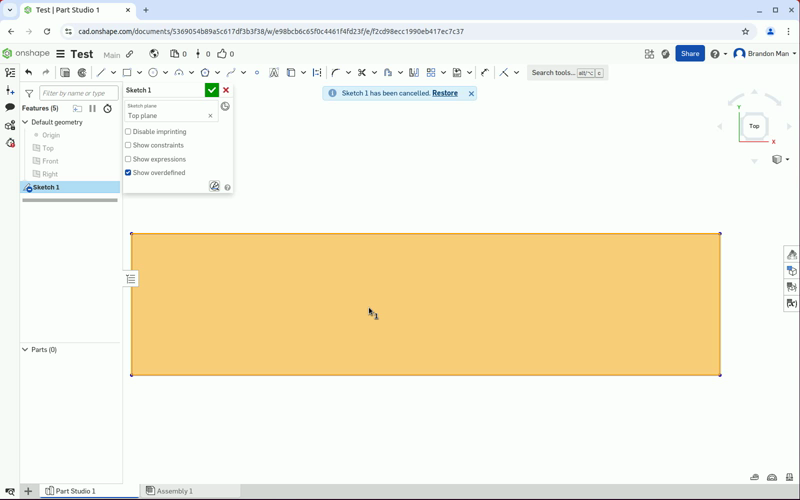
scroll(-6)
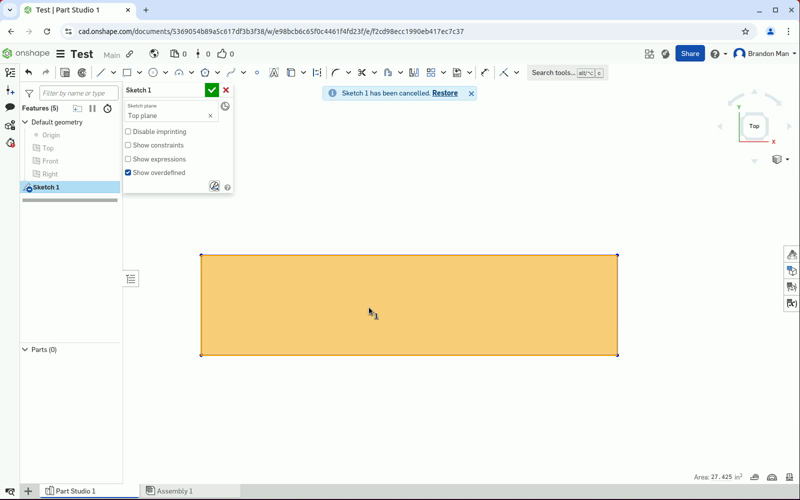
scroll(-6)
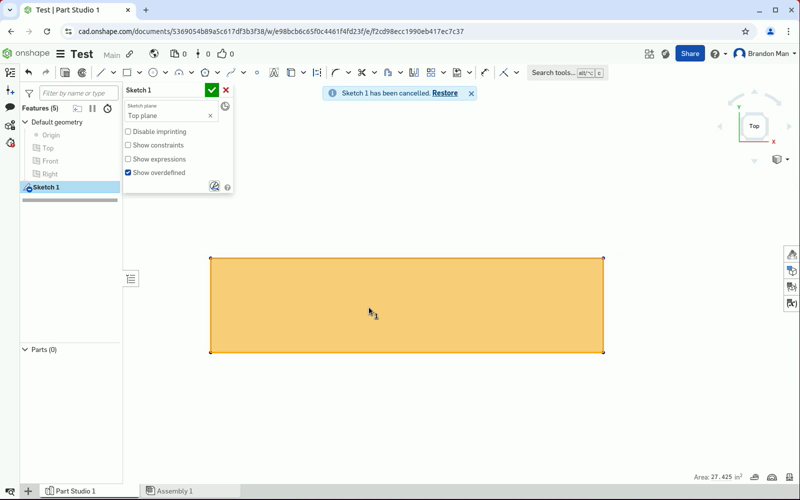
scroll(-6)
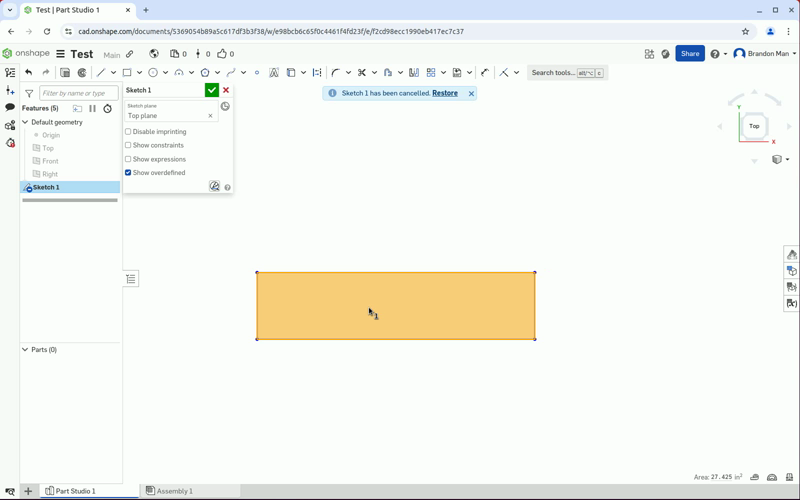
scroll(-6)
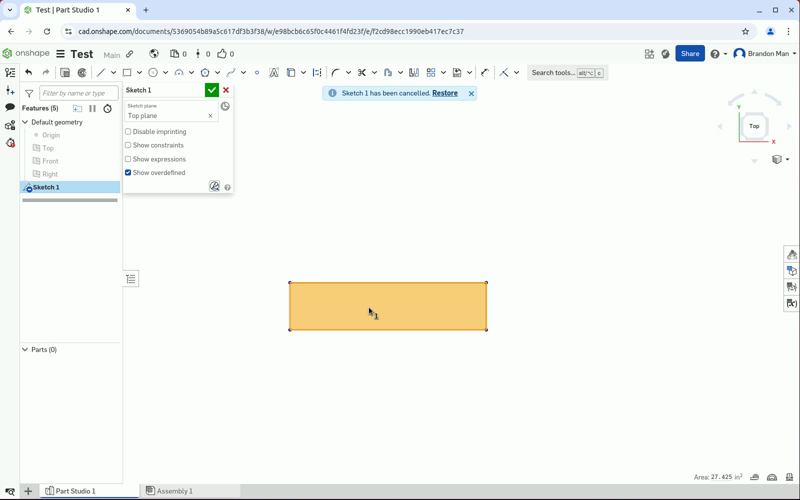
scroll(-6)
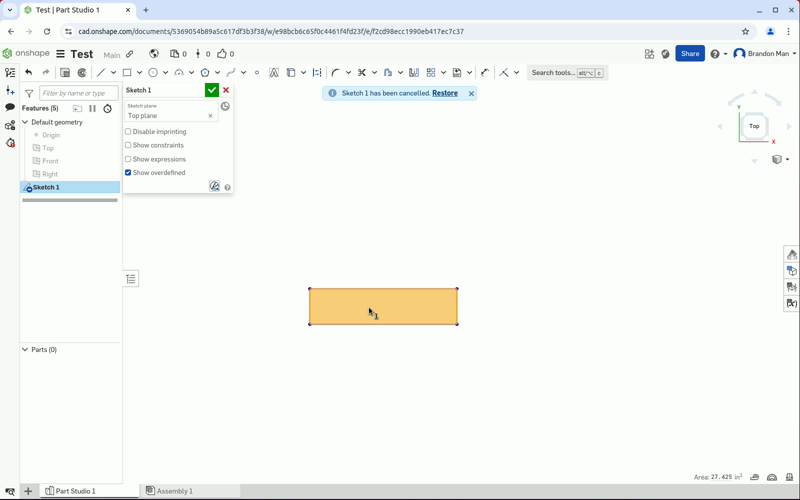
scroll(-6)
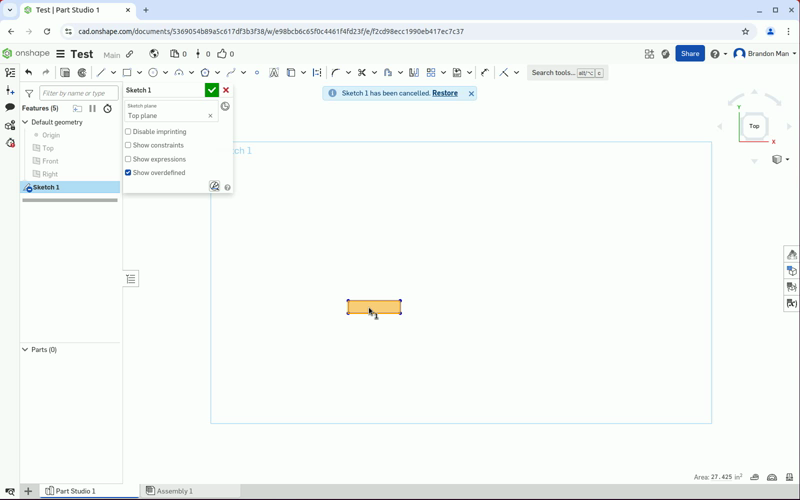
mouse_move(73, 352)
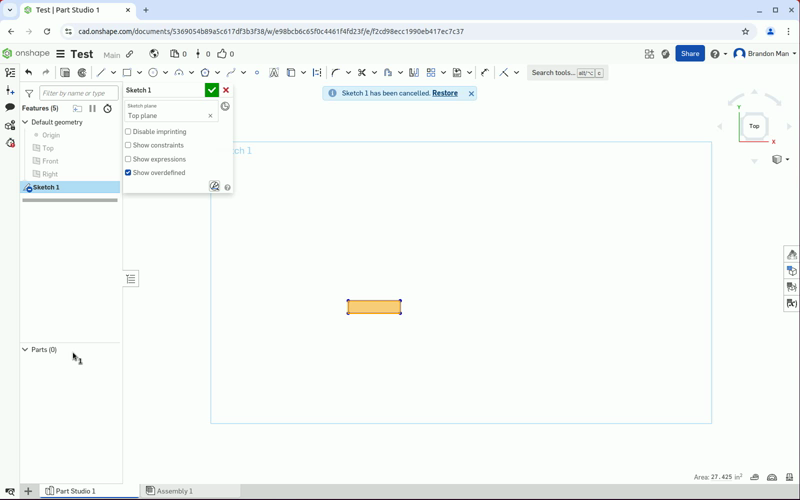
key(shift+y)
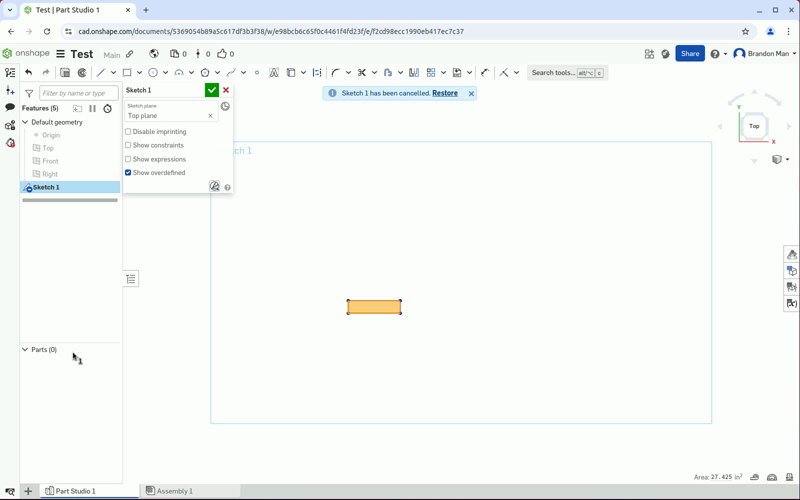
key(shift+e)
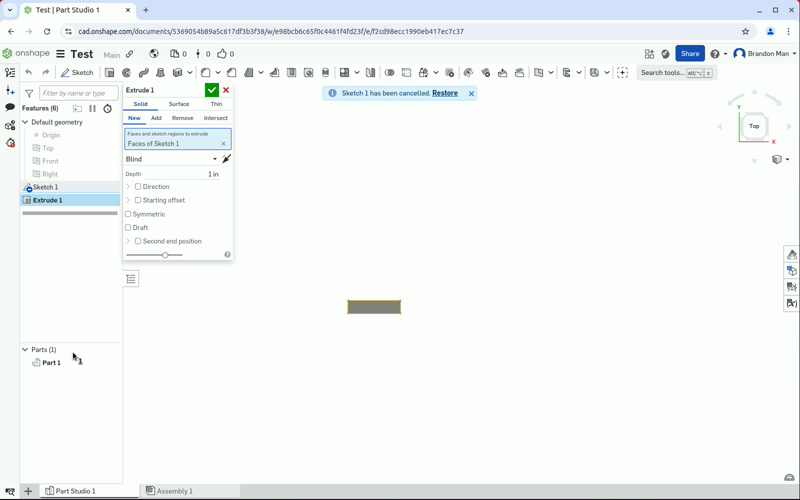
mouse_move(143, 106)
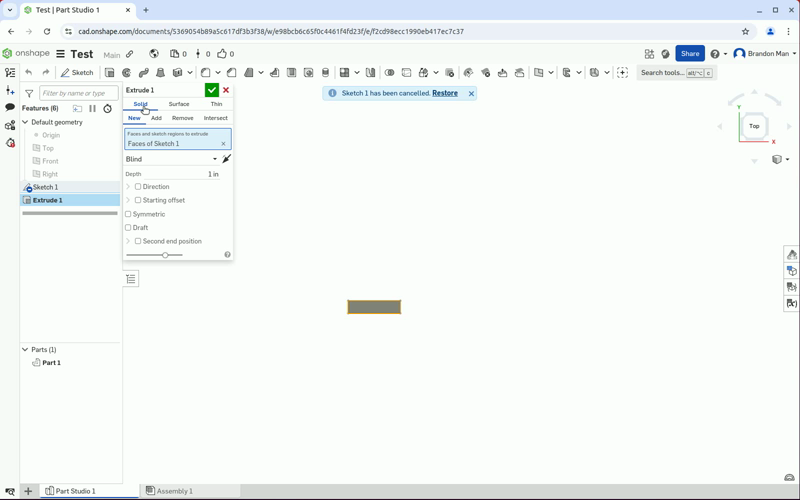
click(143, 106)
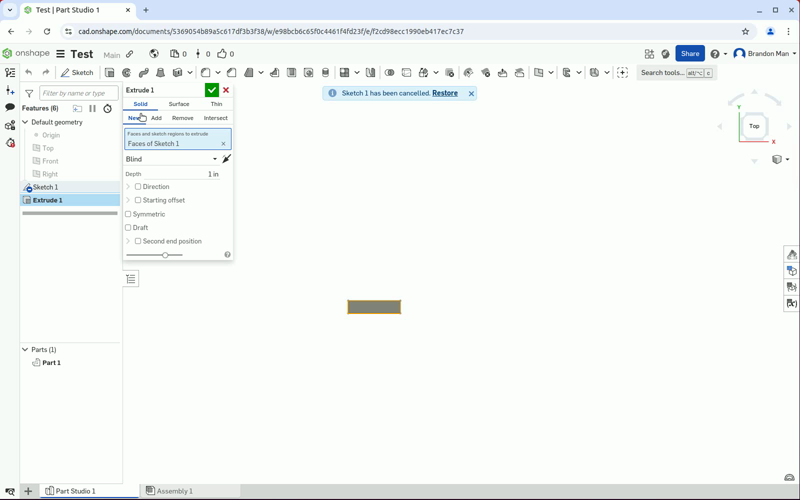
mouse_move(137, 120)
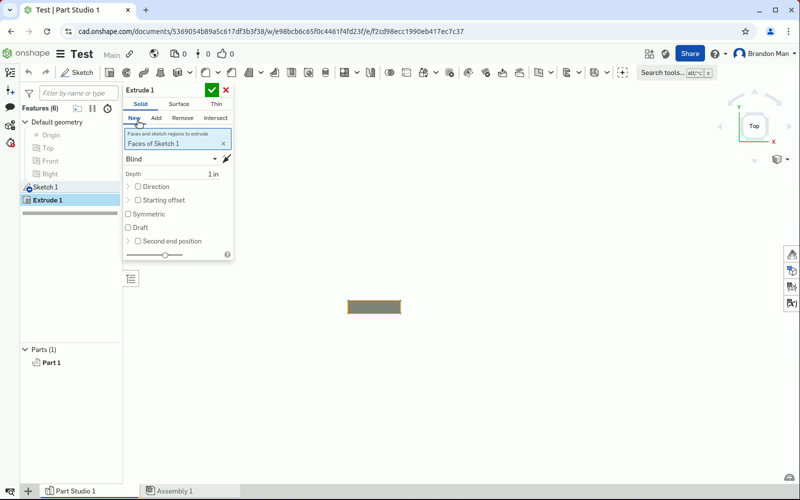
click(137, 120)
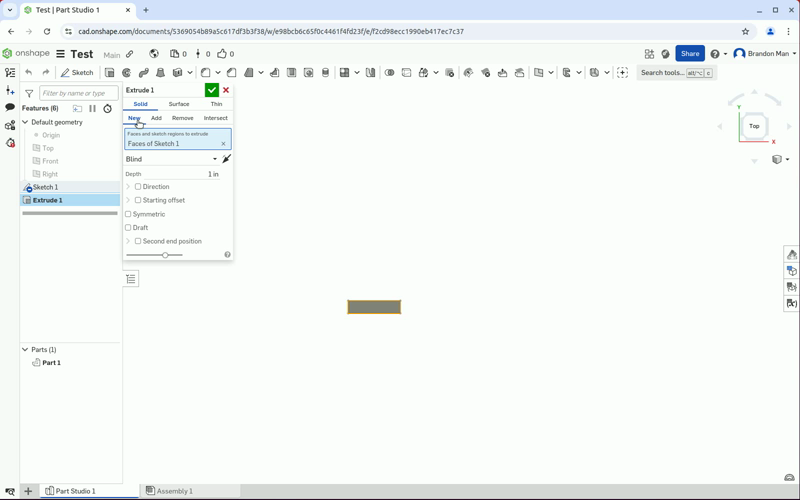
key(tab, 4)
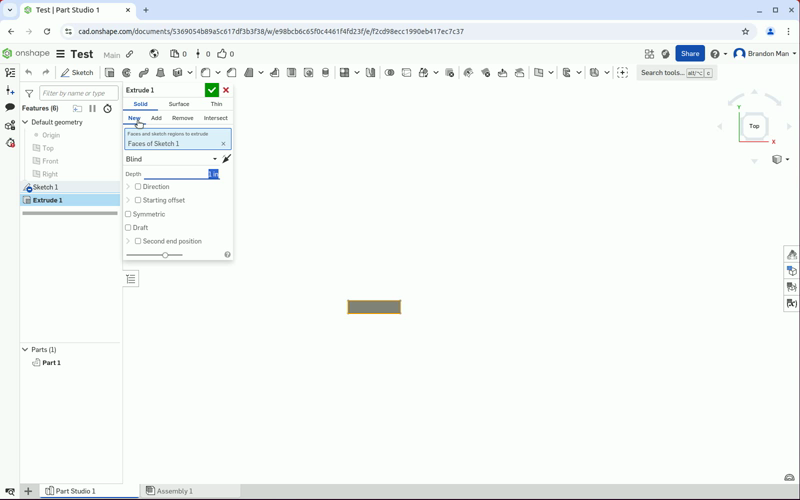
text(-22.145)
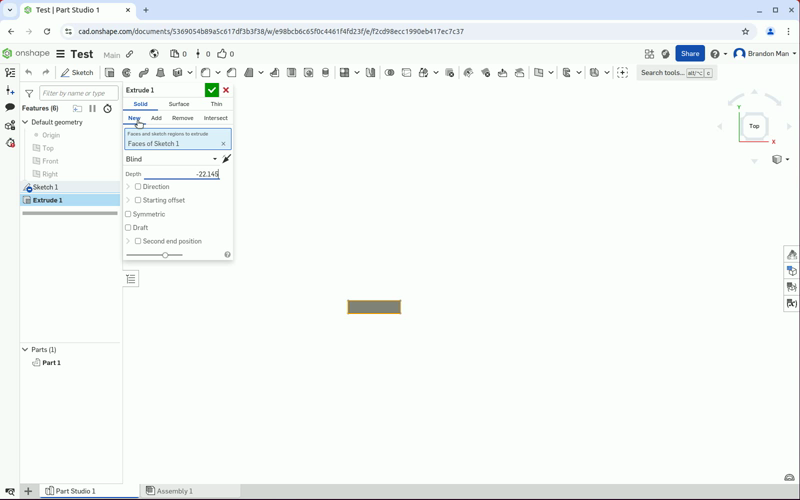
key(enter)
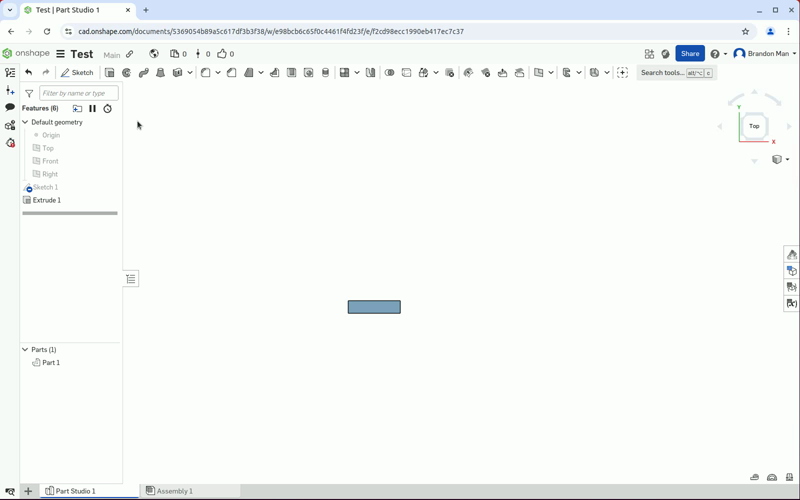
key(shift+h)
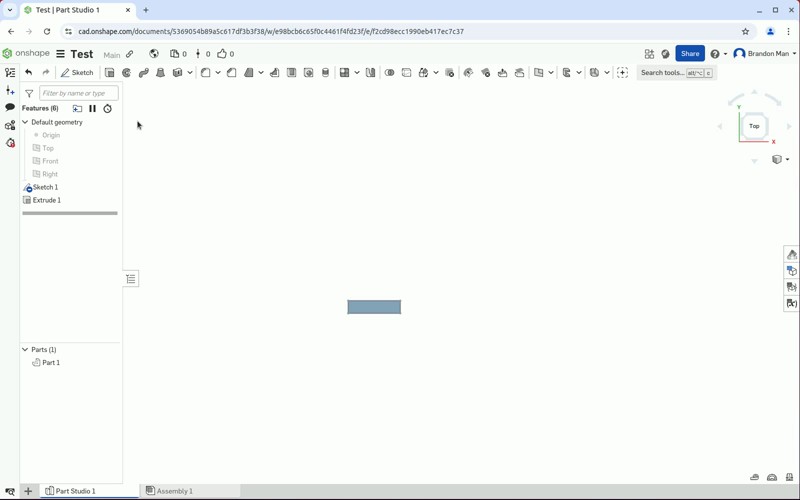
key(shift+h)
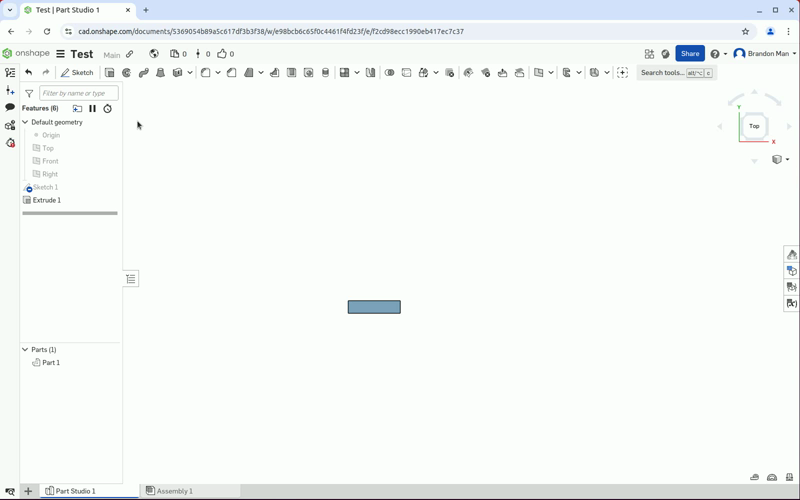
mouse_move(73, 189)
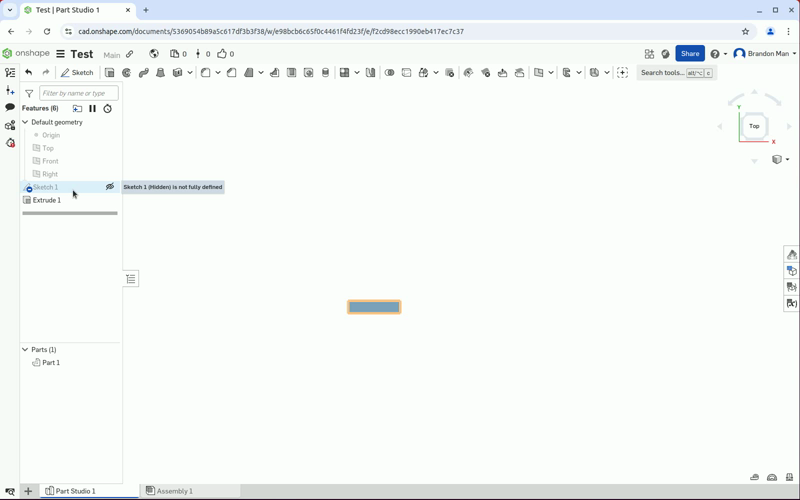
click(73, 189)
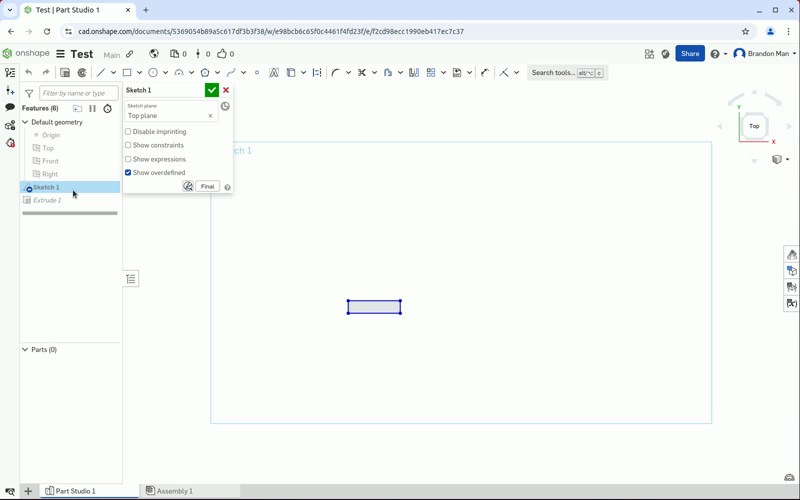
mouse_move(229, 92)
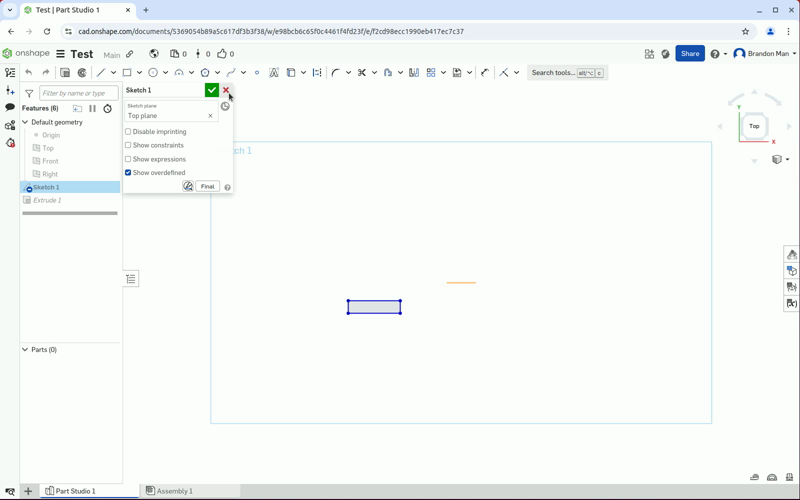
click(229, 92)
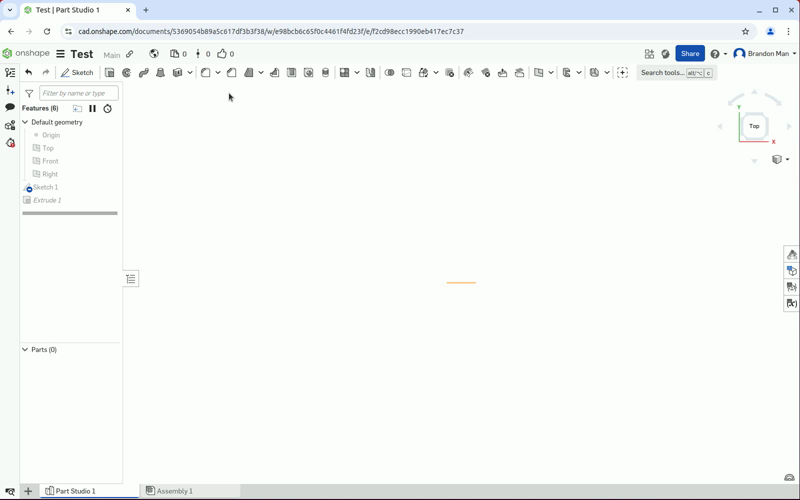
mouse_move(73, 352)
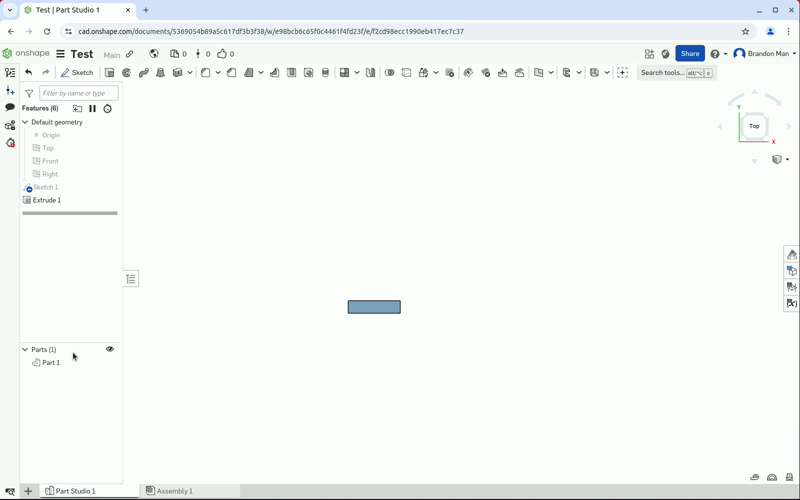
key(y)
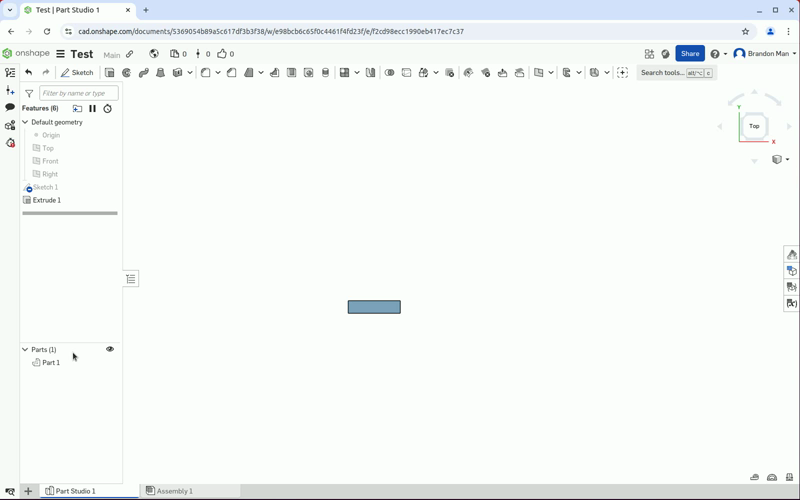
key(shift+p)
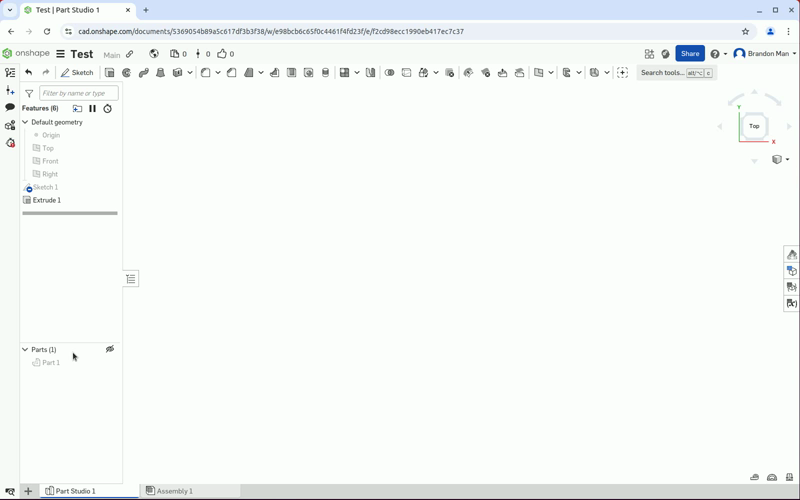
key(space)
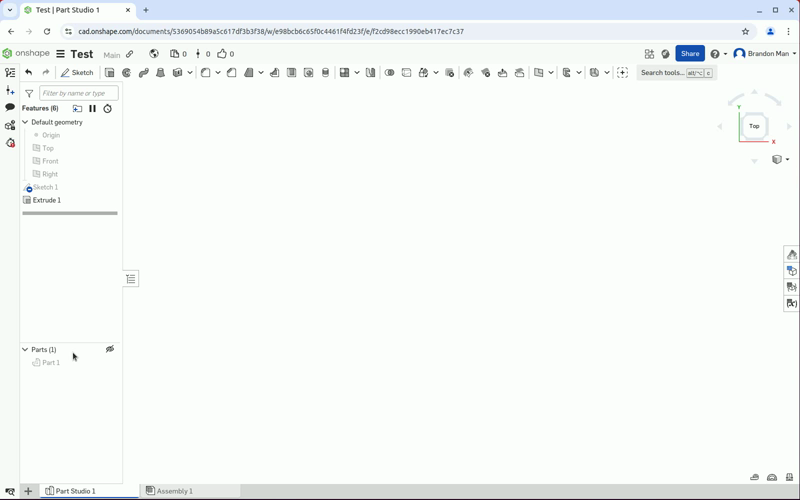
key_down(shift)
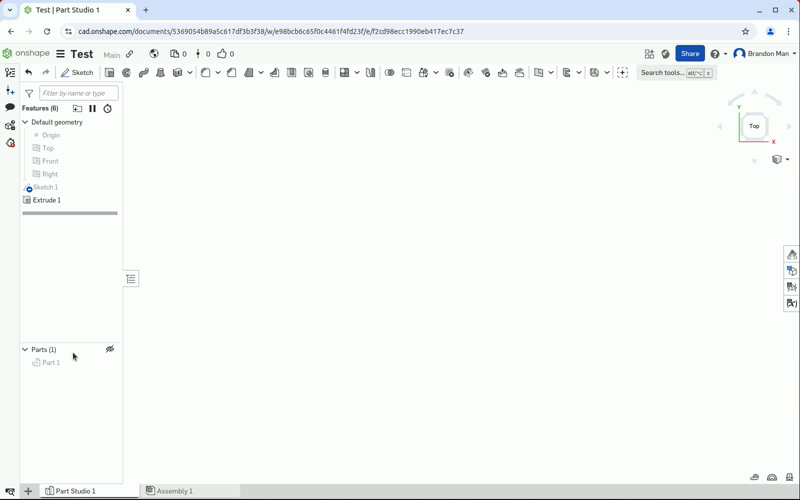
key(up)
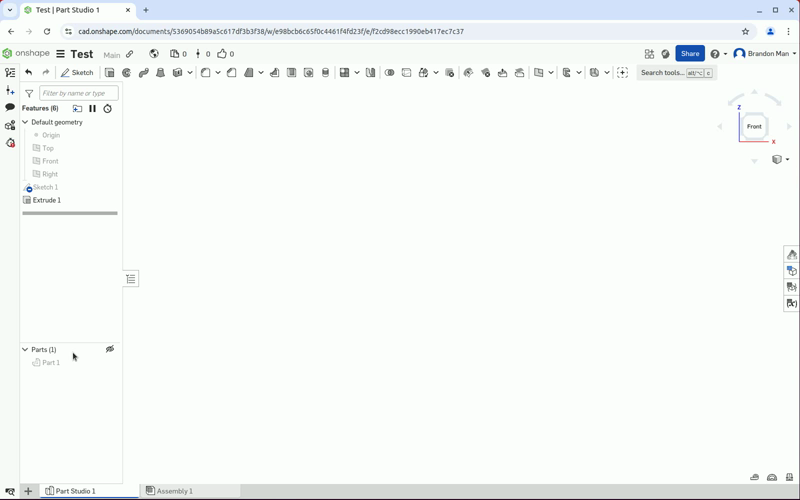
key_up(shift)
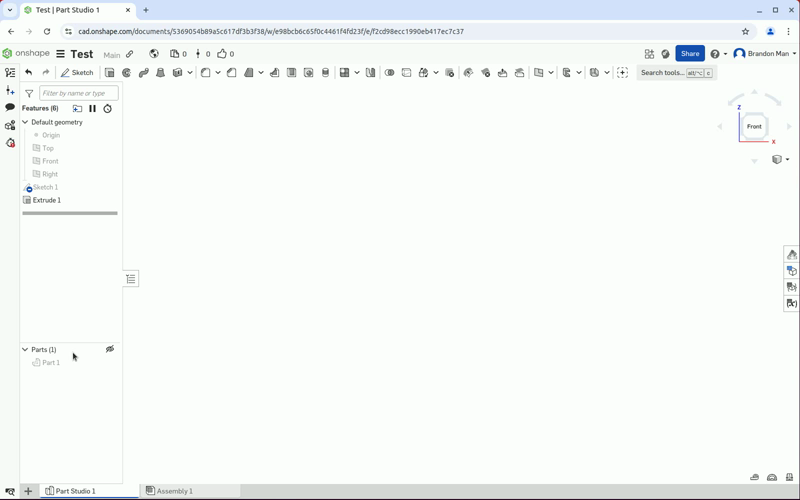
mouse_move(73, 352)
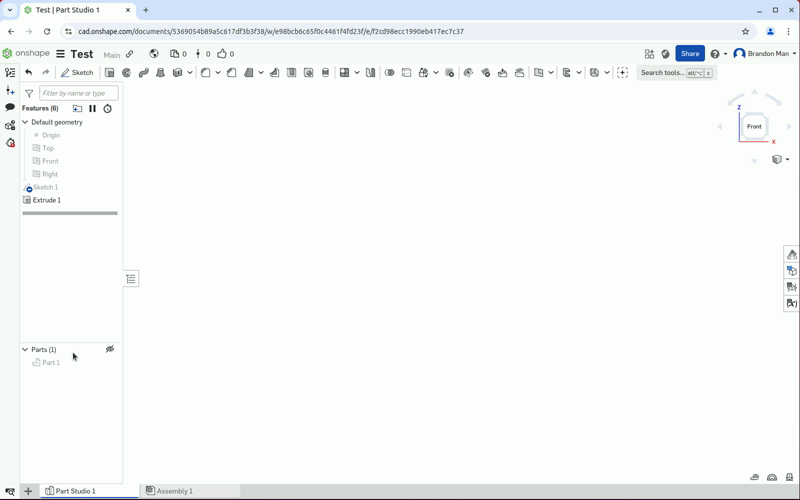
key(shift+y)
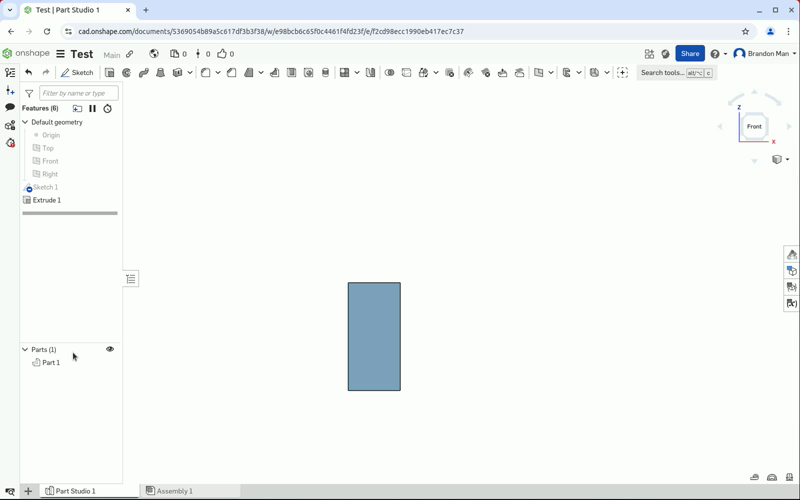
mouse_move(541, 75)
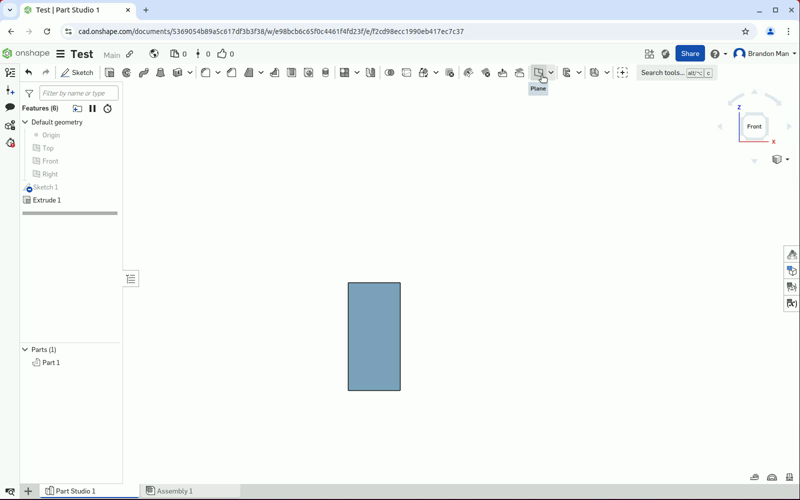
click(541, 75)
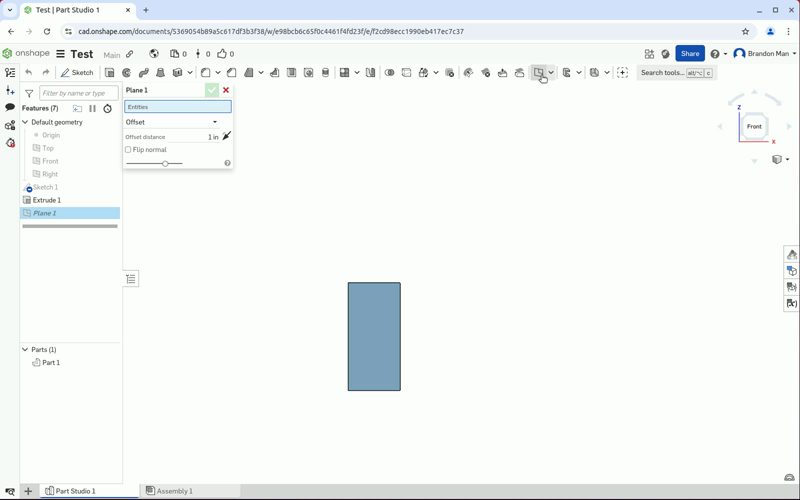
mouse_move(73, 163)
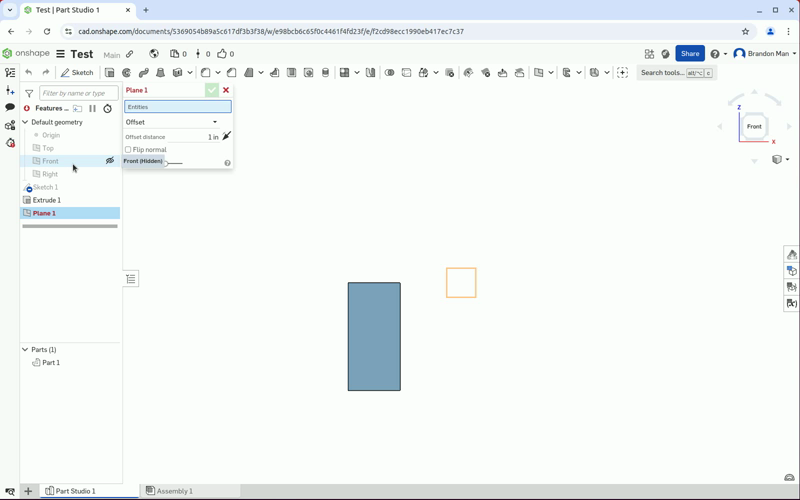
click(73, 163)
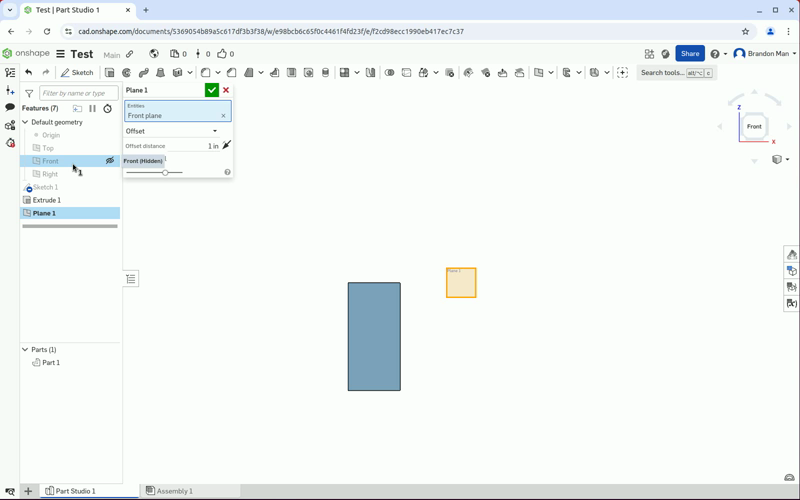
key(tab, 2)
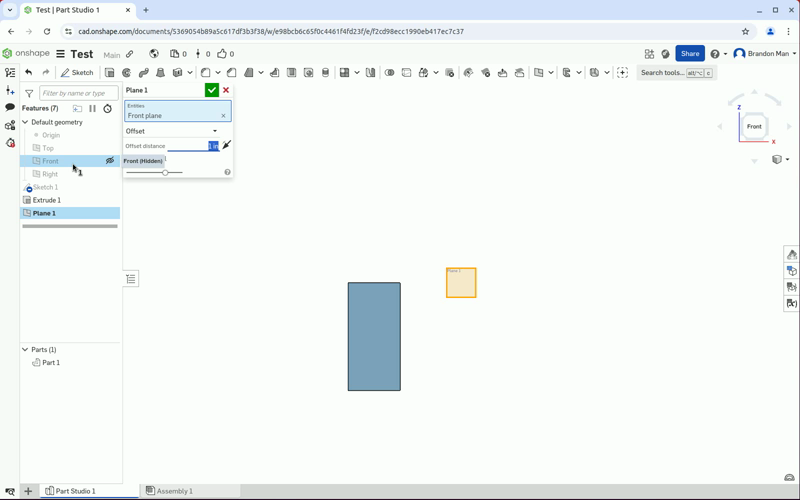
text(6.255)
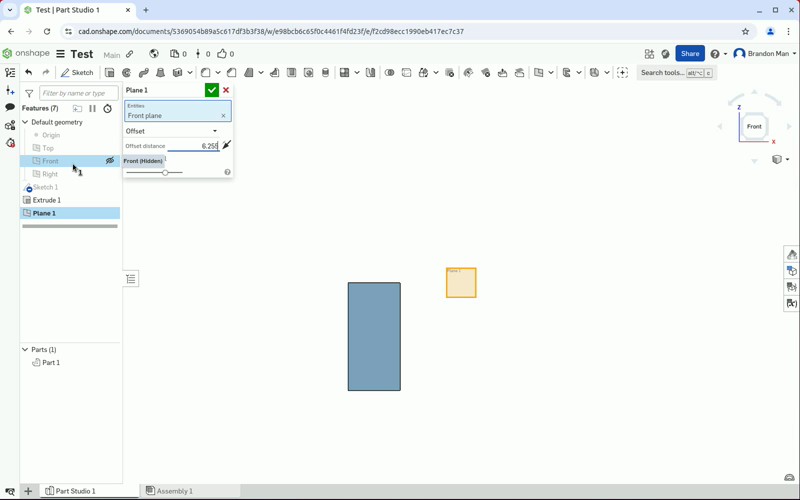
key(enter, 2)
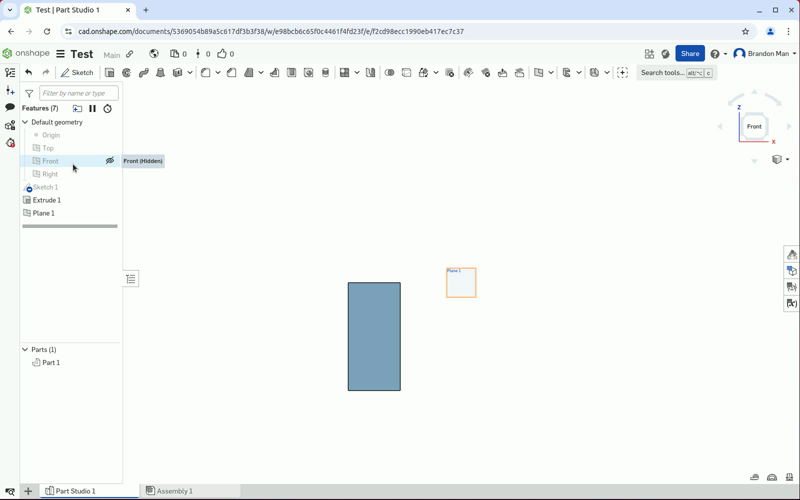
key(shift+s)
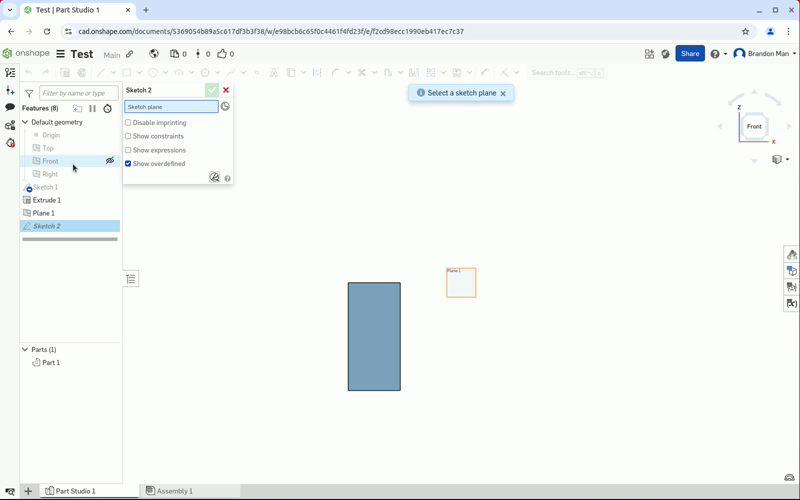
mouse_move(73, 215)
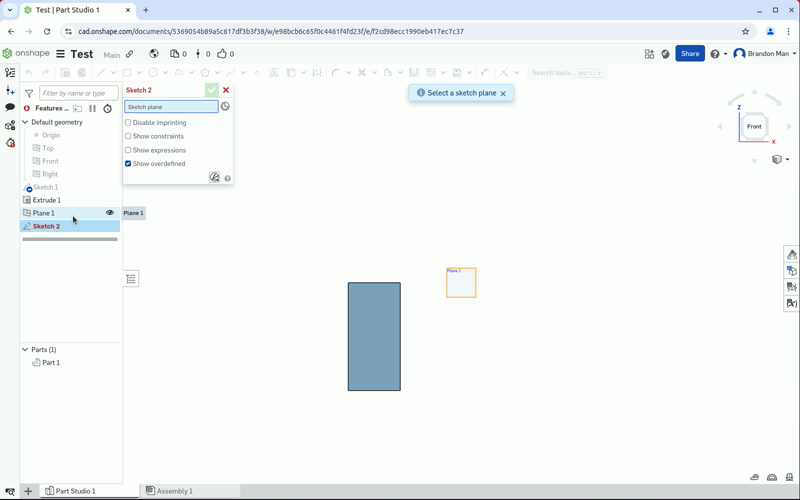
click(73, 215)
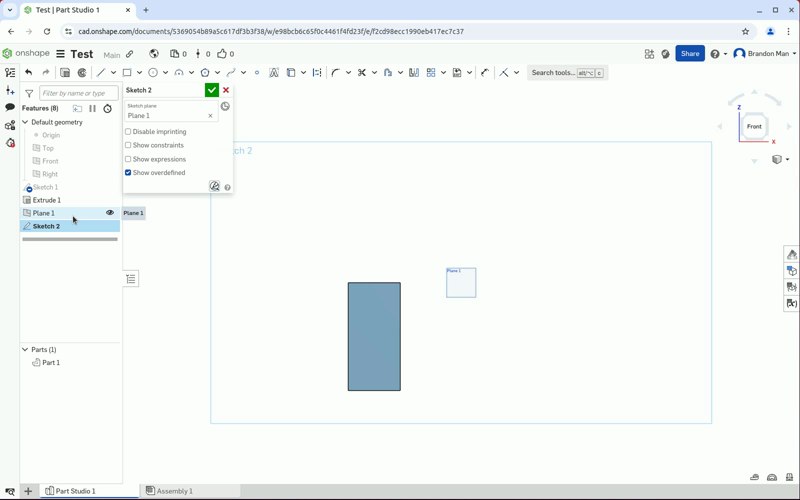
mouse_move(73, 352)
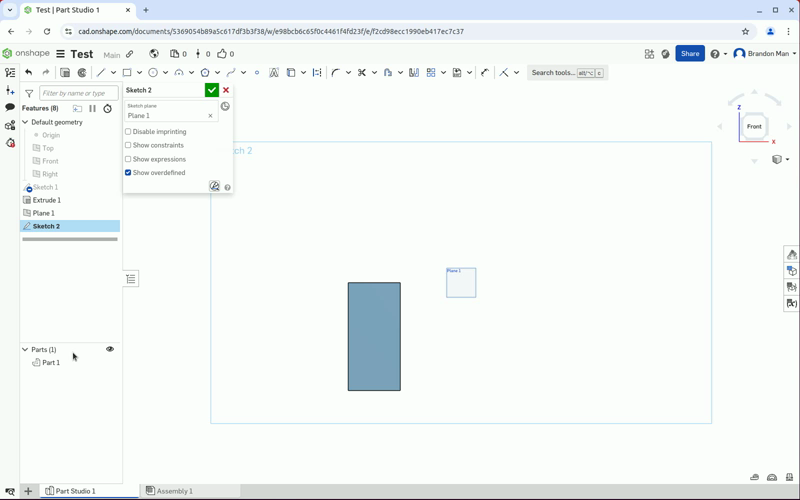
key(y)
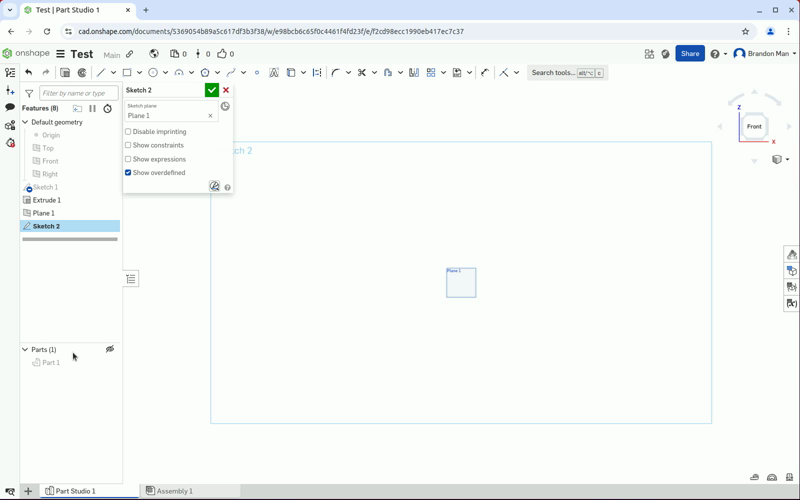
key(l)
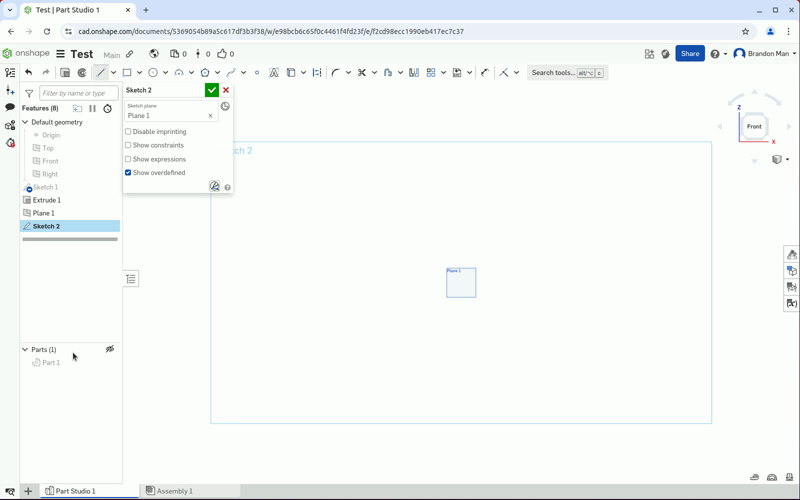
key_down(shift)
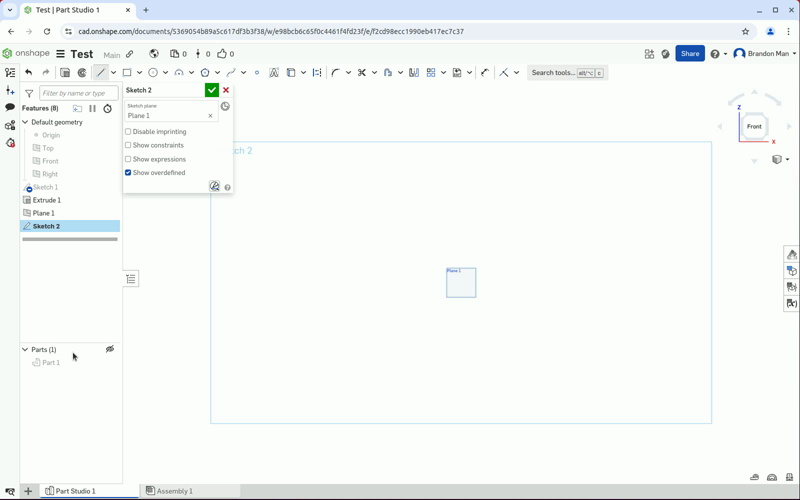
mouse_move(348, 299)
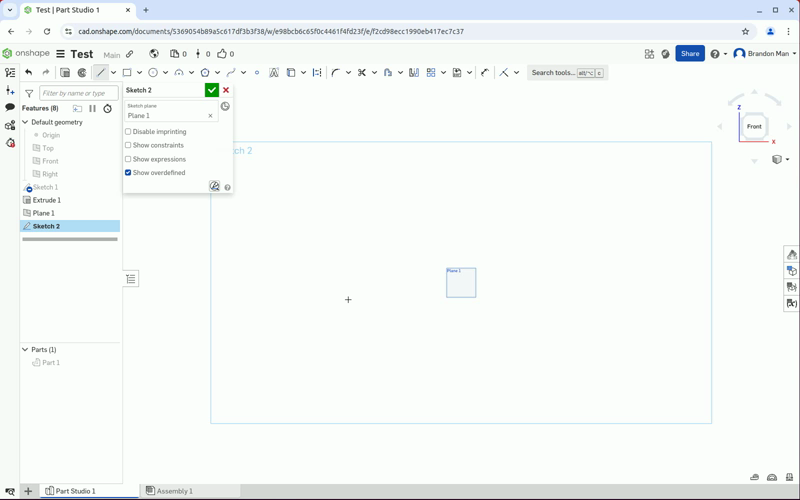
click(348, 299)
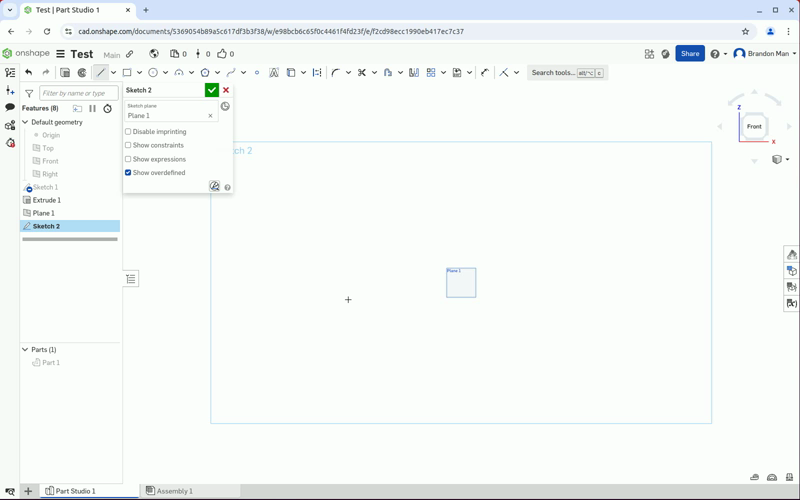
key_up(shift)
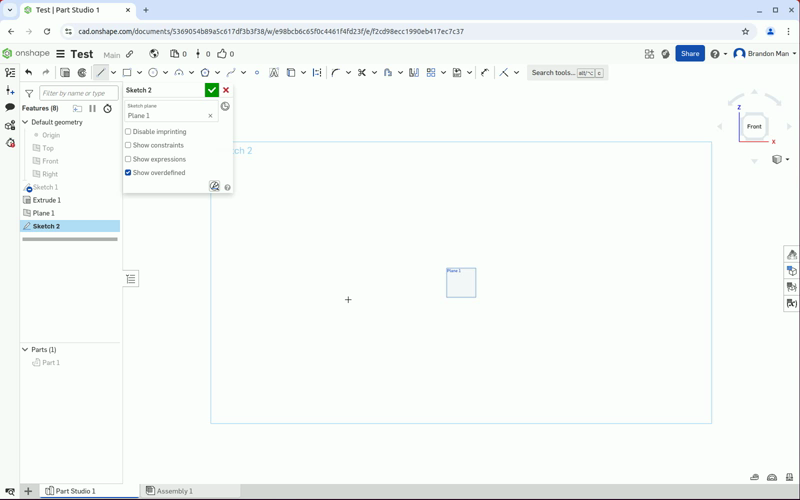
key_down(shift)
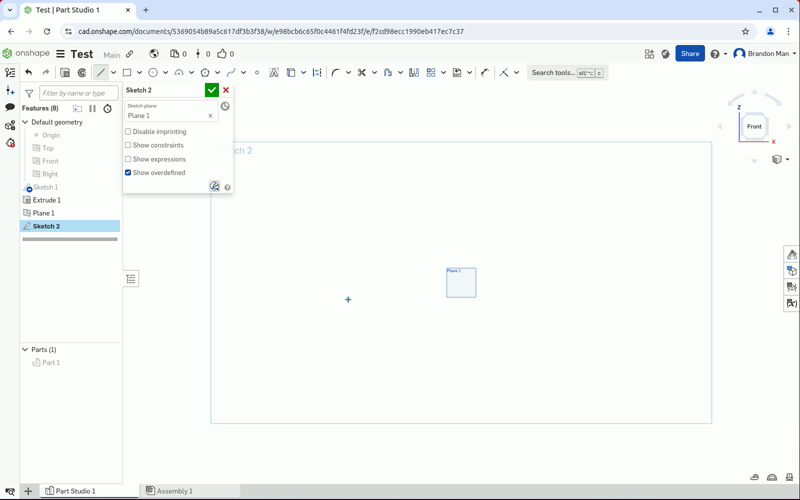
mouse_move(378, 299)
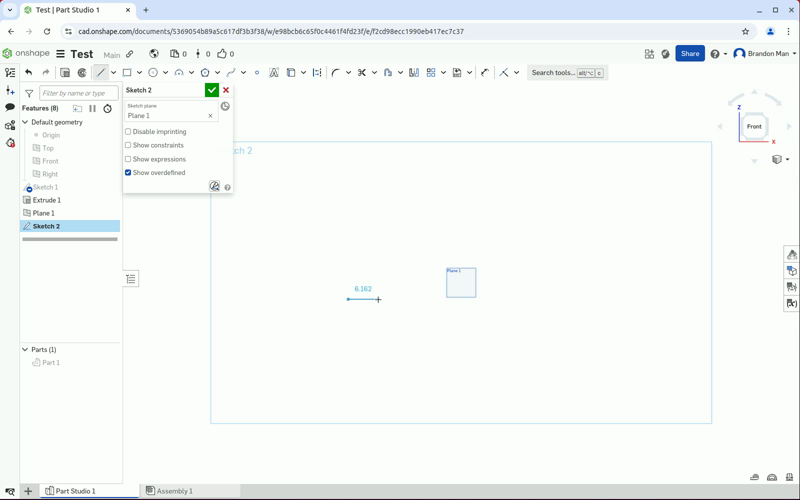
mouse_move(399, 299)
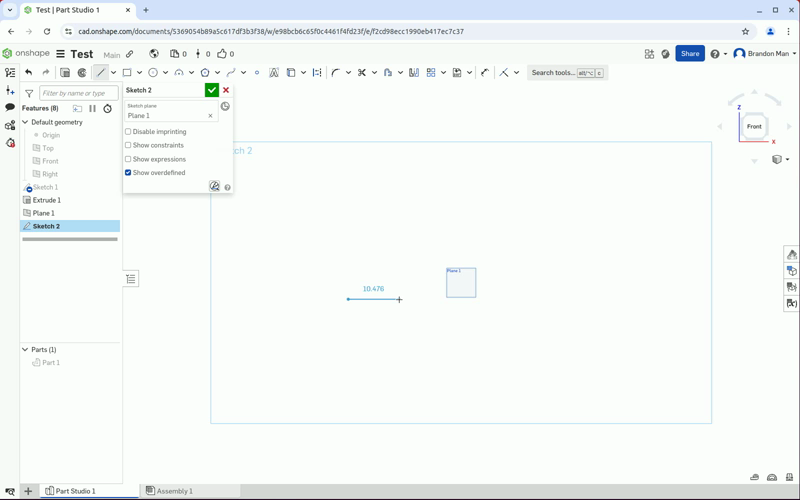
click(399, 299)
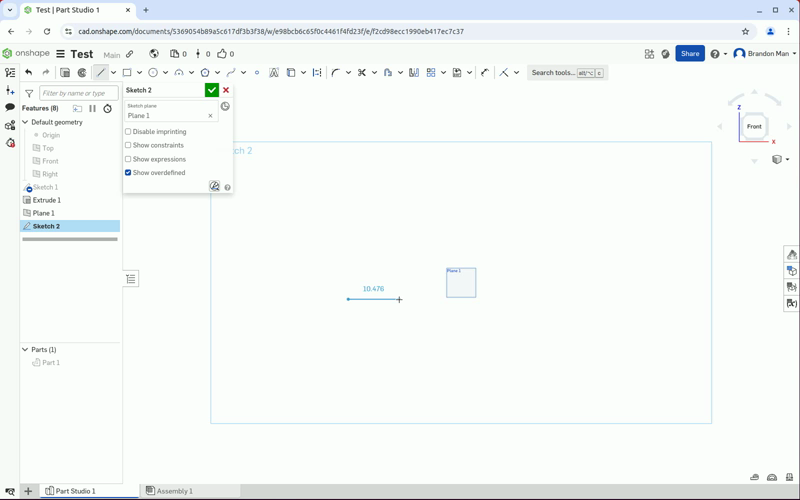
key_up(shift)
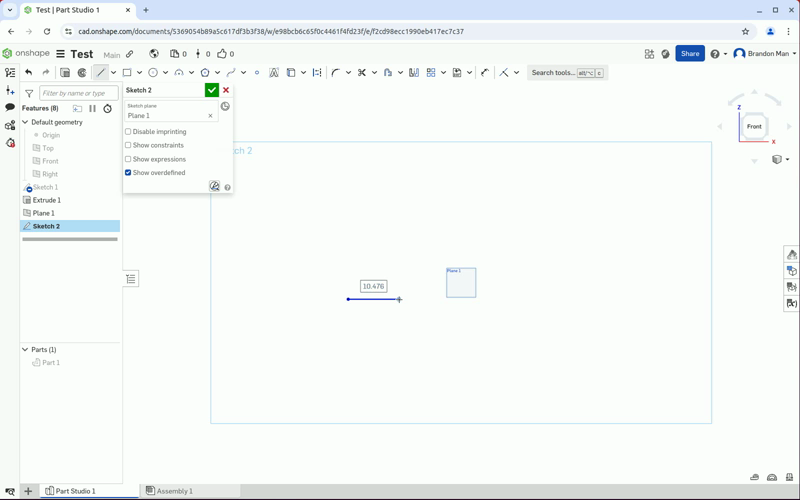
key_down(shift)
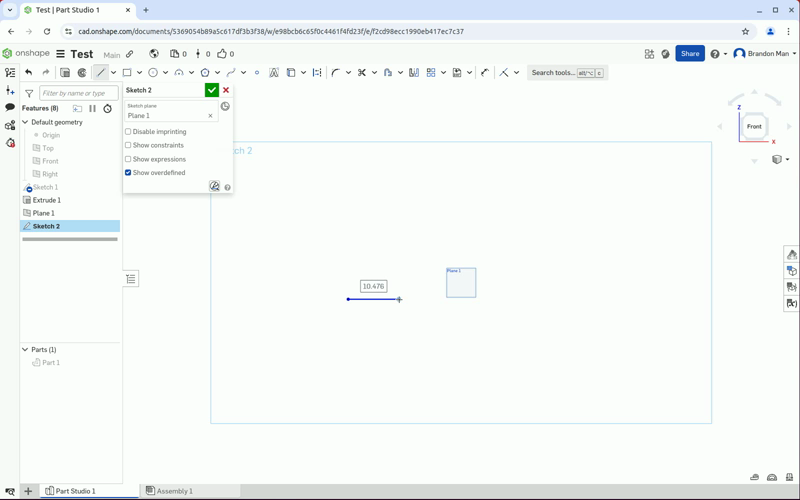
mouse_move(429, 299)
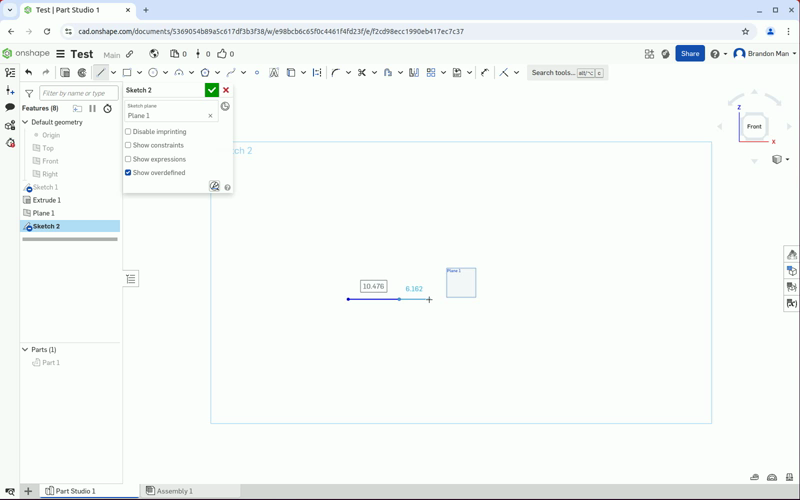
mouse_move(399, 283)
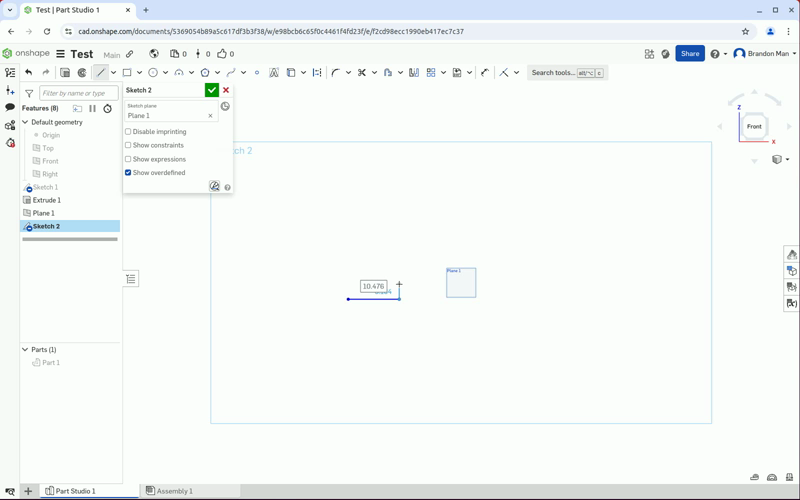
click(399, 283)
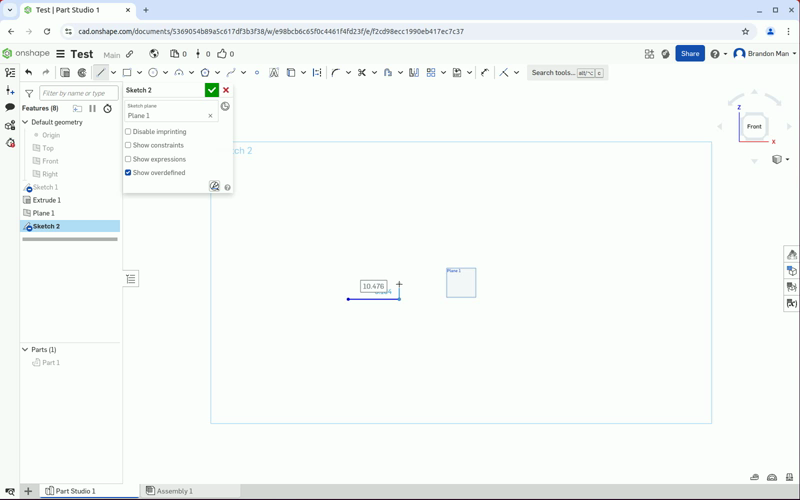
key_up(shift)
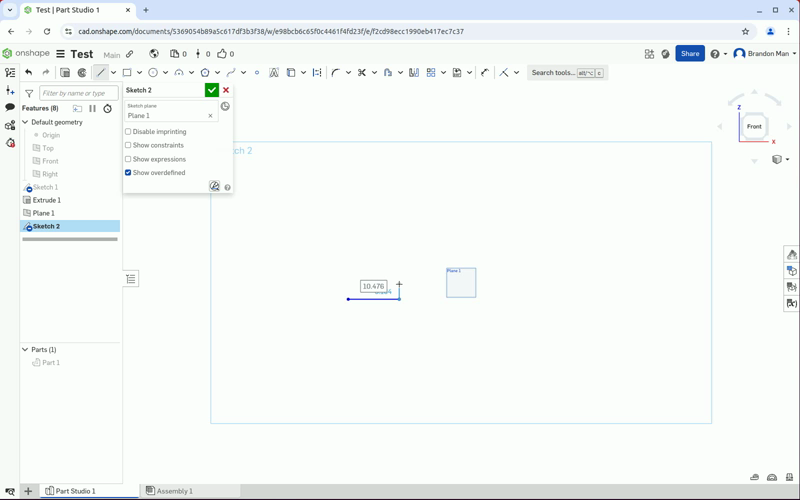
key_down(shift)
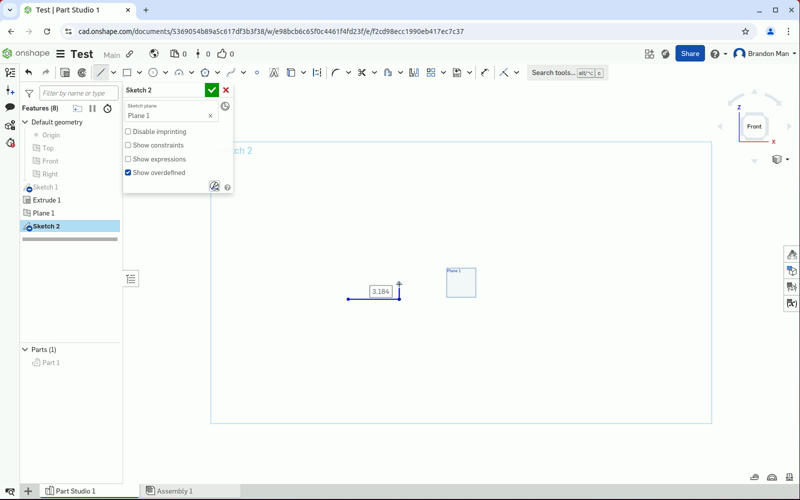
mouse_move(429, 283)
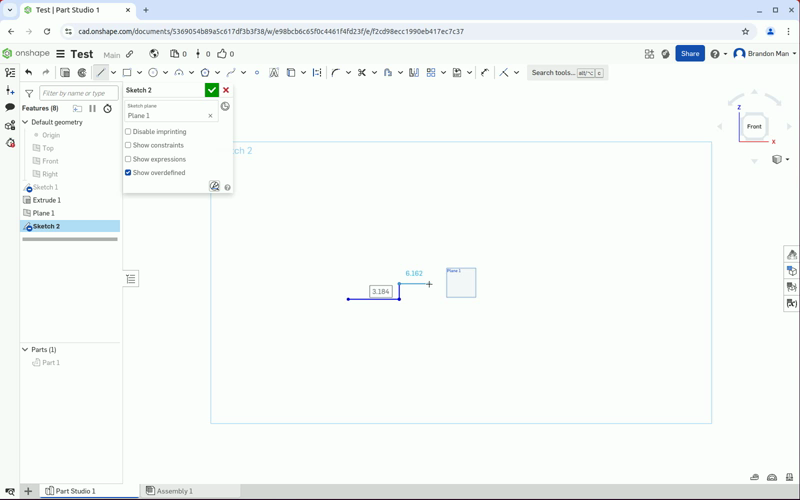
mouse_move(348, 283)
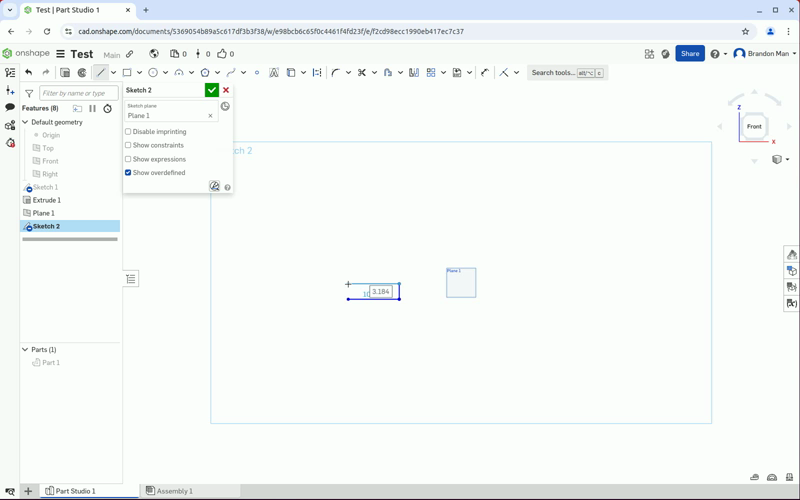
click(348, 283)
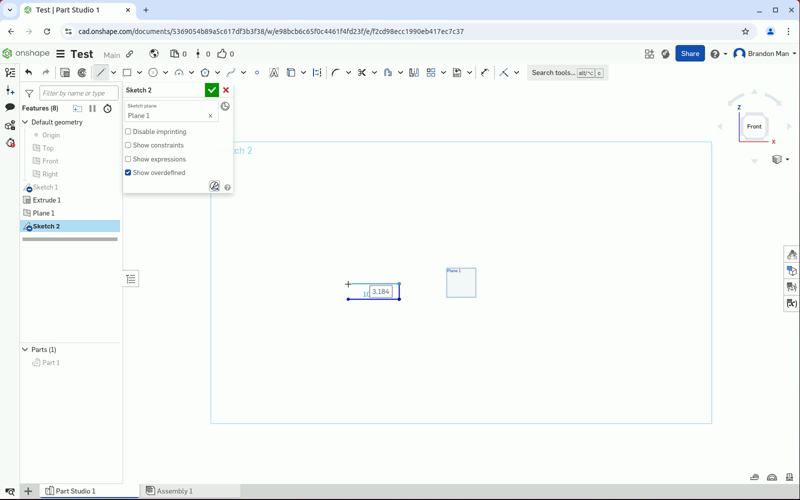
key_up(shift)
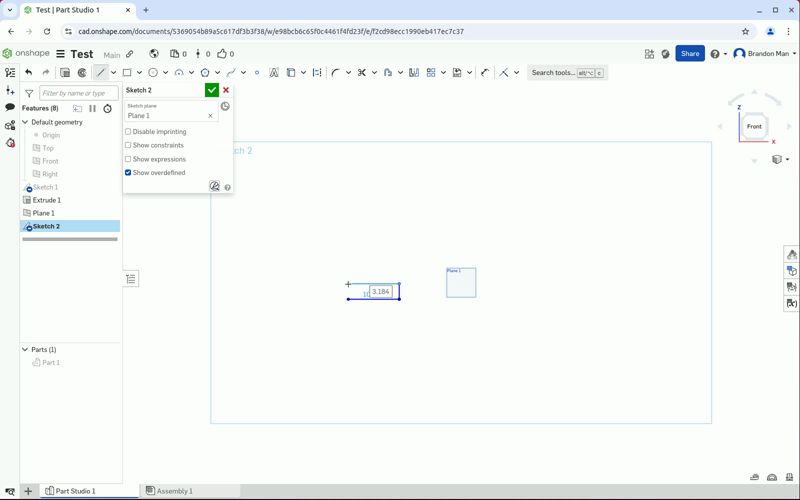
mouse_move(378, 283)
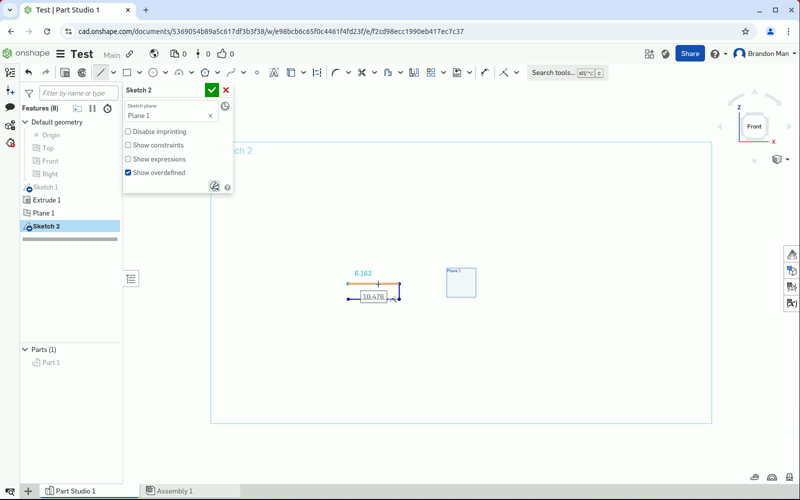
key_down(shift)
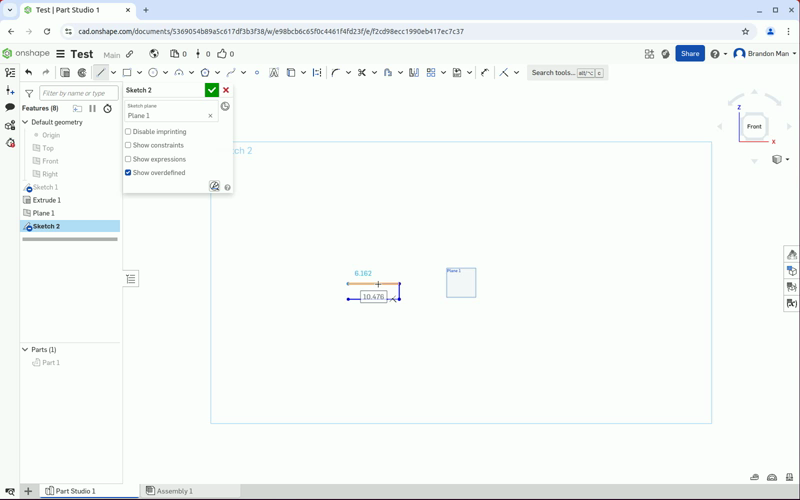
mouse_move(348, 299)
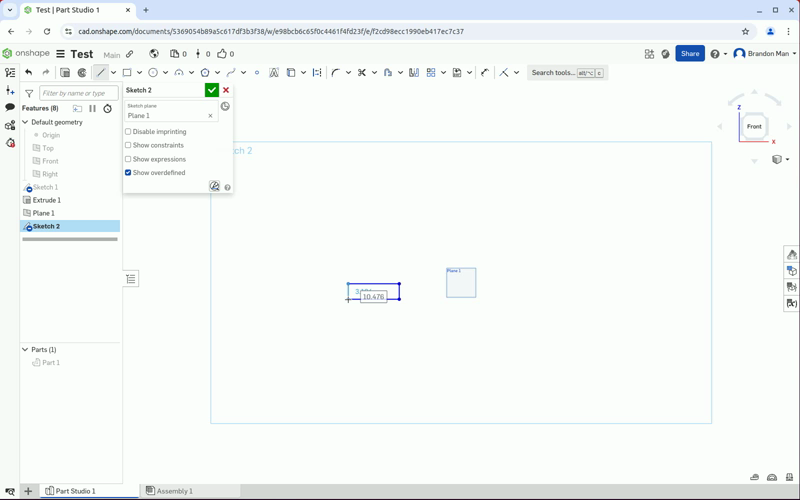
key_up(shift)
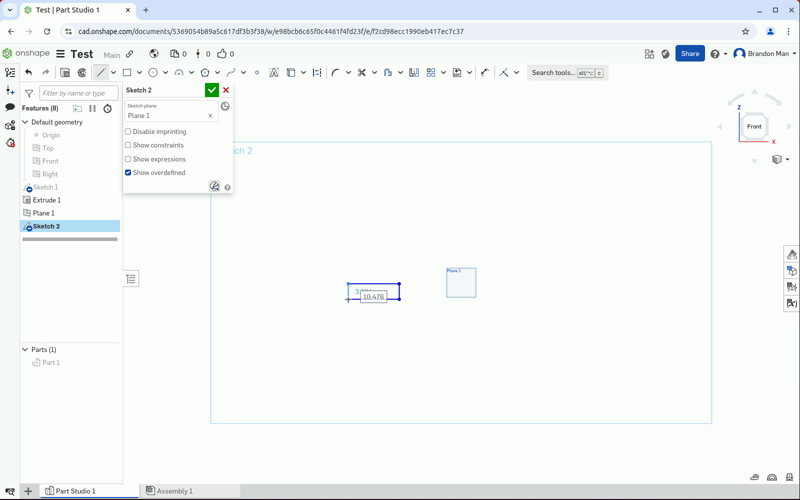
click(348, 299)
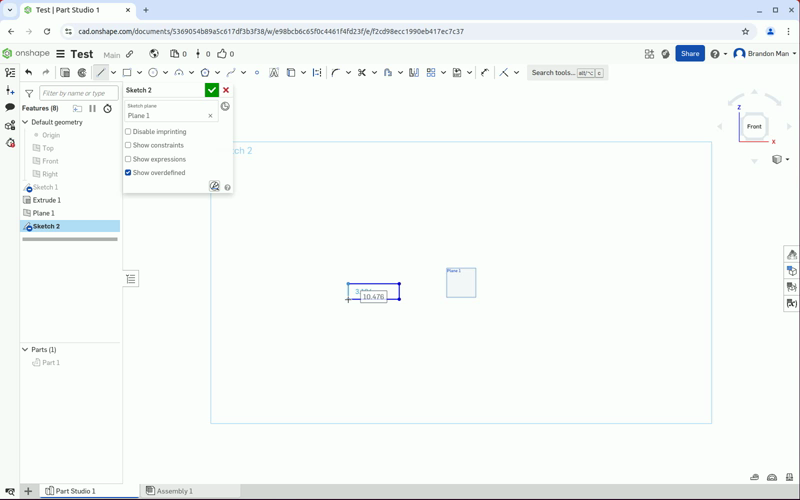
key(esc)
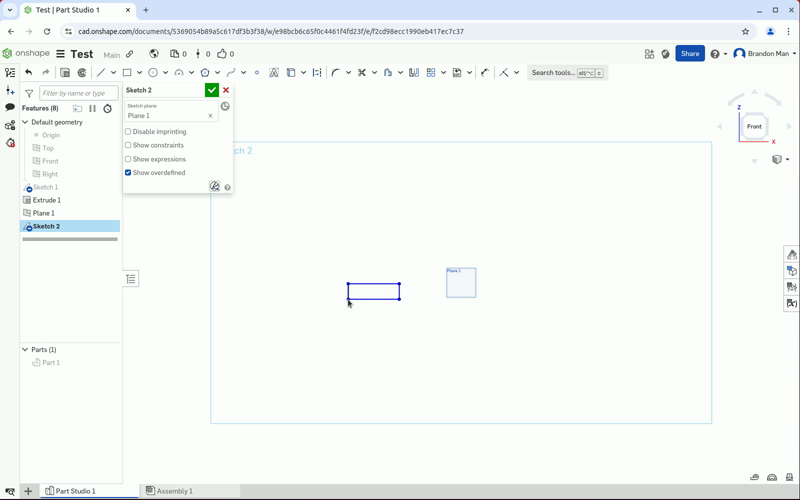
mouse_move(388, 297)
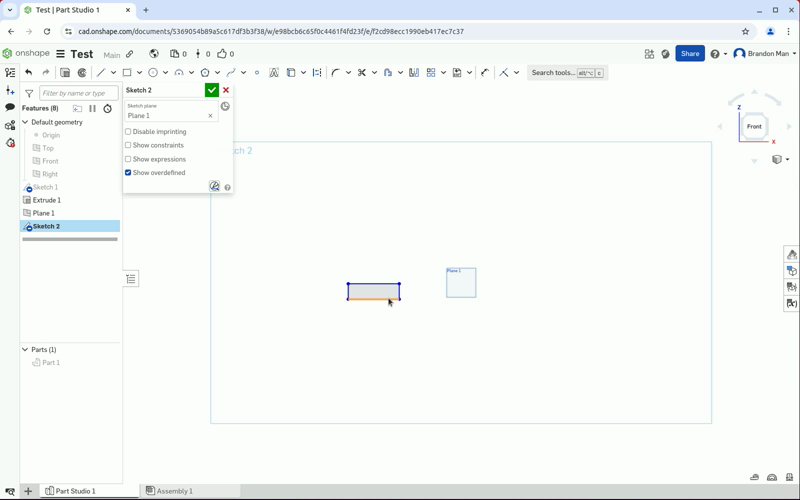
scroll(6)
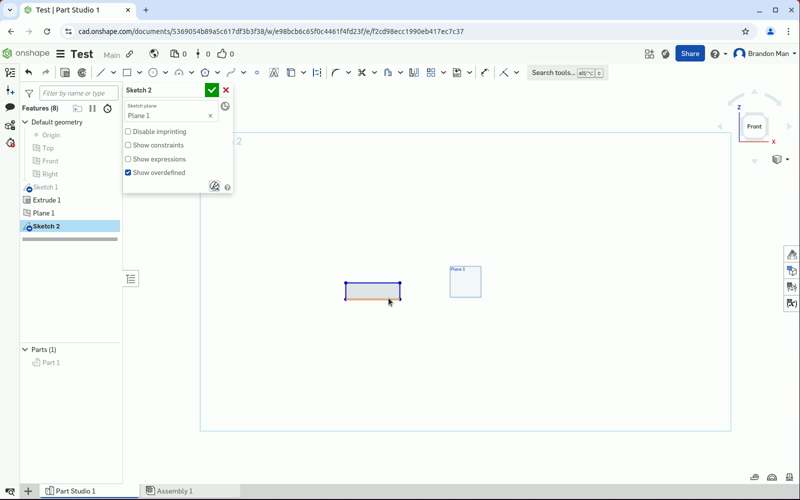
scroll(6)
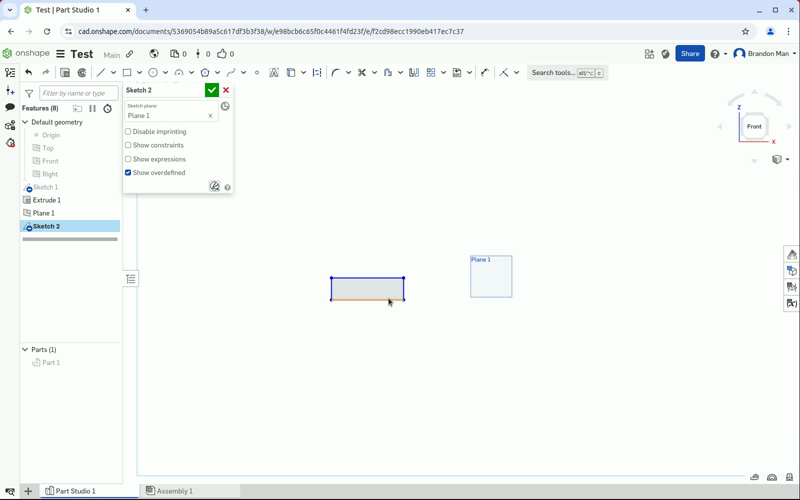
scroll(6)
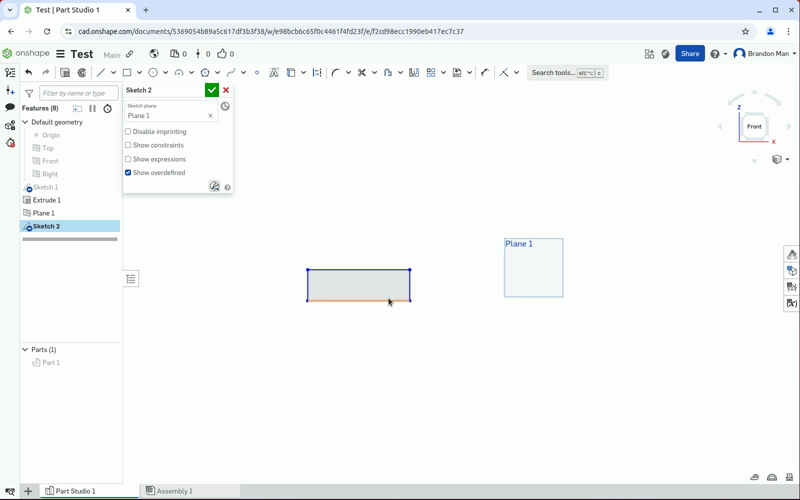
scroll(6)
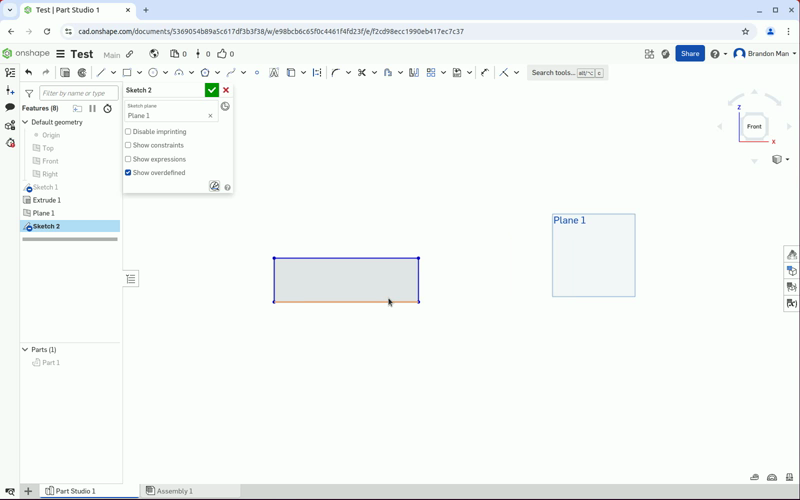
scroll(6)
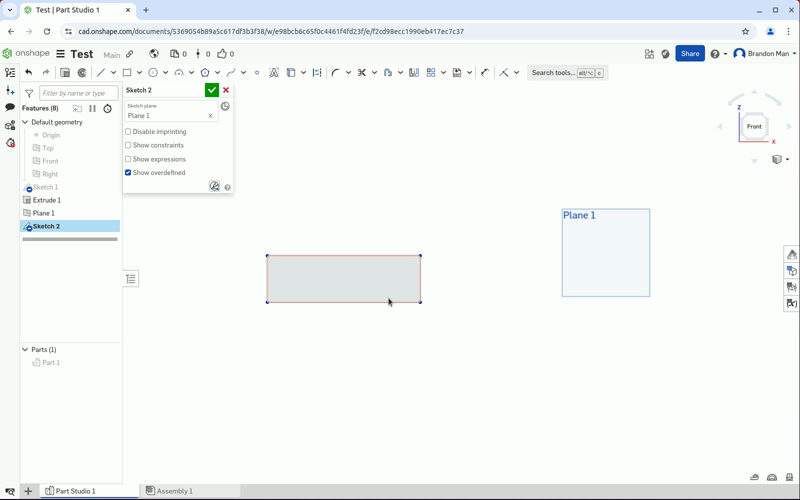
scroll(6)
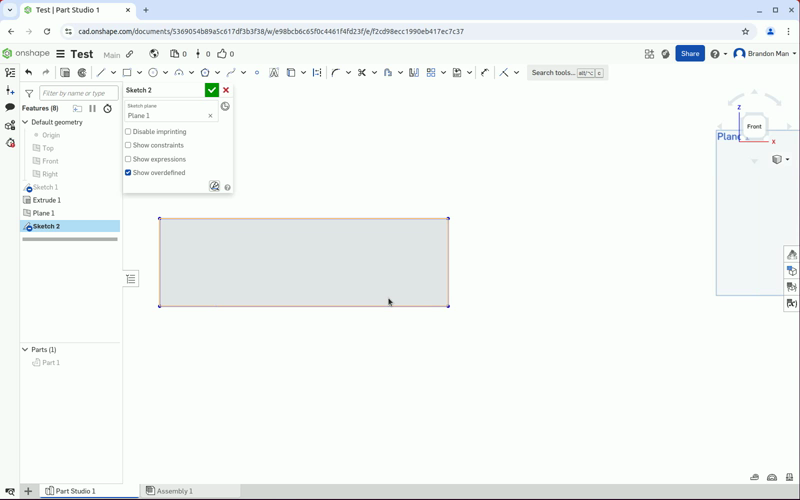
scroll(6)
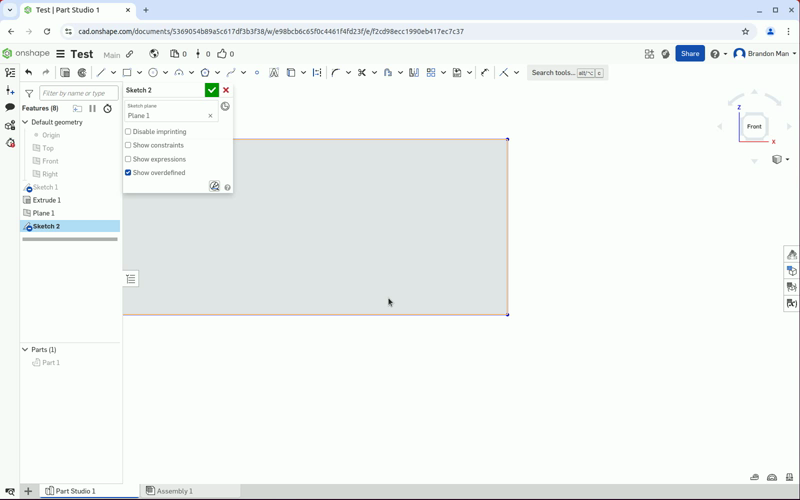
click(388, 297)
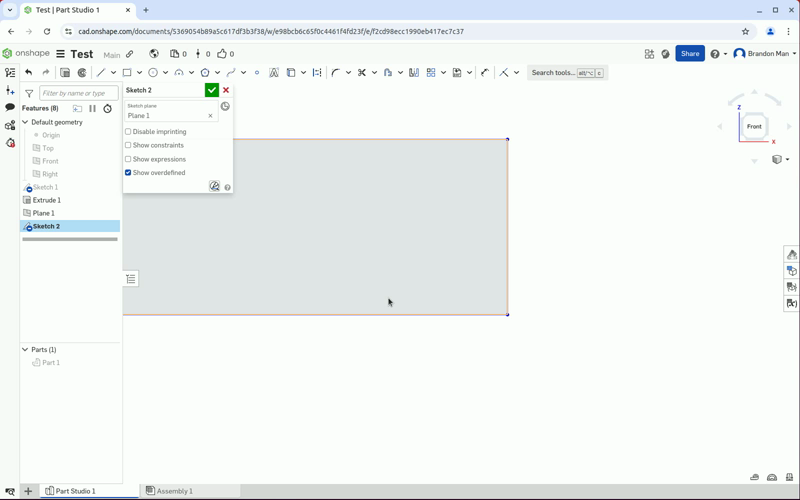
scroll(-6)
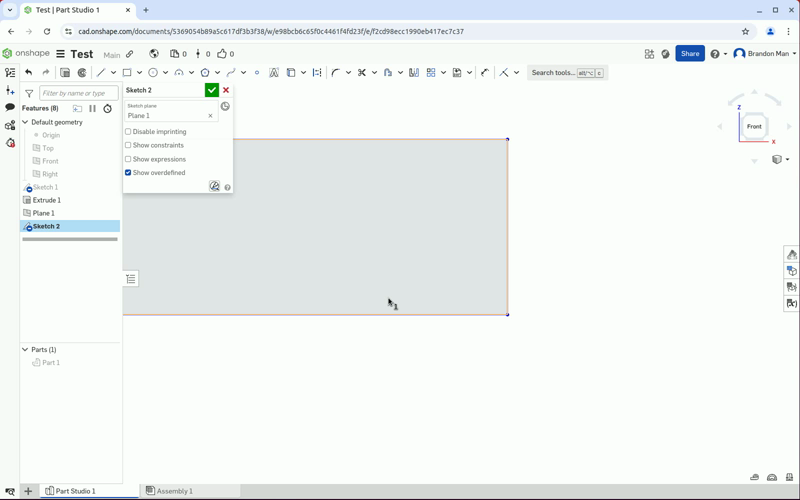
scroll(-6)
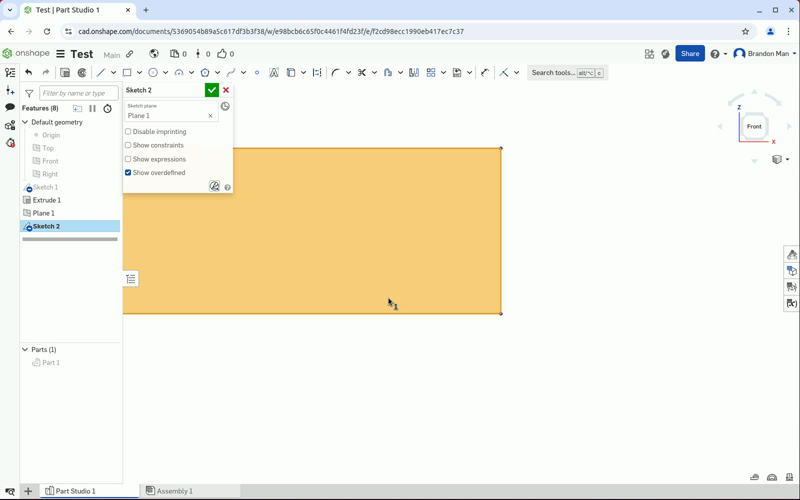
scroll(-6)
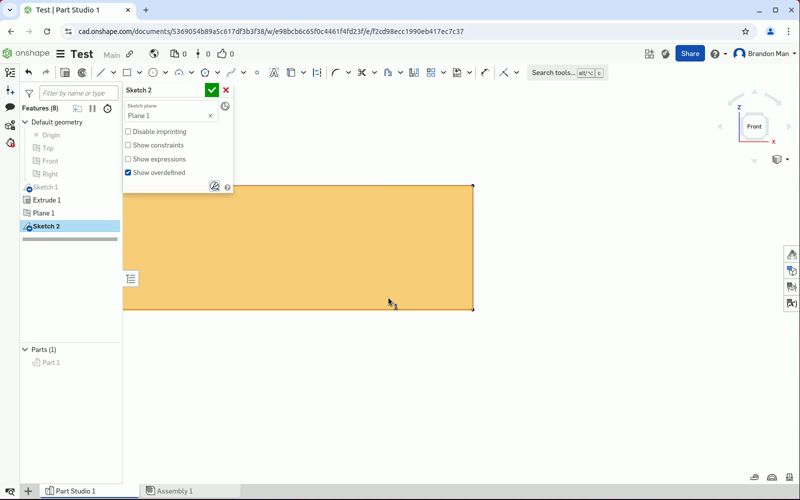
scroll(-6)
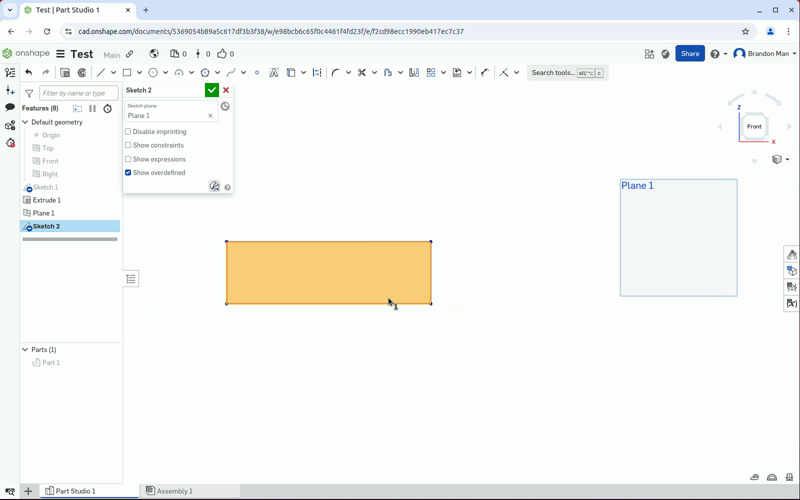
scroll(-6)
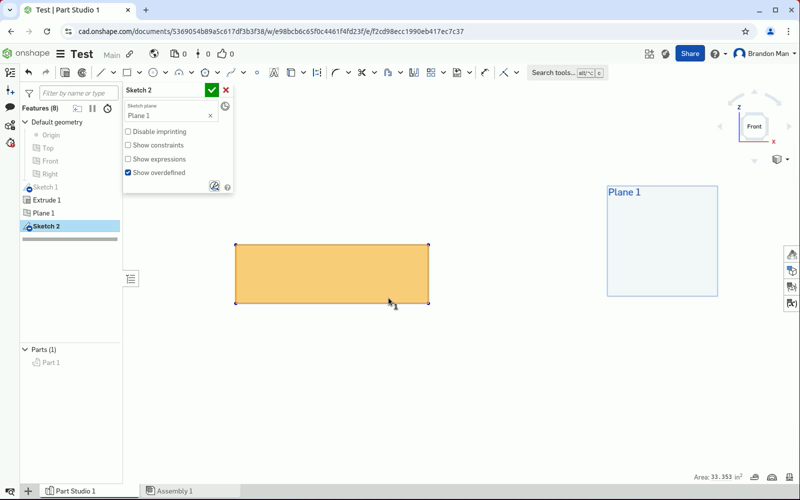
scroll(-6)
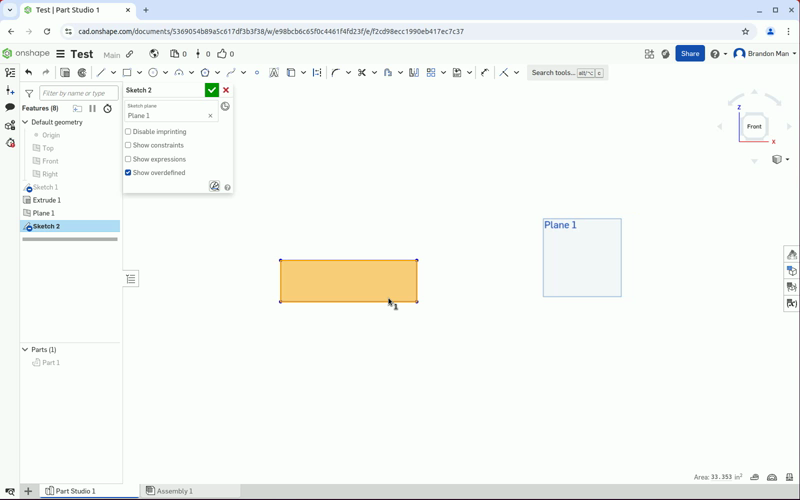
scroll(-6)
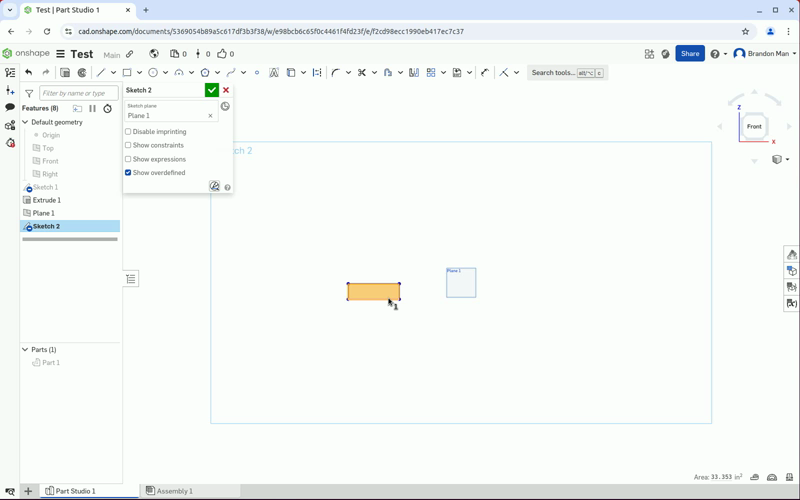
mouse_move(73, 352)
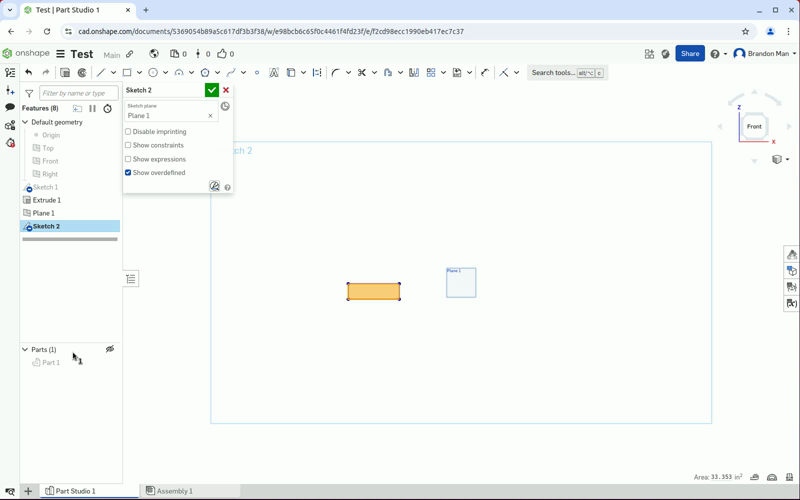
key(shift+y)
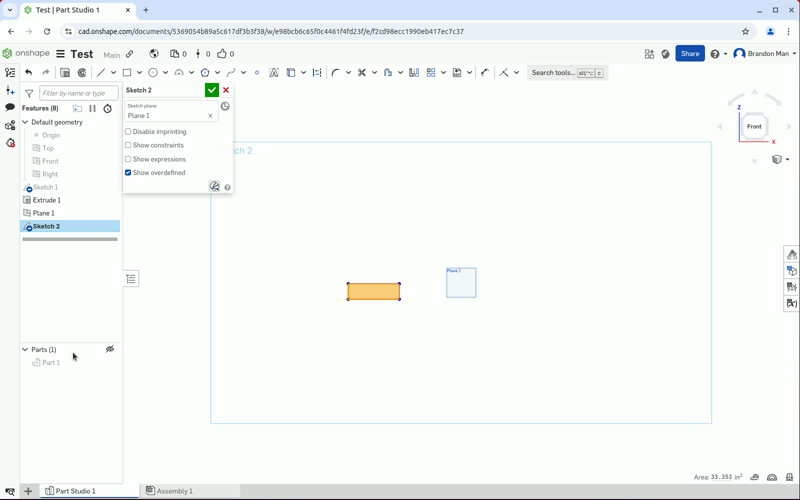
key(shift+e)
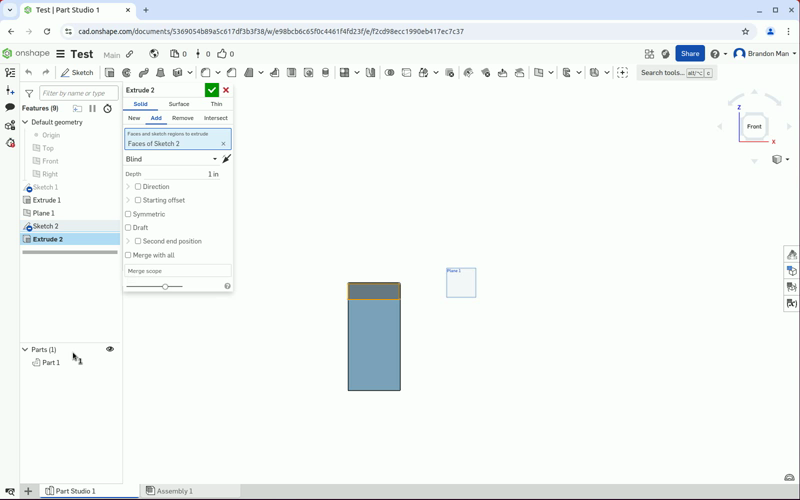
mouse_move(143, 106)
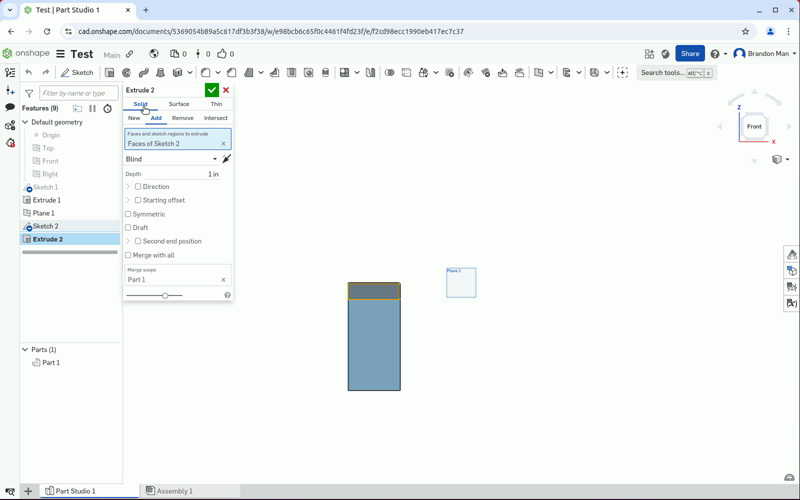
click(143, 106)
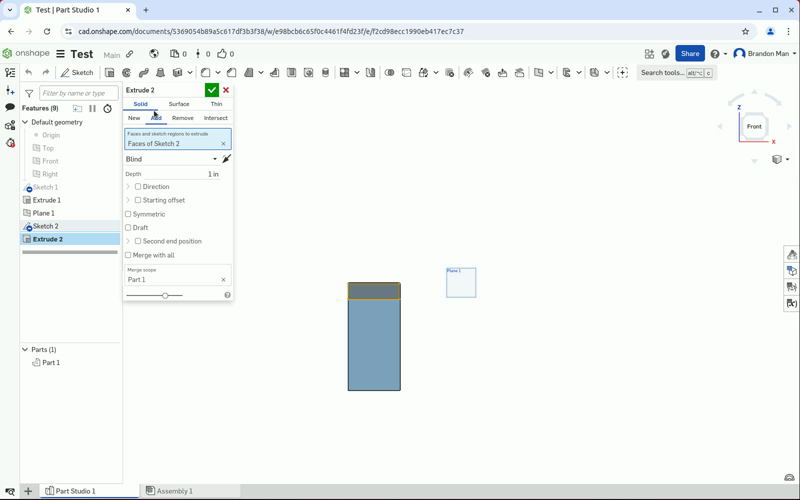
mouse_move(186, 120)
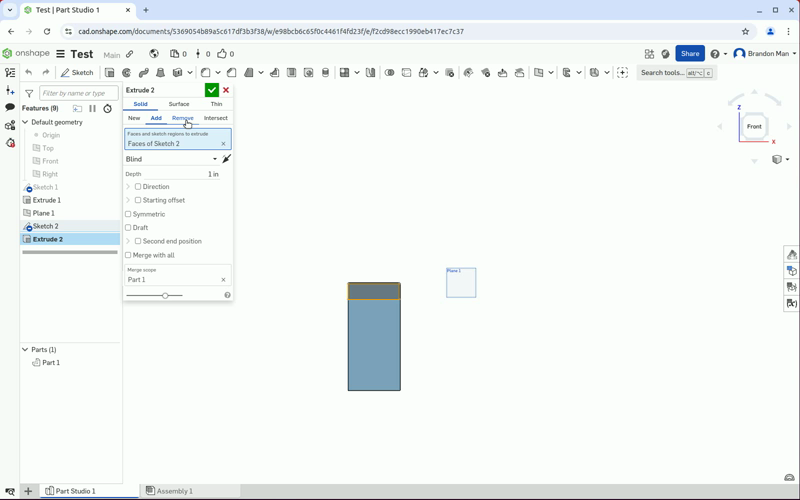
click(186, 120)
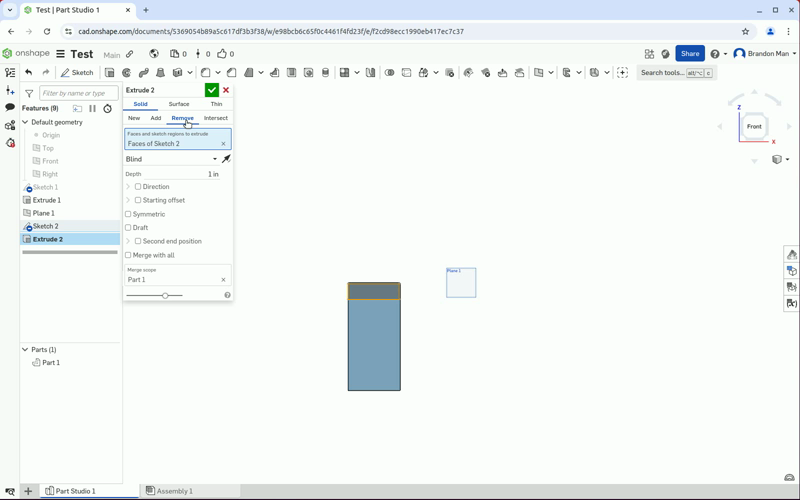
key(tab, 4)
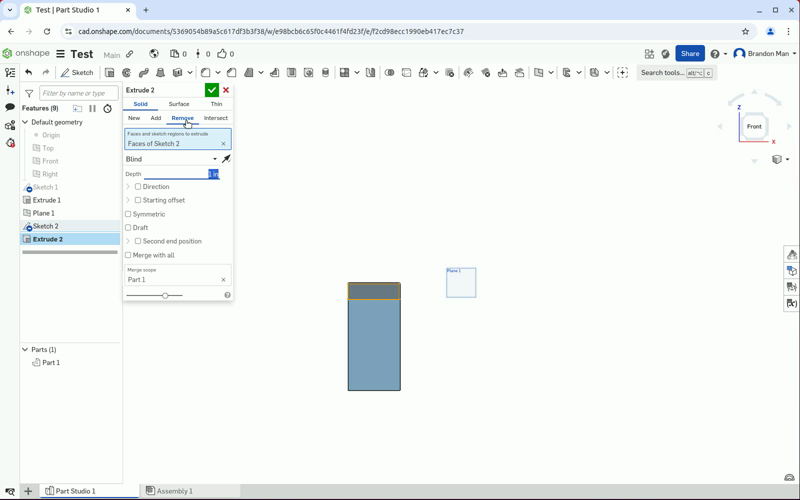
text(2.648)
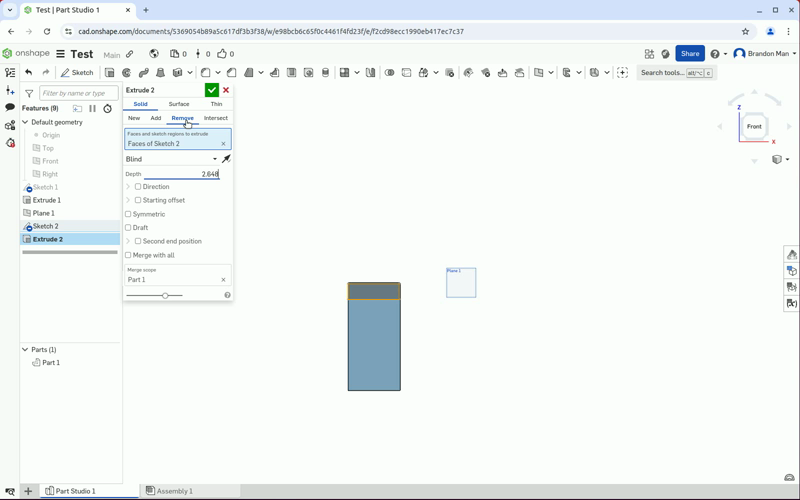
key(tab, 6)
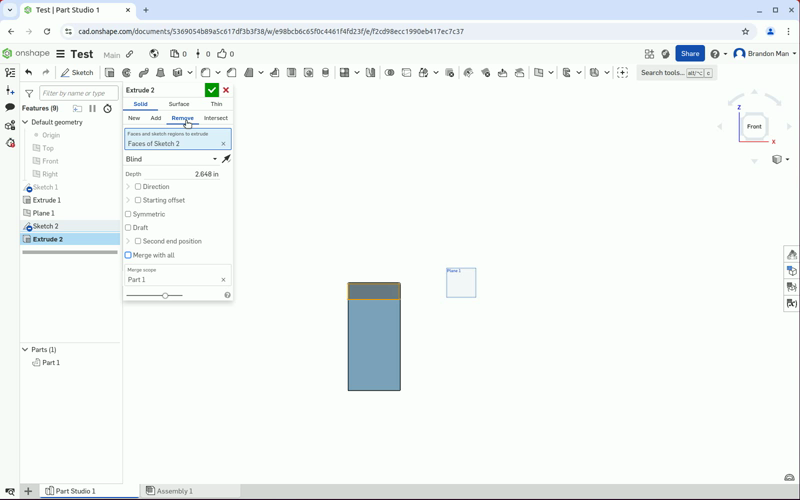
key(space)
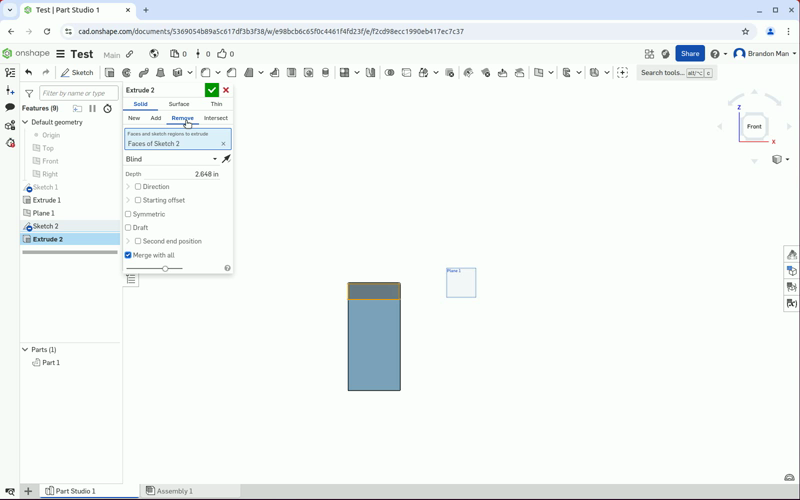
key(enter)
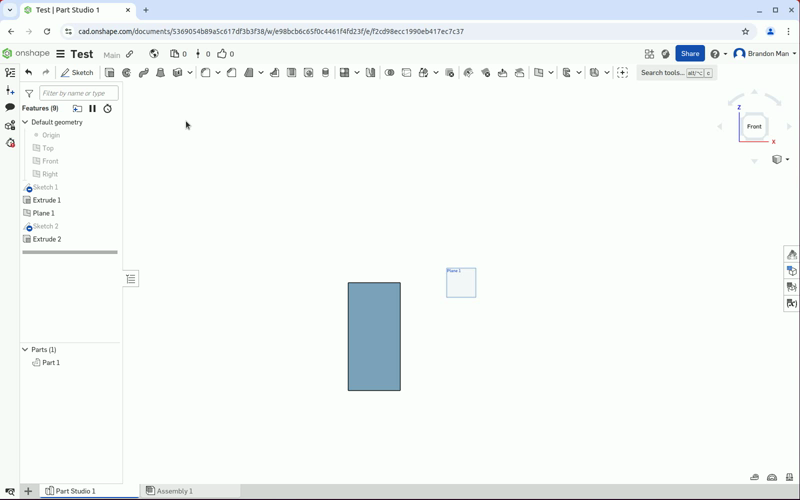
key(shift+h)
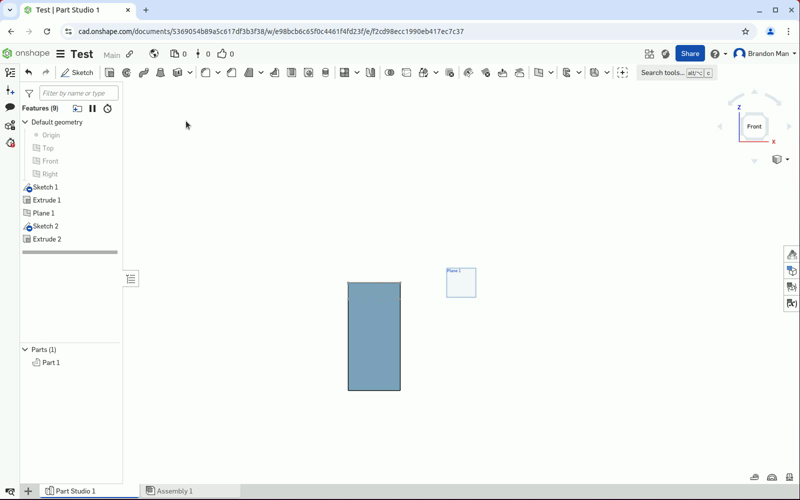
key(shift+h)
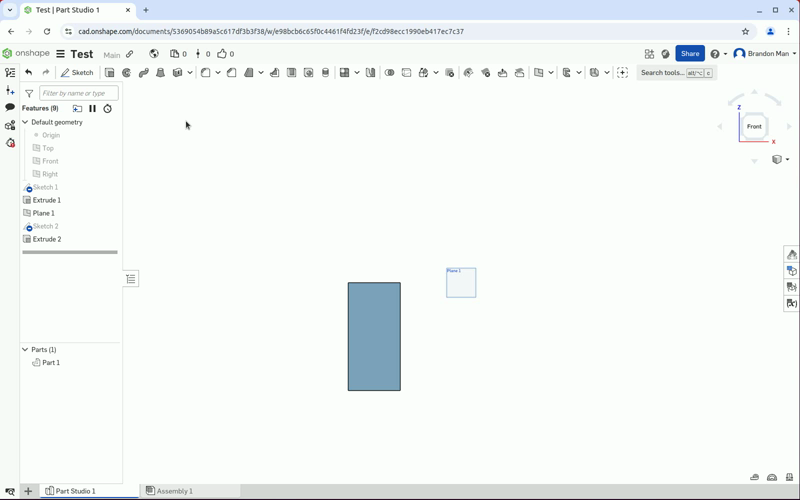
mouse_move(73, 189)
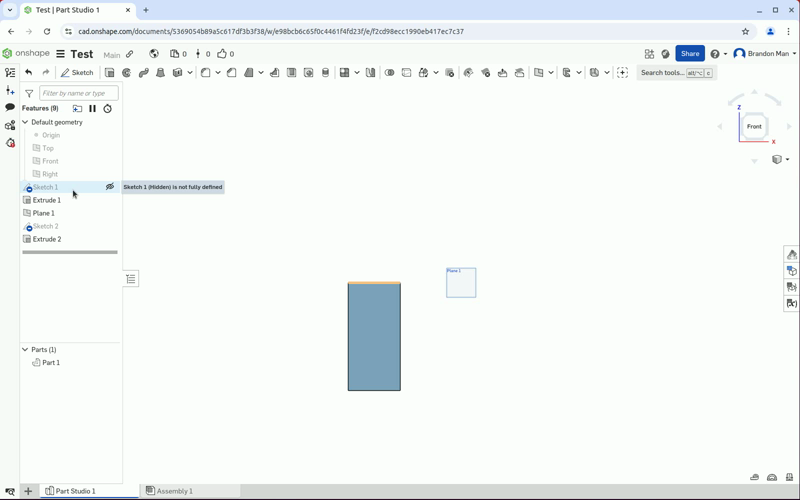
click(73, 189)
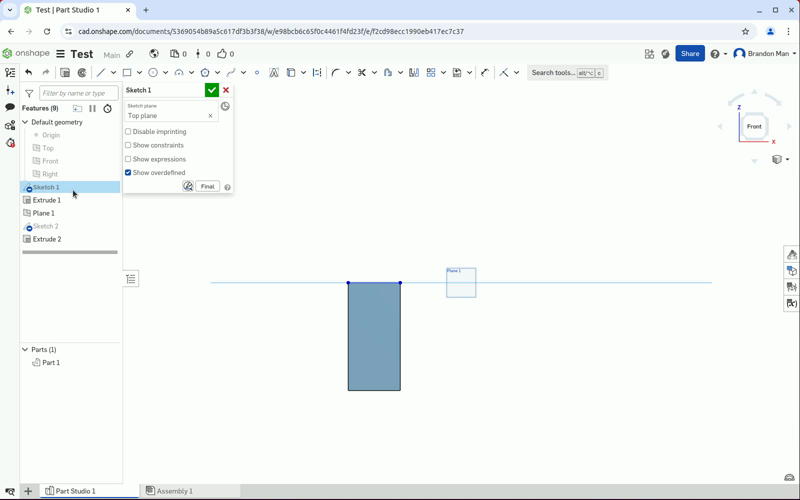
mouse_move(229, 92)
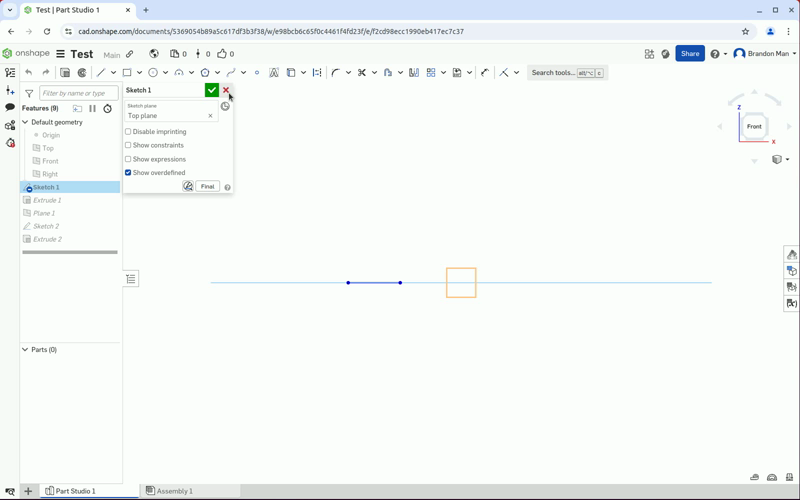
click(229, 92)
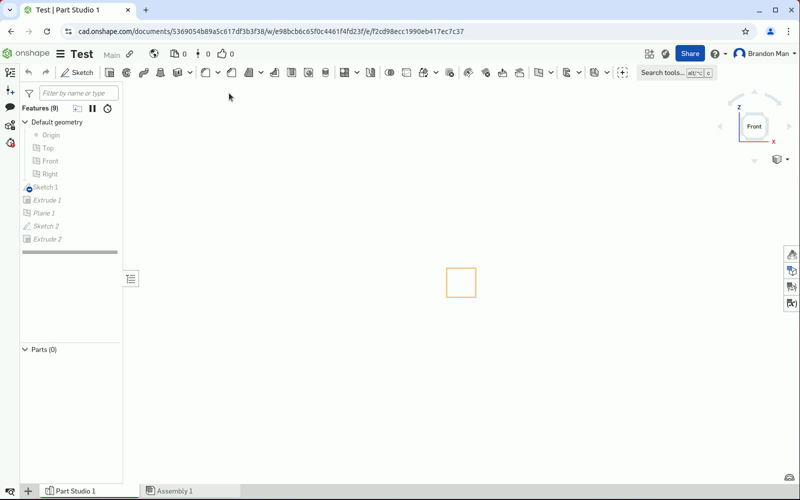
key(shift+s)
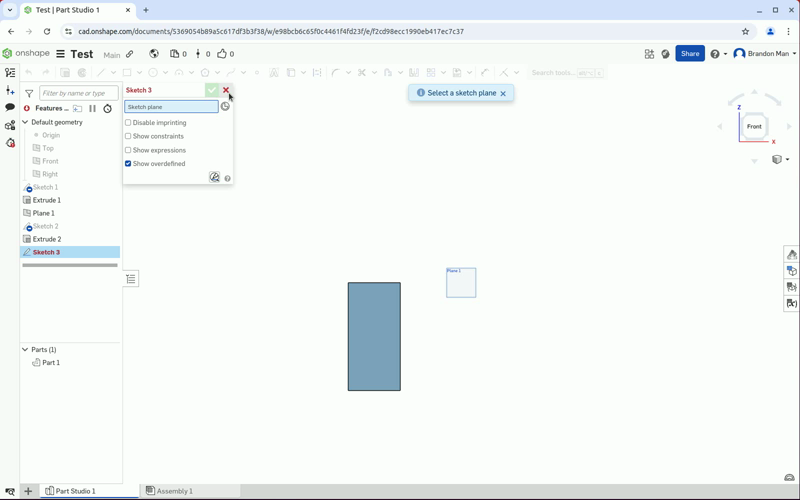
mouse_move(73, 215)
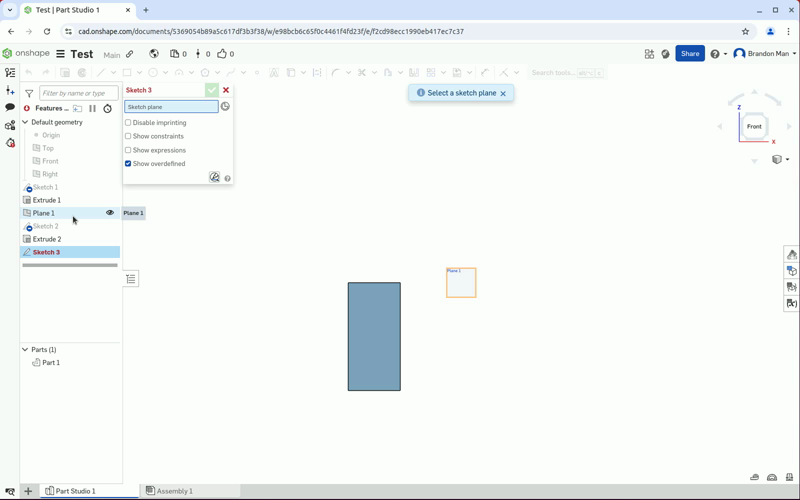
click(73, 215)
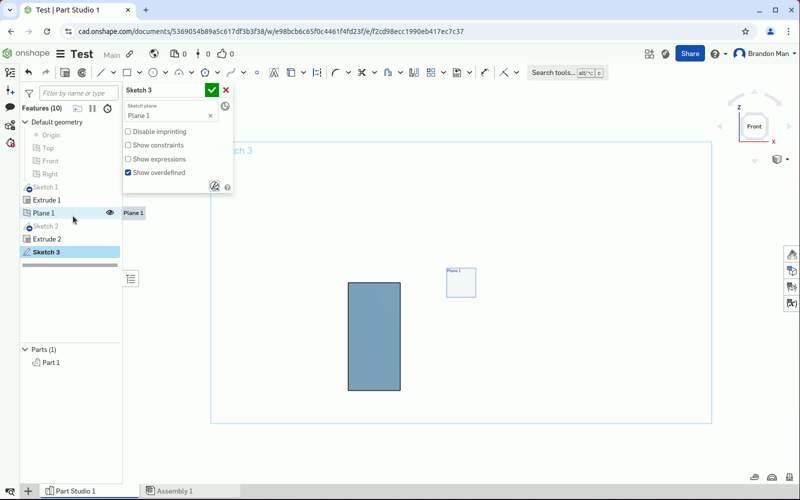
mouse_move(73, 352)
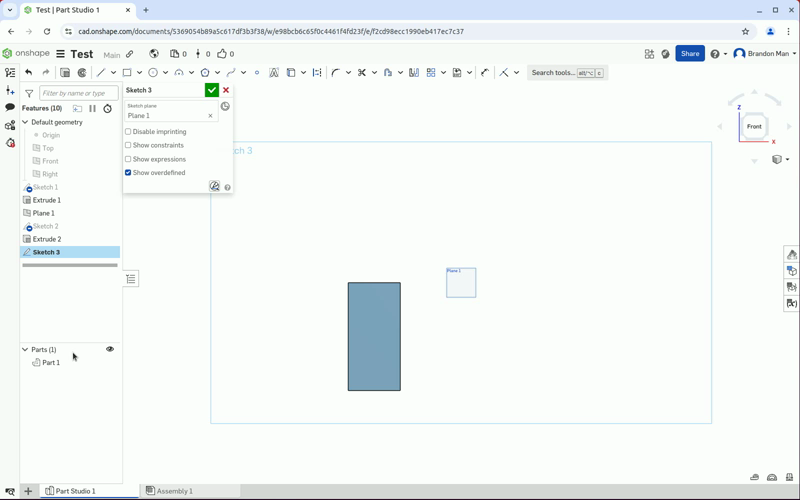
key(y)
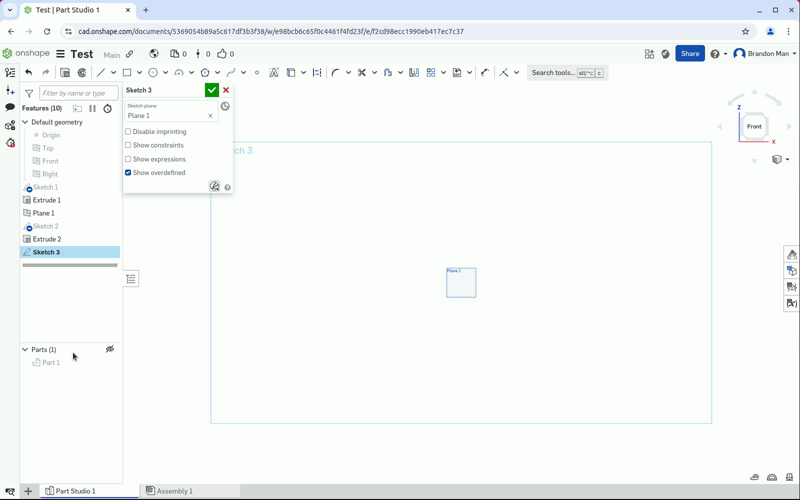
key(l)
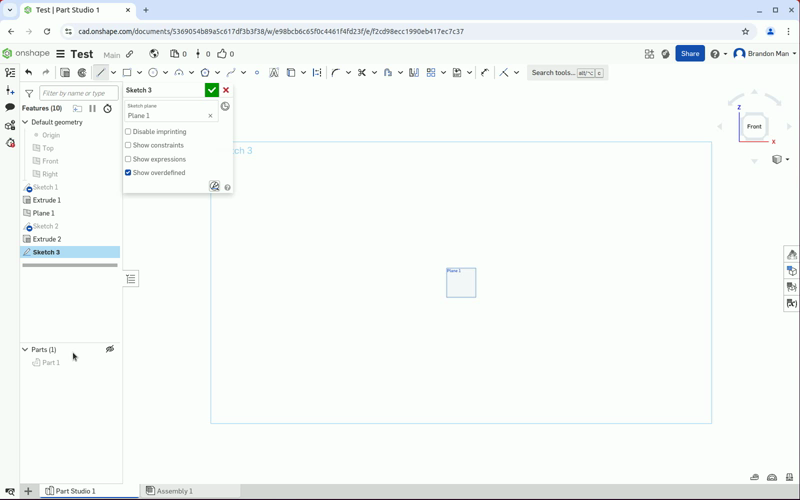
key_down(shift)
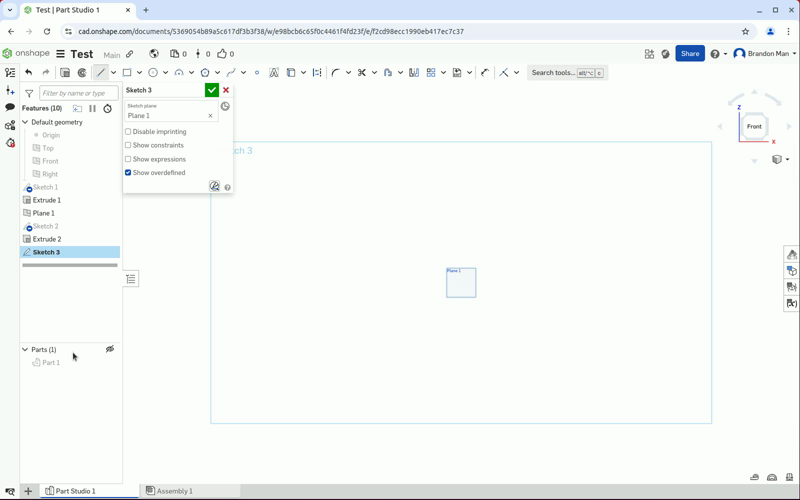
mouse_move(348, 315)
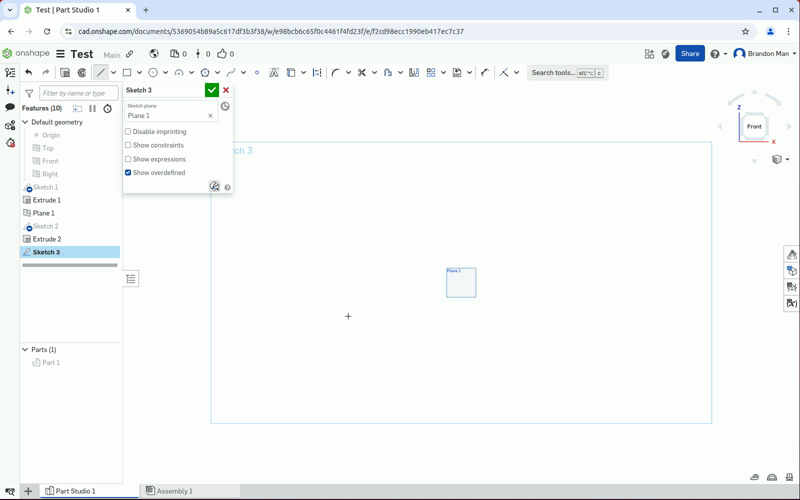
click(348, 315)
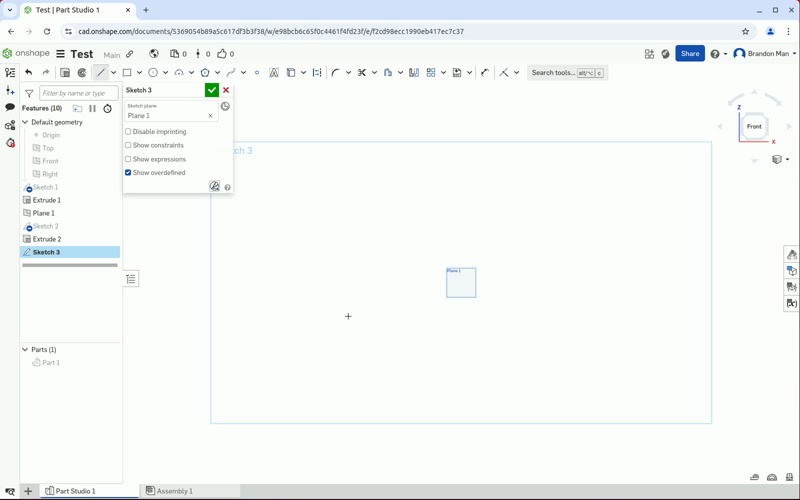
key_up(shift)
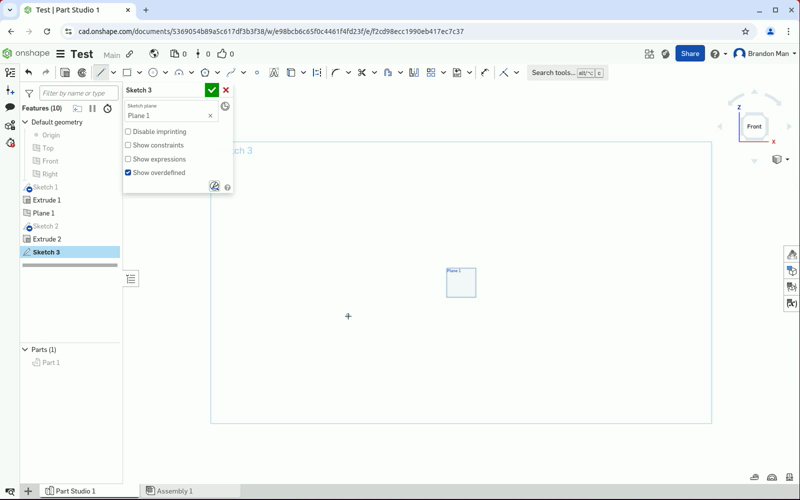
key_down(shift)
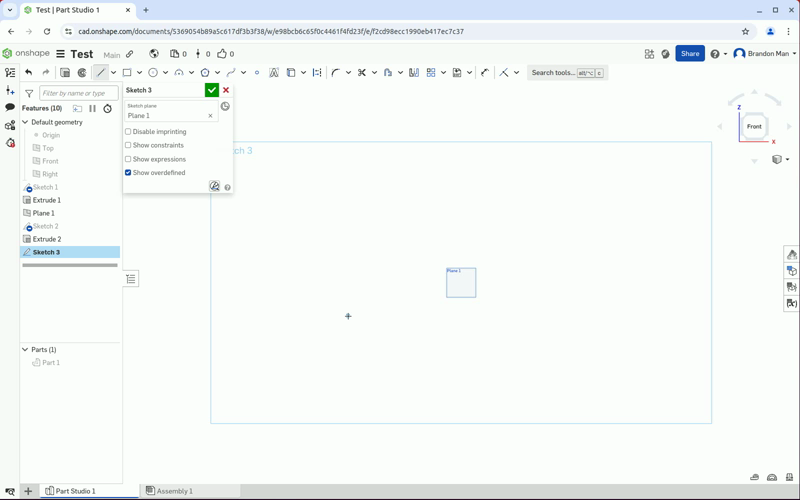
mouse_move(378, 315)
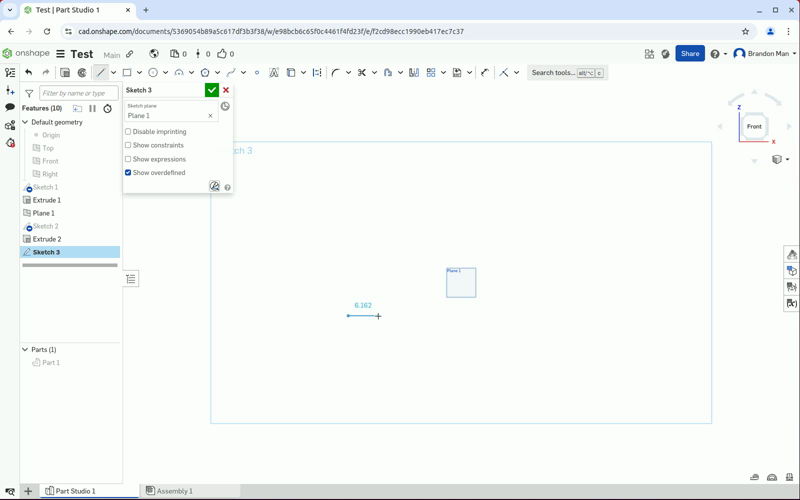
mouse_move(399, 315)
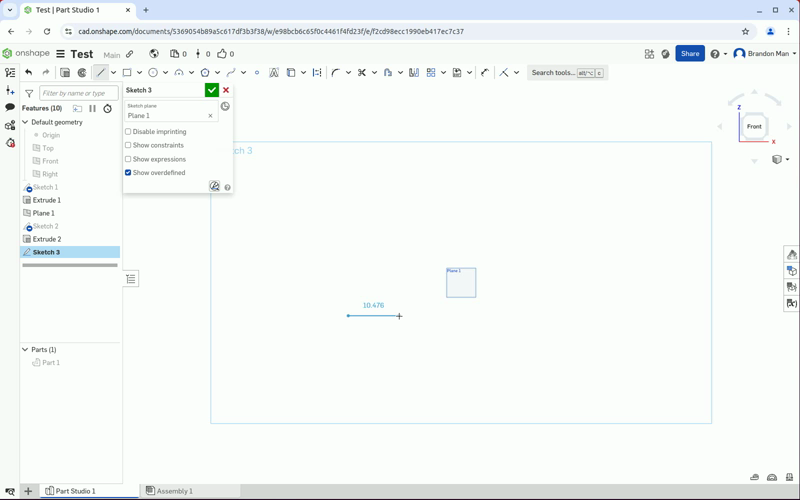
click(399, 315)
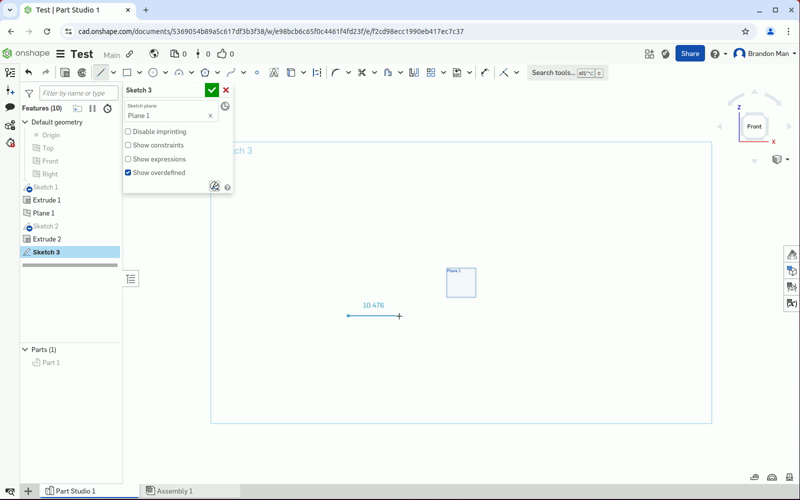
key_up(shift)
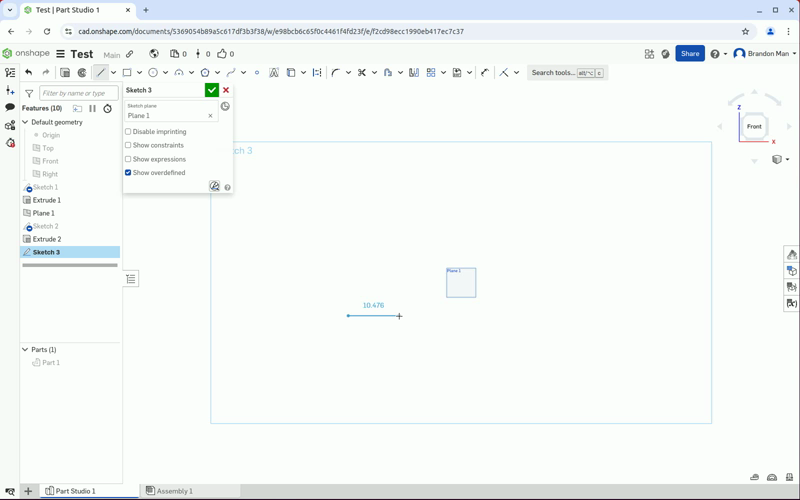
key_down(shift)
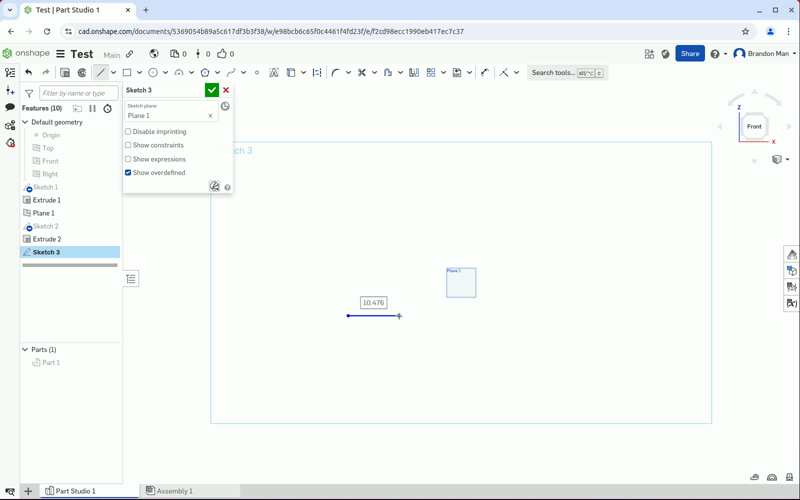
mouse_move(429, 315)
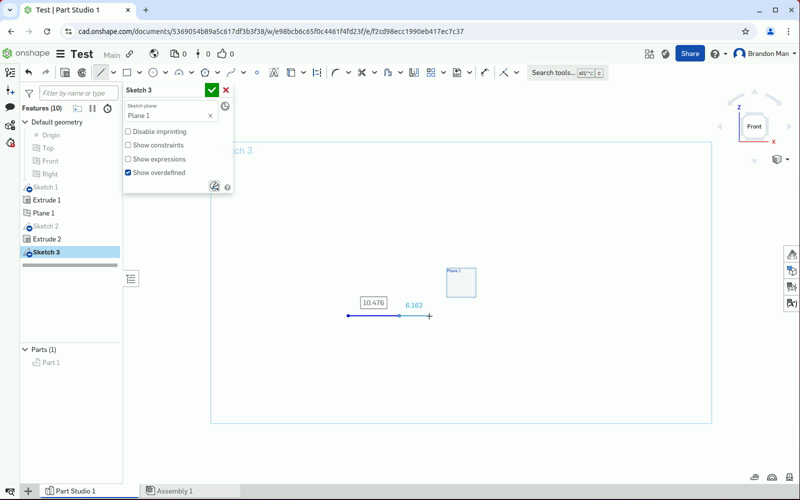
mouse_move(399, 300)
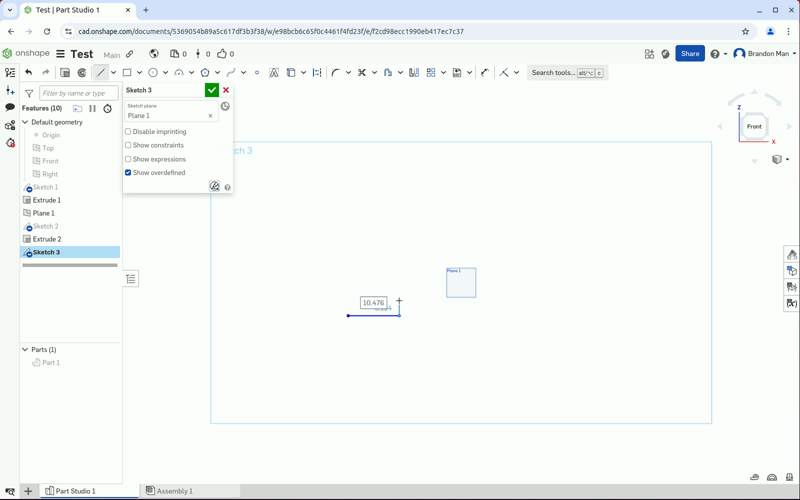
click(399, 300)
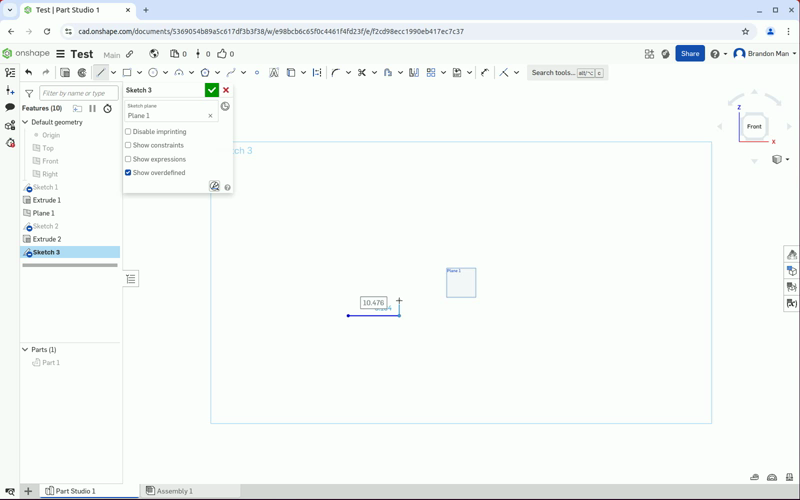
key_up(shift)
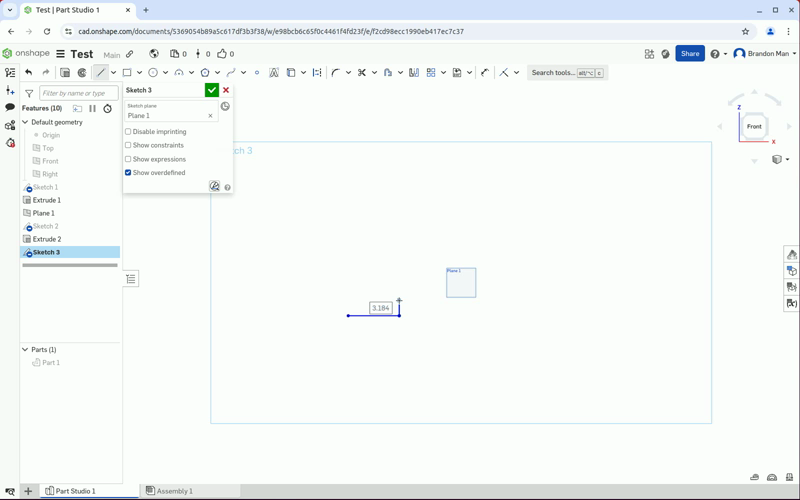
key_down(shift)
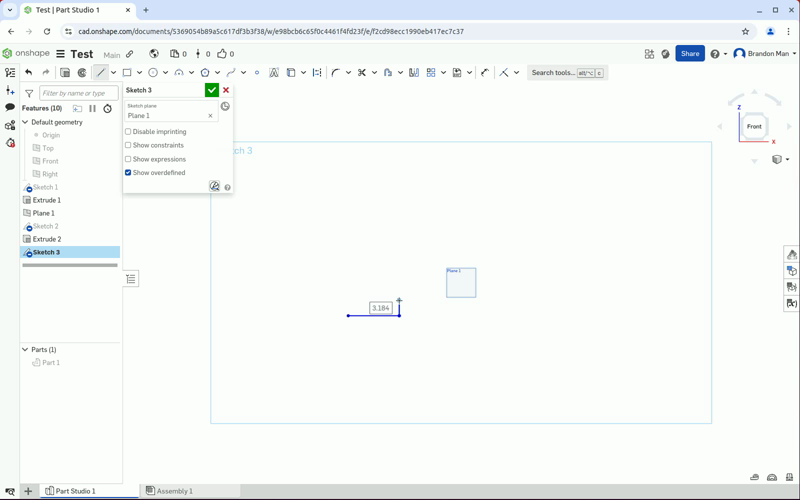
mouse_move(429, 300)
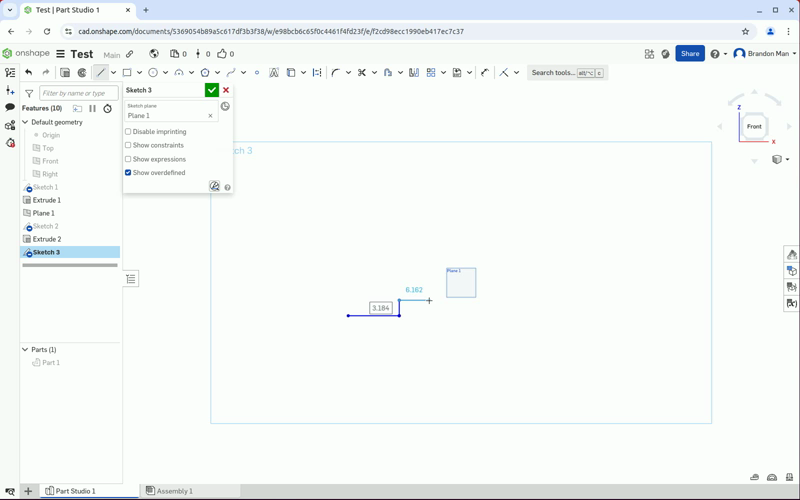
mouse_move(348, 300)
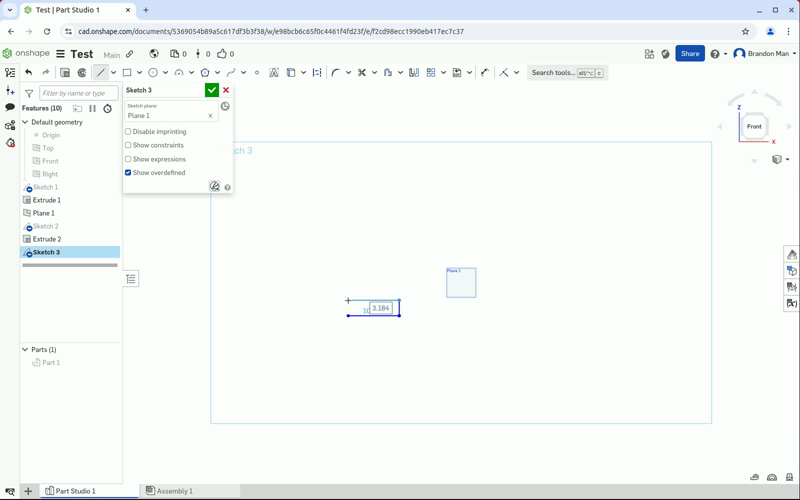
click(348, 300)
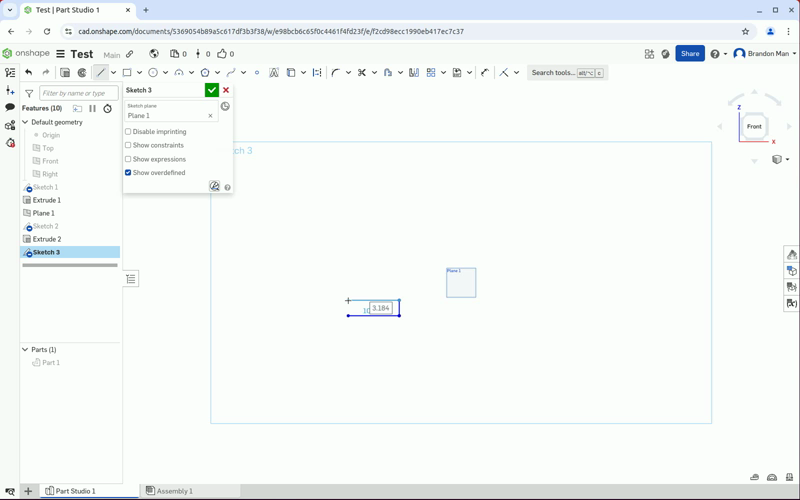
key_up(shift)
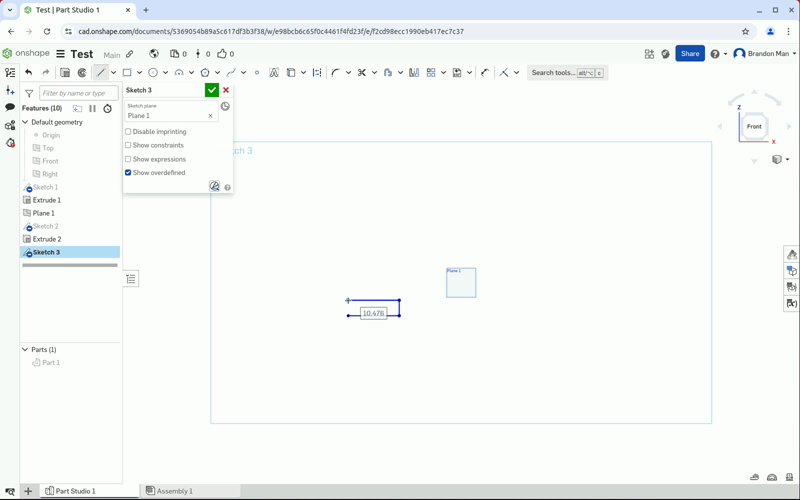
mouse_move(378, 300)
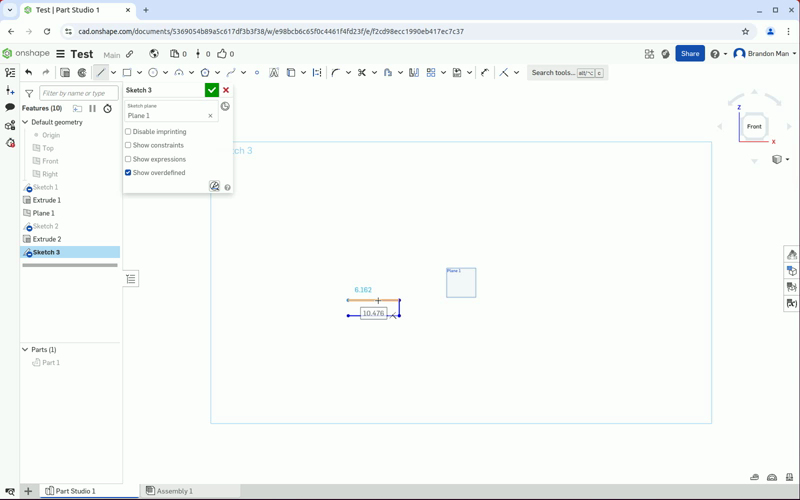
key_down(shift)
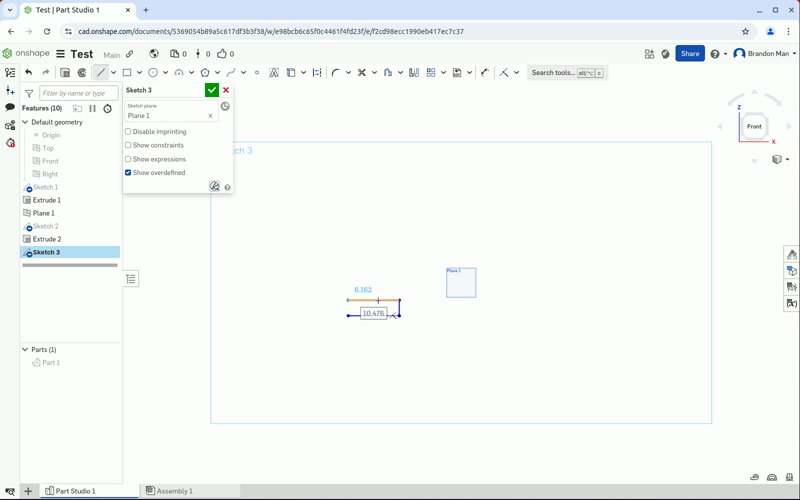
mouse_move(348, 315)
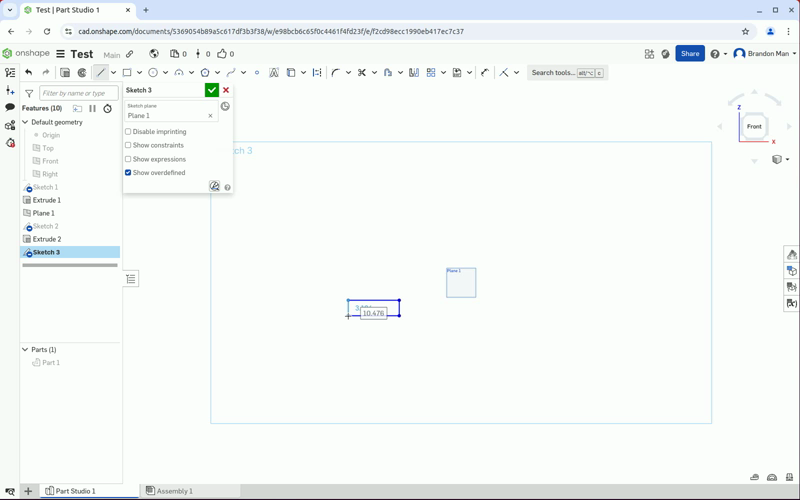
key_up(shift)
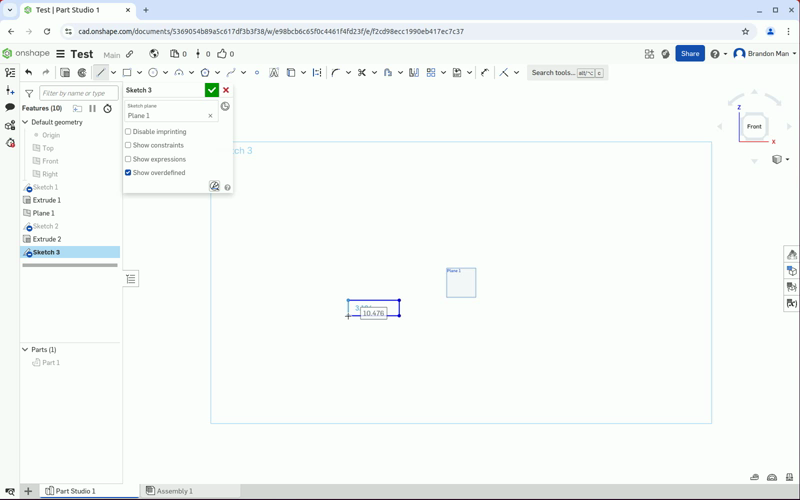
click(348, 315)
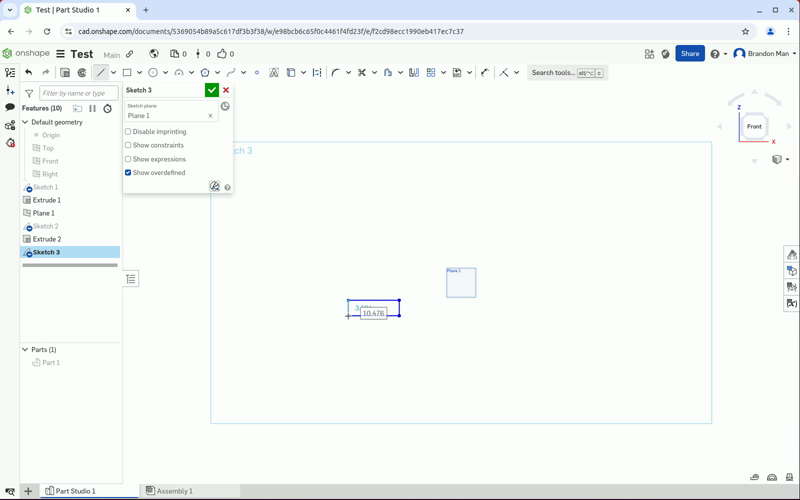
key(esc)
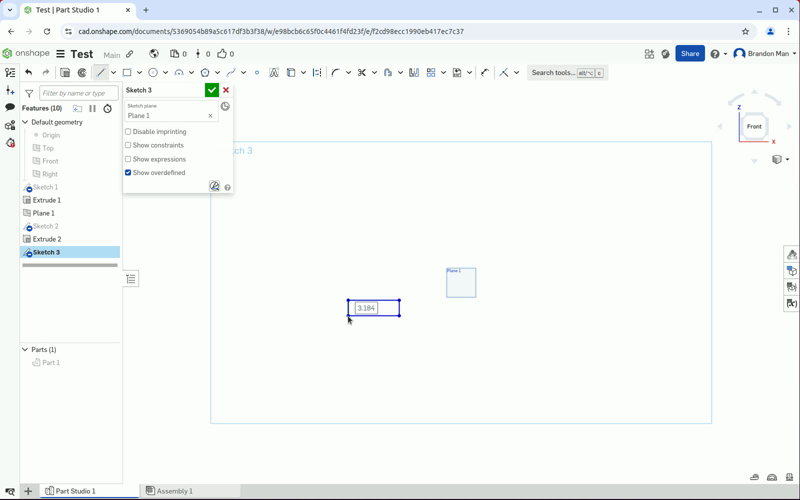
mouse_move(370, 301)
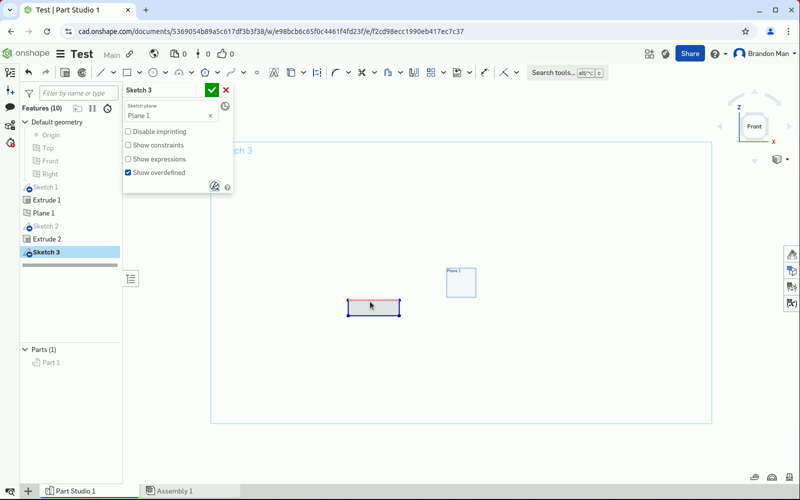
scroll(6)
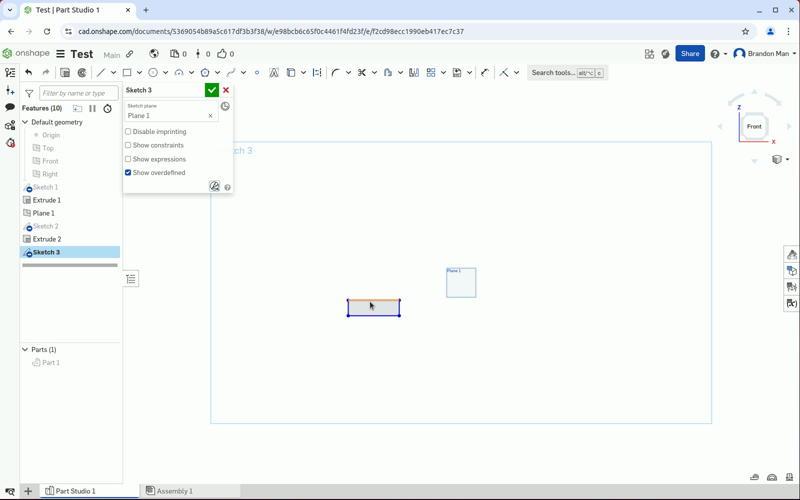
scroll(6)
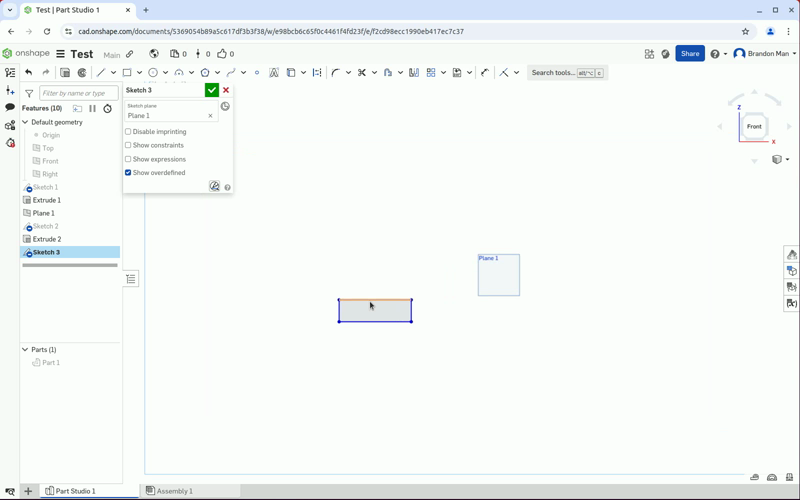
scroll(6)
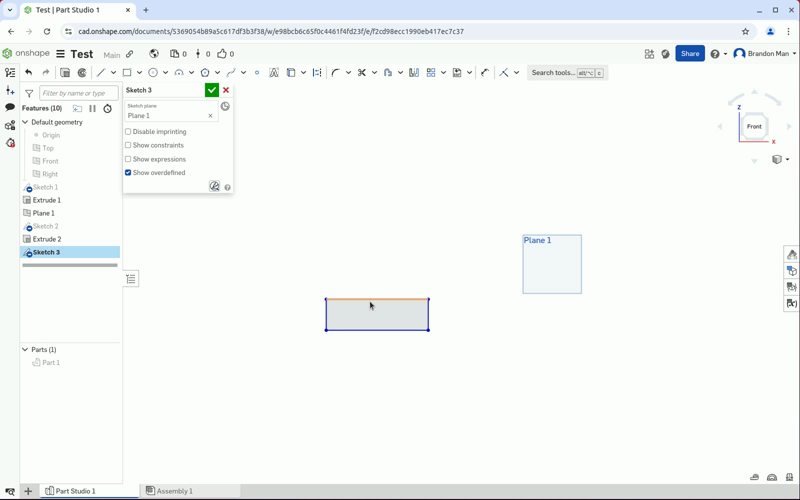
scroll(6)
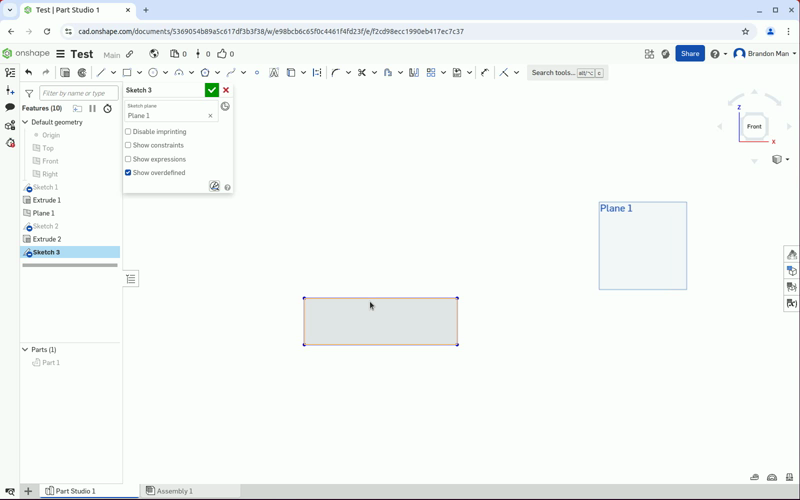
scroll(6)
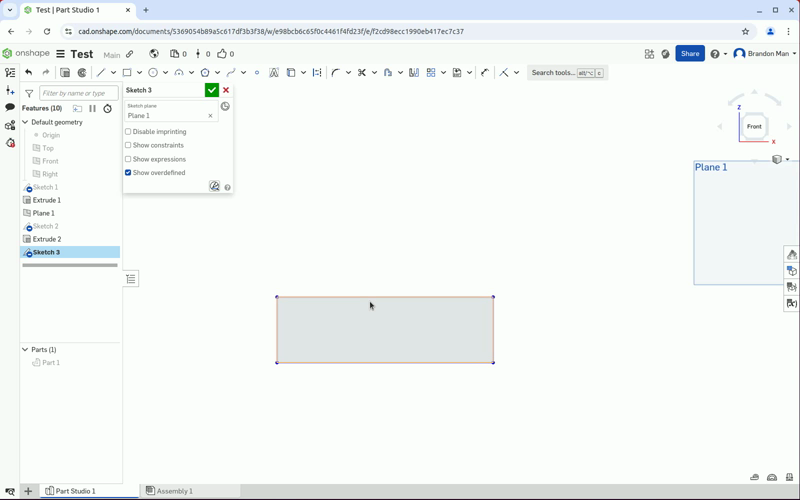
scroll(6)
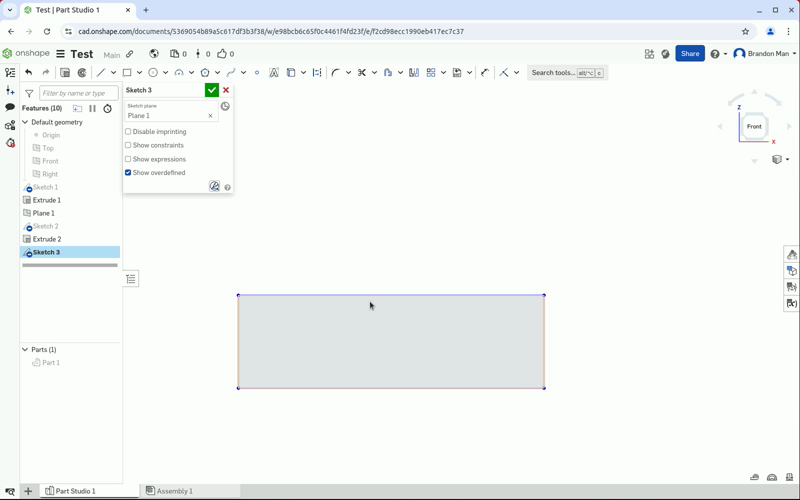
scroll(6)
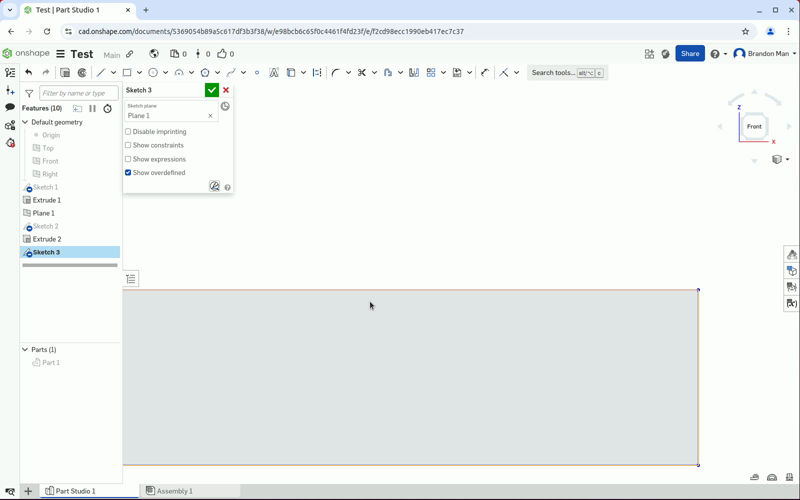
click(370, 301)
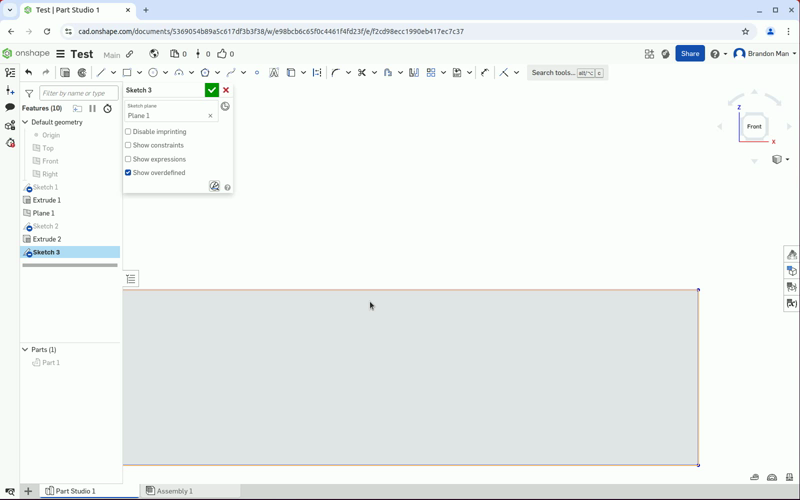
scroll(-6)
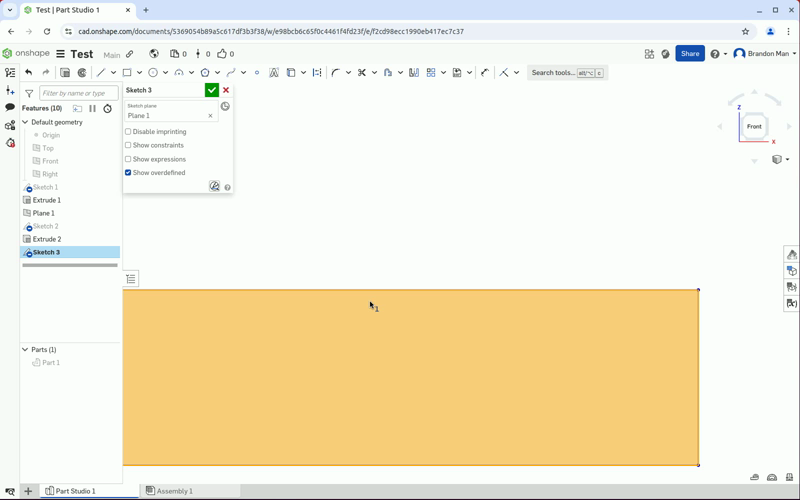
scroll(-6)
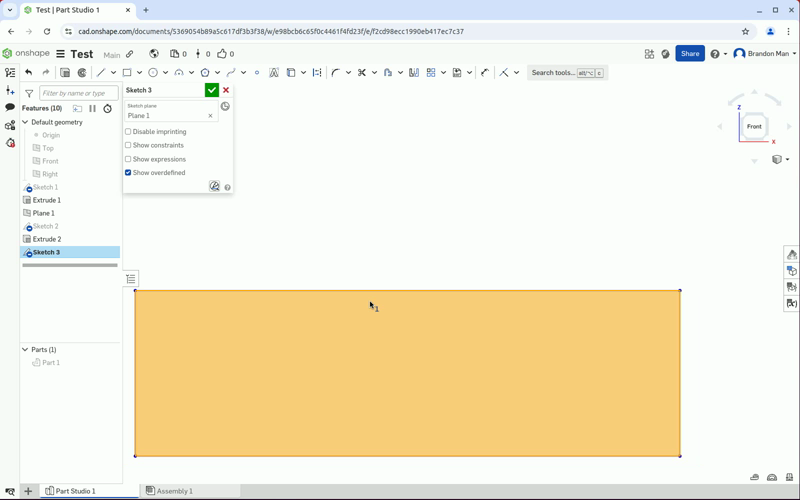
scroll(-6)
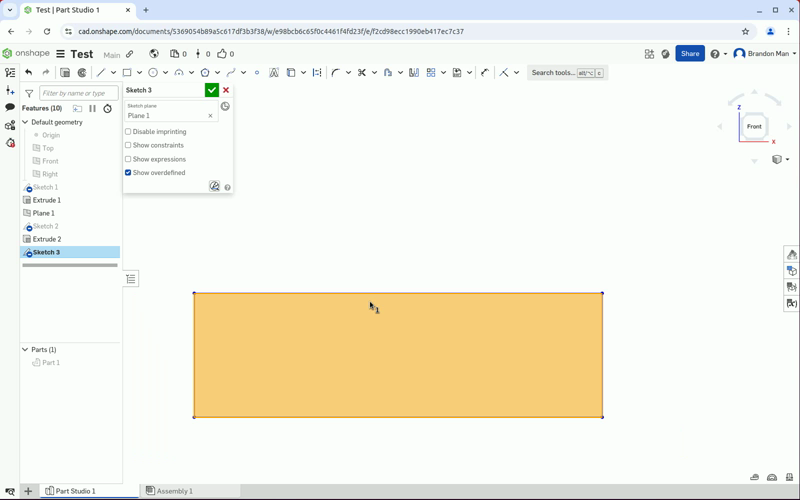
scroll(-6)
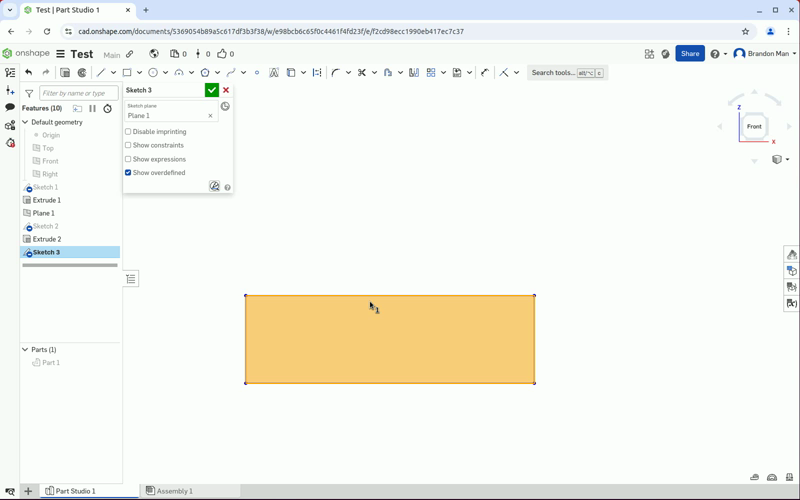
scroll(-6)
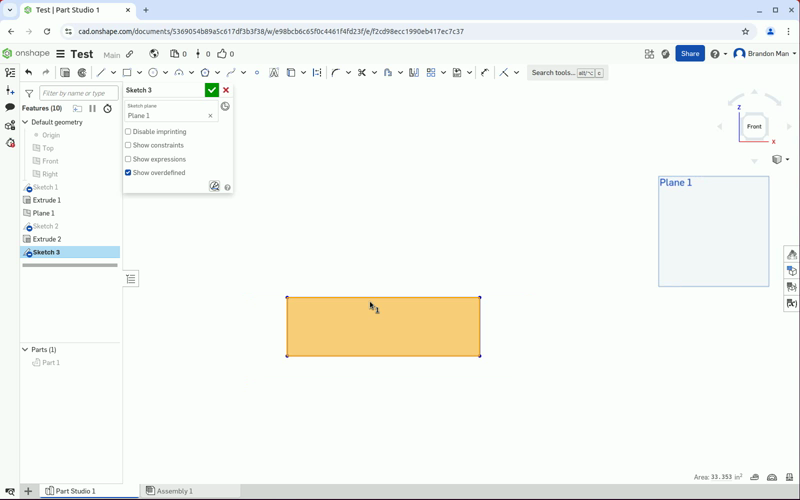
scroll(-6)
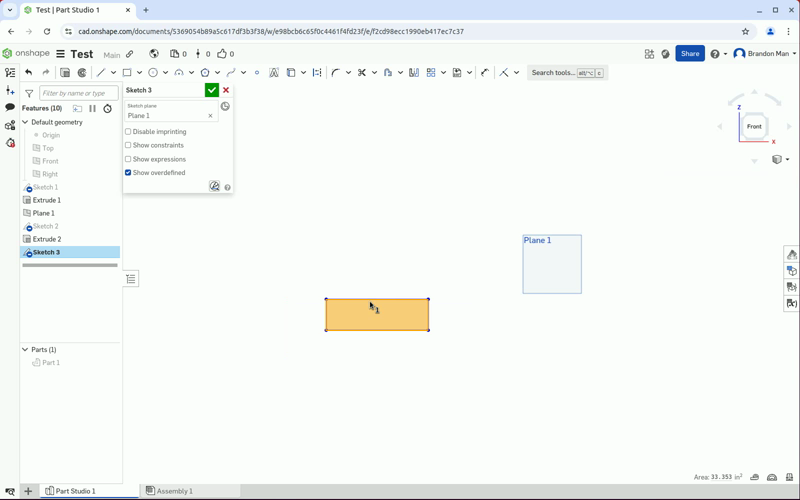
scroll(-6)
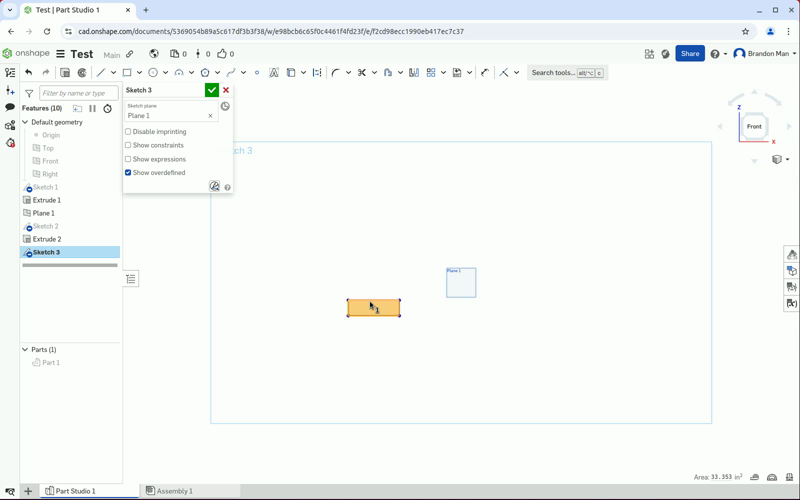
mouse_move(73, 352)
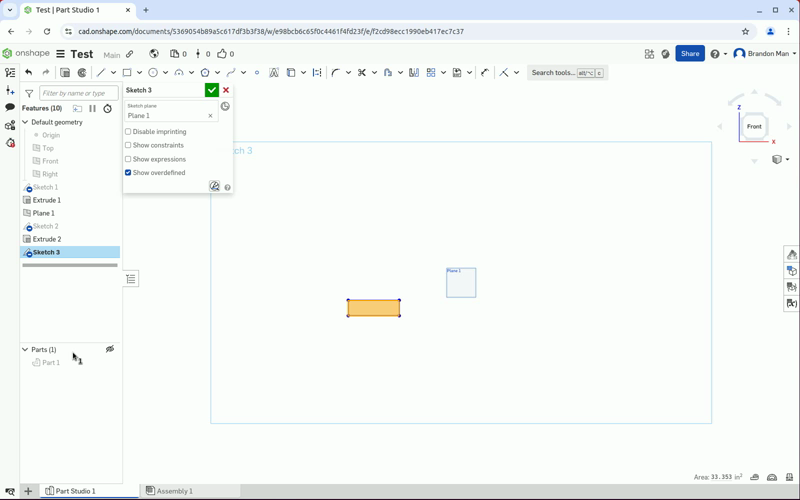
key(shift+y)
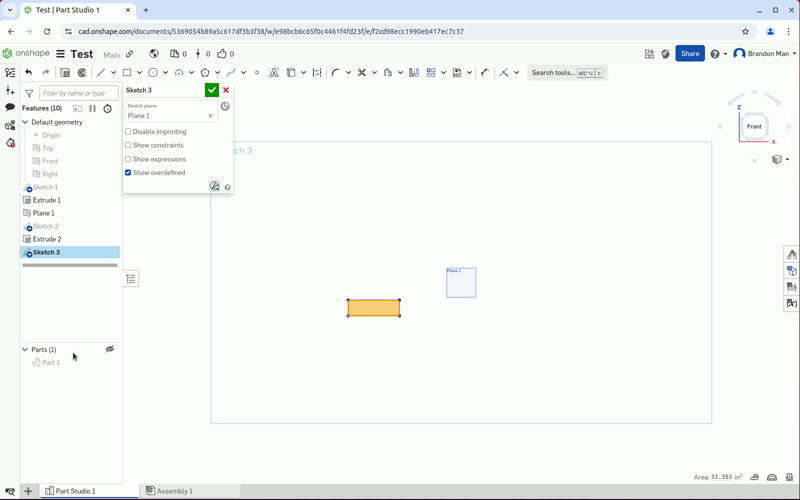
key(shift+e)
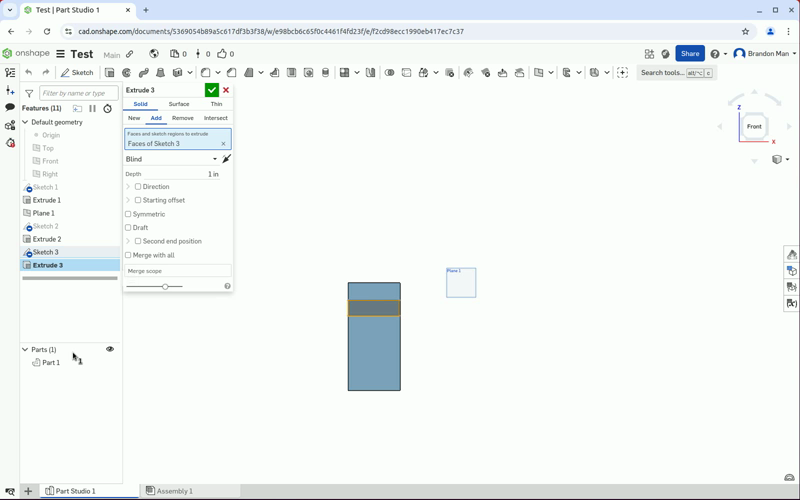
mouse_move(143, 106)
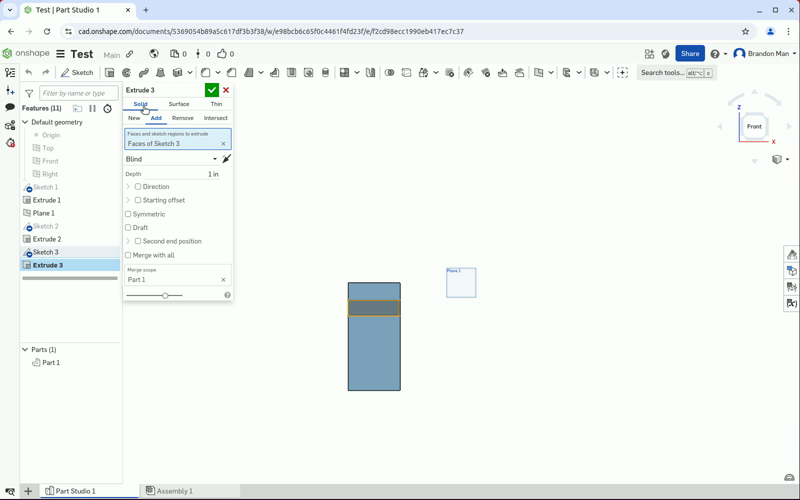
click(143, 106)
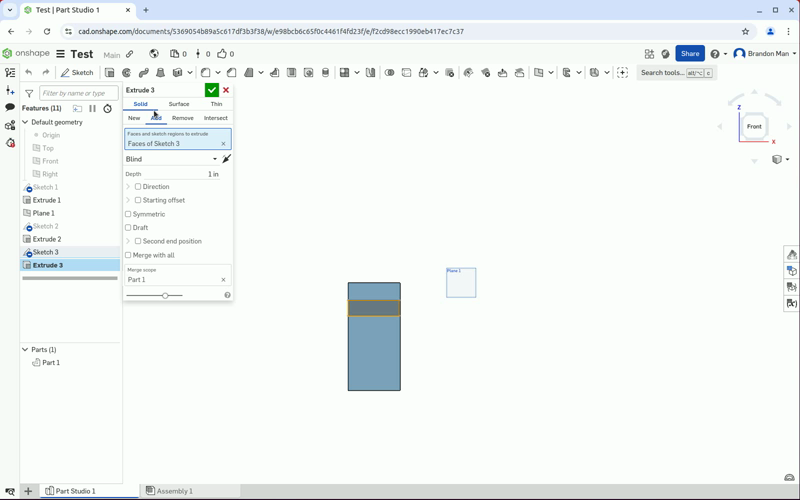
mouse_move(186, 120)
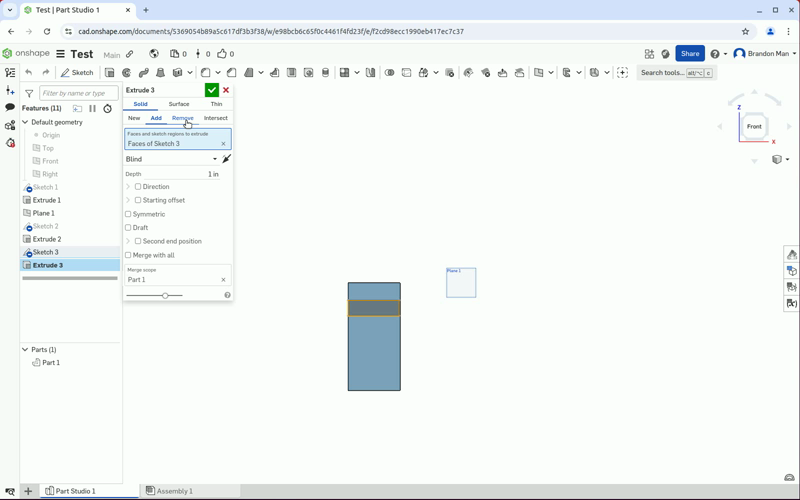
click(186, 120)
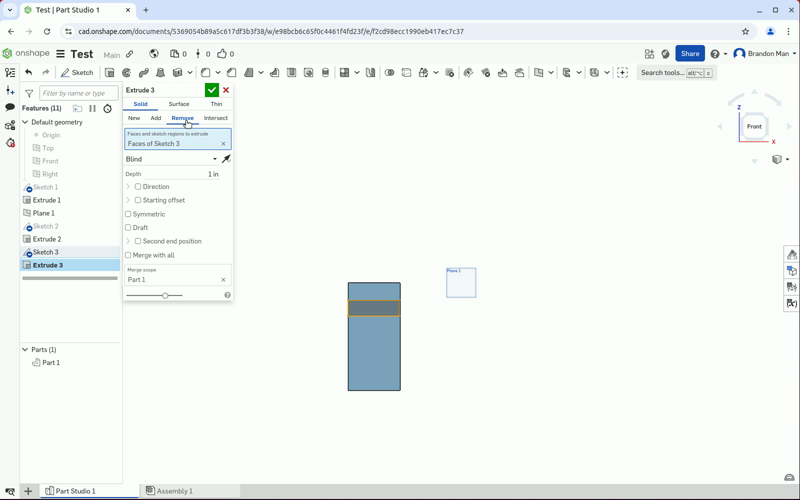
key(tab, 4)
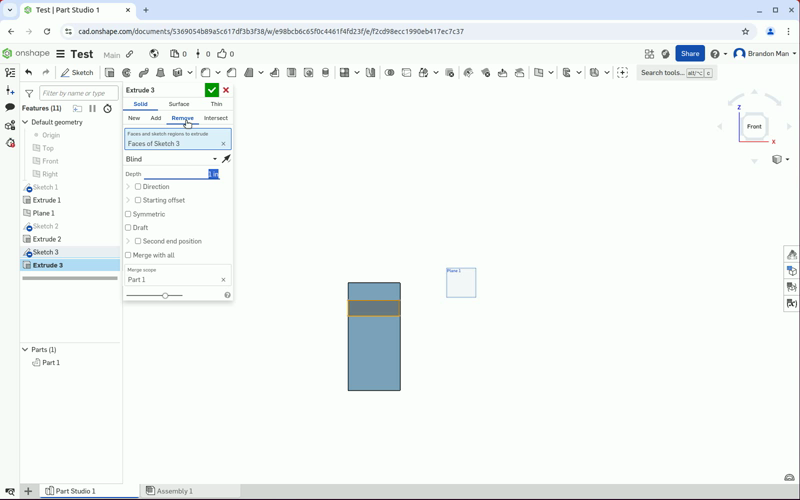
text(2.648)
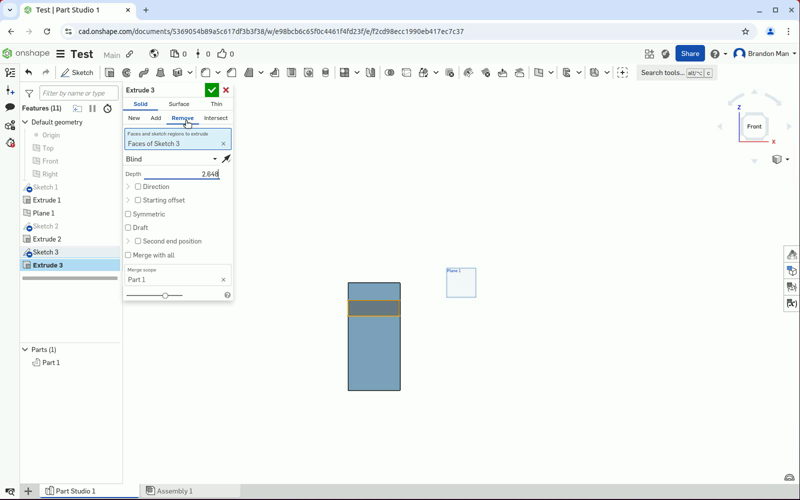
key(tab, 6)
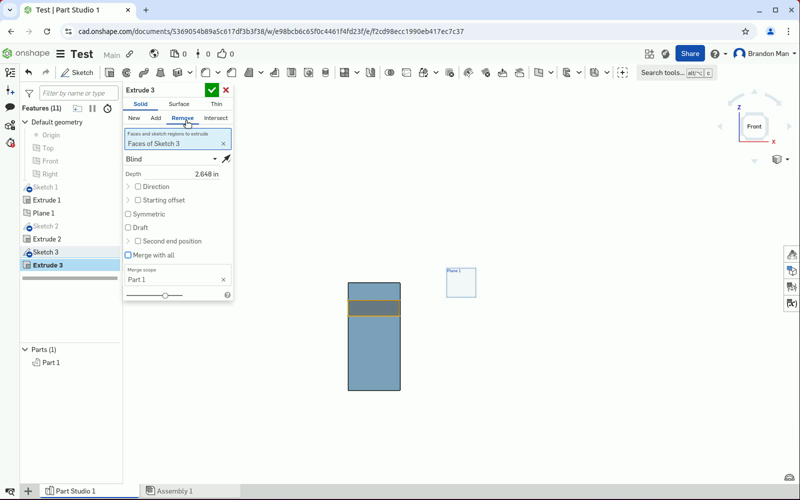
key(space)
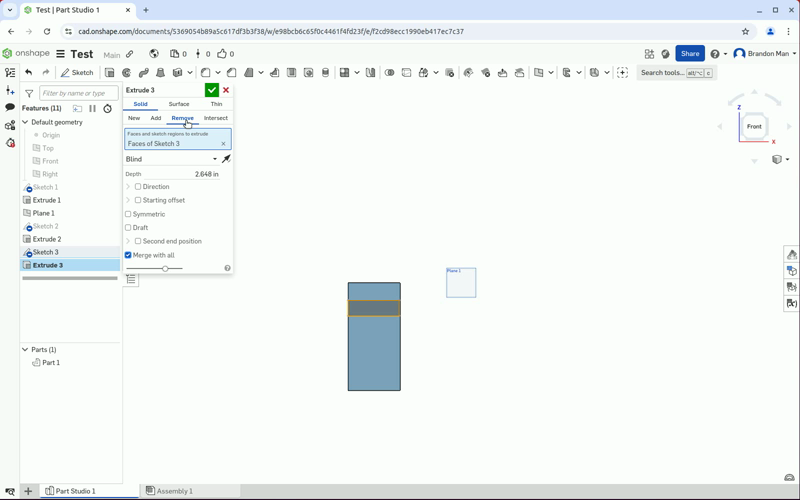
key(enter)
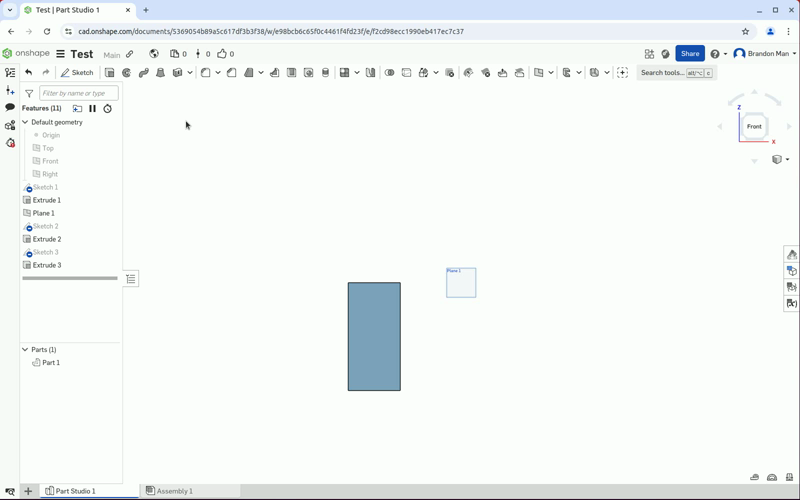
key(shift+h)
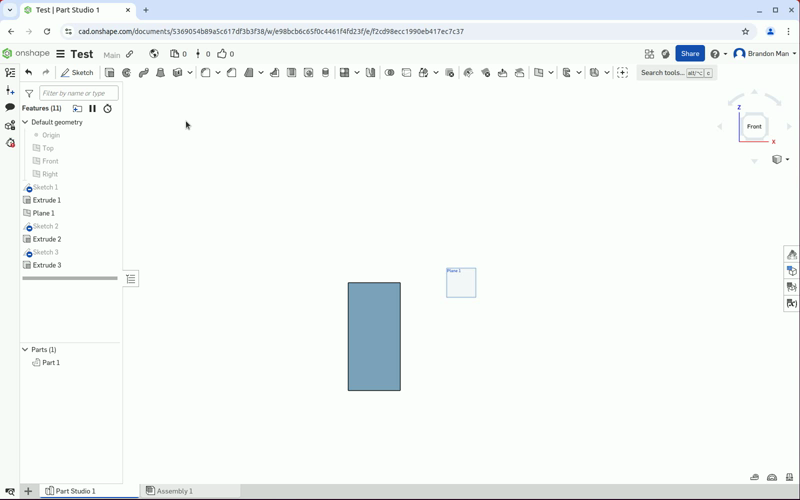
key(shift+h)
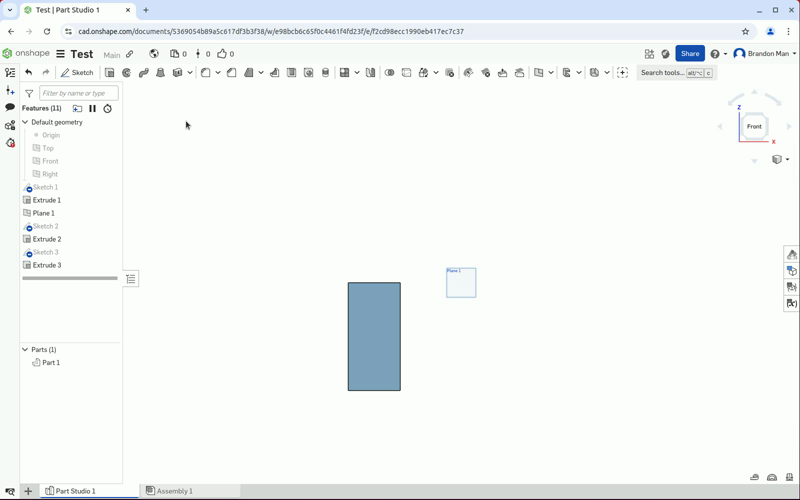
mouse_move(73, 189)
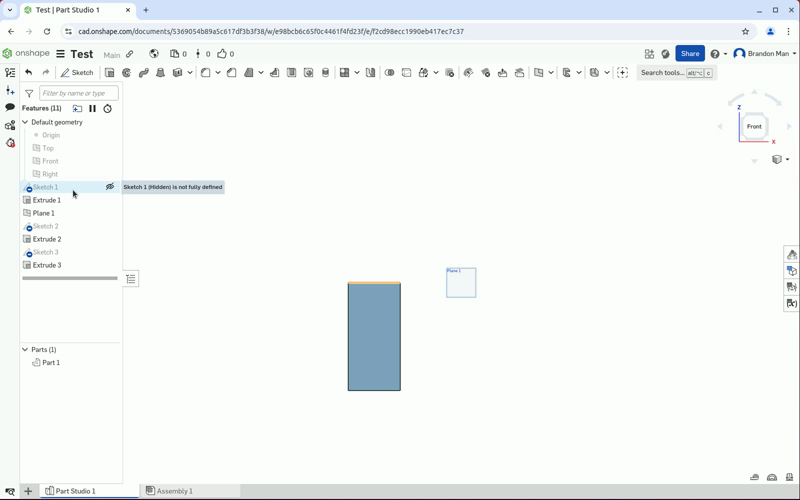
click(73, 189)
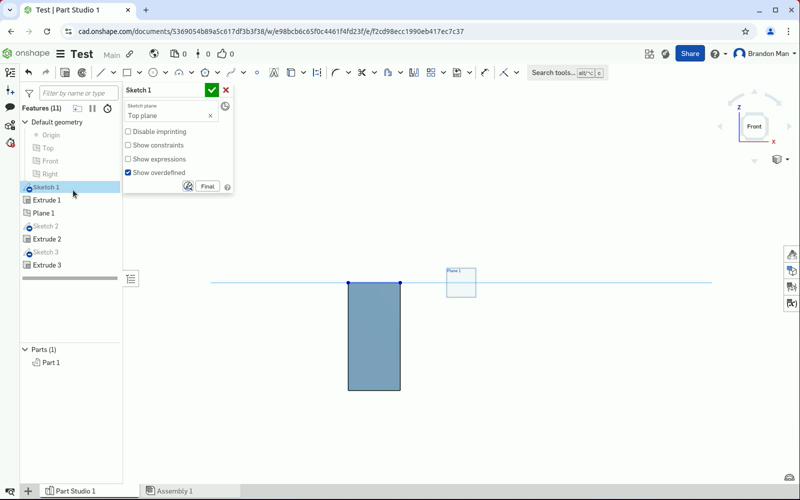
mouse_move(229, 92)
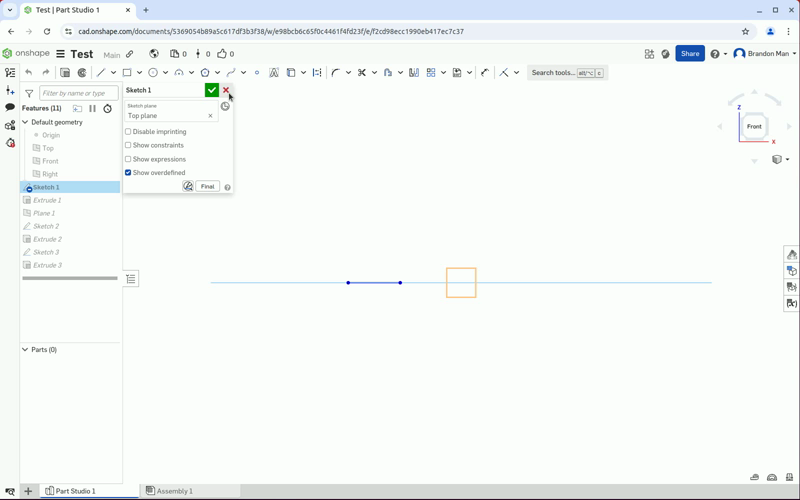
click(229, 92)
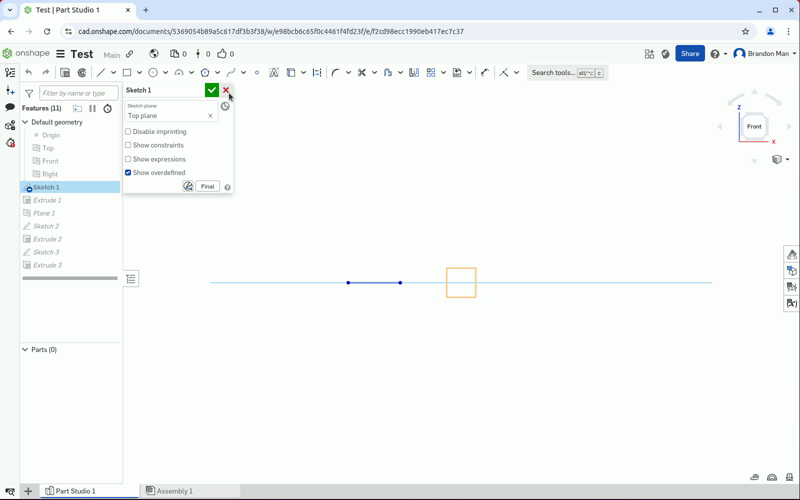
key(shift+s)
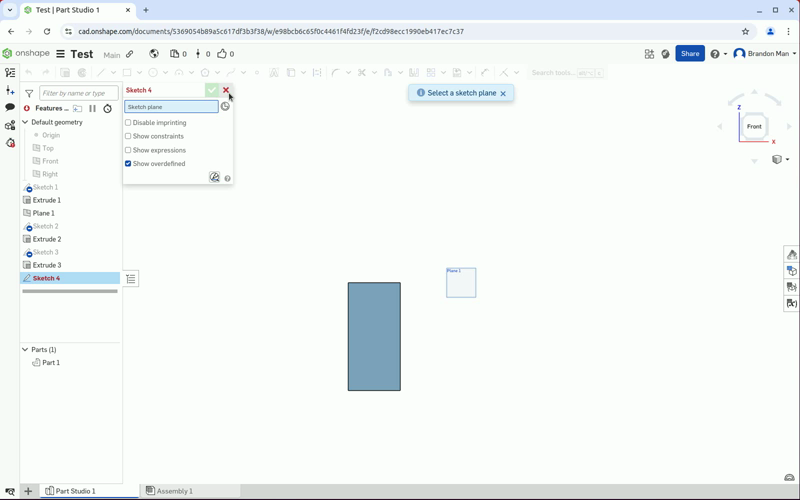
mouse_move(73, 215)
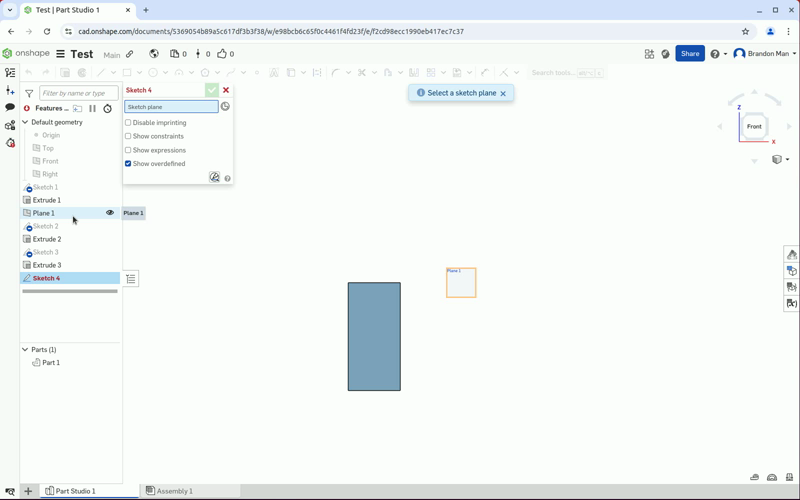
click(73, 215)
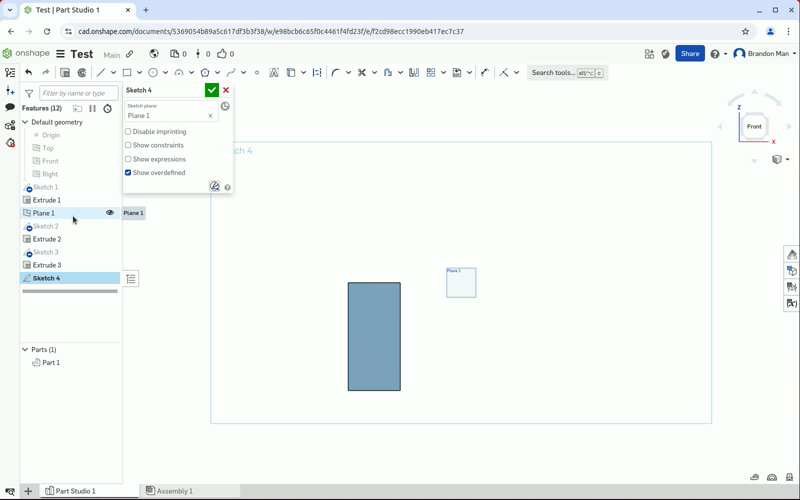
mouse_move(73, 352)
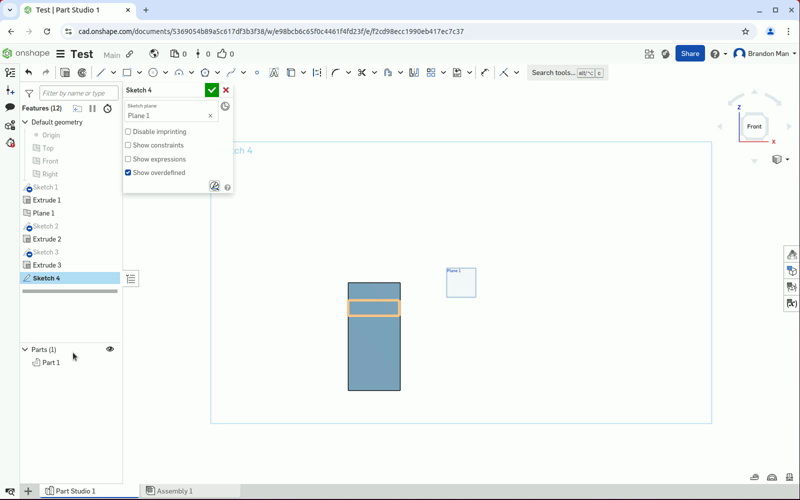
key(y)
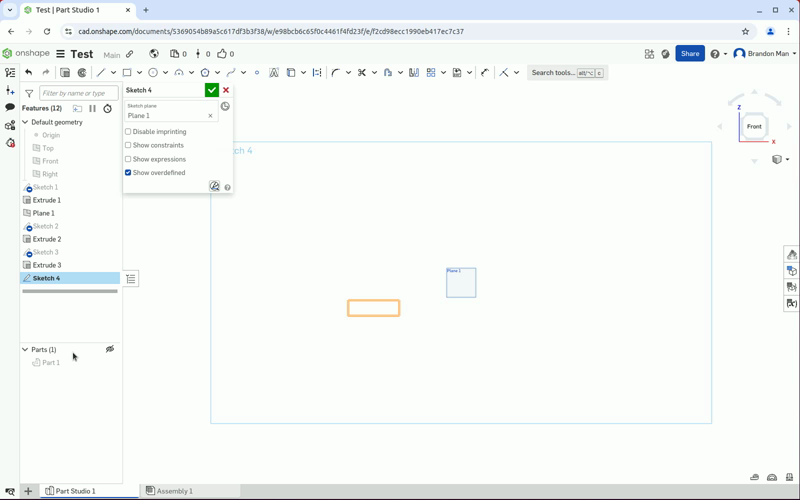
key(l)
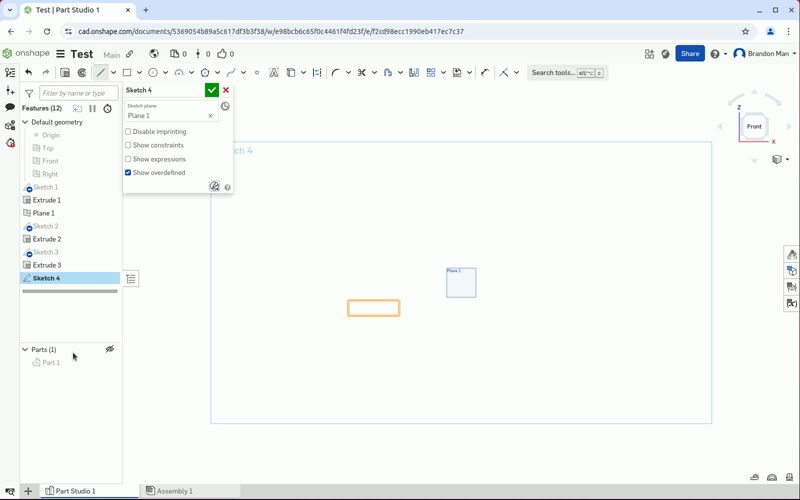
key_down(shift)
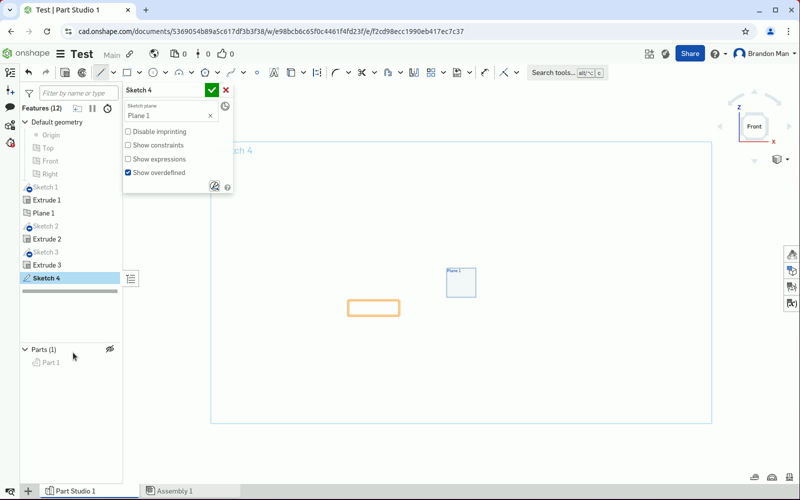
mouse_move(348, 332)
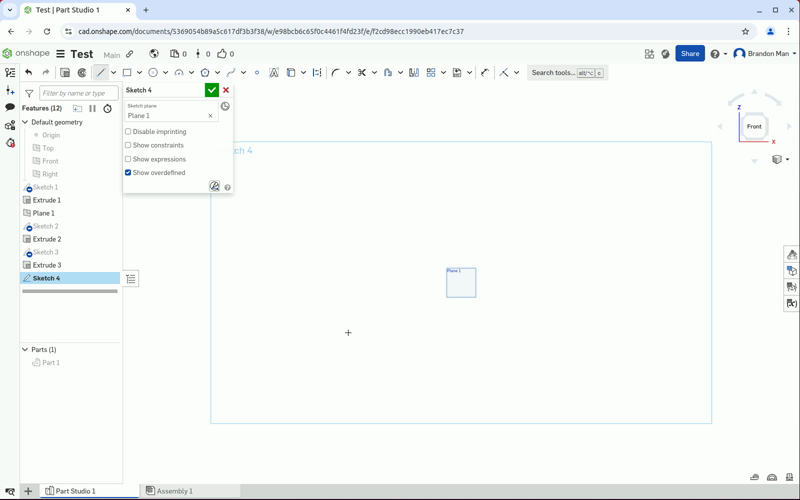
click(348, 332)
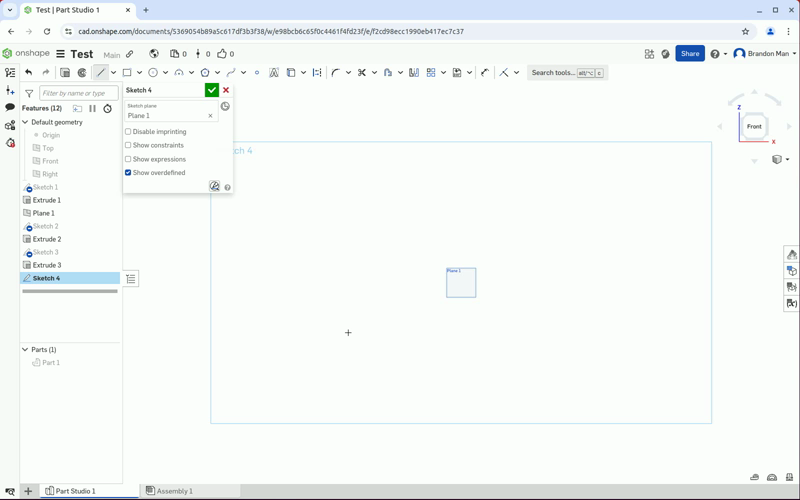
key_up(shift)
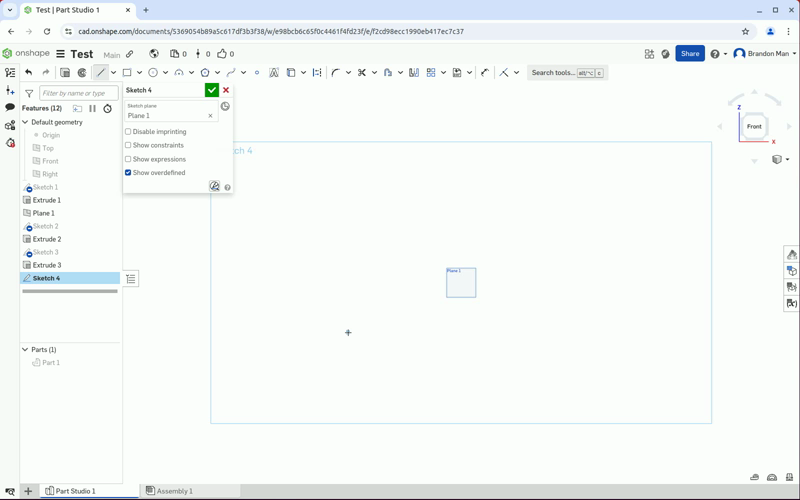
key_down(shift)
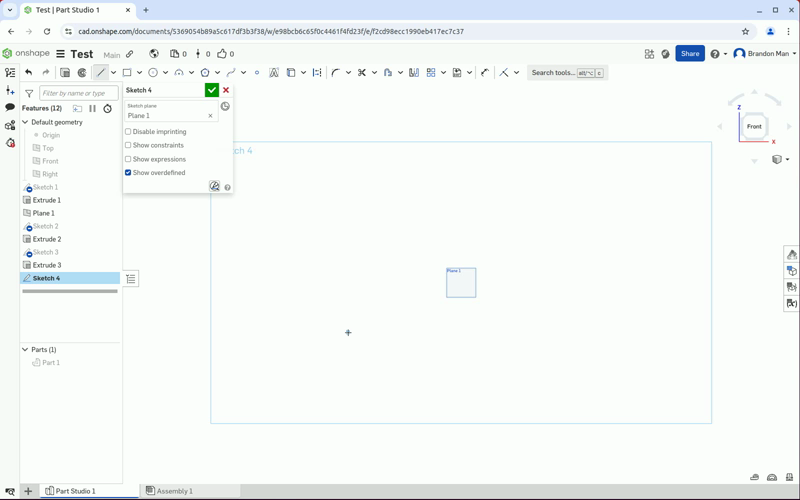
mouse_move(378, 332)
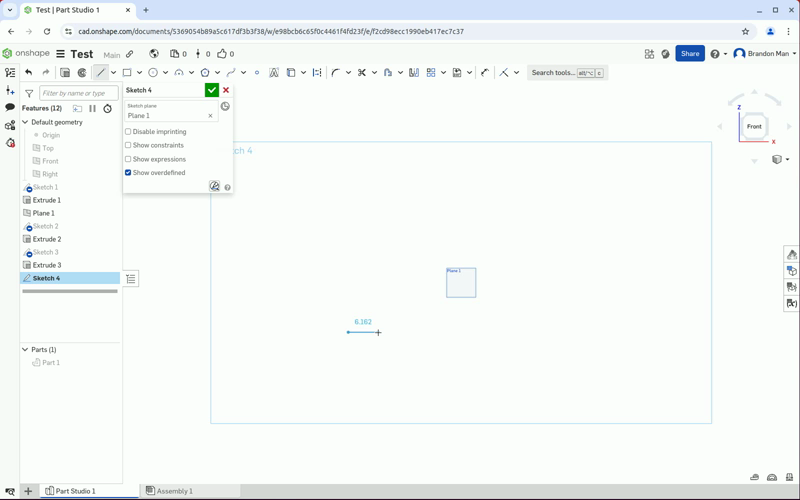
mouse_move(399, 332)
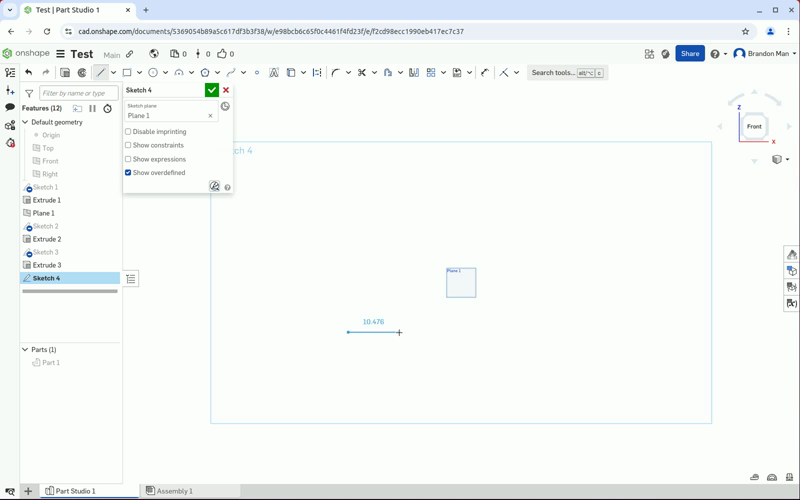
click(399, 332)
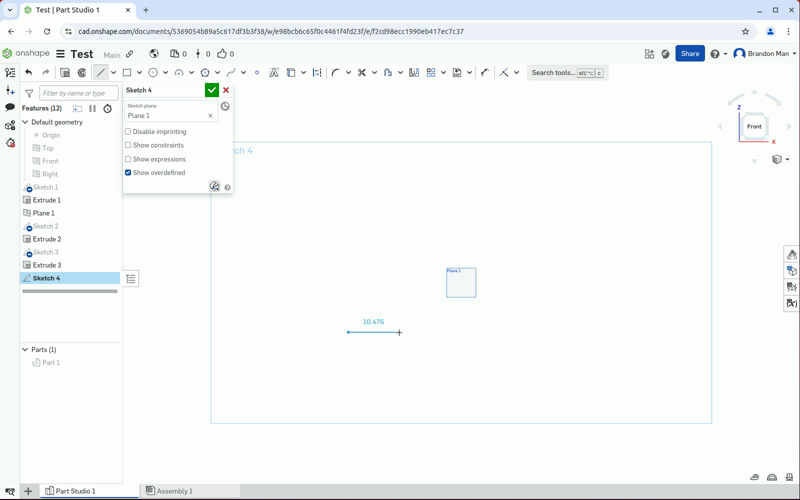
key_up(shift)
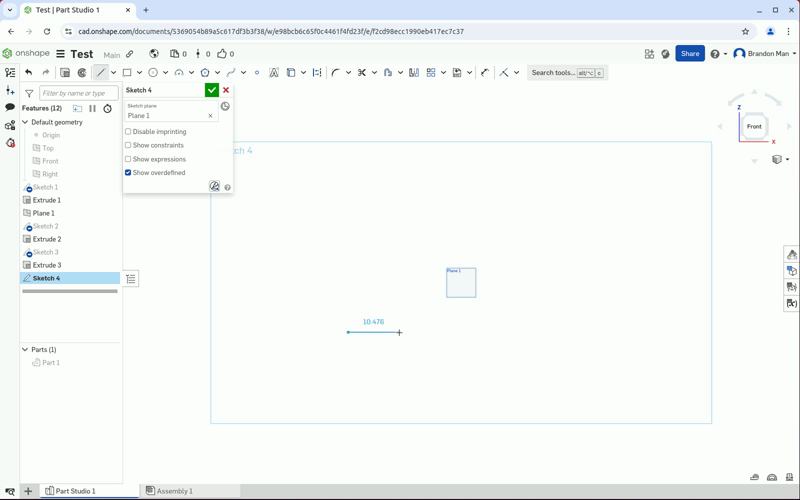
key_down(shift)
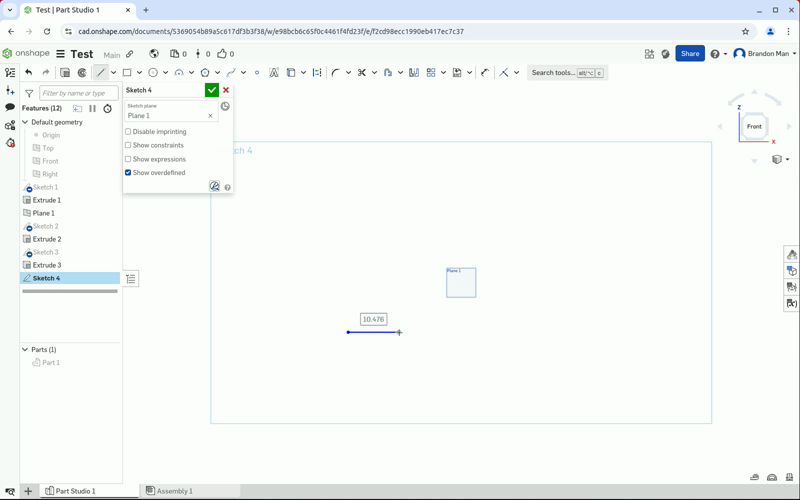
mouse_move(429, 332)
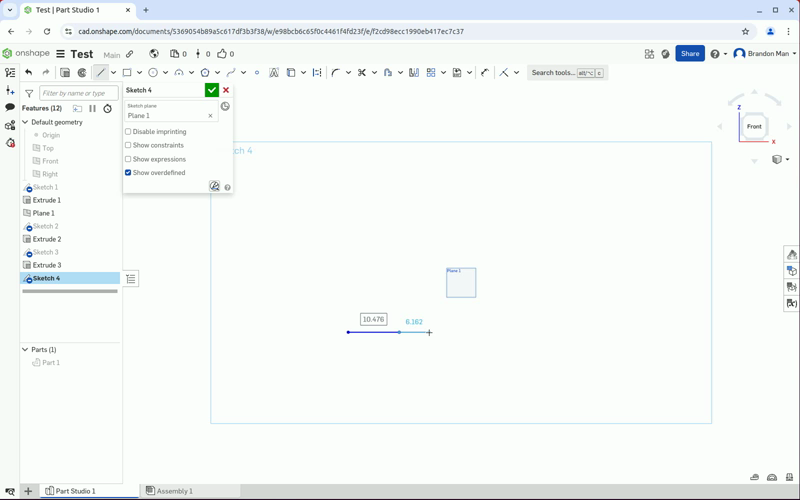
mouse_move(399, 316)
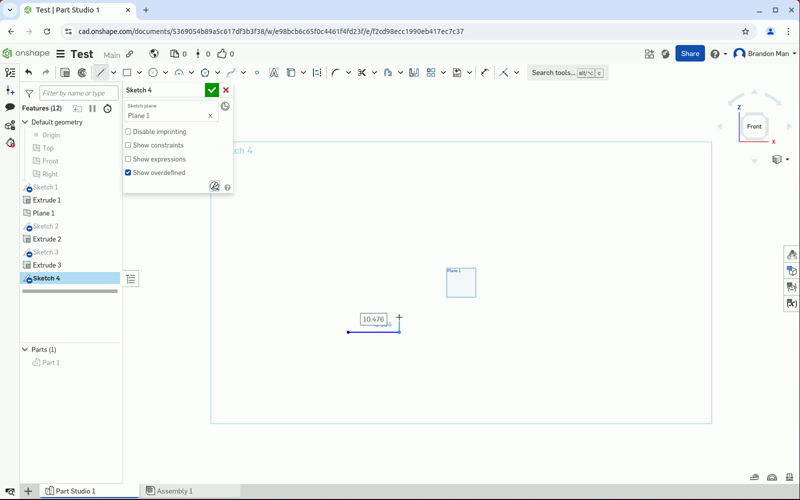
click(399, 316)
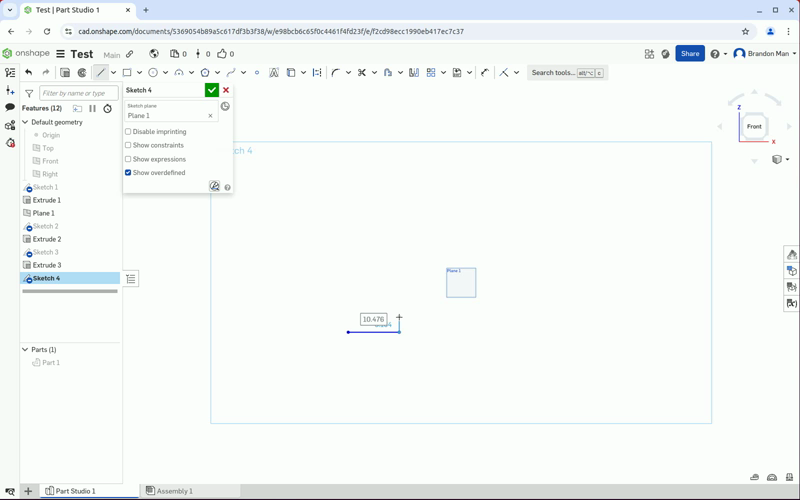
key_up(shift)
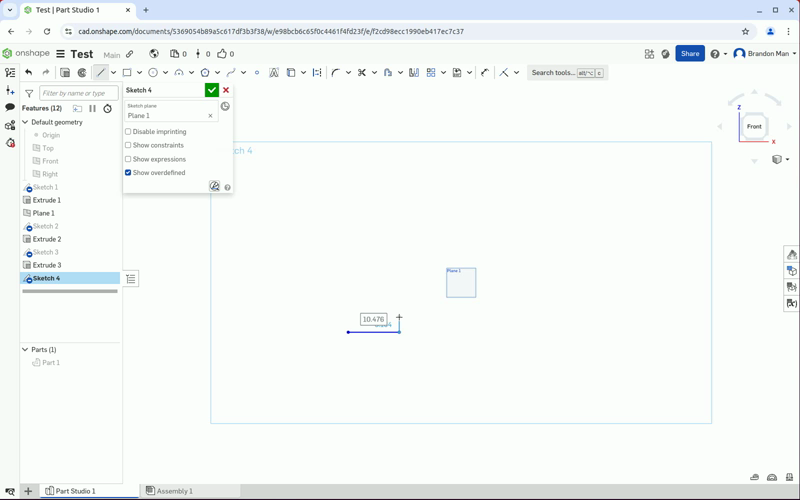
key_down(shift)
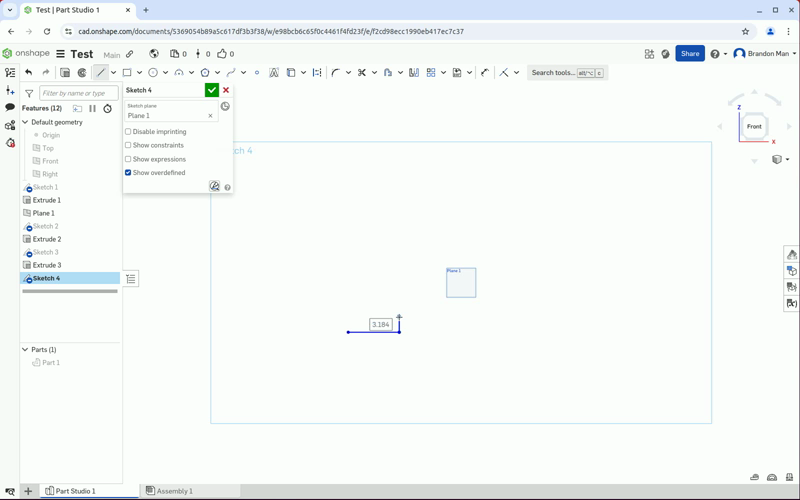
mouse_move(429, 316)
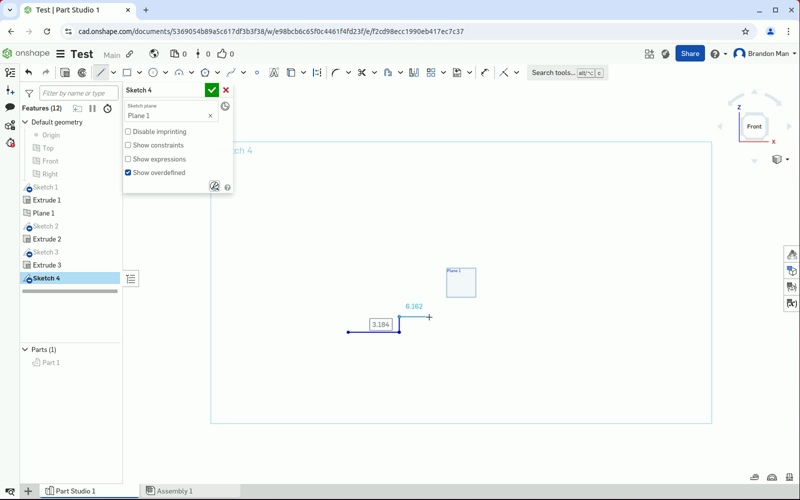
mouse_move(348, 316)
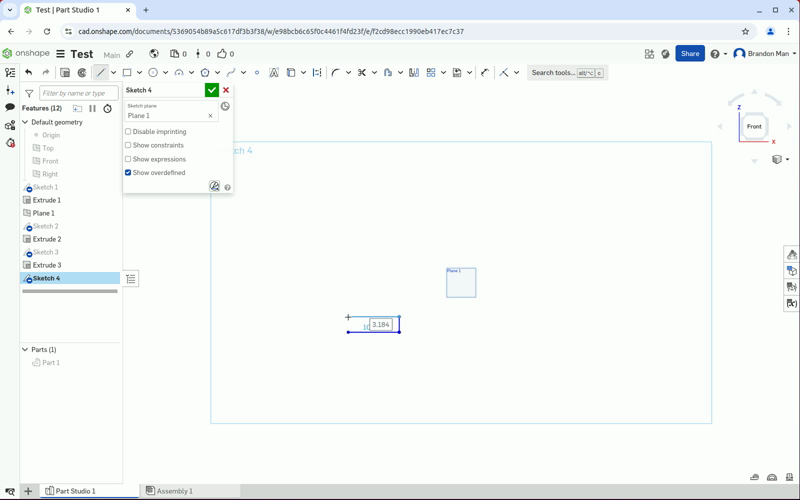
click(348, 316)
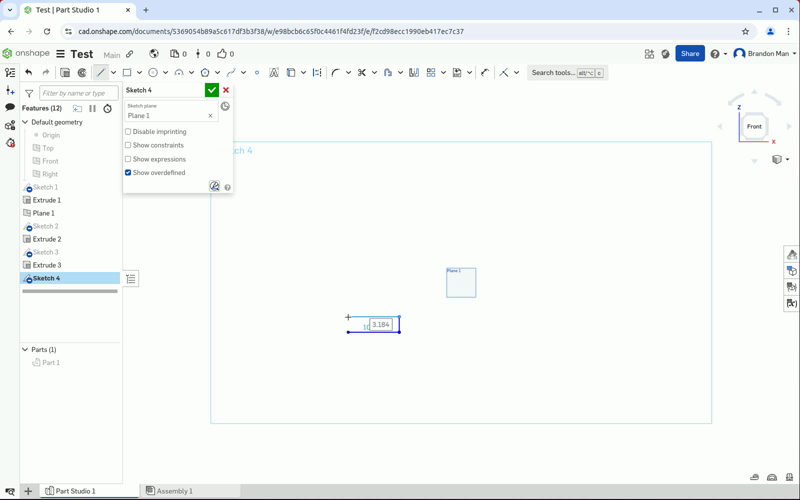
key_up(shift)
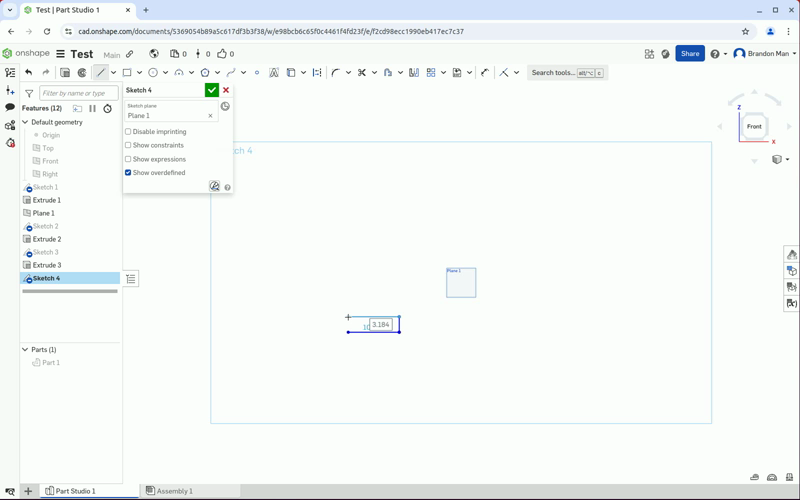
mouse_move(378, 316)
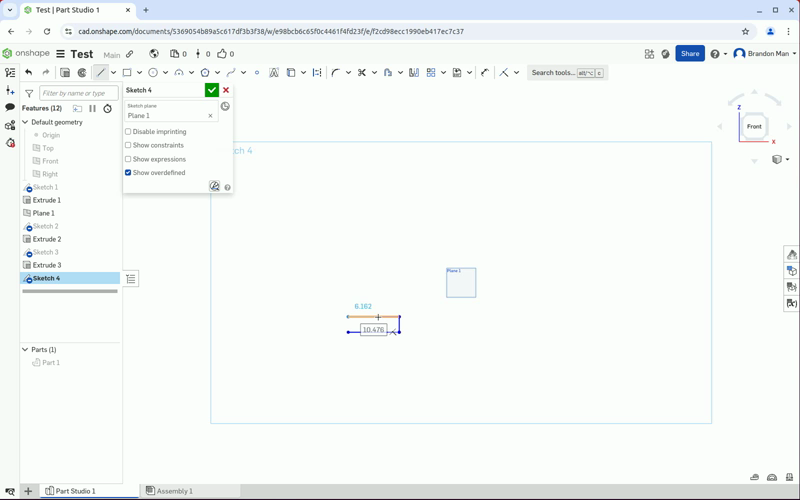
key_down(shift)
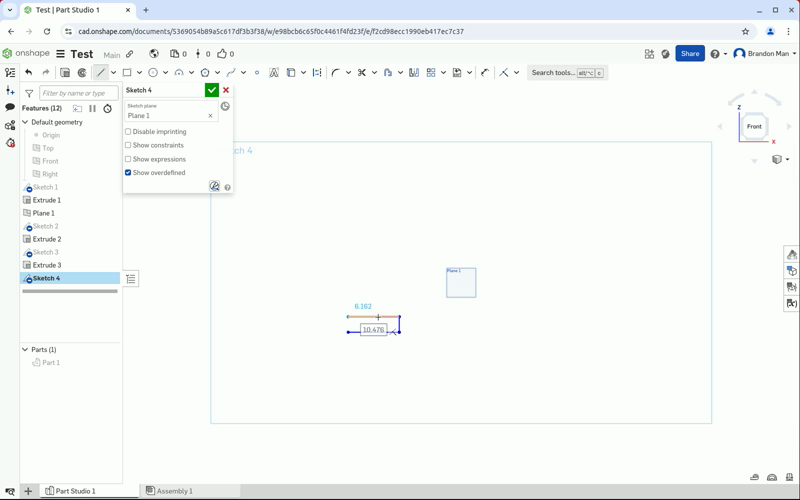
mouse_move(348, 332)
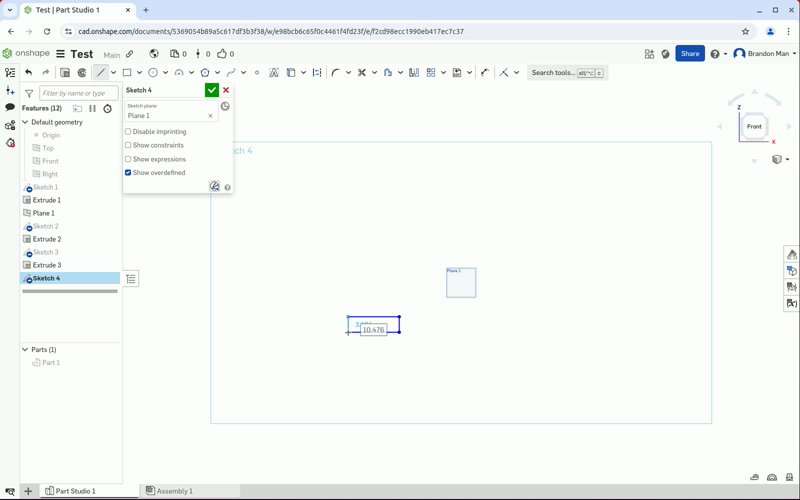
key_up(shift)
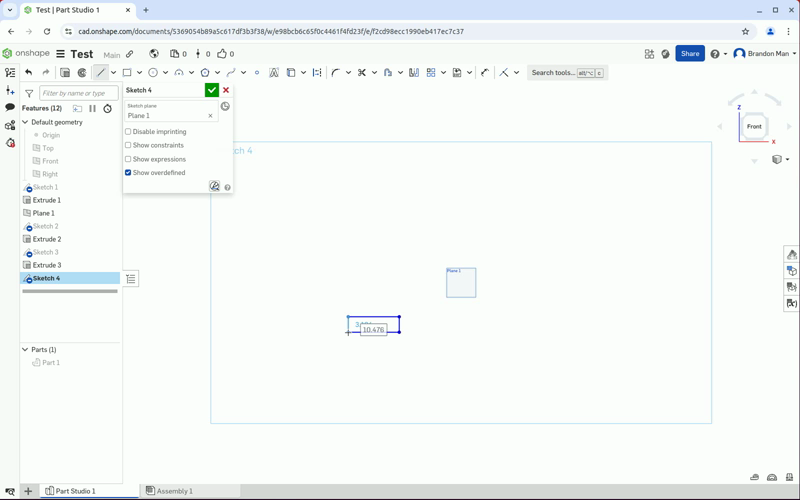
click(348, 332)
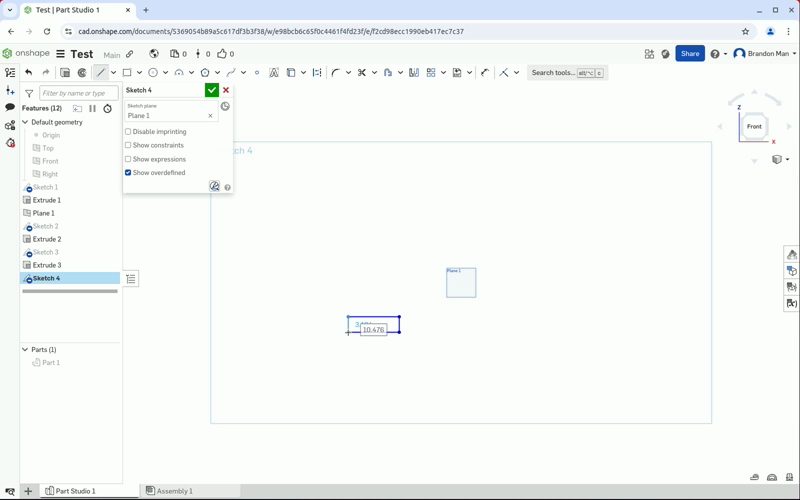
key(esc)
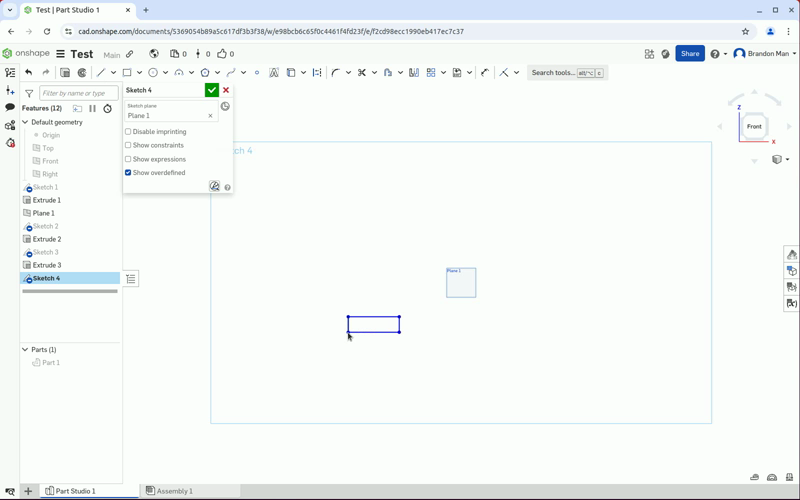
mouse_move(369, 320)
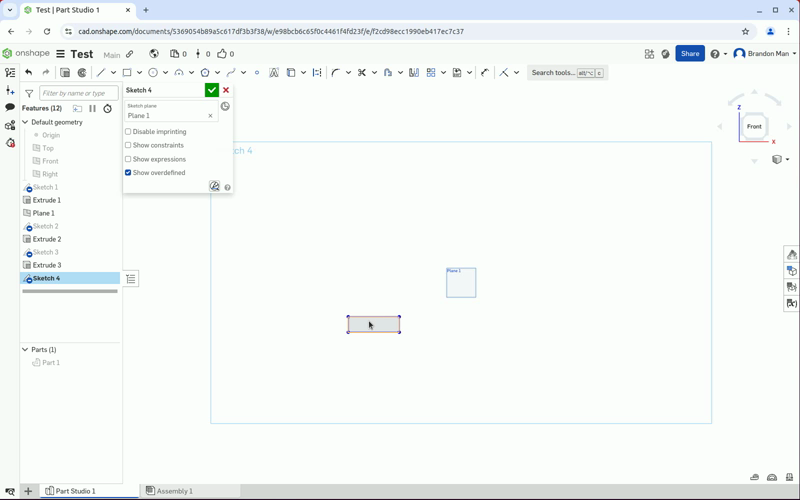
scroll(6)
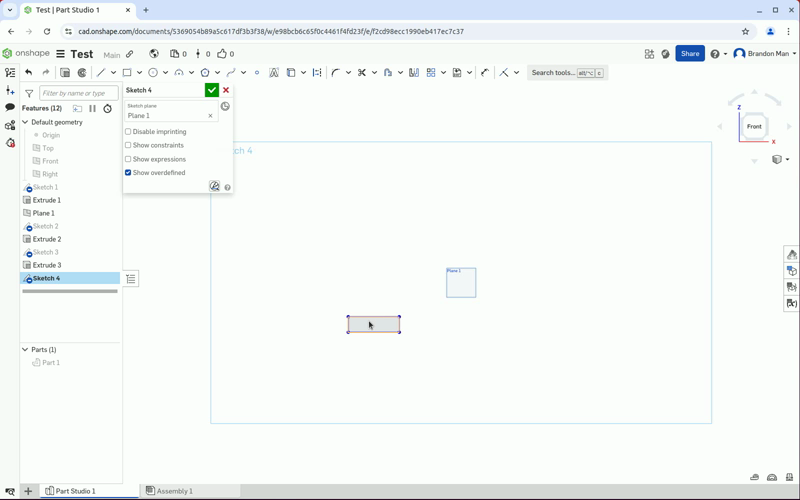
scroll(6)
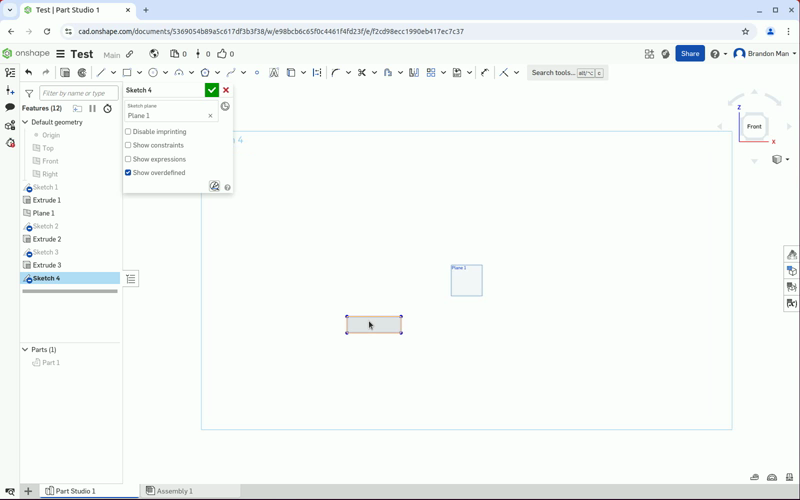
scroll(6)
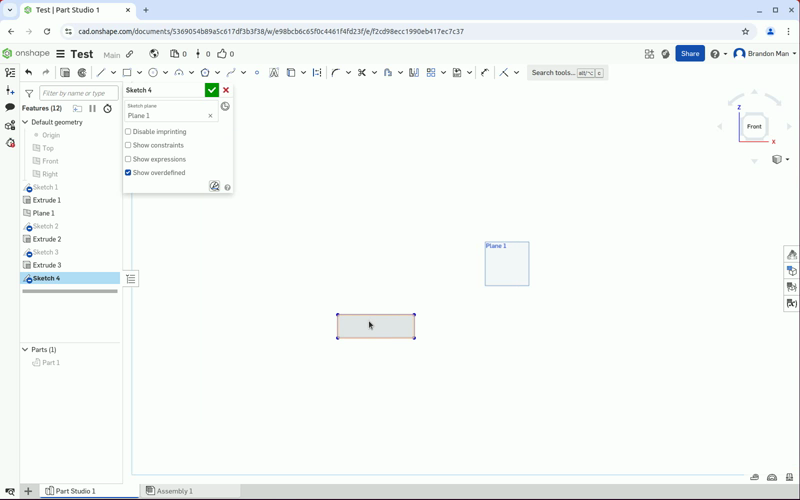
scroll(6)
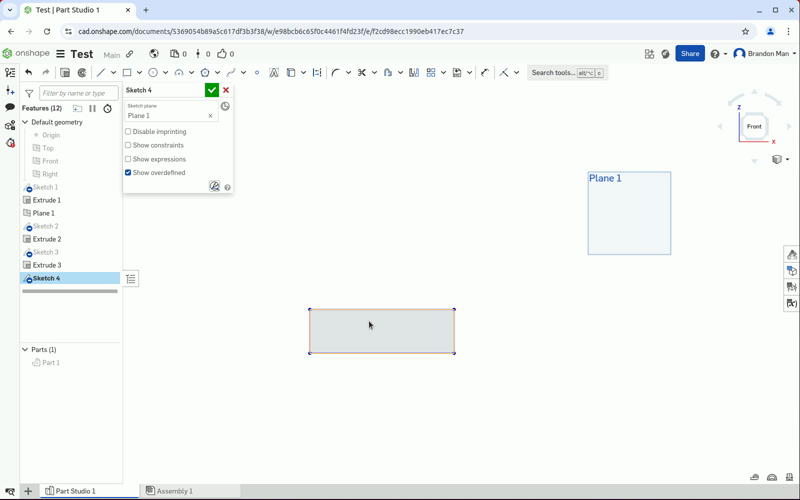
scroll(6)
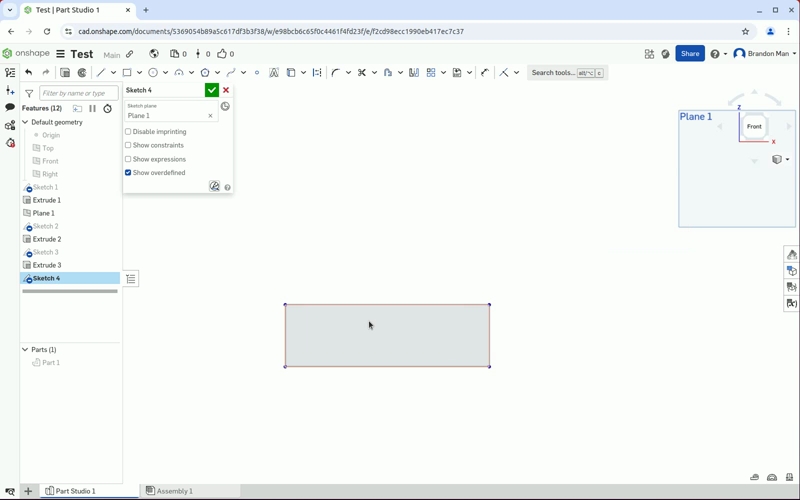
scroll(6)
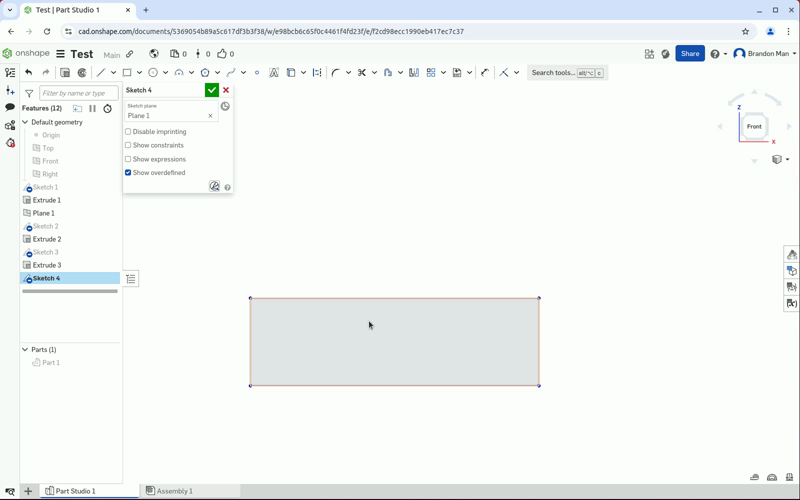
scroll(6)
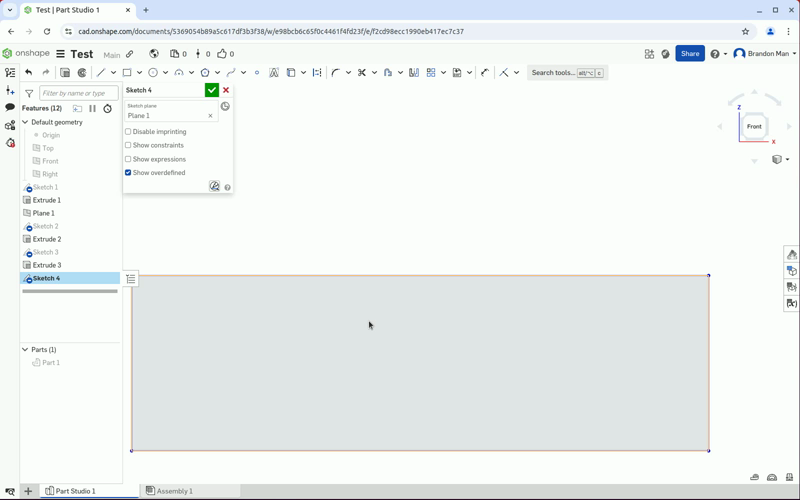
click(369, 320)
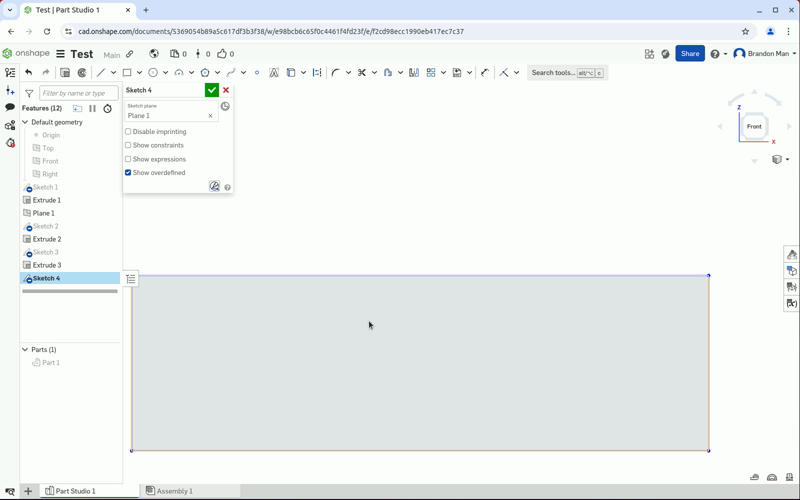
scroll(-6)
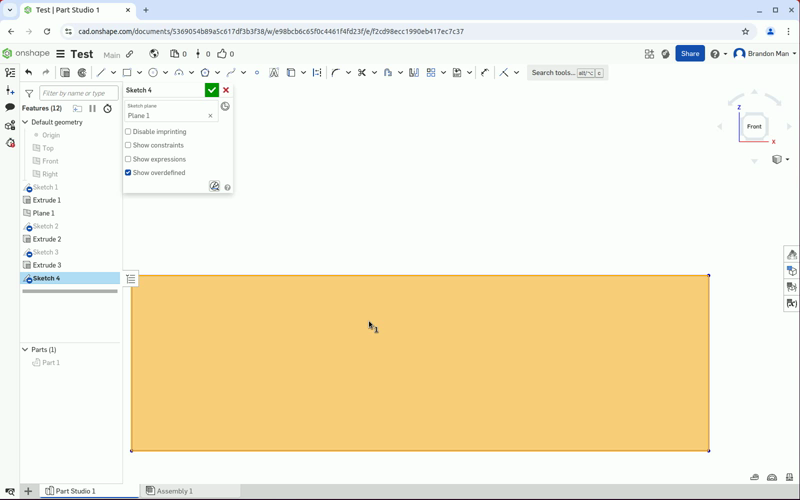
scroll(-6)
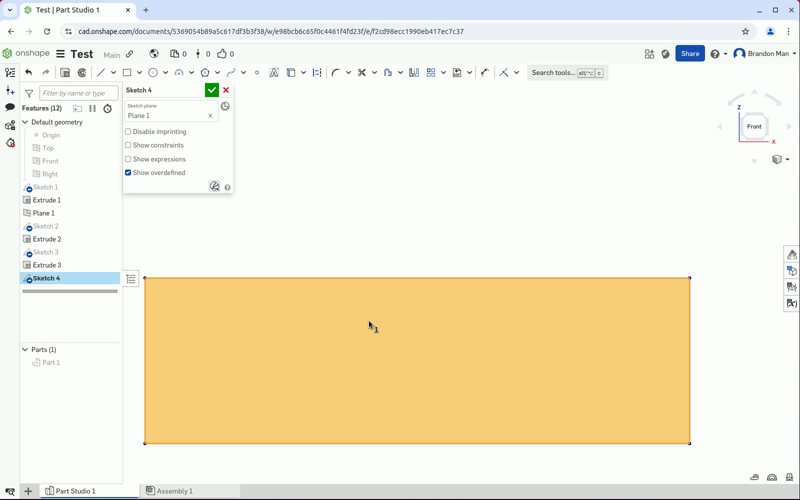
scroll(-6)
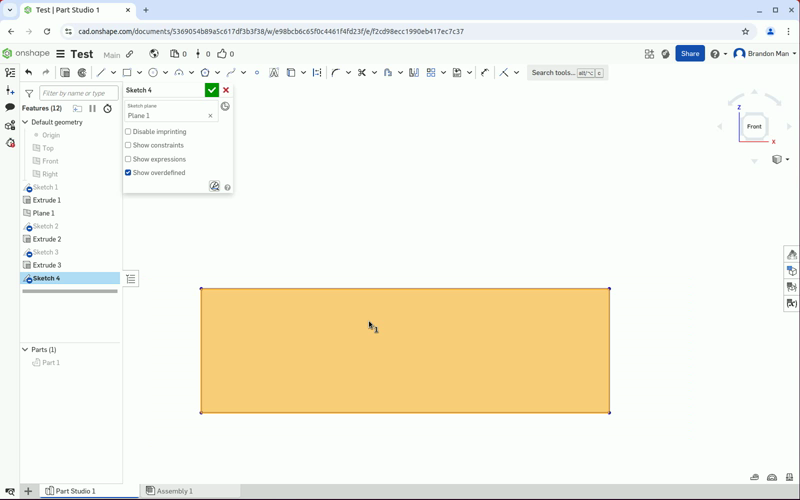
scroll(-6)
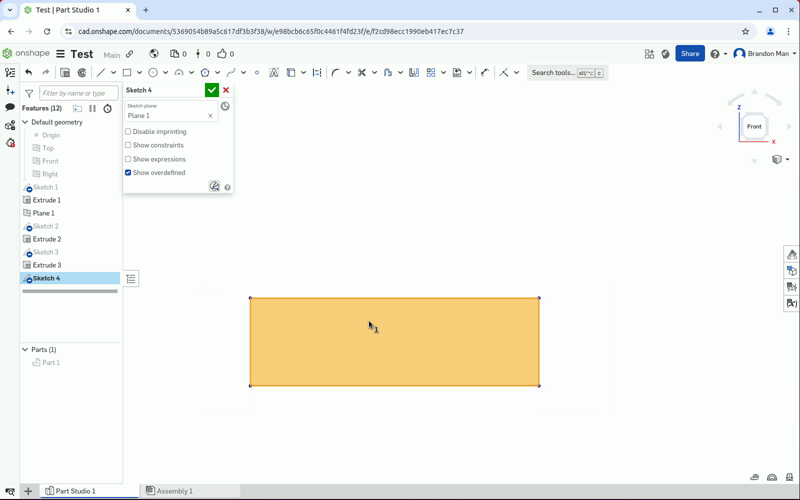
scroll(-6)
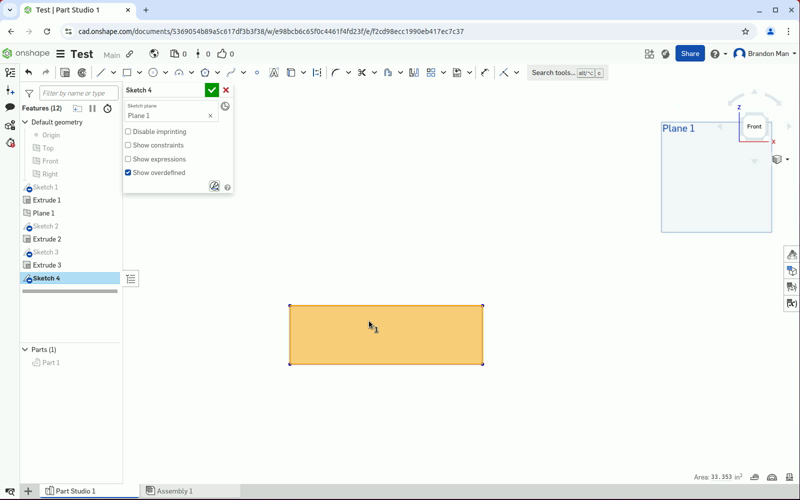
scroll(-6)
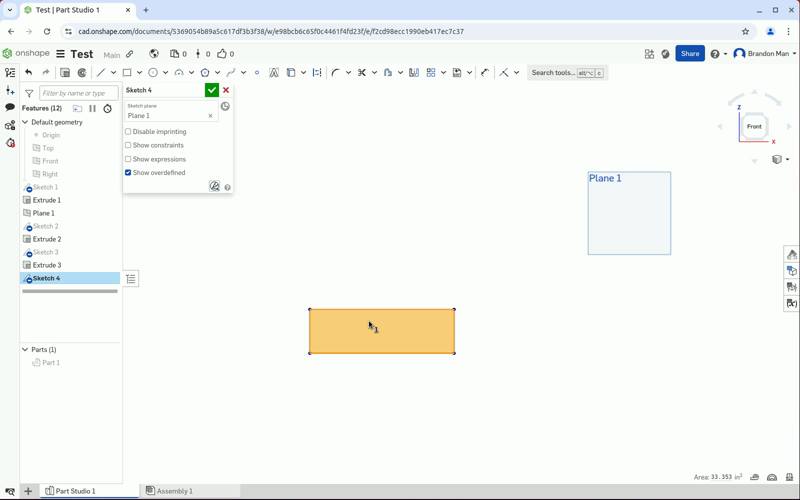
scroll(-6)
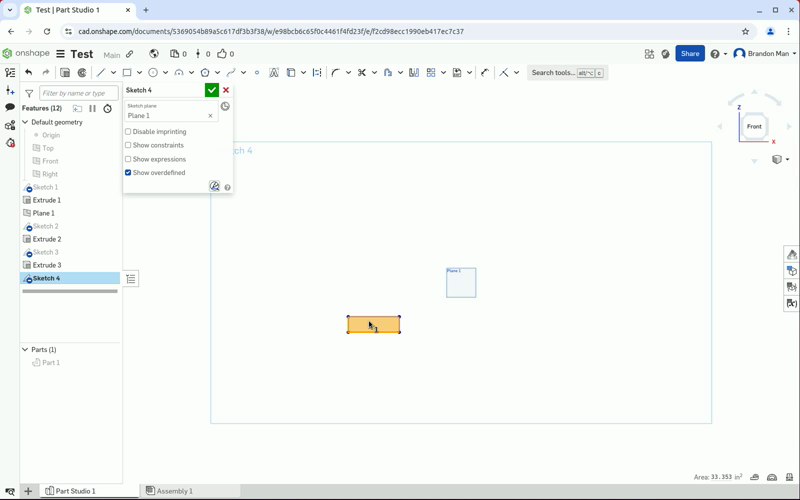
mouse_move(73, 352)
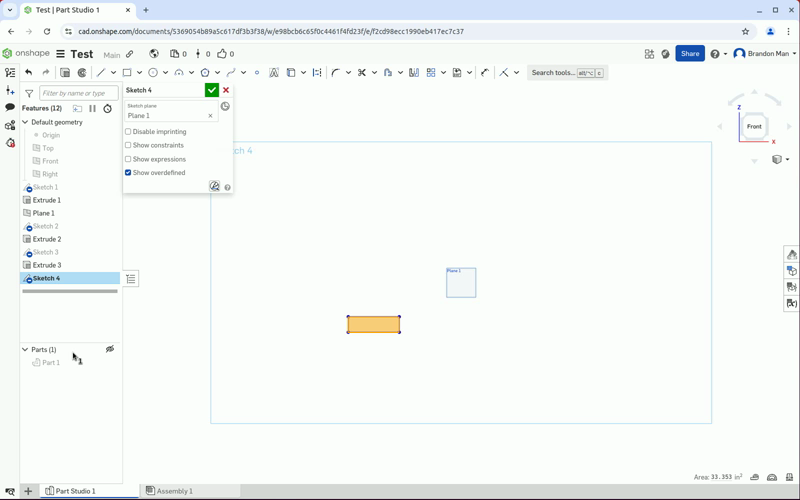
key(shift+y)
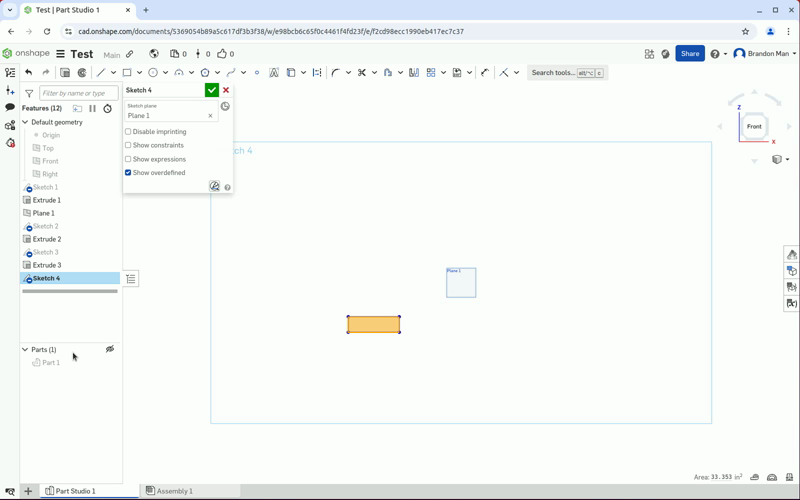
key(shift+e)
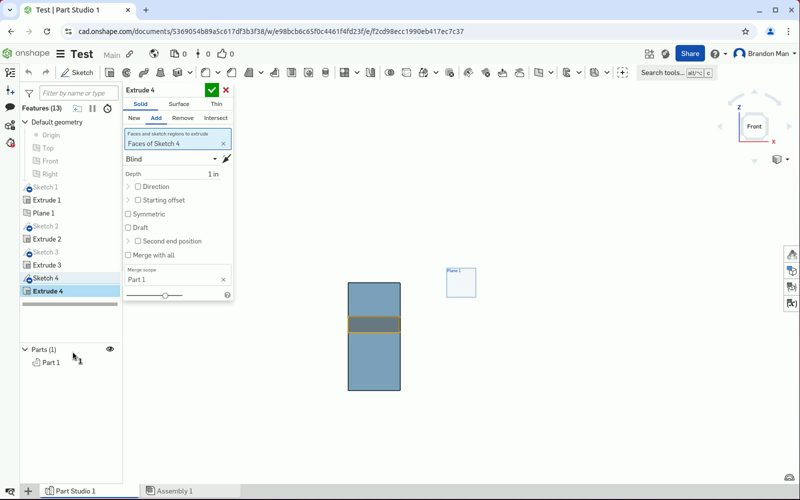
mouse_move(143, 106)
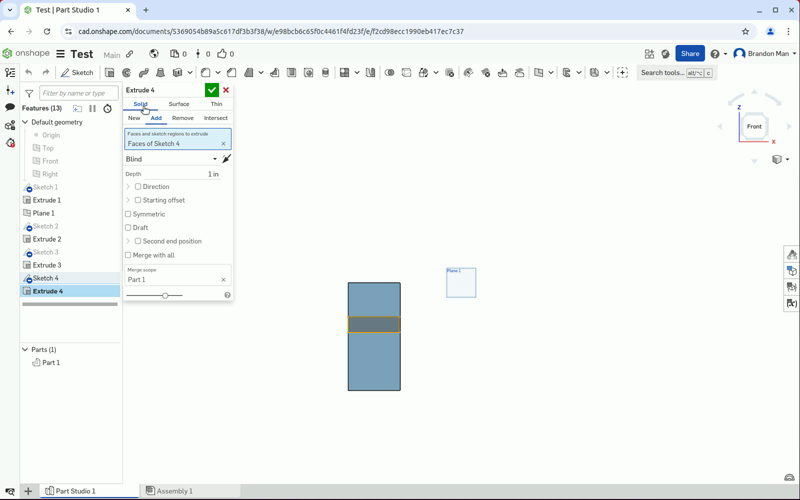
click(143, 106)
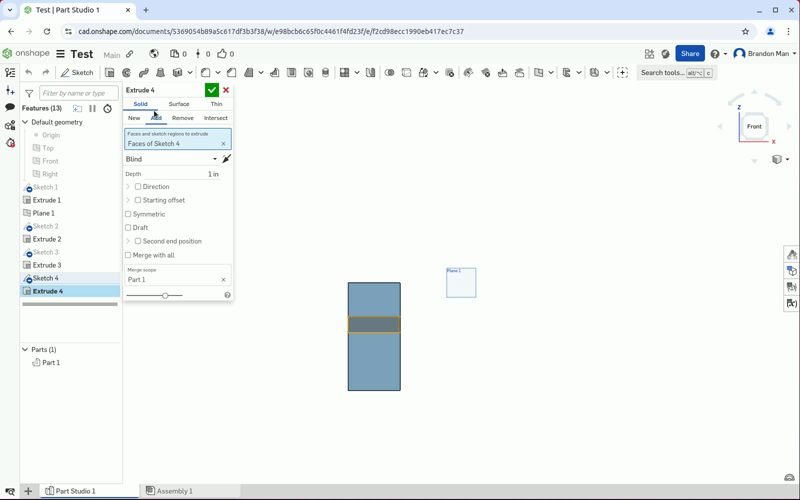
mouse_move(186, 120)
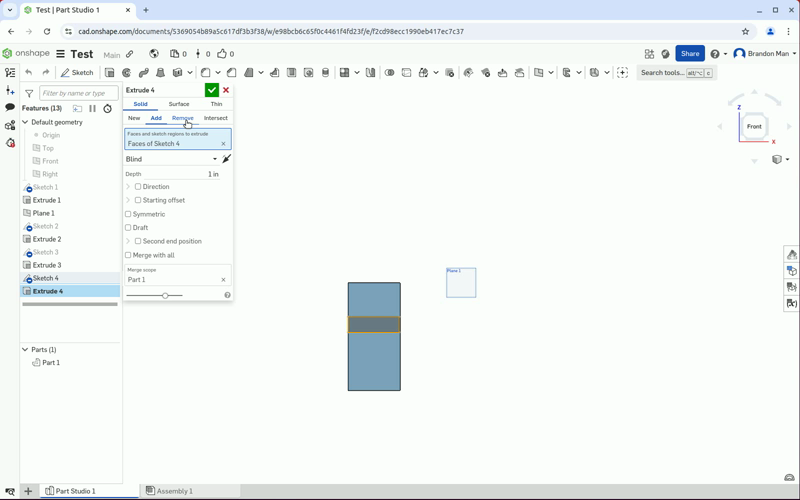
click(186, 120)
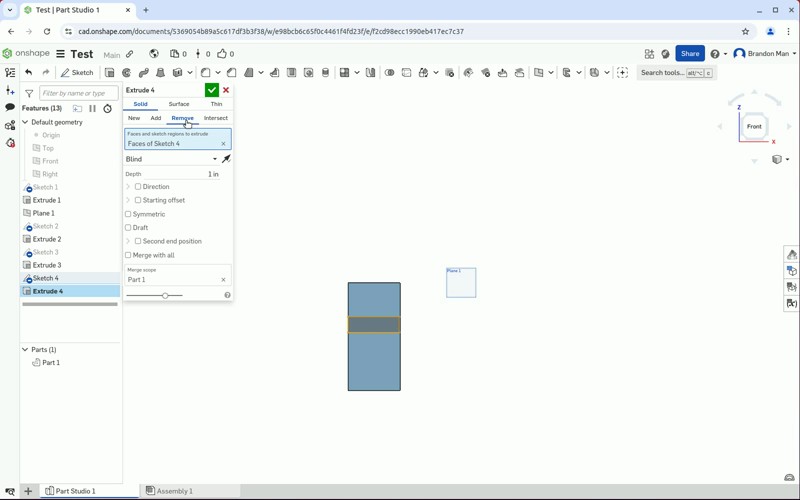
key(tab, 4)
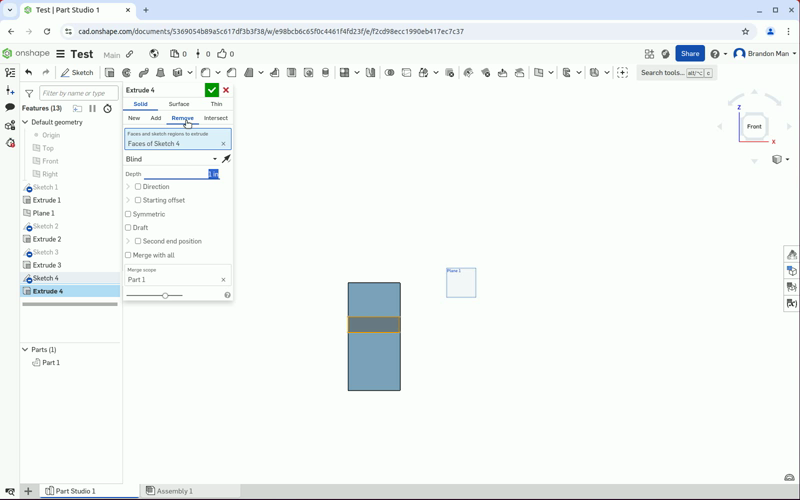
text(2.648)
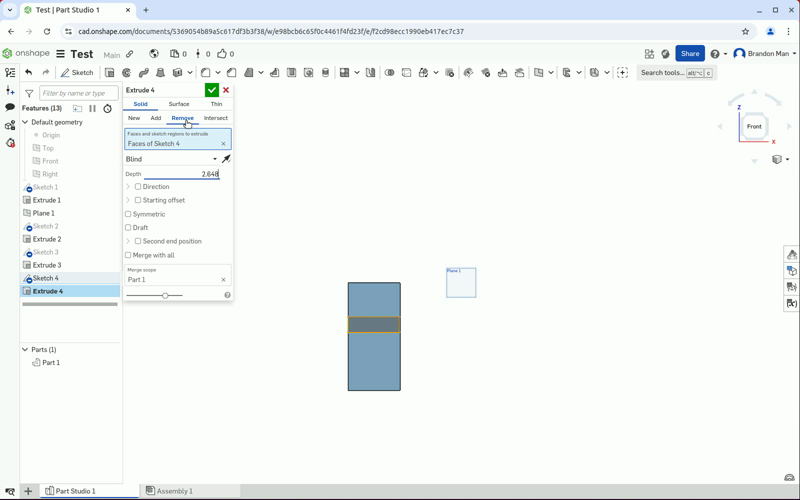
key(tab, 6)
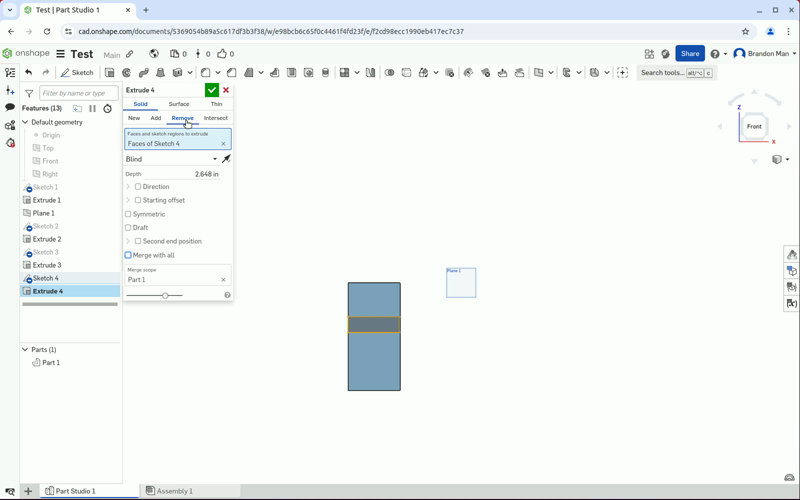
key(space)
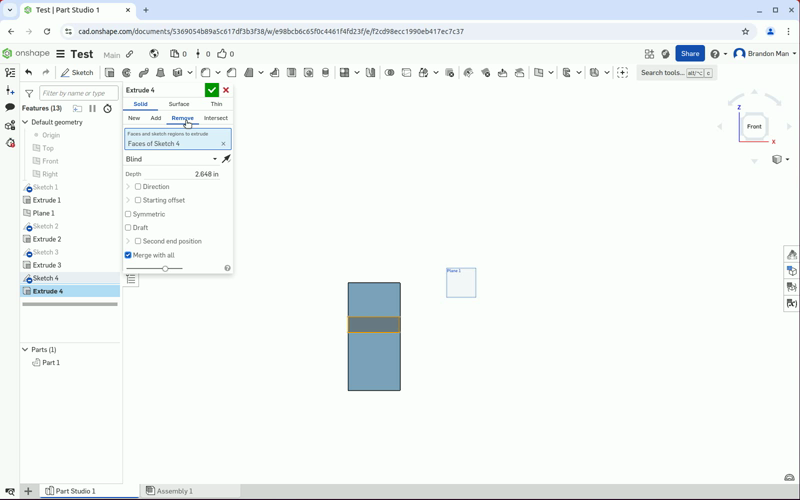
key(enter)
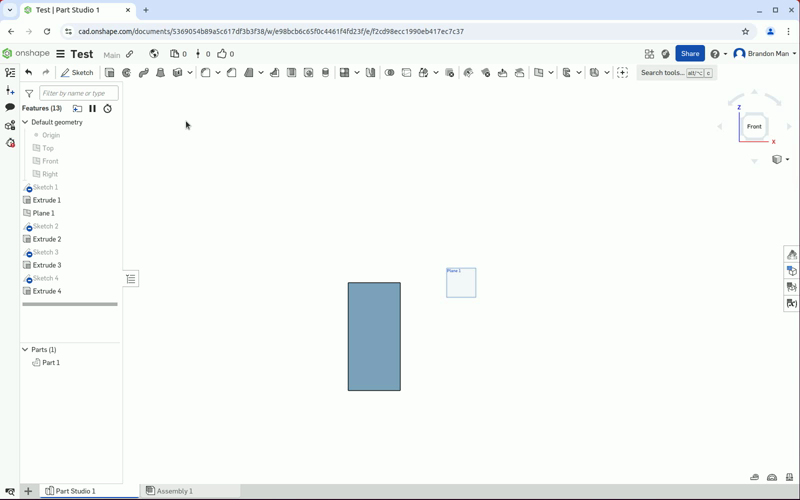
key(shift+h)
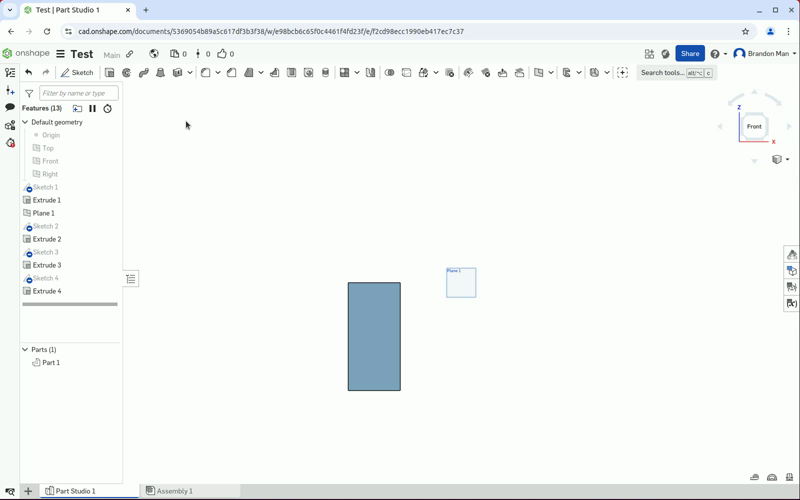
key(shift+h)
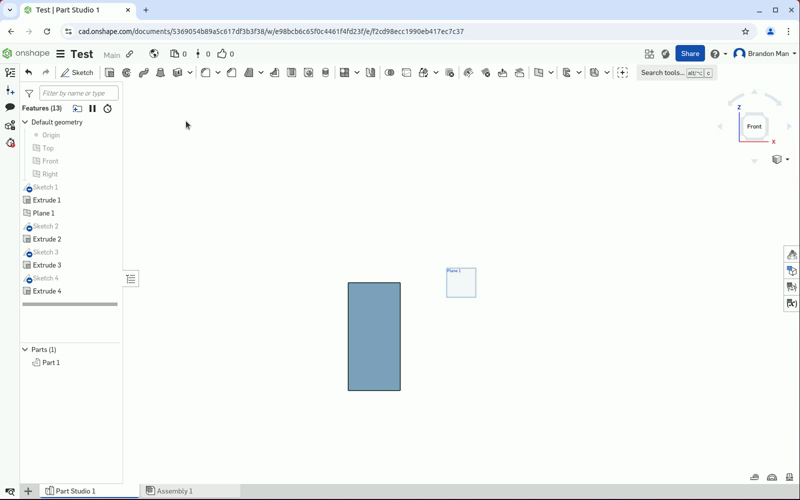
mouse_move(73, 189)
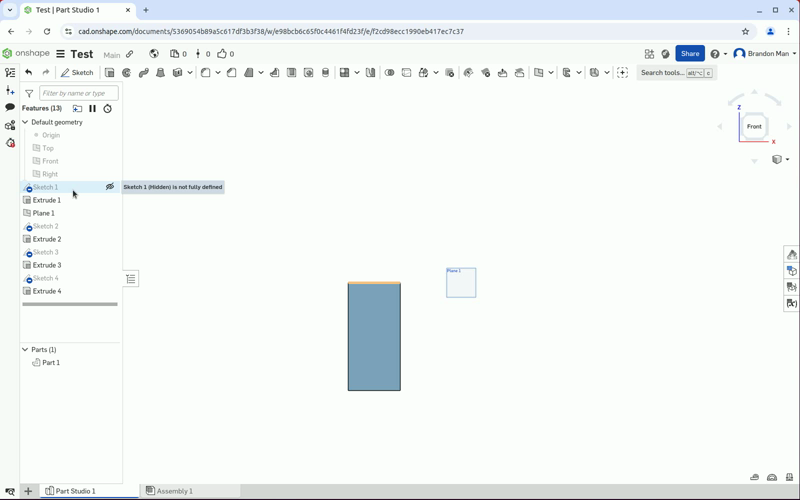
click(73, 189)
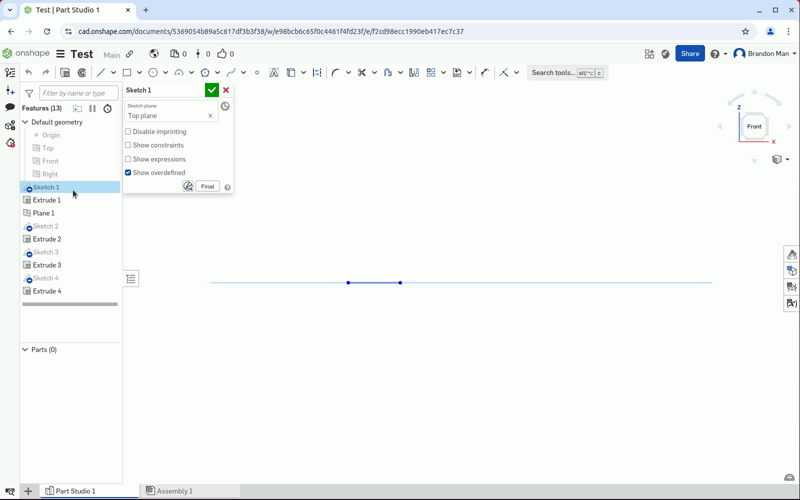
mouse_move(229, 92)
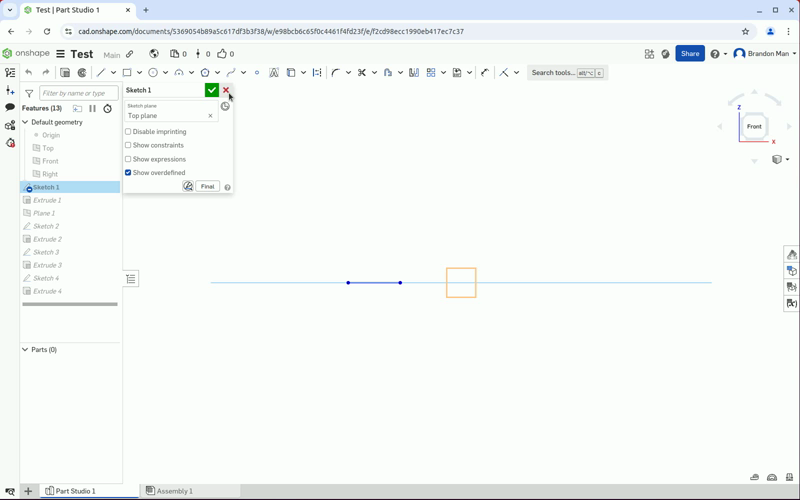
click(229, 92)
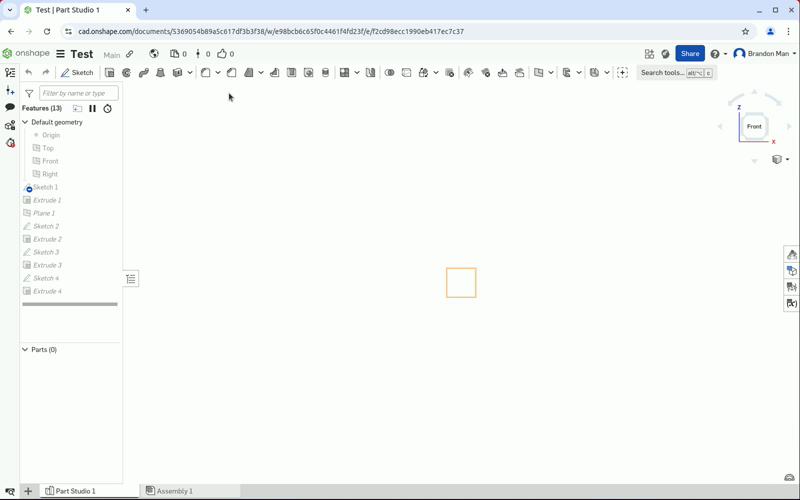
key(shift+s)
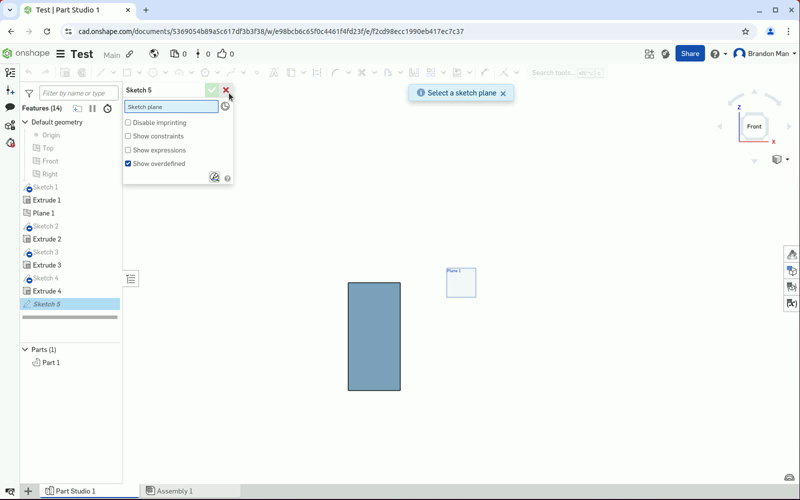
mouse_move(73, 215)
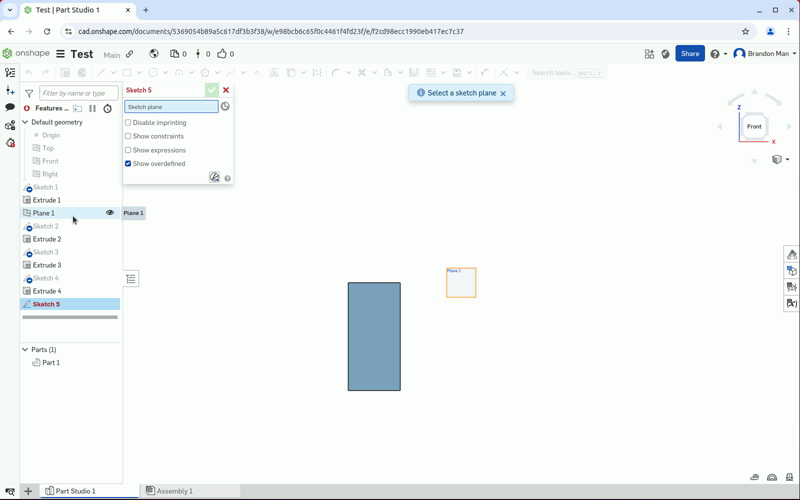
click(73, 215)
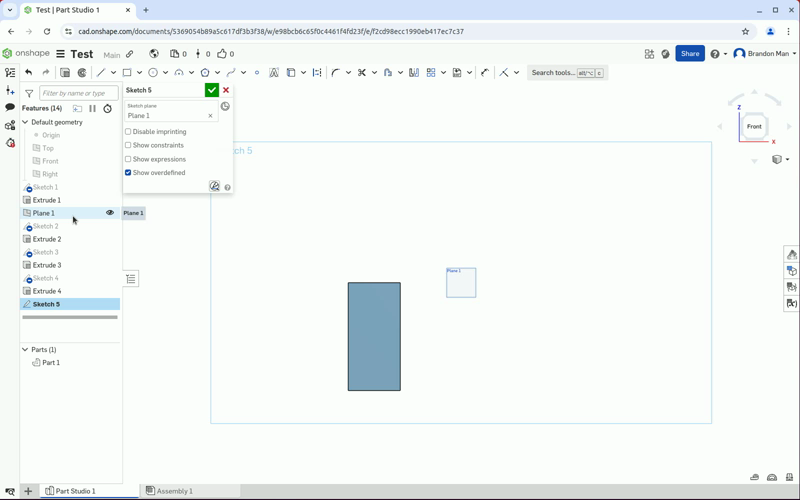
mouse_move(73, 352)
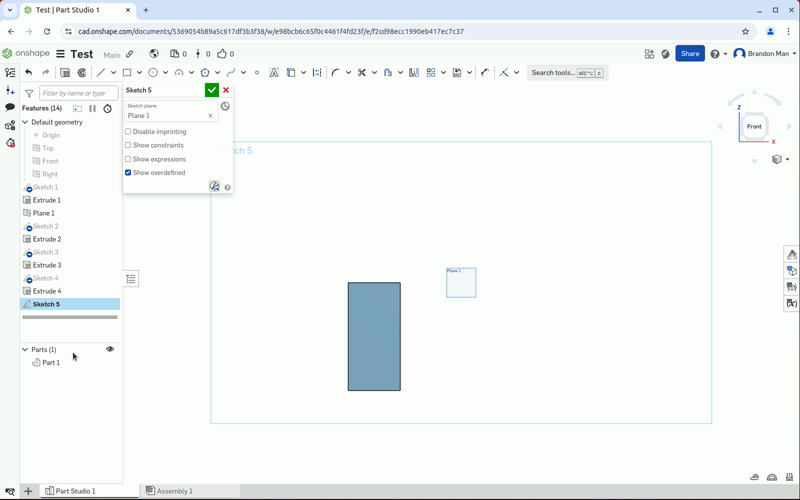
key(y)
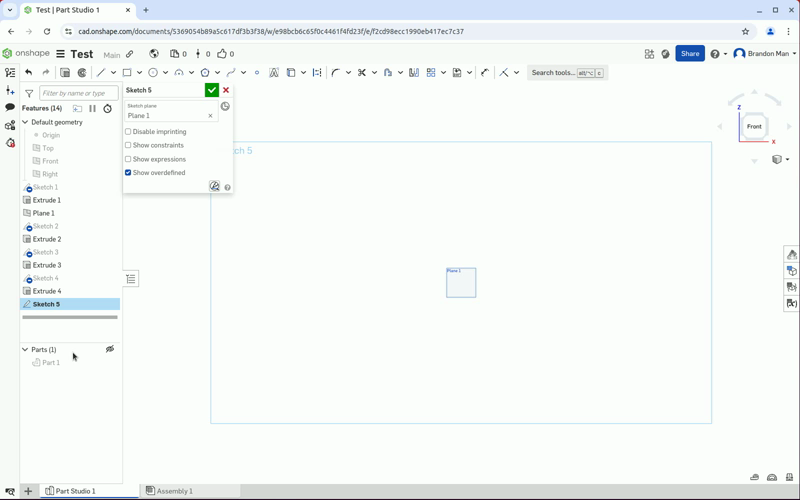
key(l)
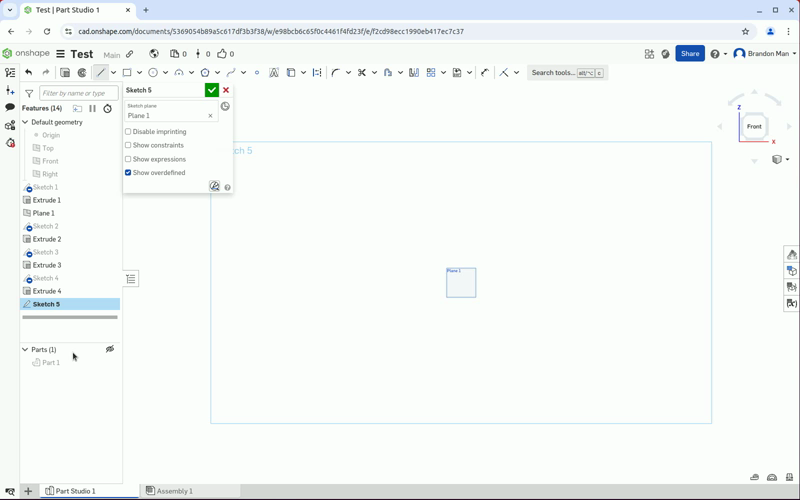
key_down(shift)
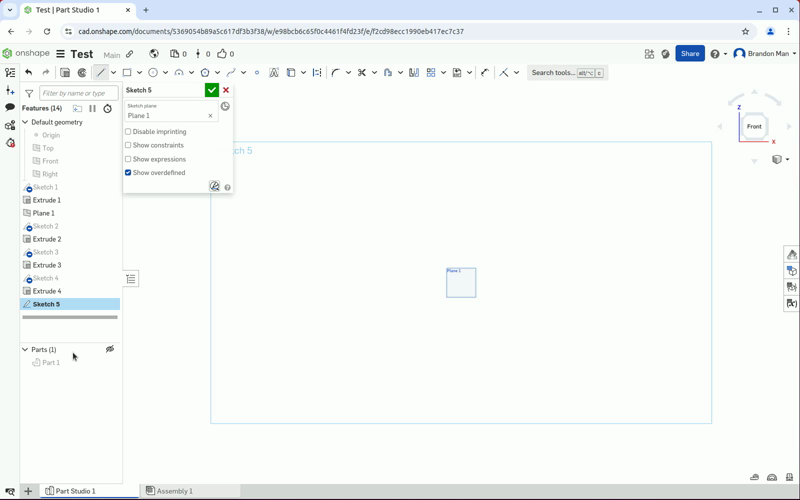
mouse_move(348, 348)
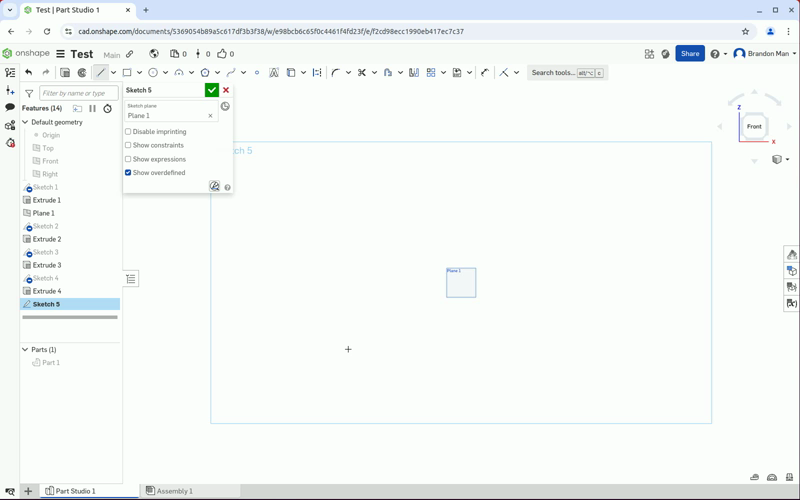
click(348, 348)
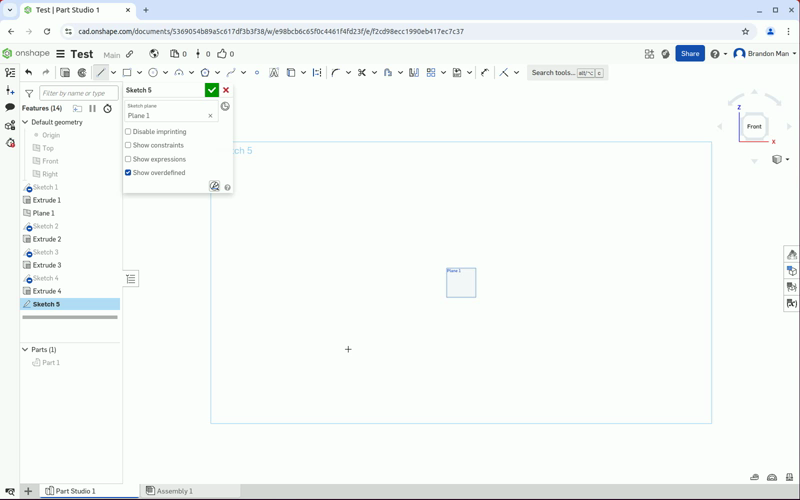
key_up(shift)
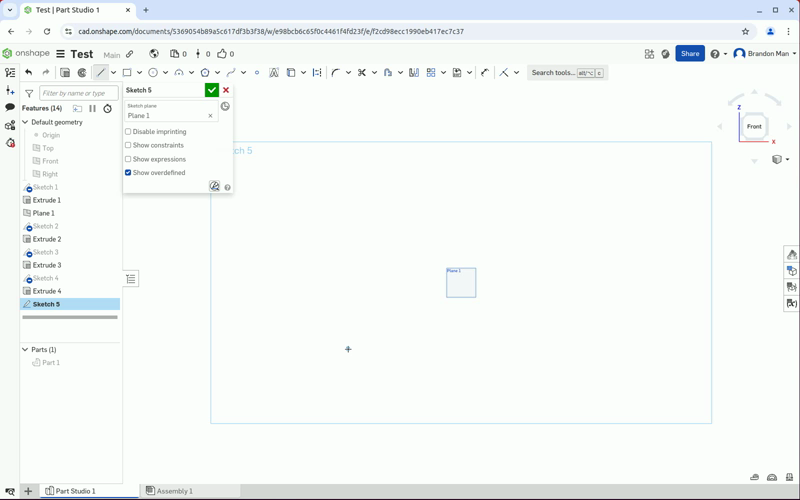
key_down(shift)
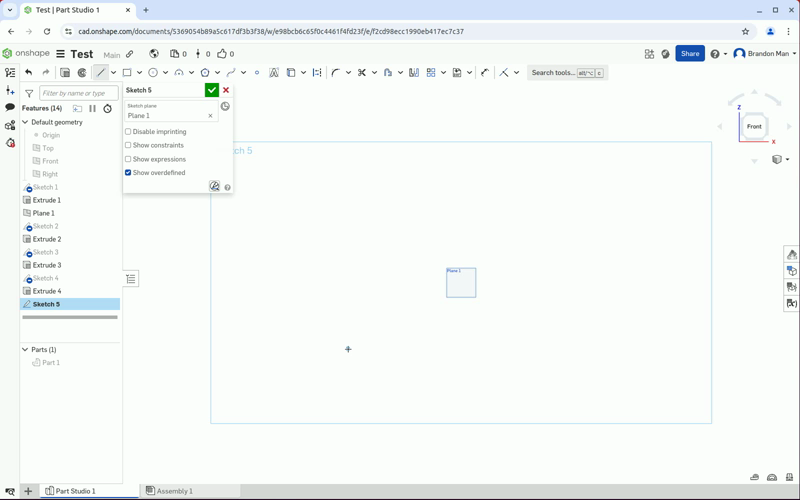
mouse_move(378, 348)
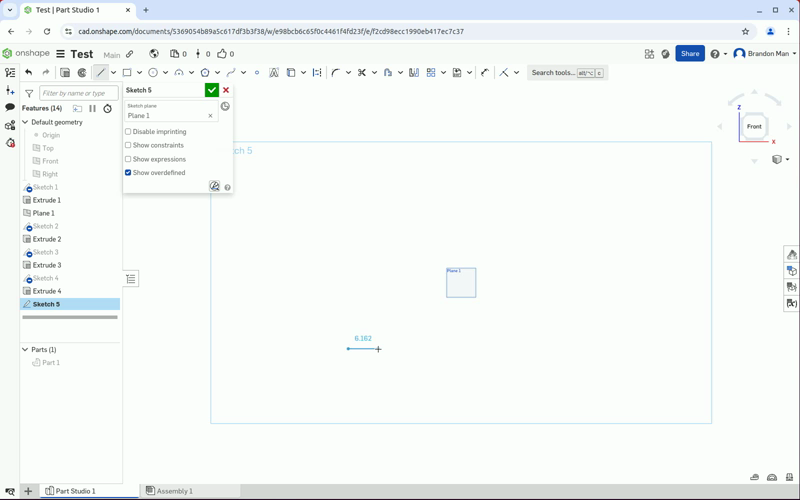
mouse_move(399, 348)
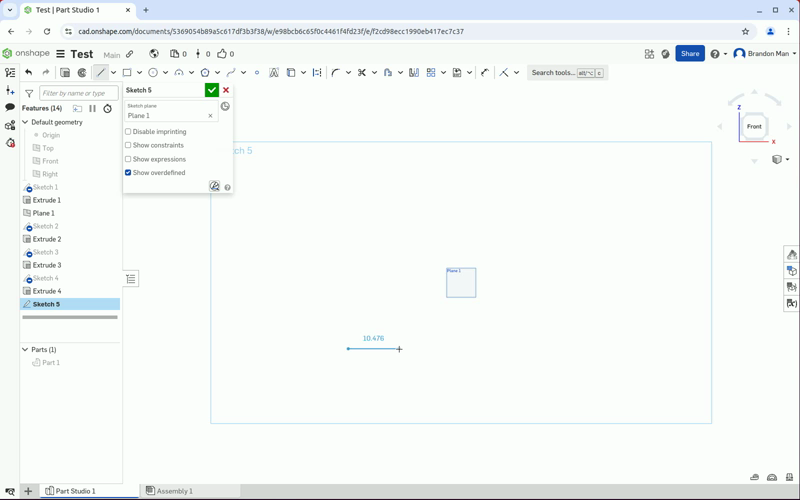
click(399, 348)
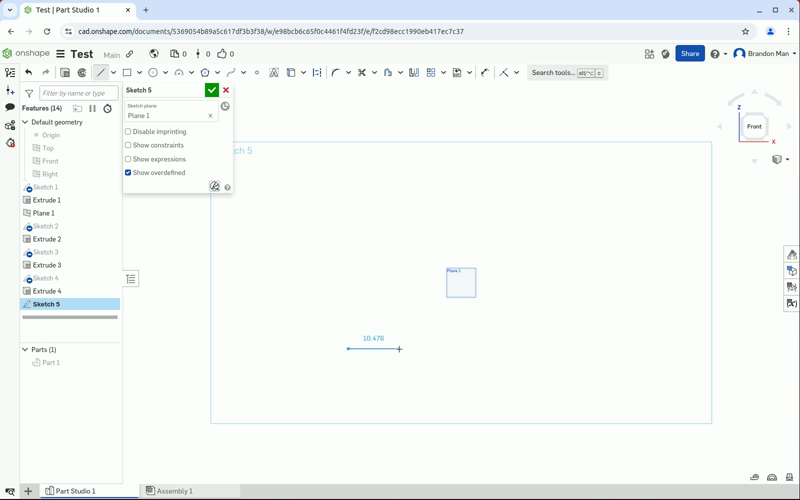
key_up(shift)
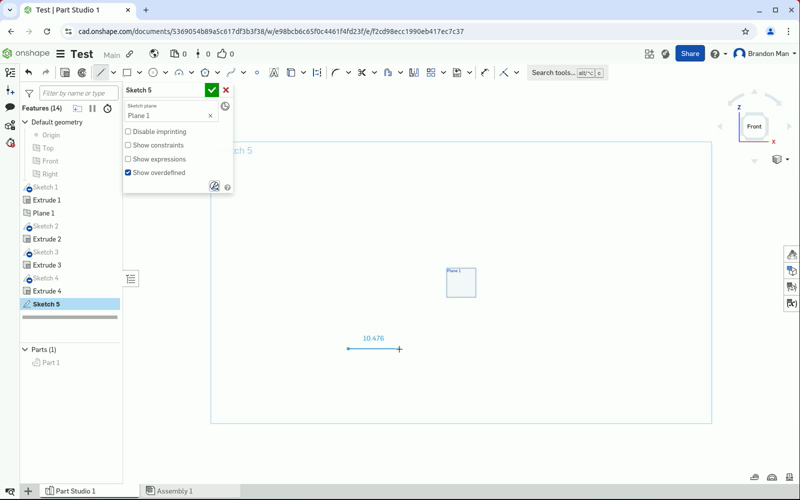
key_down(shift)
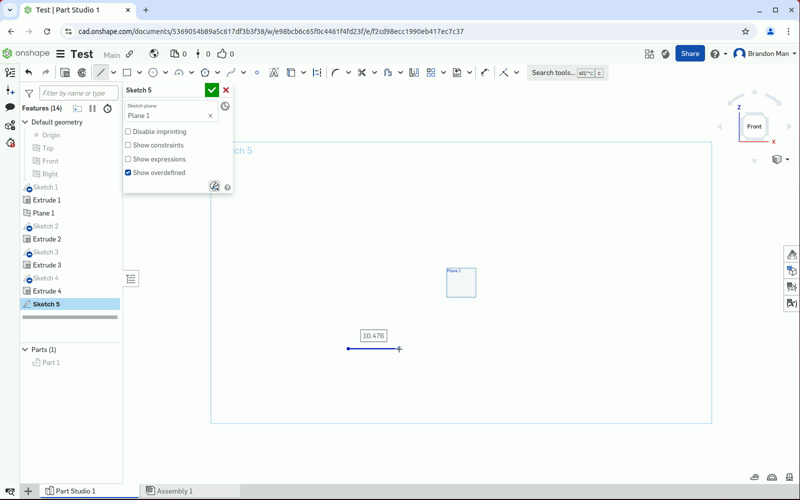
mouse_move(429, 348)
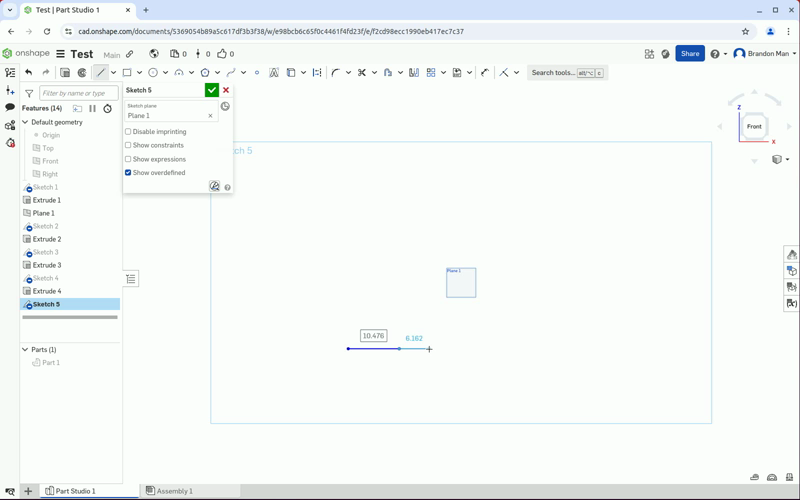
mouse_move(399, 333)
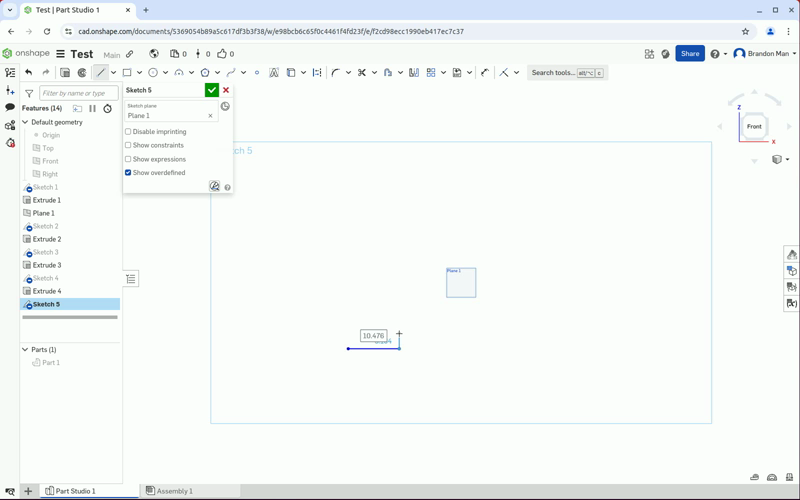
click(399, 333)
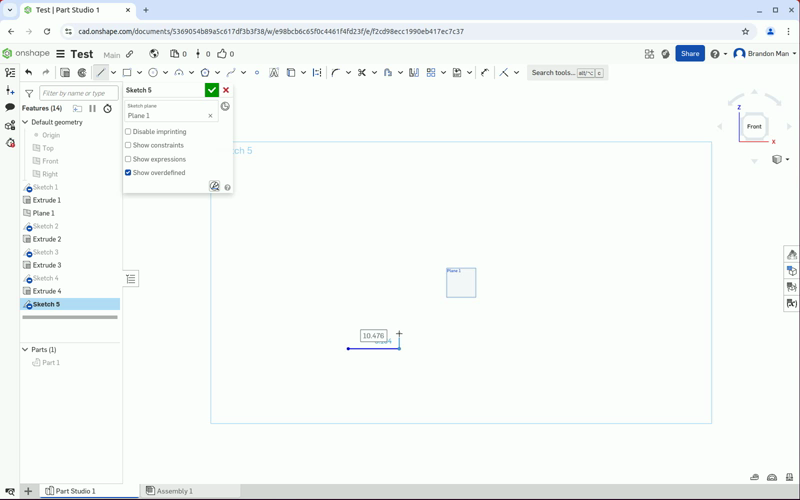
key_up(shift)
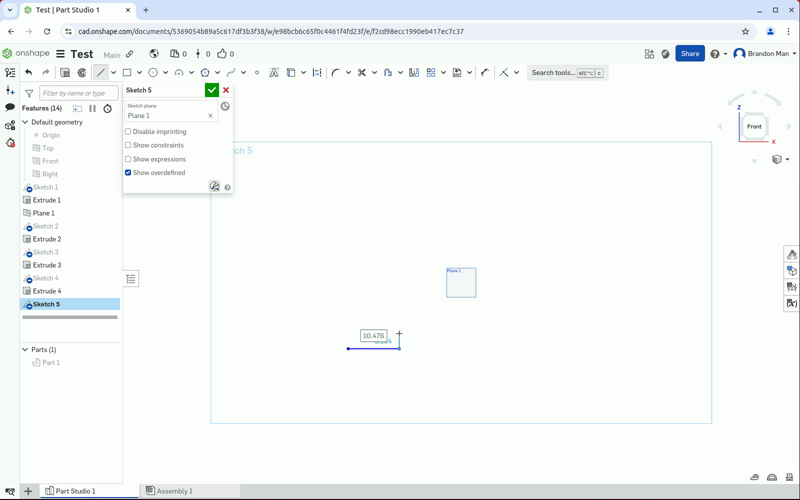
key_down(shift)
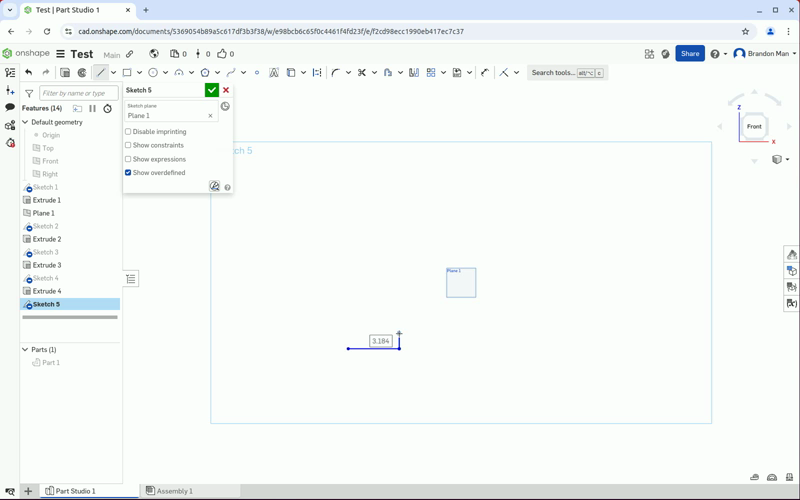
mouse_move(429, 333)
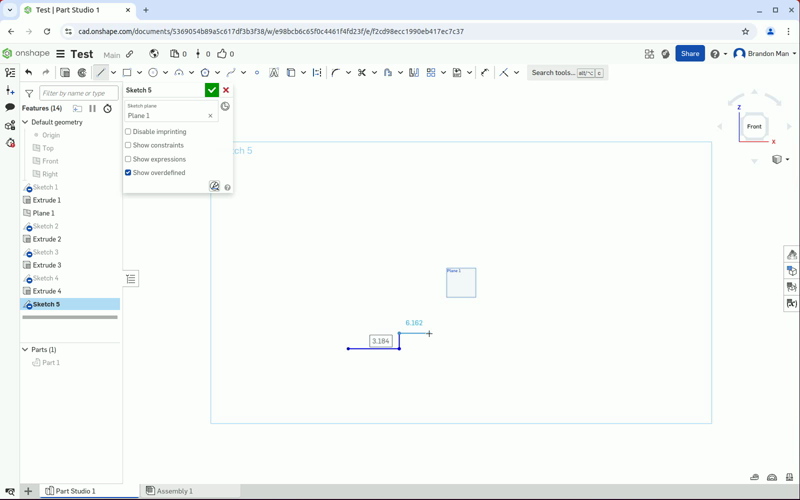
mouse_move(348, 333)
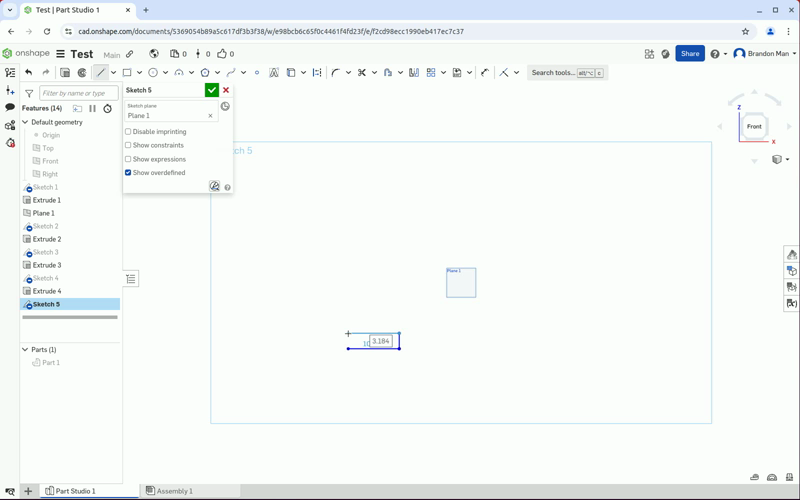
click(348, 333)
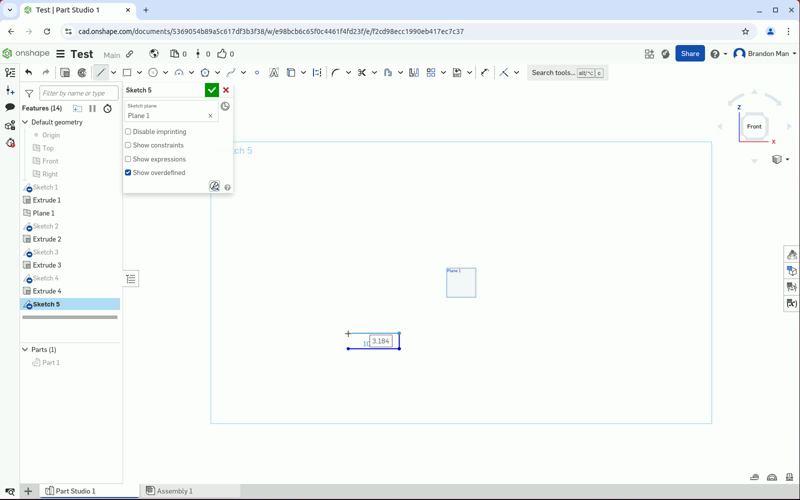
key_up(shift)
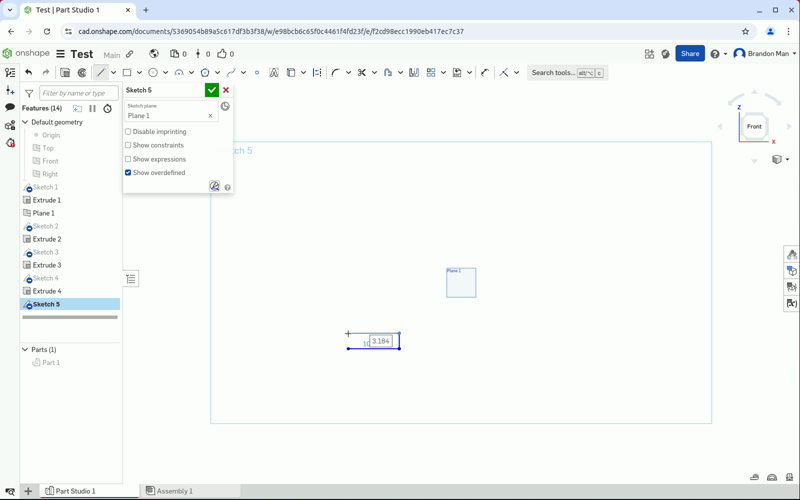
mouse_move(378, 333)
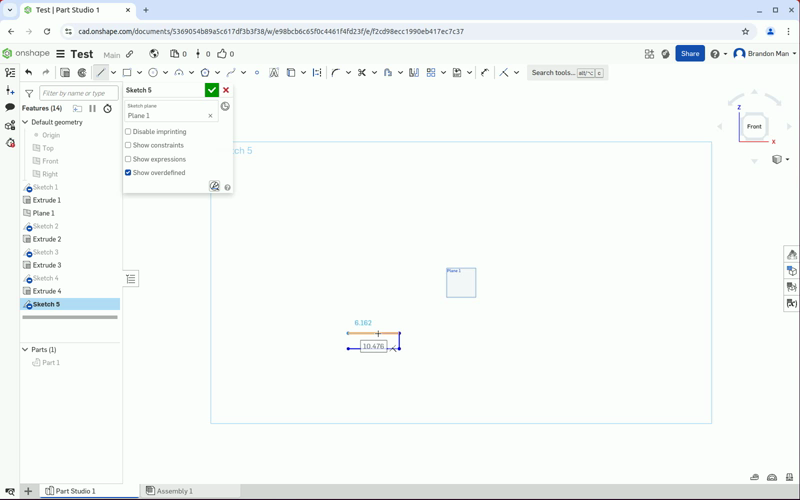
key_down(shift)
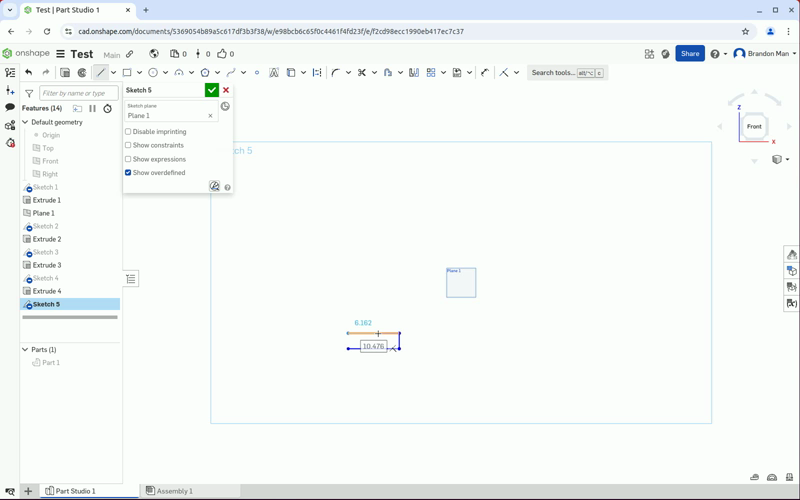
mouse_move(348, 348)
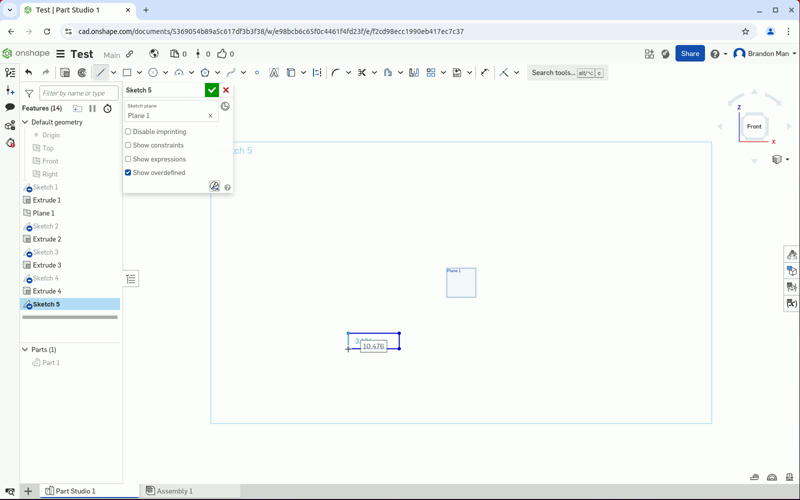
key_up(shift)
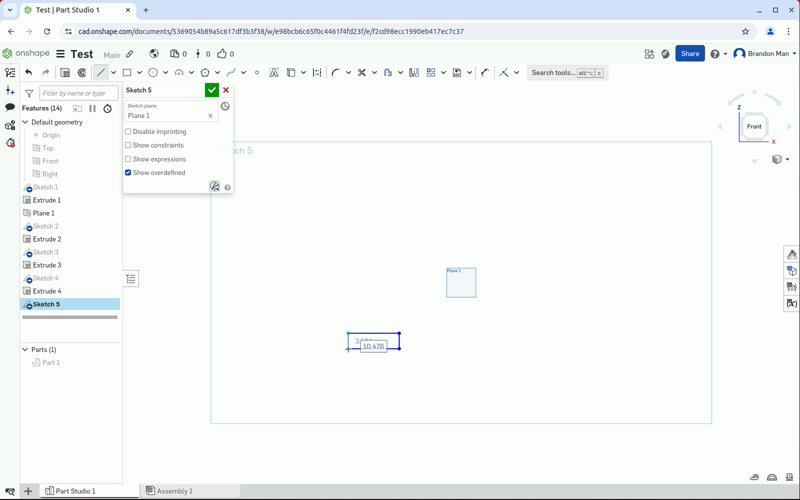
click(348, 348)
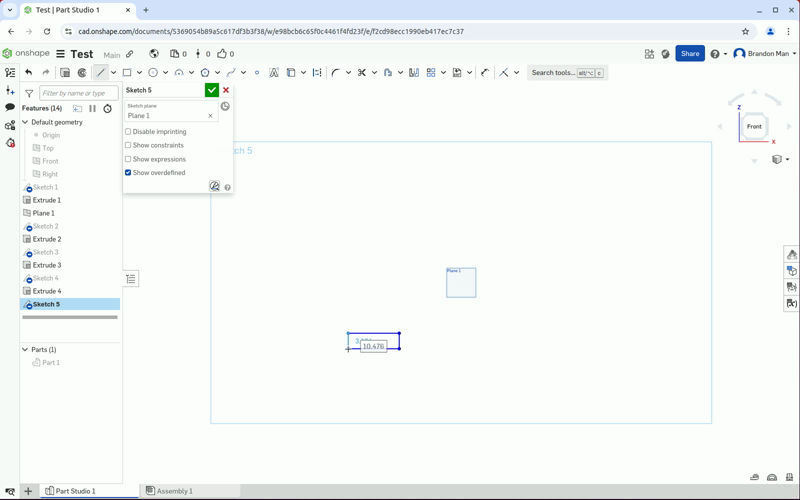
key(esc)
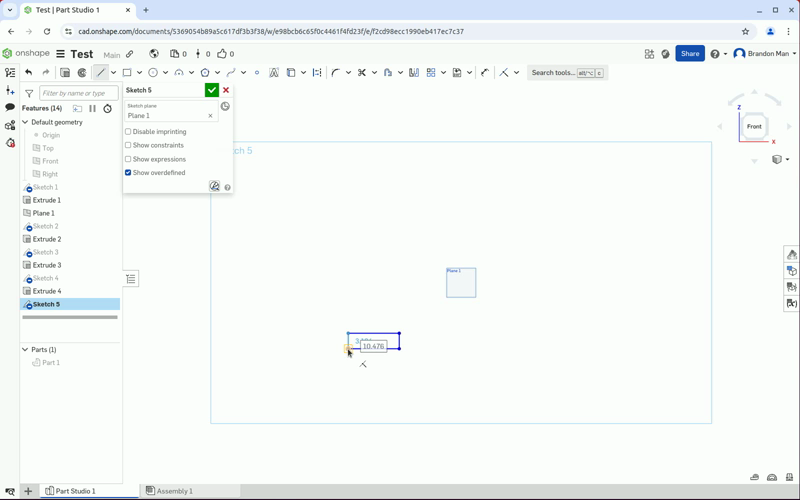
mouse_move(379, 342)
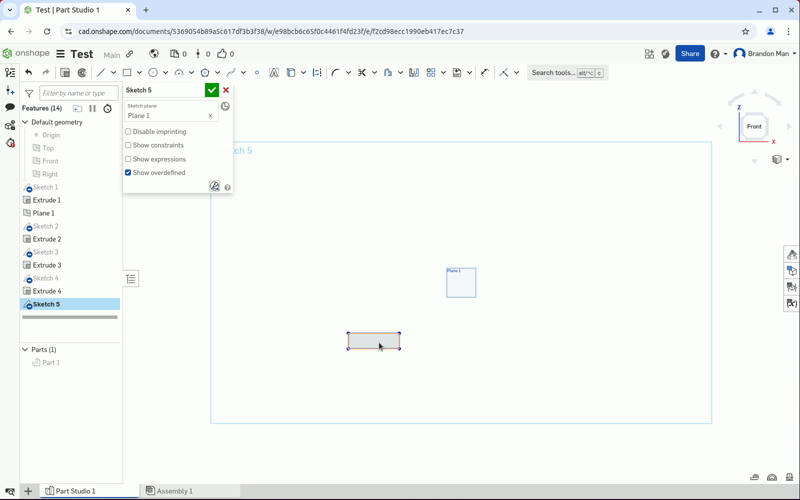
scroll(6)
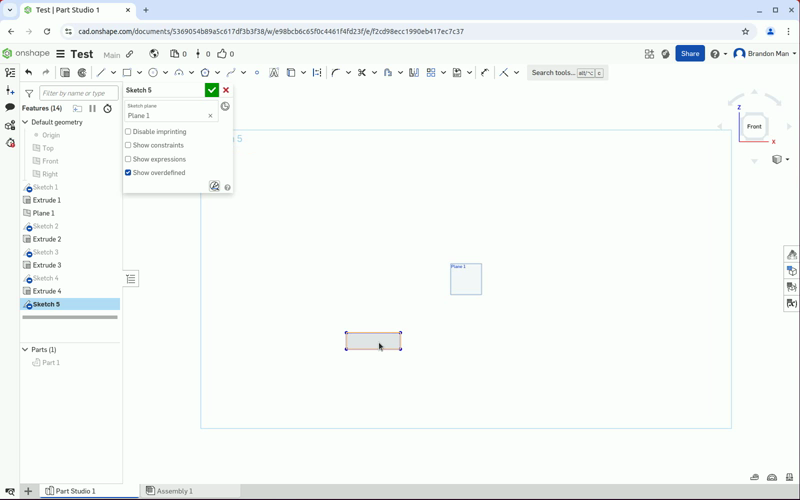
scroll(6)
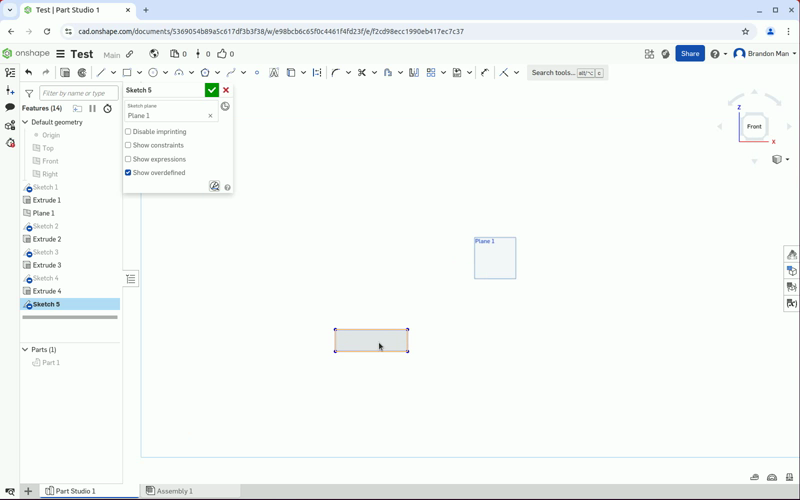
scroll(6)
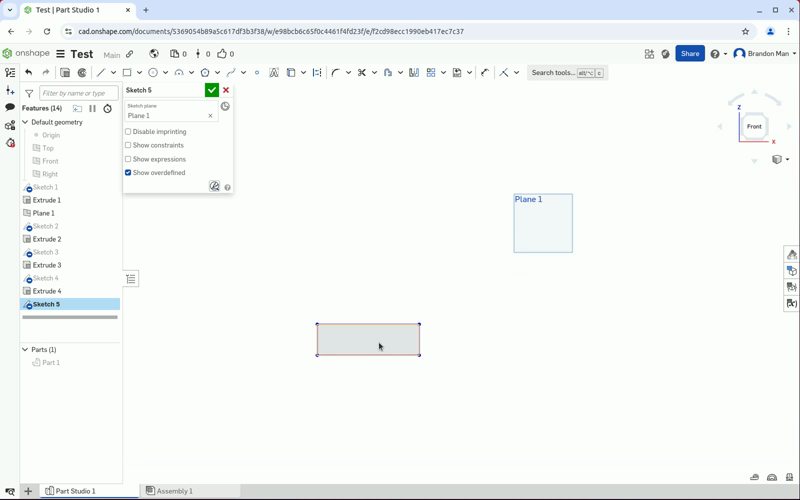
scroll(6)
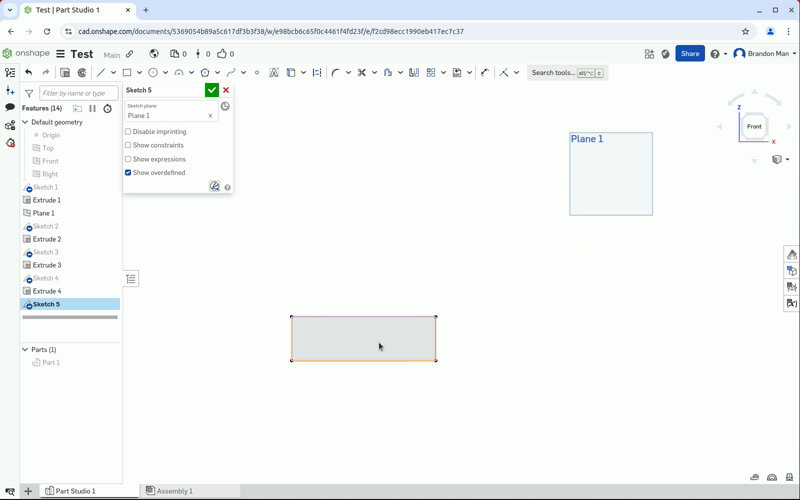
scroll(6)
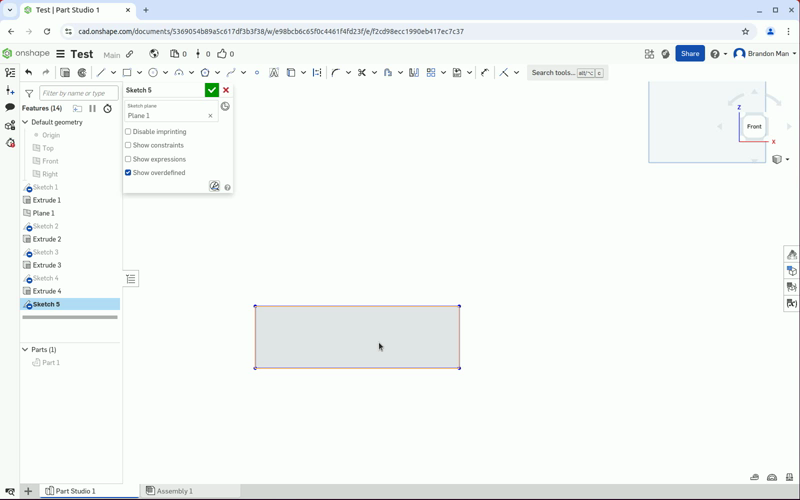
scroll(6)
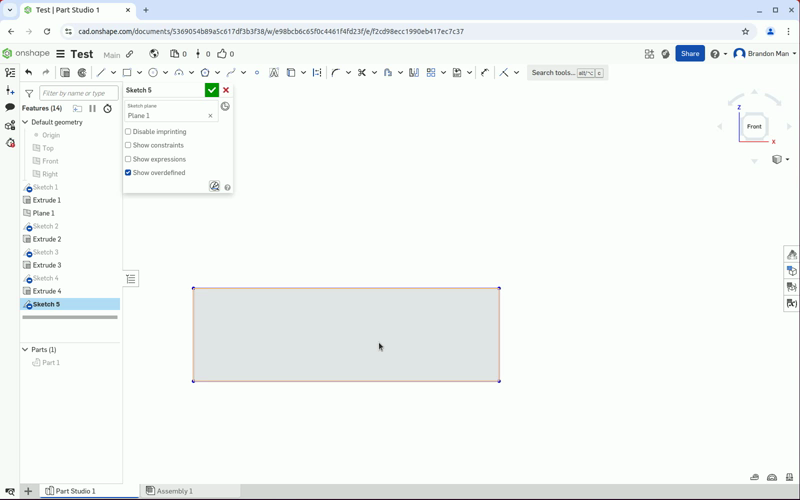
scroll(6)
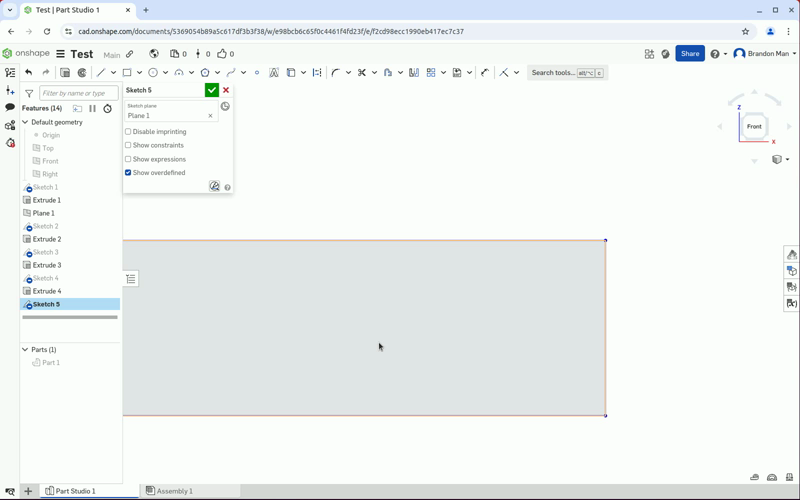
click(379, 342)
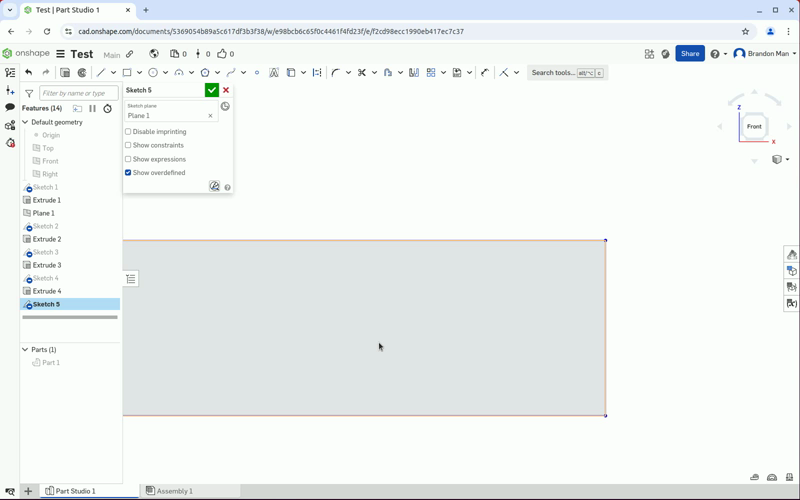
scroll(-6)
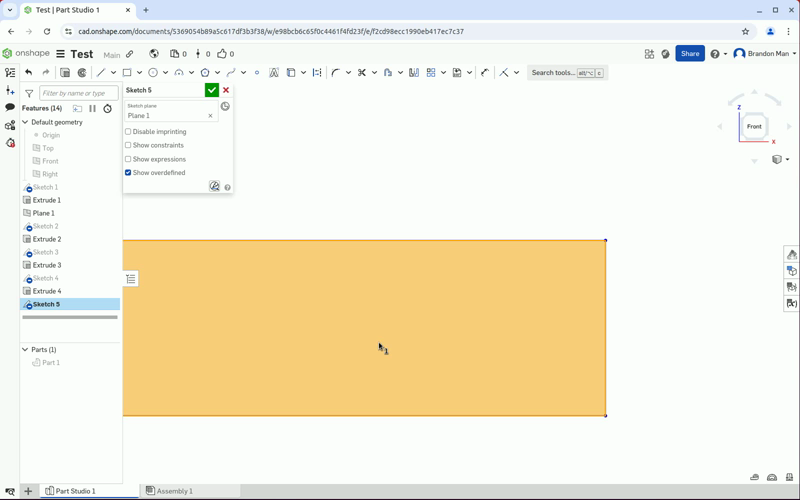
scroll(-6)
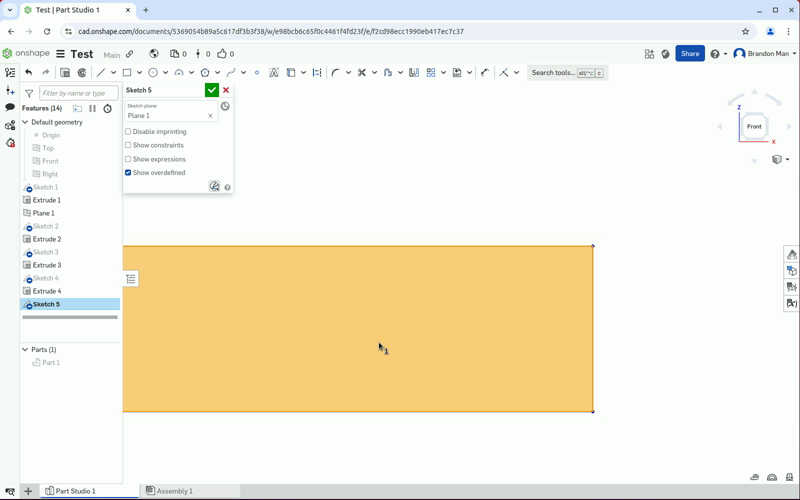
scroll(-6)
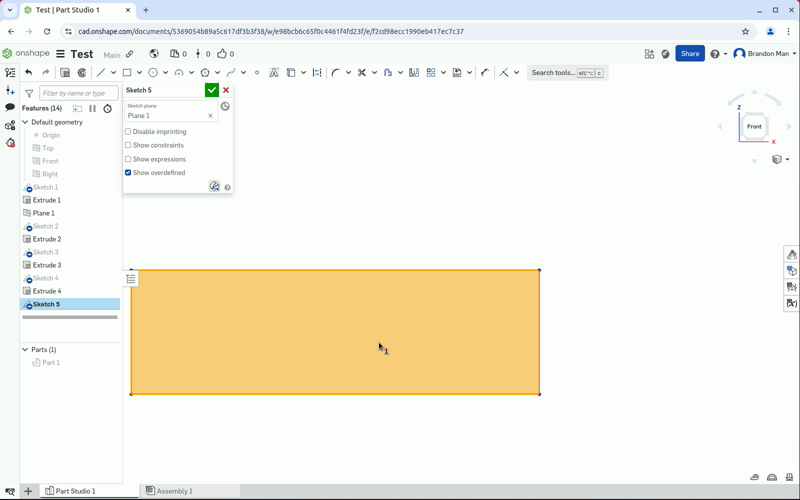
scroll(-6)
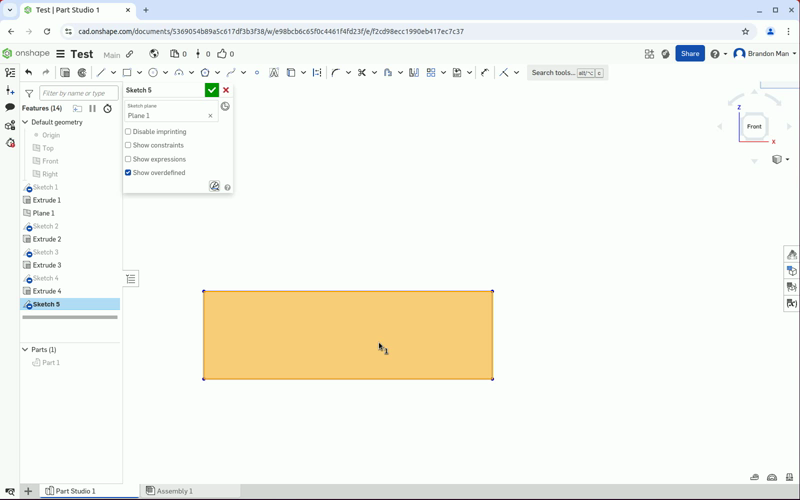
scroll(-6)
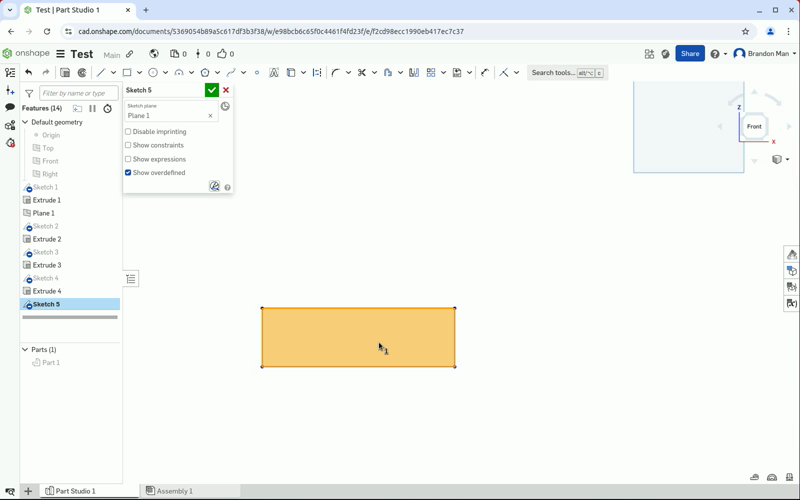
scroll(-6)
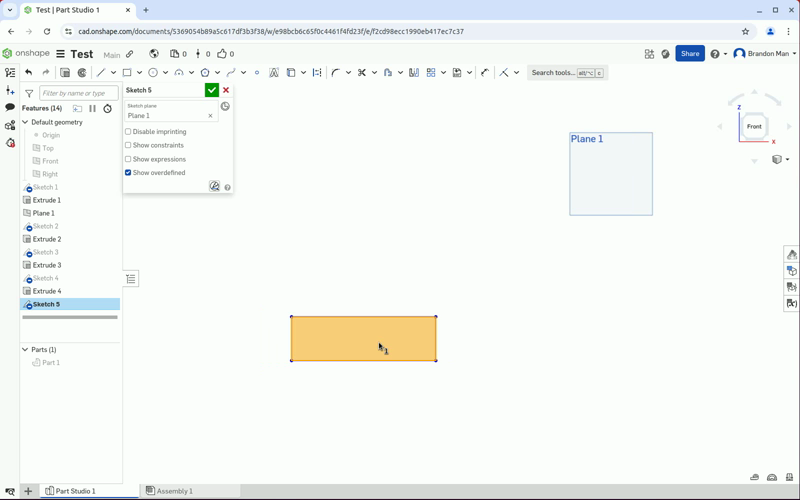
scroll(-6)
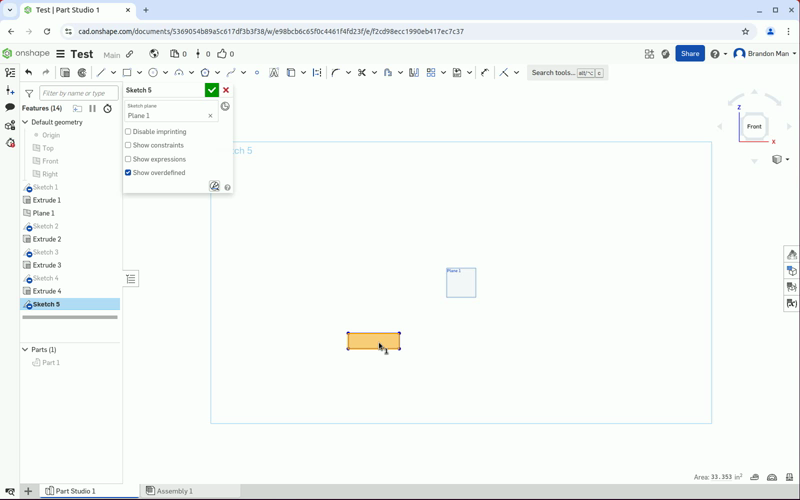
mouse_move(73, 352)
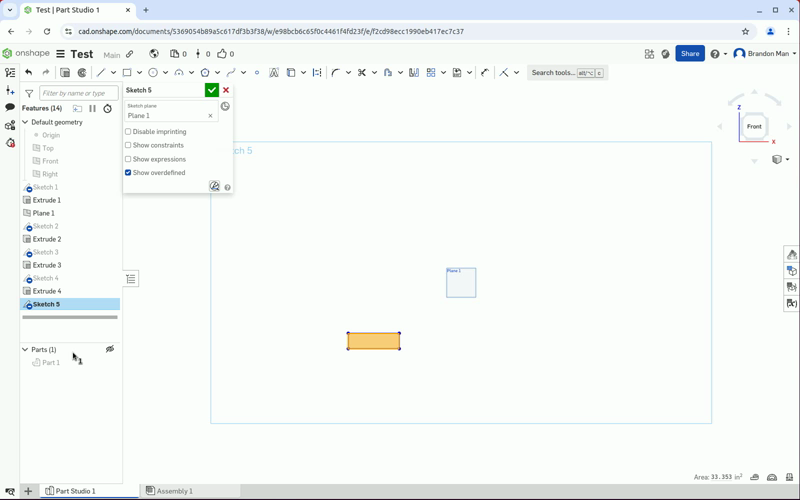
key(shift+y)
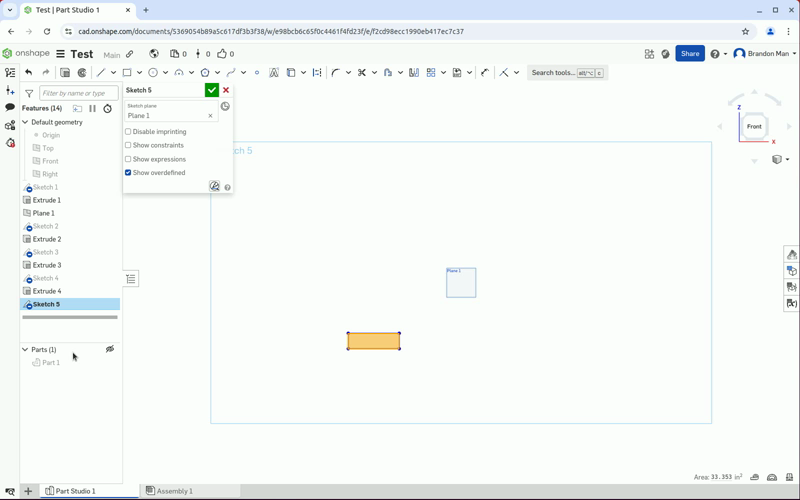
key(shift+e)
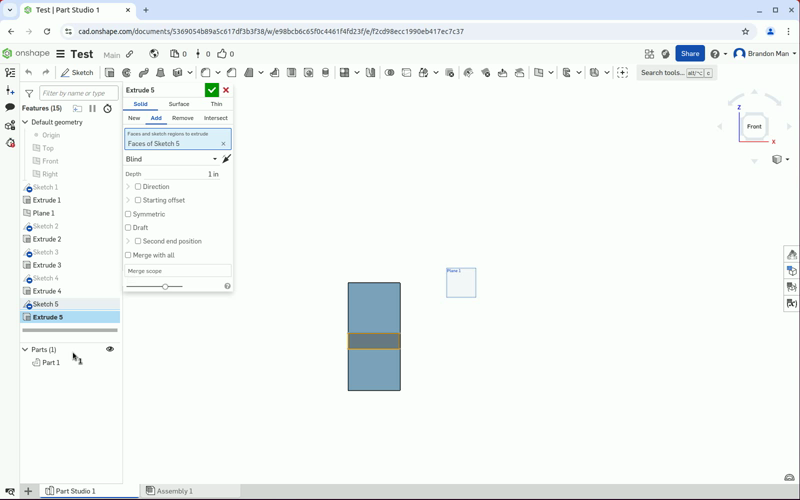
mouse_move(143, 106)
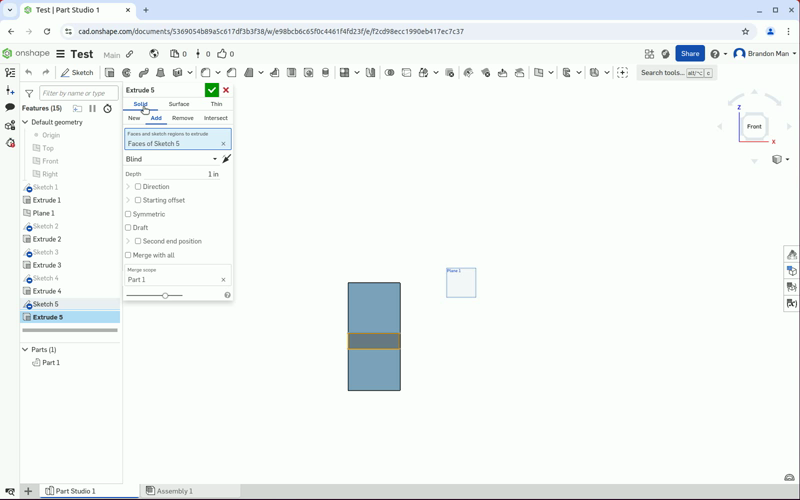
click(143, 106)
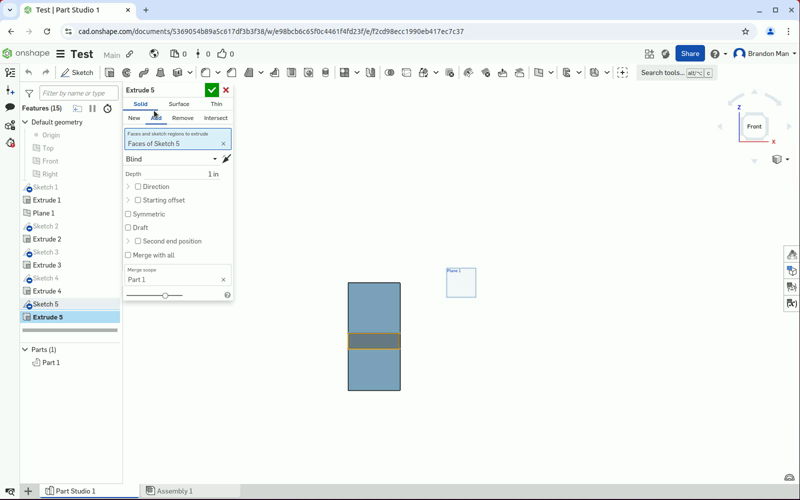
mouse_move(186, 120)
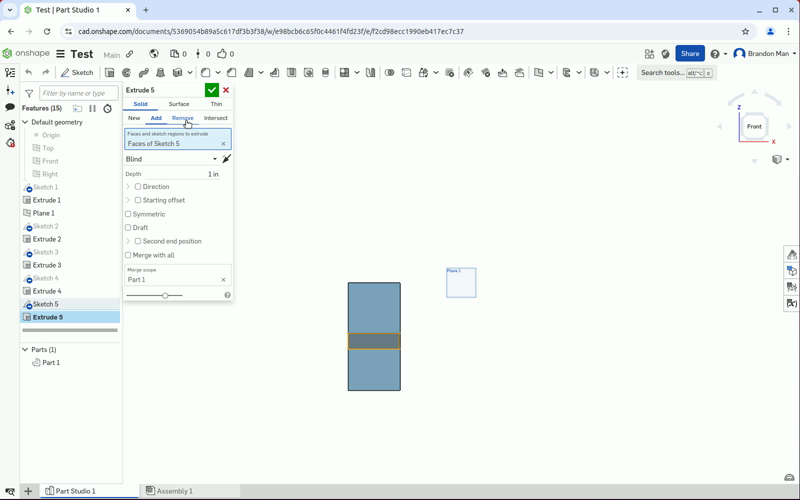
click(186, 120)
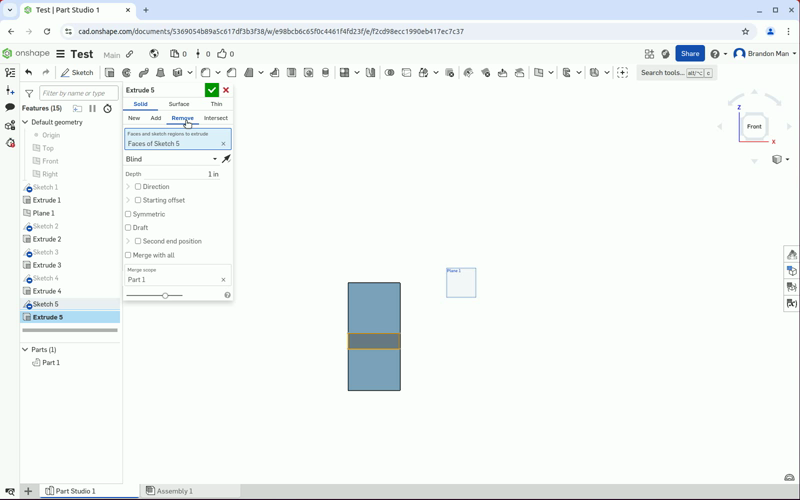
key(tab, 4)
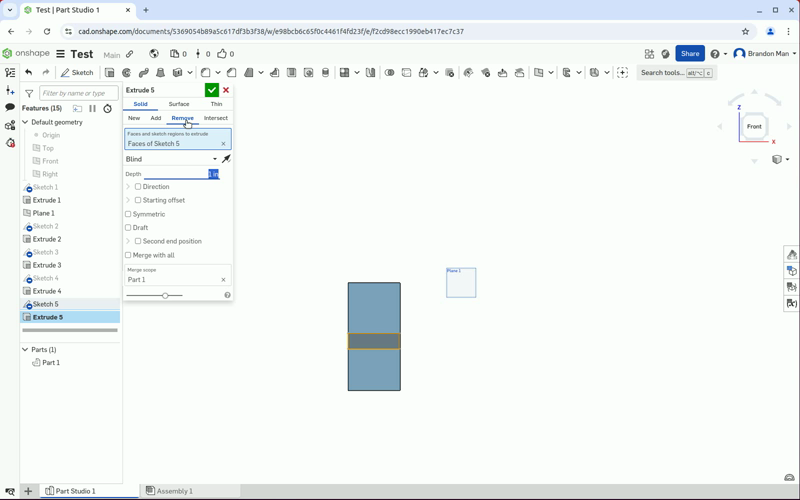
text(2.648)
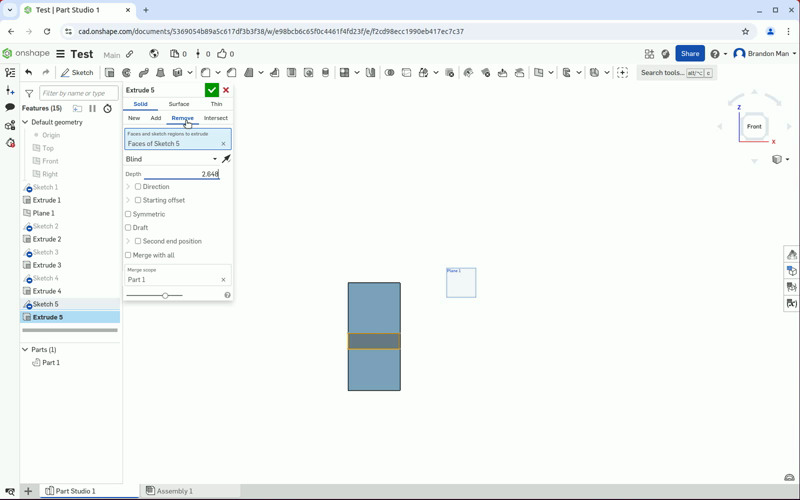
key(tab, 6)
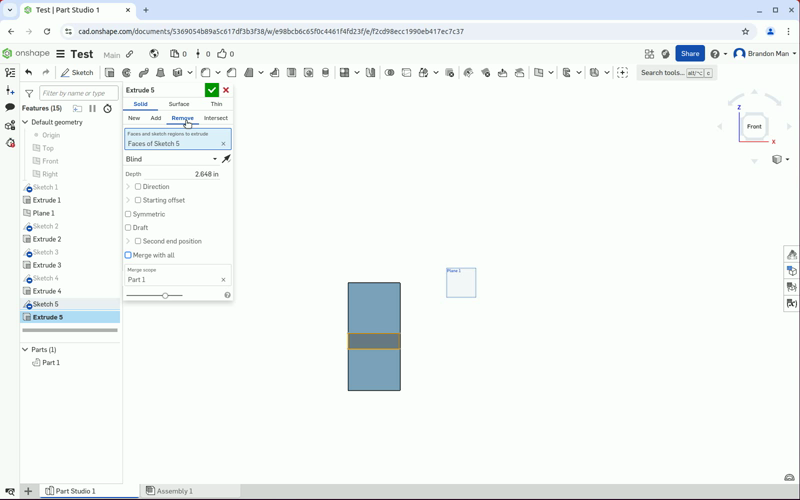
key(space)
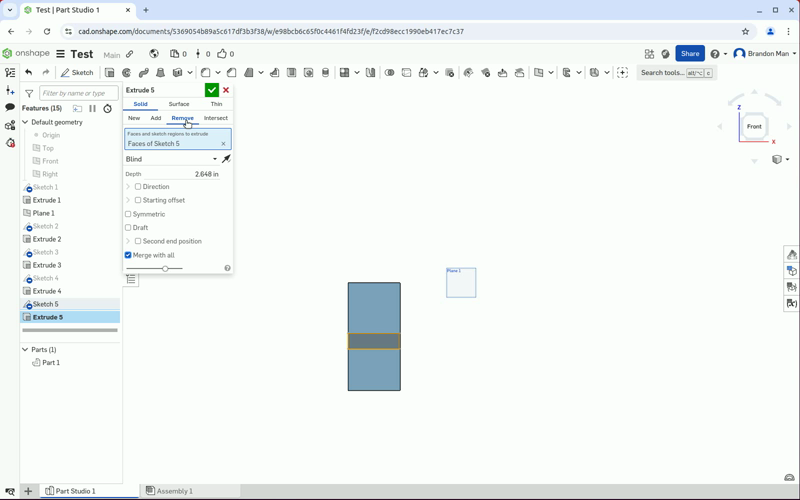
key(enter)
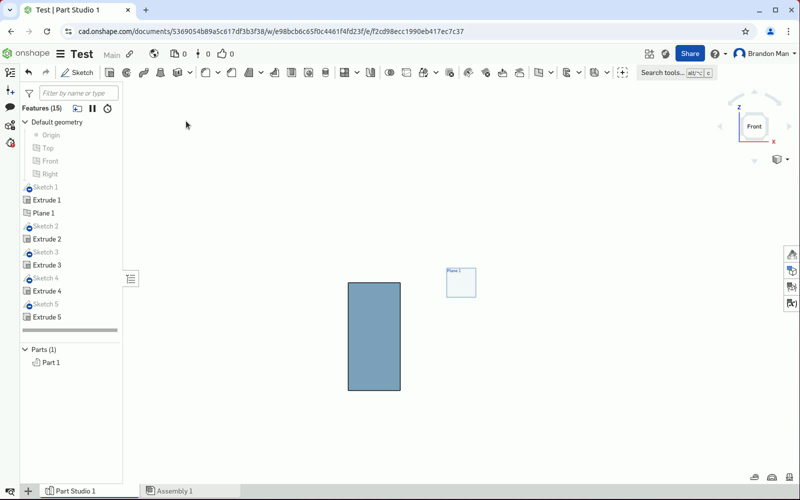
key(shift+h)
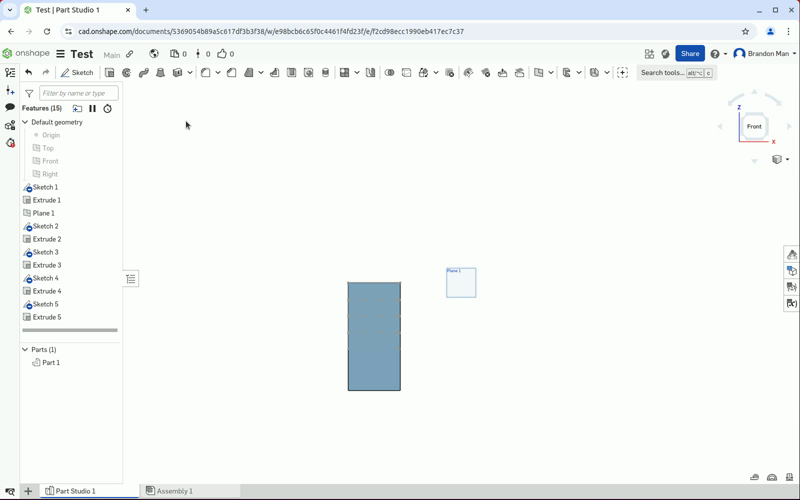
key(shift+h)
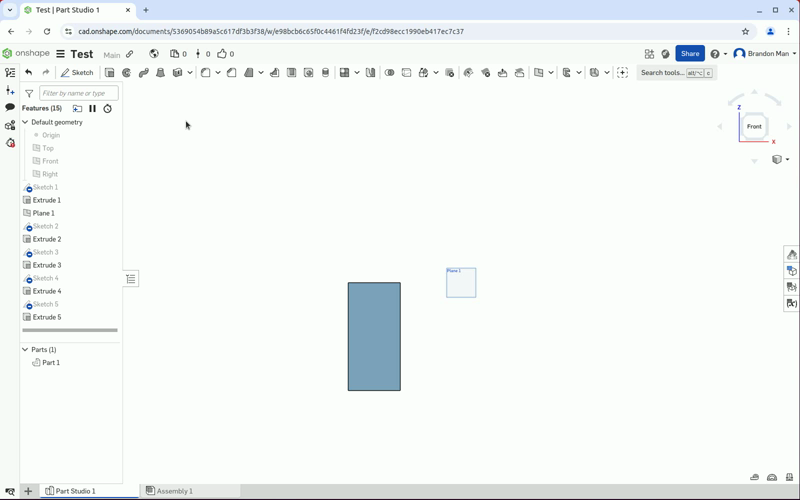
mouse_move(73, 189)
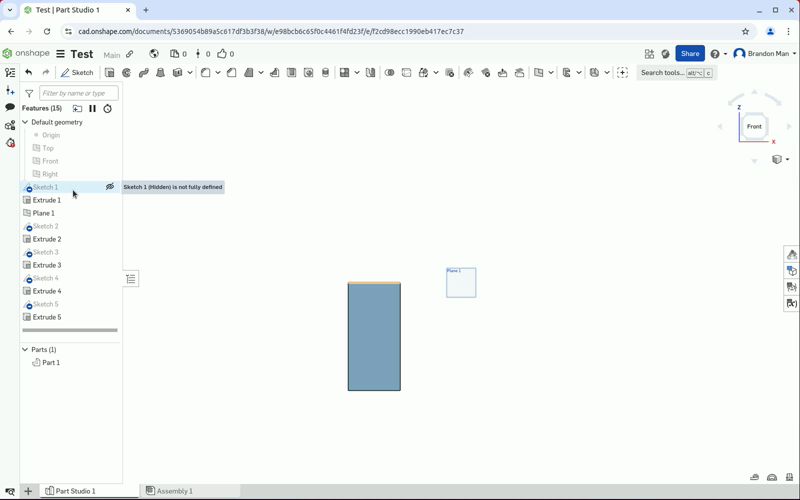
click(73, 189)
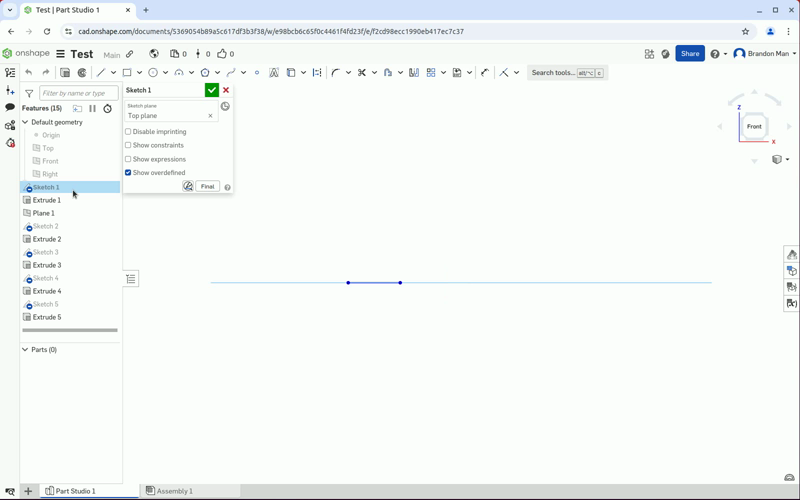
mouse_move(229, 92)
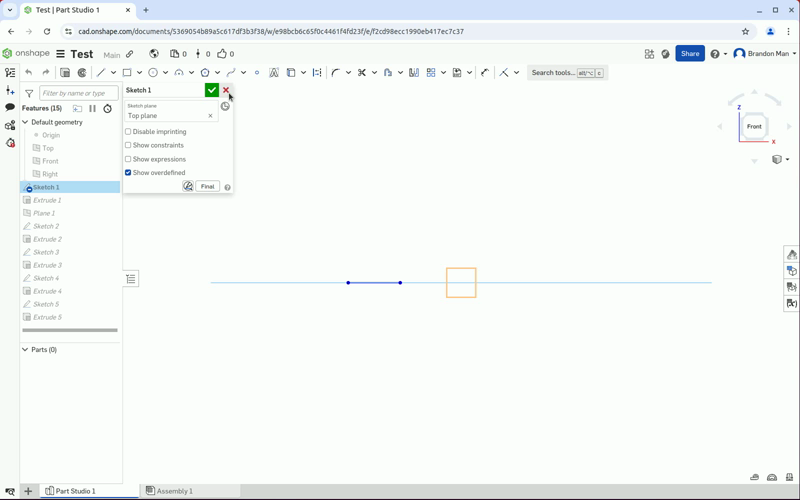
click(229, 92)
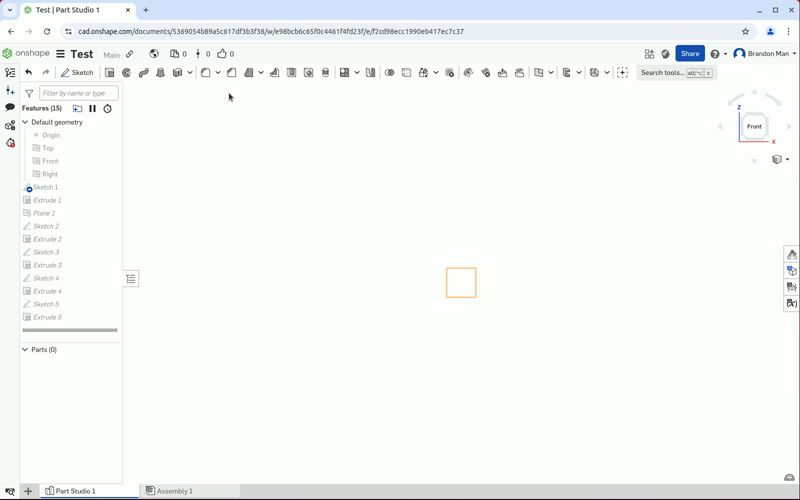
key(shift+s)
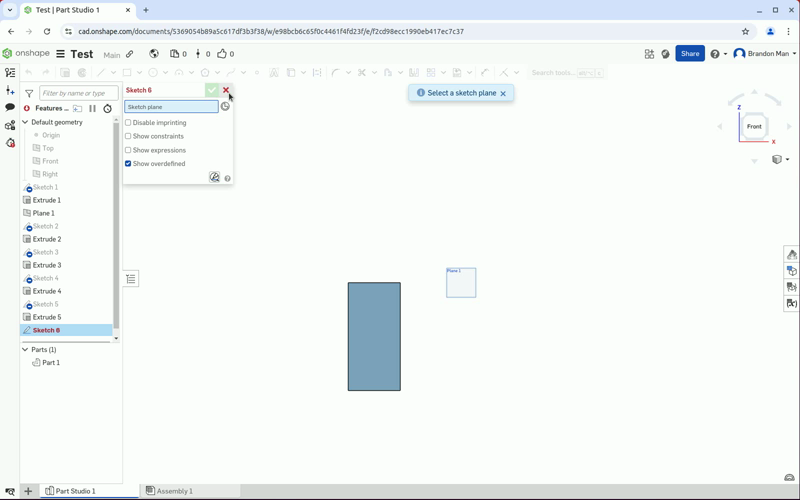
mouse_move(69, 215)
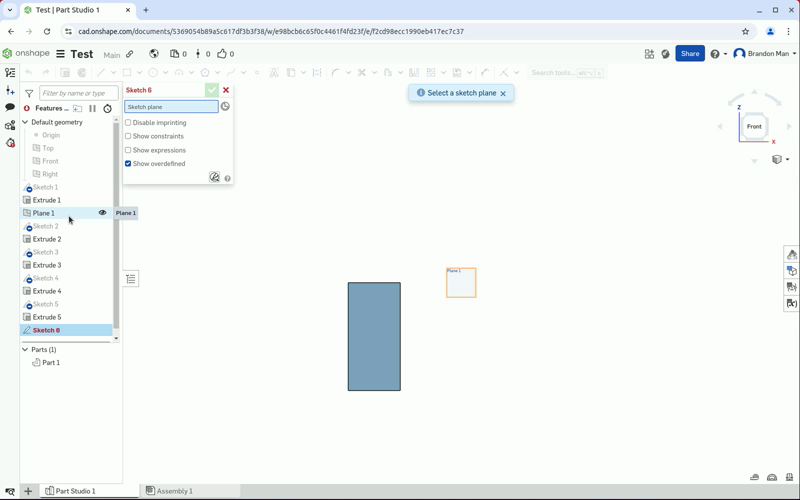
click(69, 215)
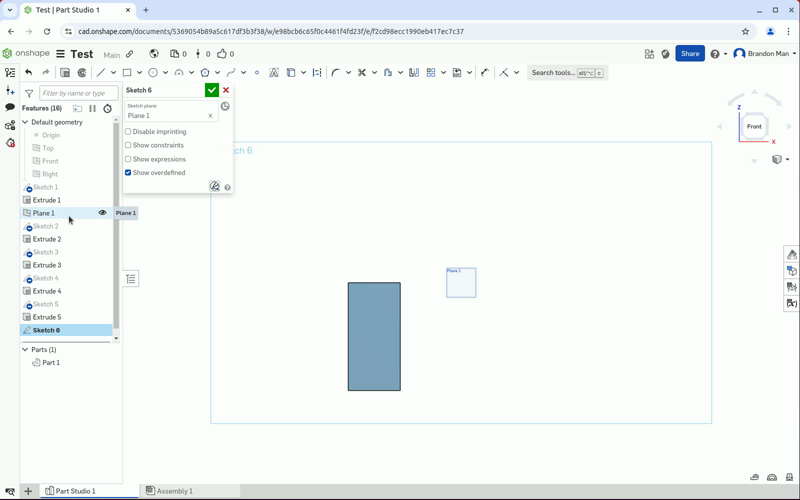
mouse_move(73, 352)
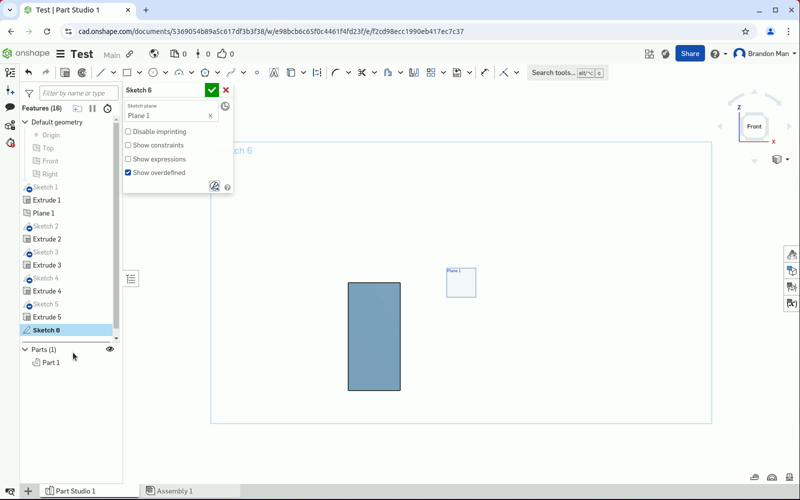
key(y)
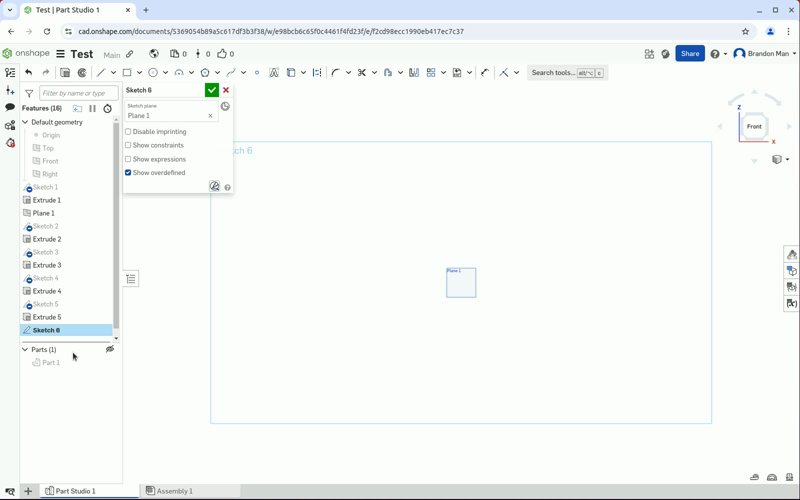
key(l)
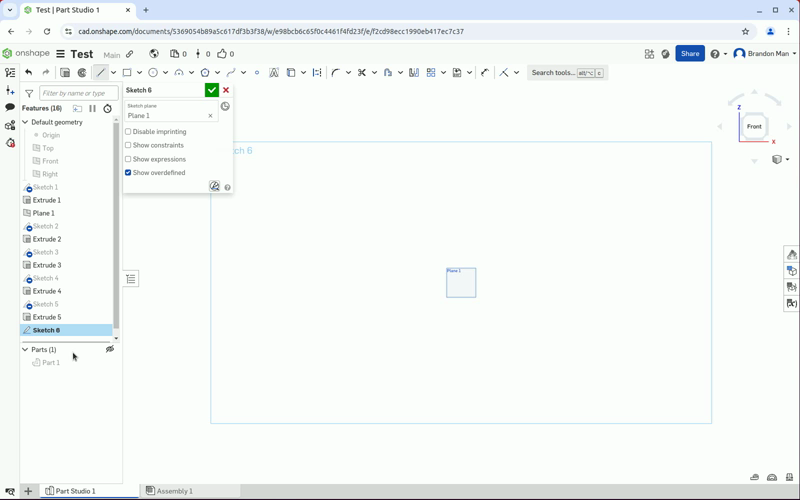
key_down(shift)
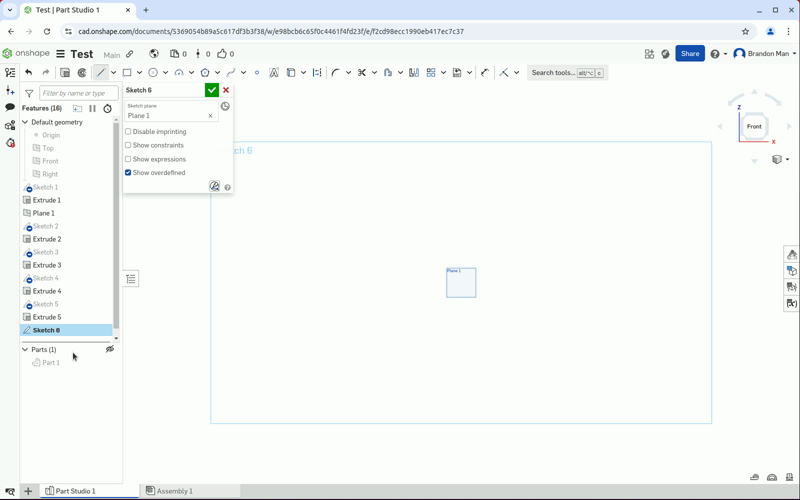
mouse_move(348, 365)
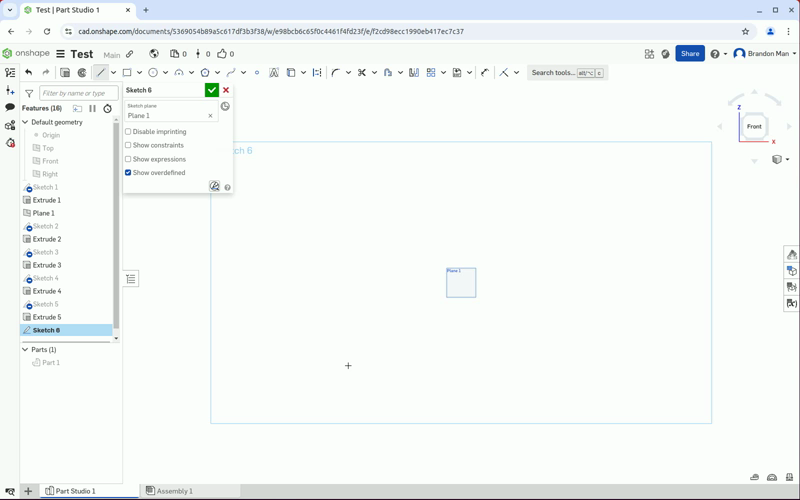
click(348, 365)
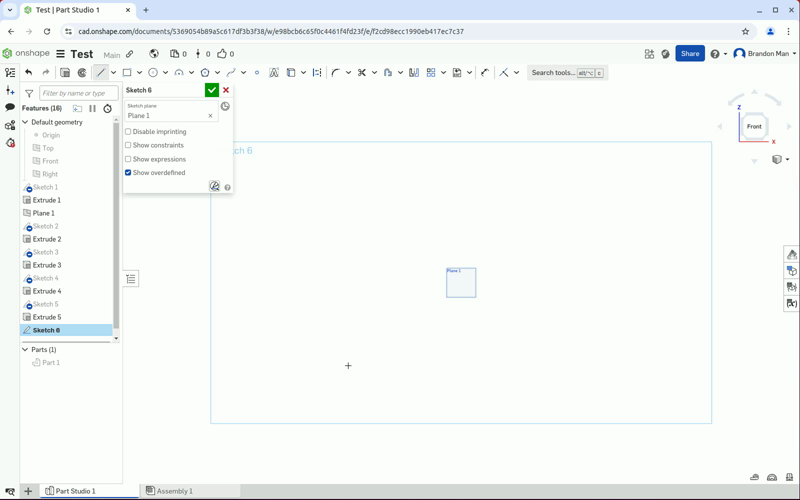
key_up(shift)
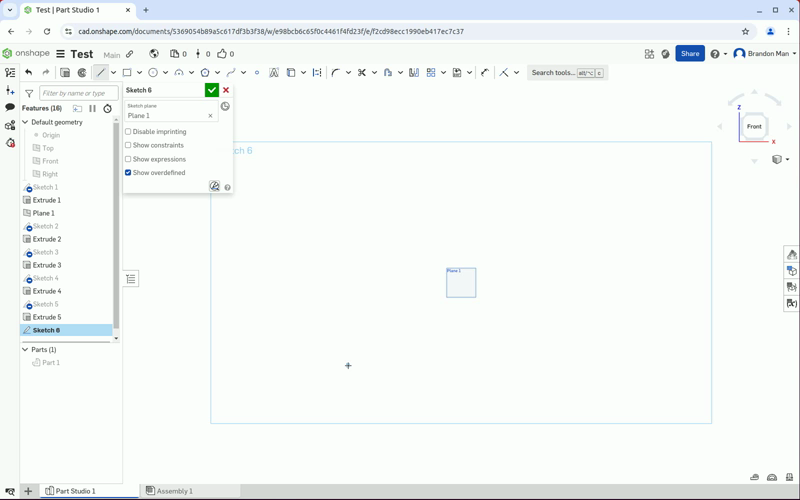
key_down(shift)
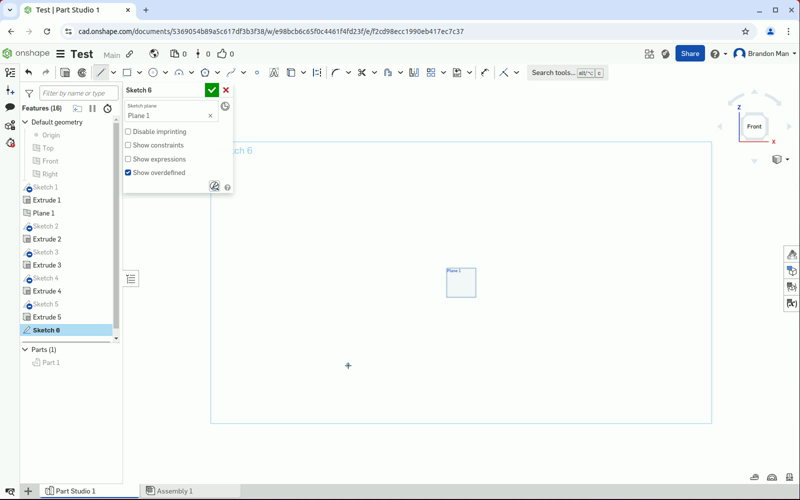
mouse_move(378, 365)
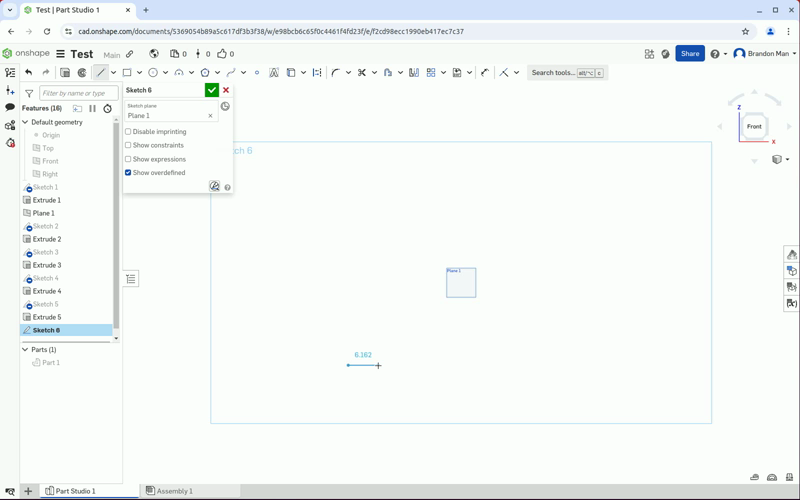
mouse_move(399, 365)
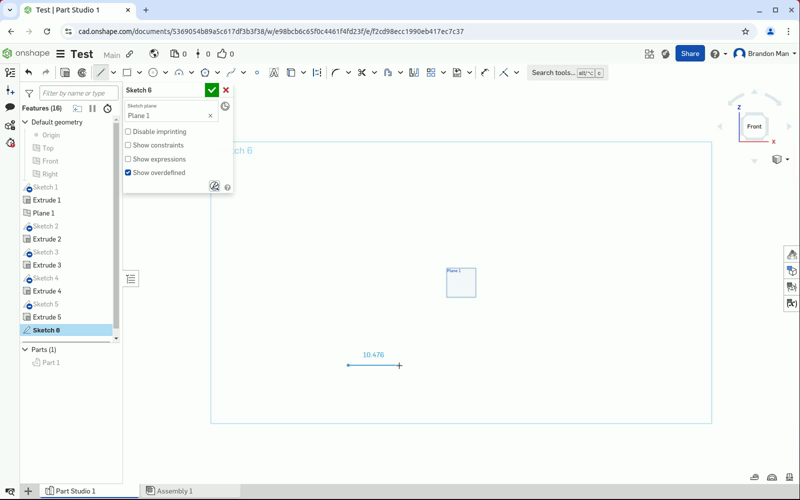
click(399, 365)
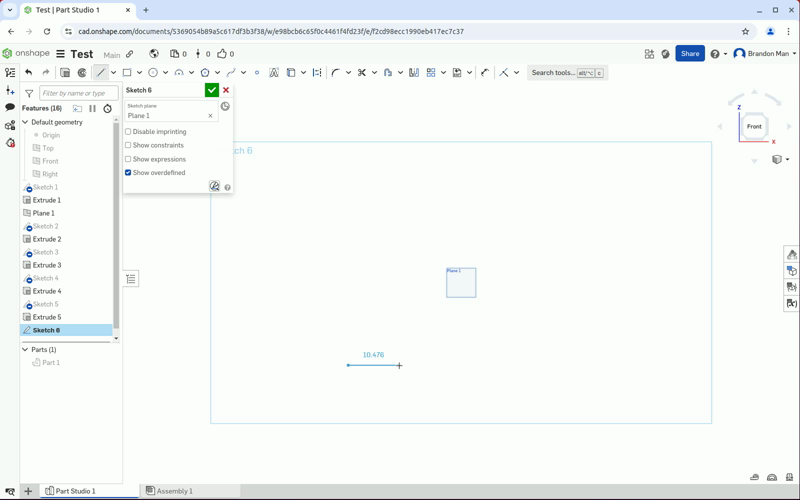
key_up(shift)
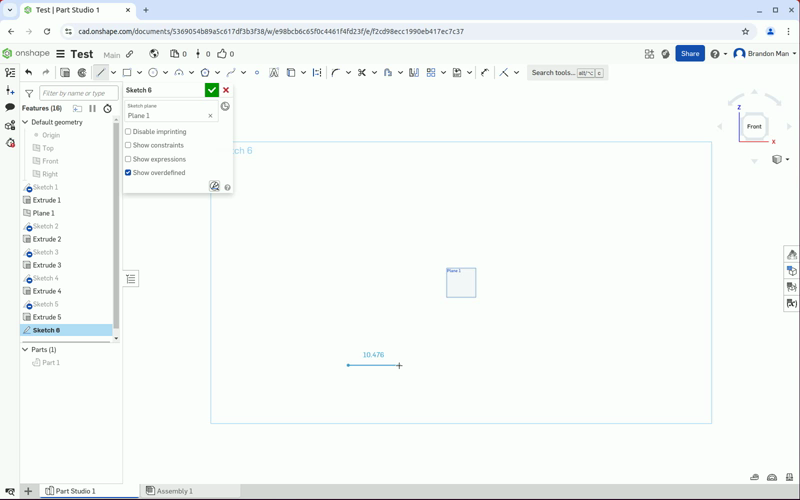
key_down(shift)
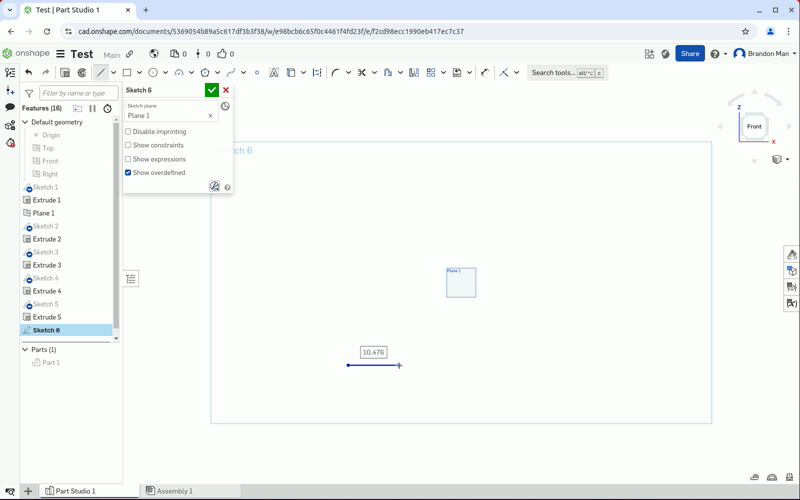
mouse_move(429, 365)
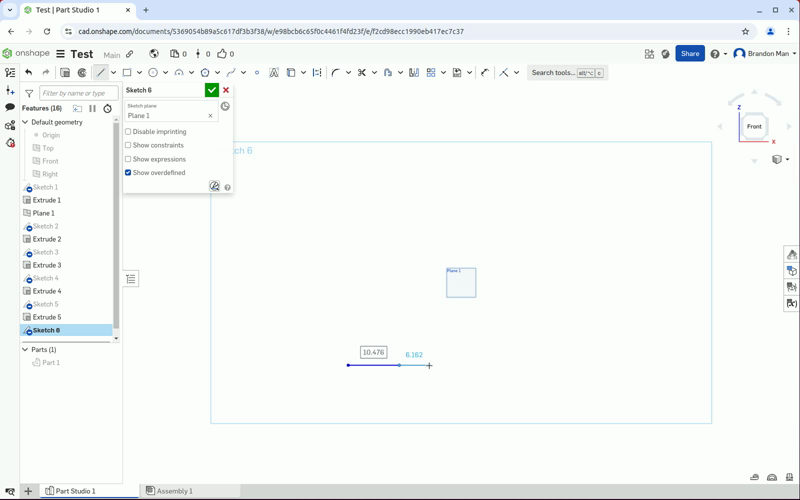
mouse_move(399, 349)
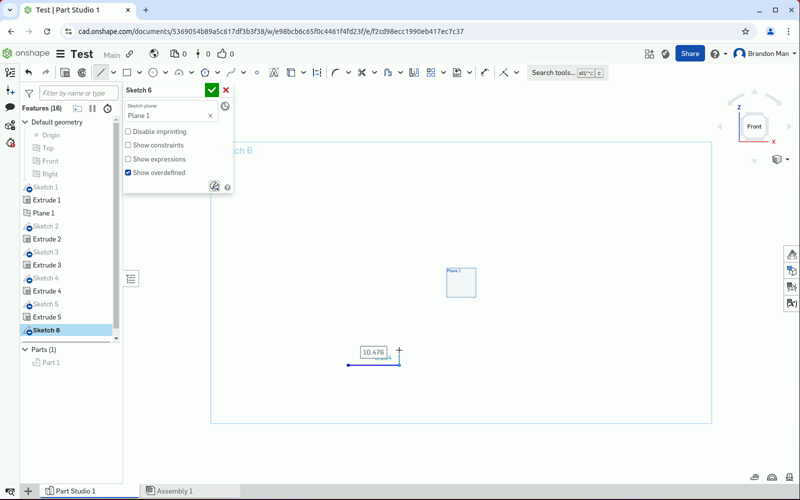
click(399, 349)
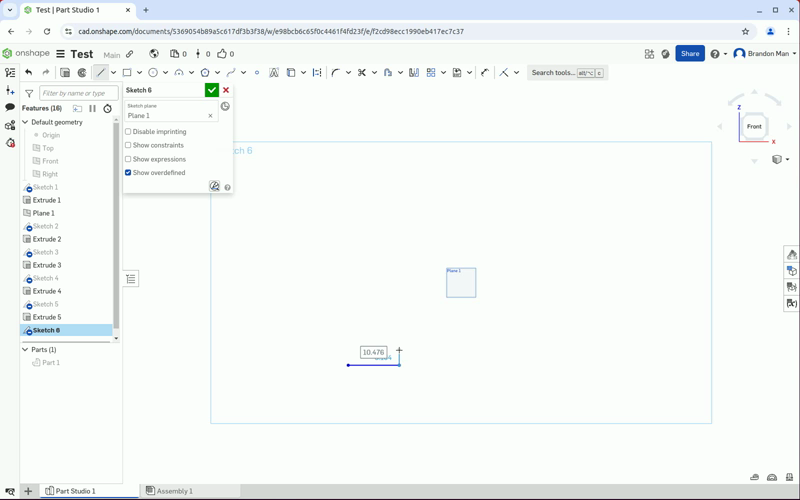
key_up(shift)
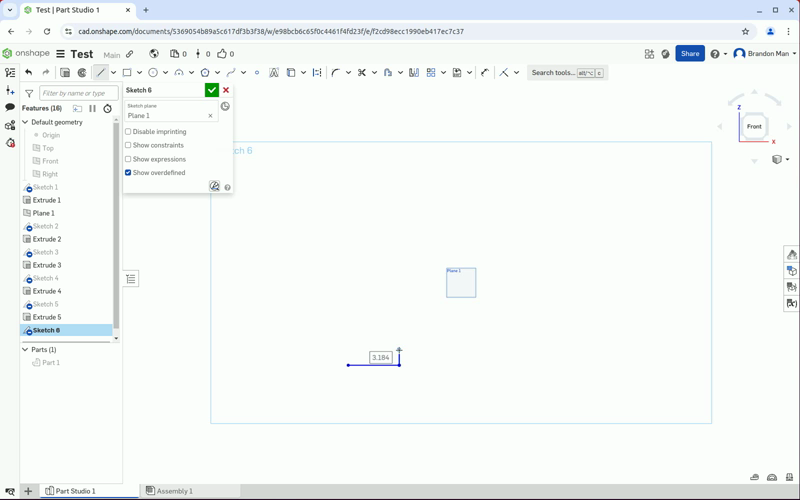
key_down(shift)
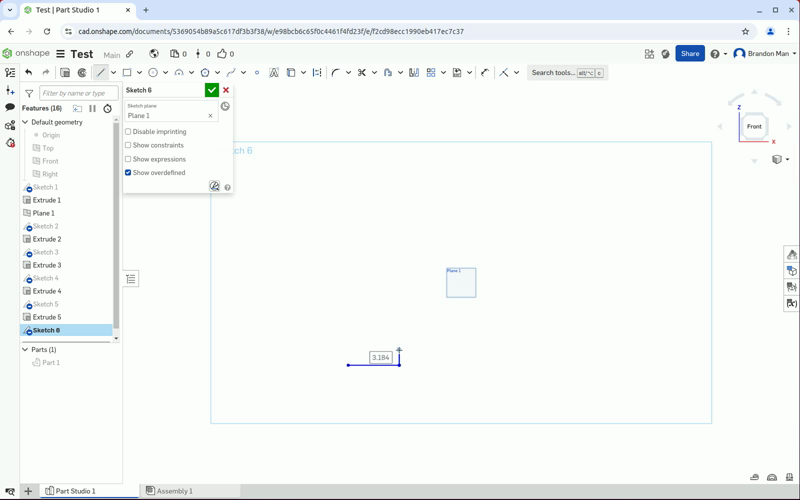
mouse_move(429, 349)
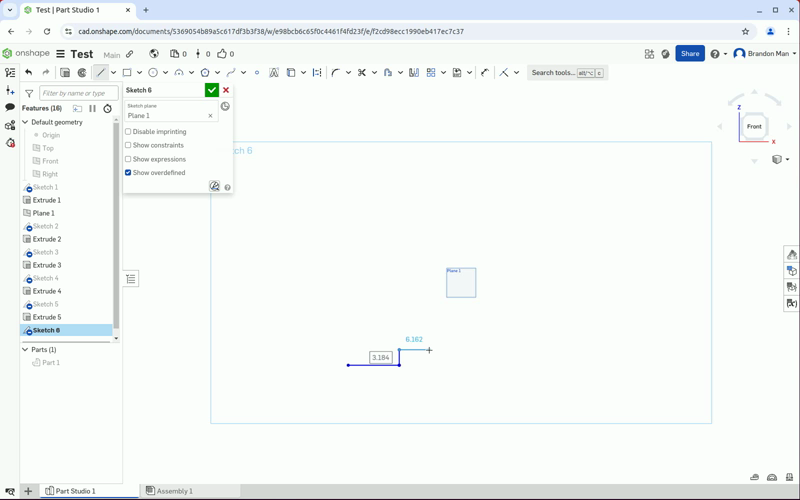
mouse_move(348, 349)
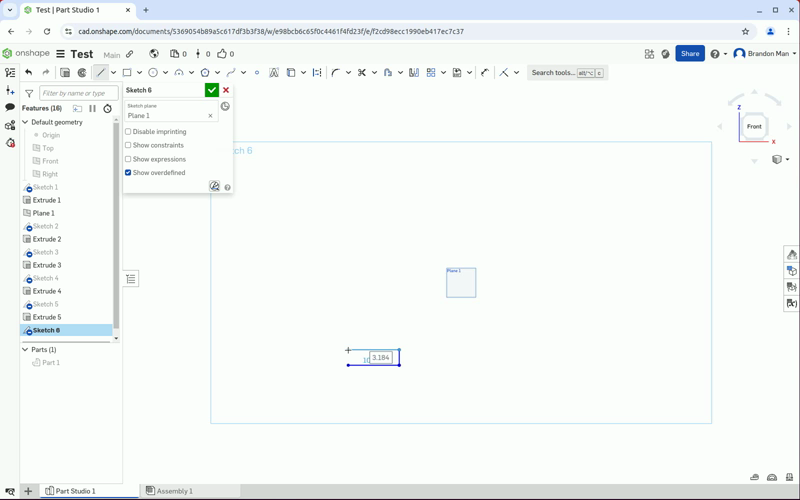
click(348, 349)
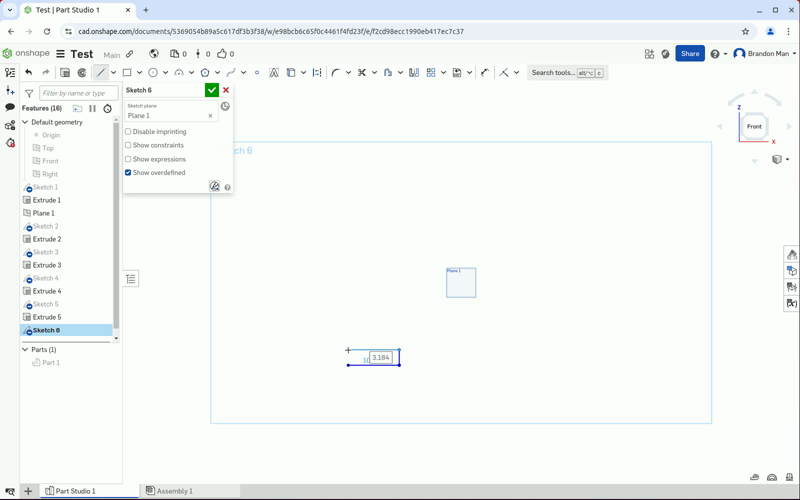
key_up(shift)
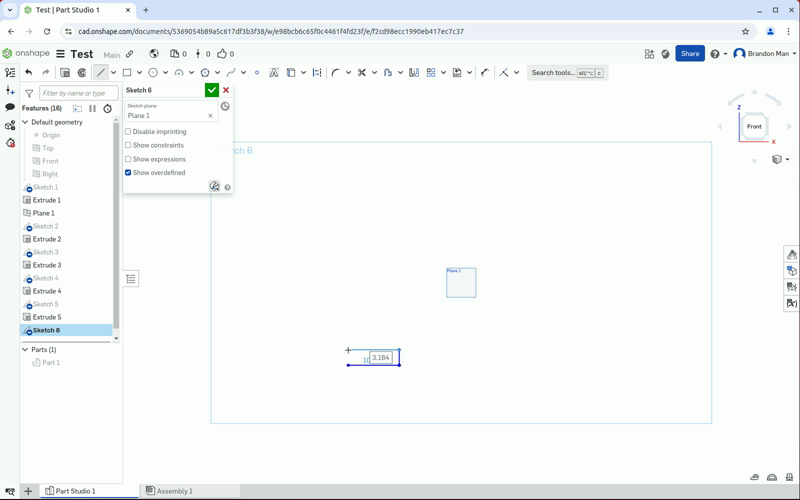
mouse_move(378, 349)
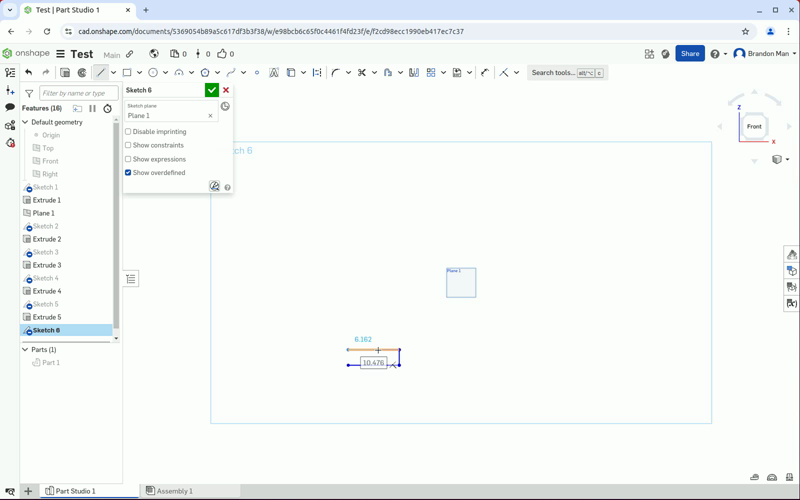
key_down(shift)
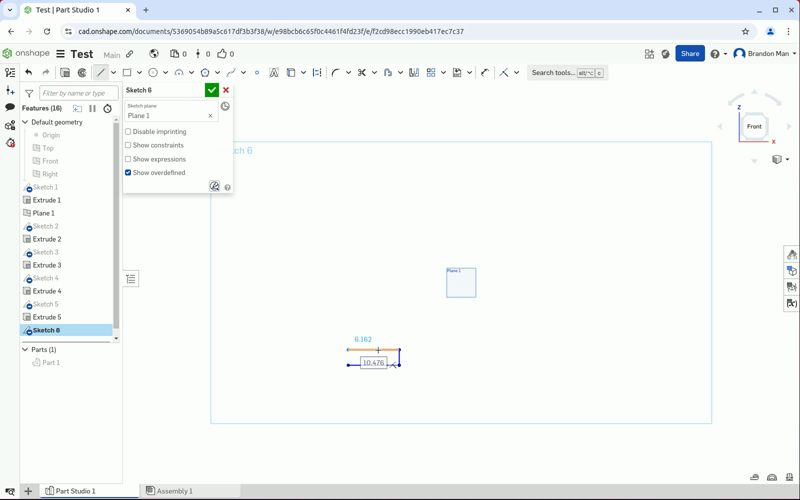
mouse_move(348, 365)
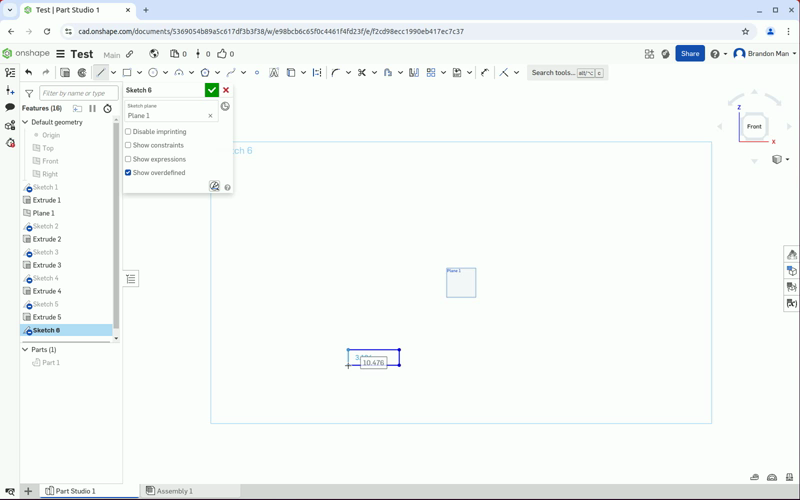
key_up(shift)
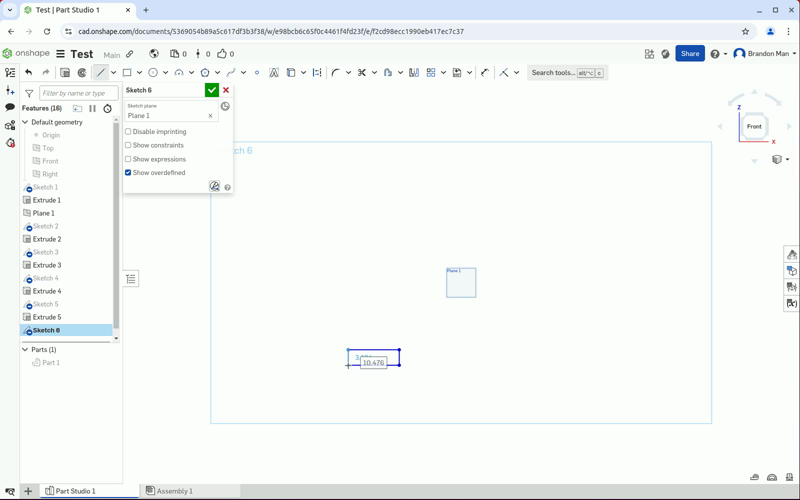
click(348, 365)
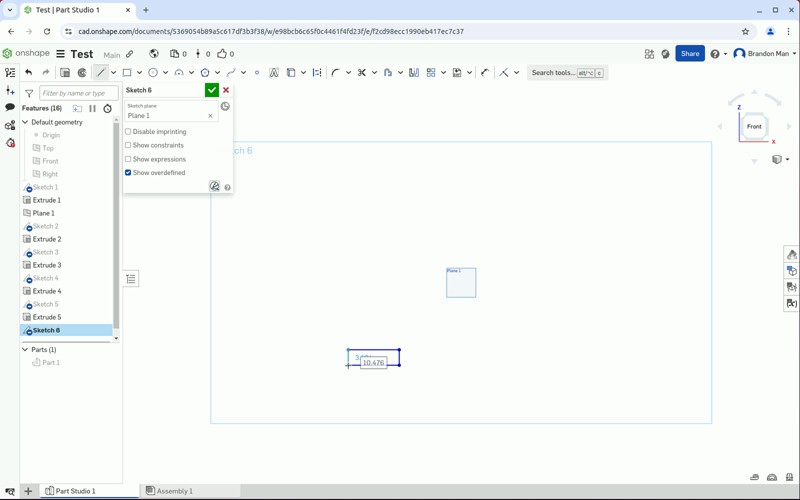
key(esc)
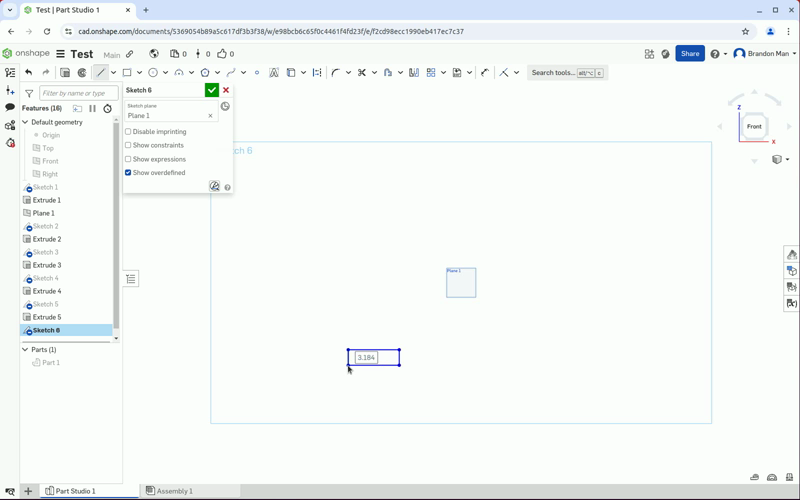
mouse_move(355, 358)
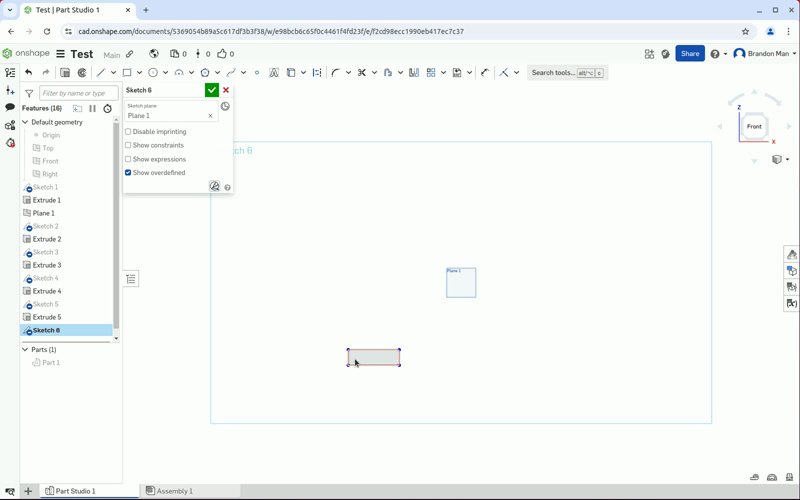
scroll(6)
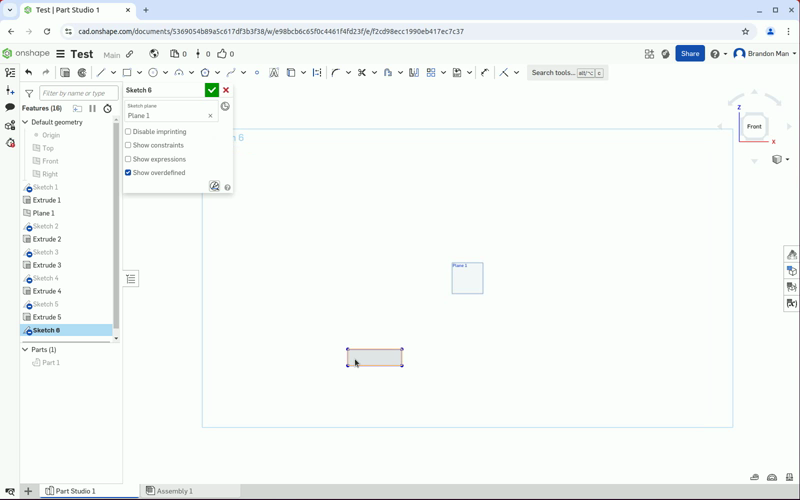
scroll(6)
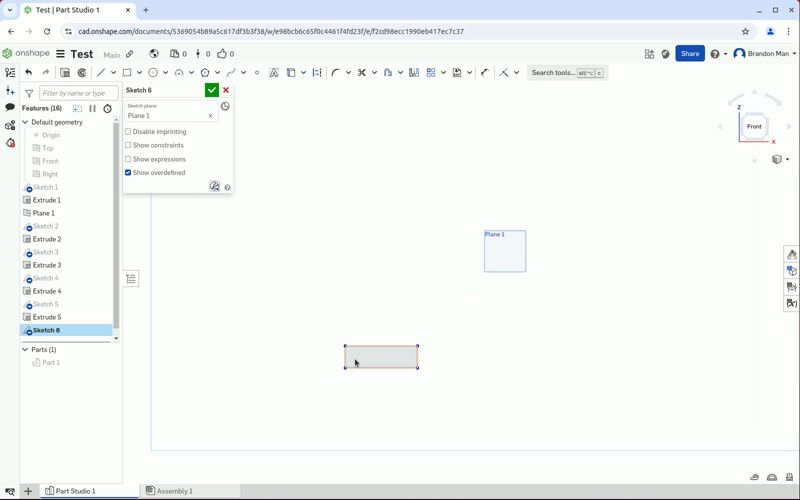
scroll(6)
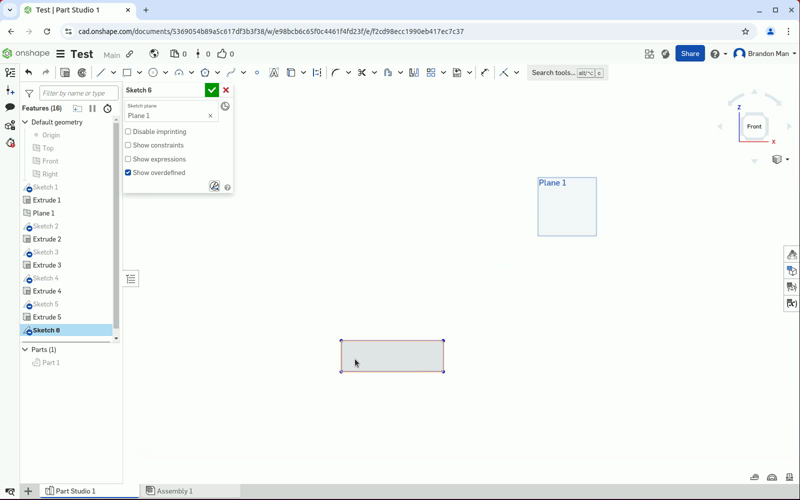
scroll(6)
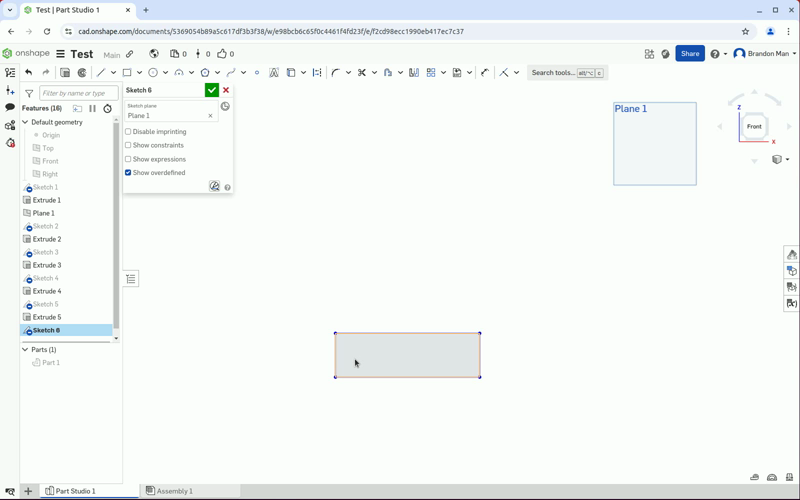
scroll(6)
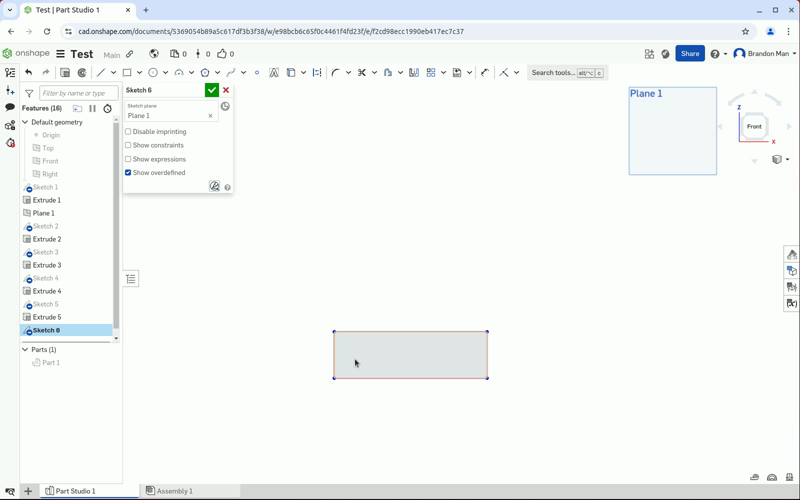
scroll(6)
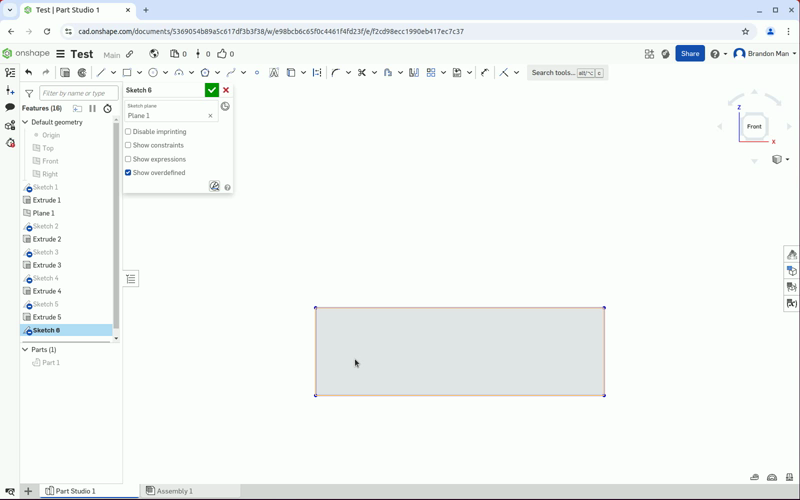
scroll(6)
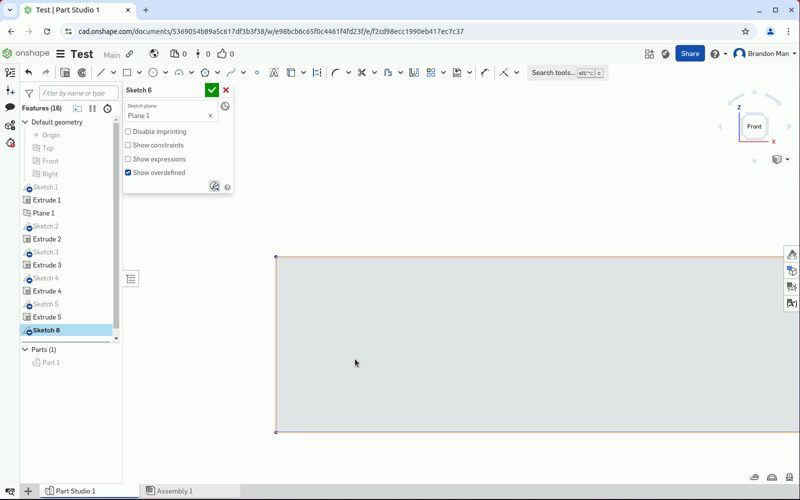
click(355, 358)
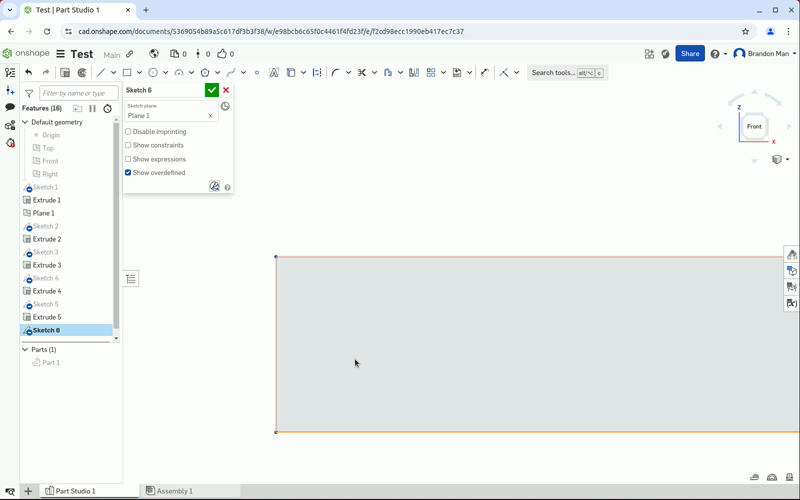
scroll(-6)
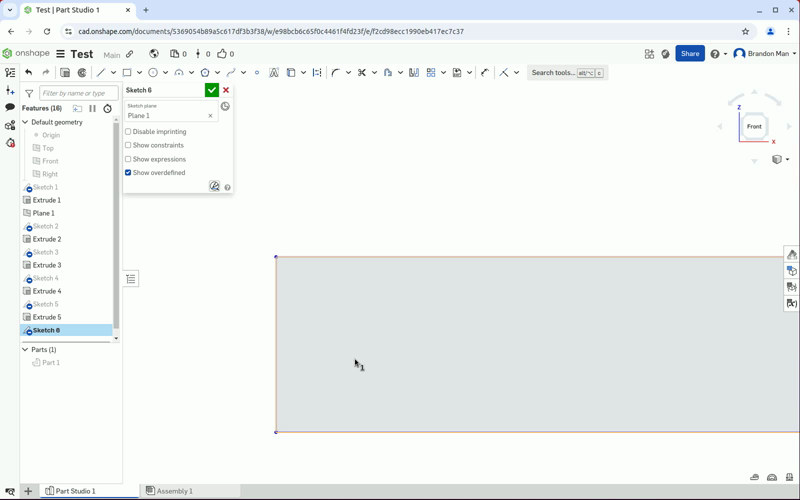
scroll(-6)
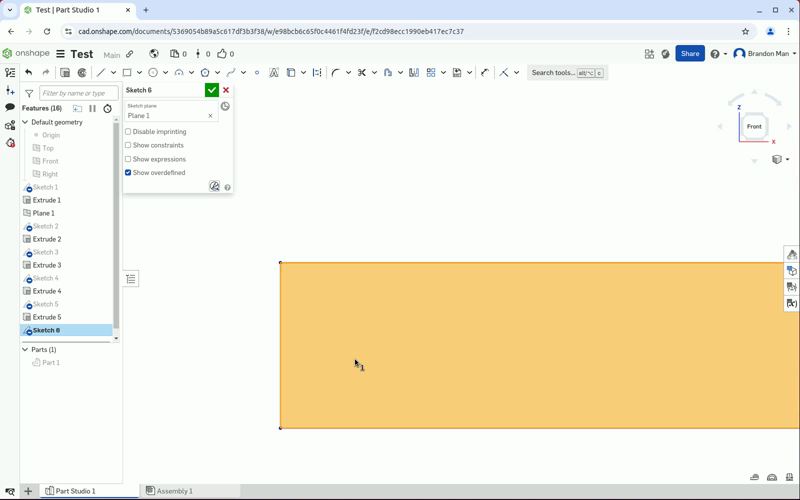
scroll(-6)
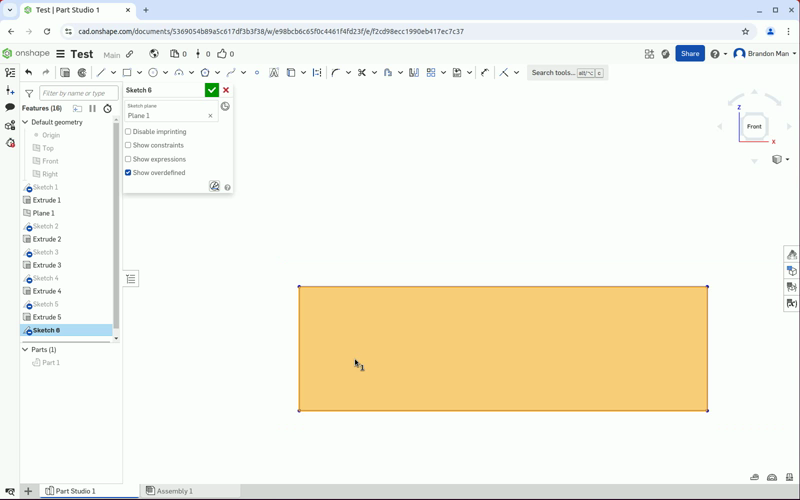
scroll(-6)
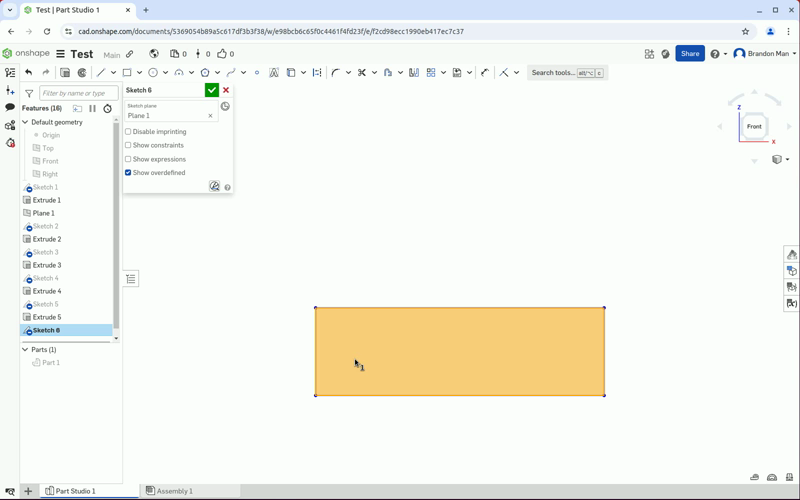
scroll(-6)
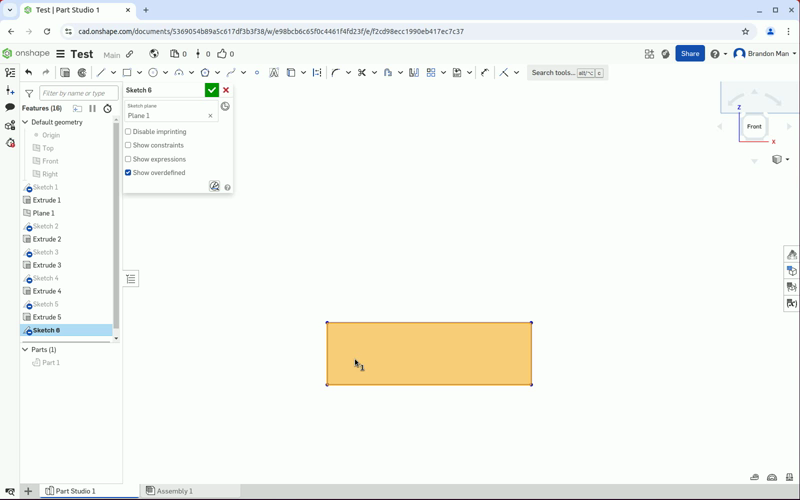
scroll(-6)
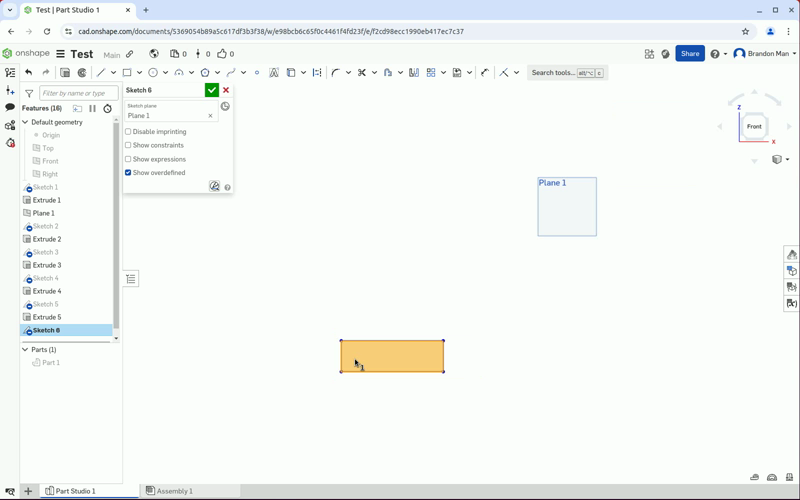
scroll(-6)
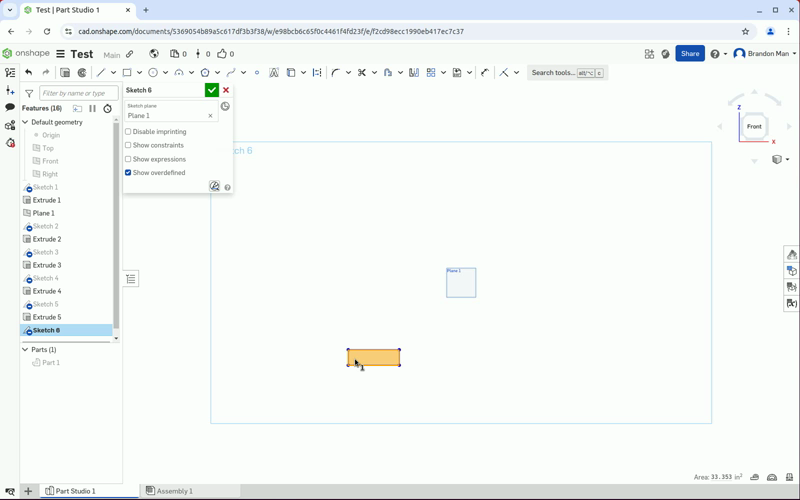
mouse_move(73, 352)
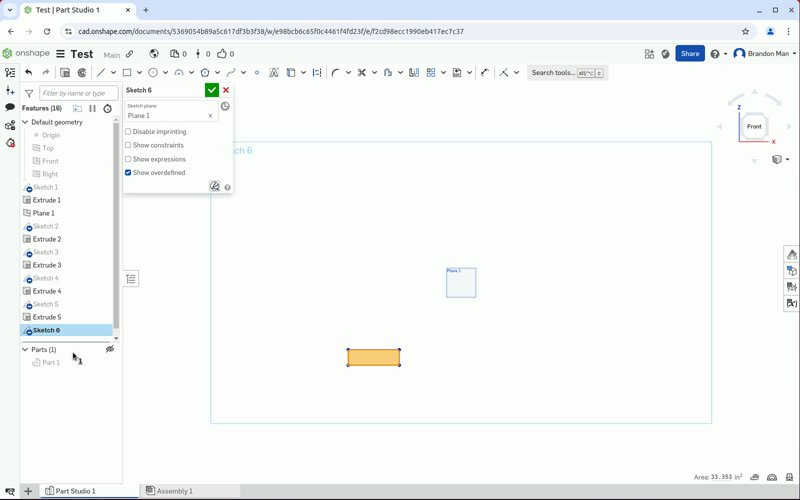
key(shift+y)
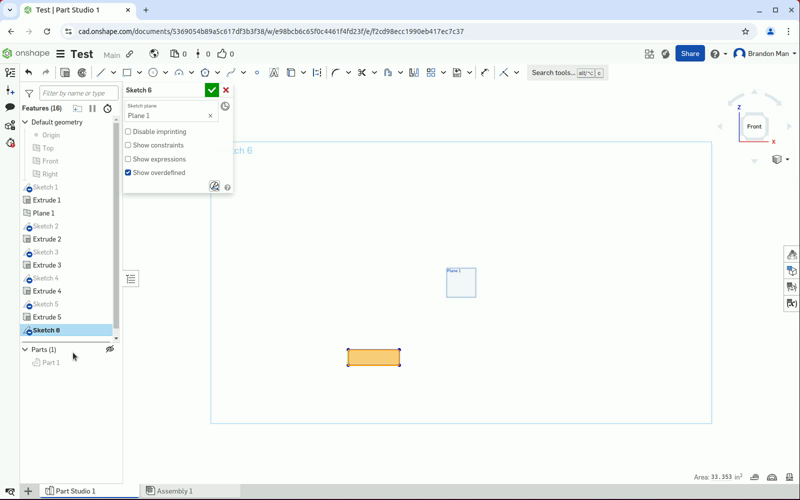
key(shift+e)
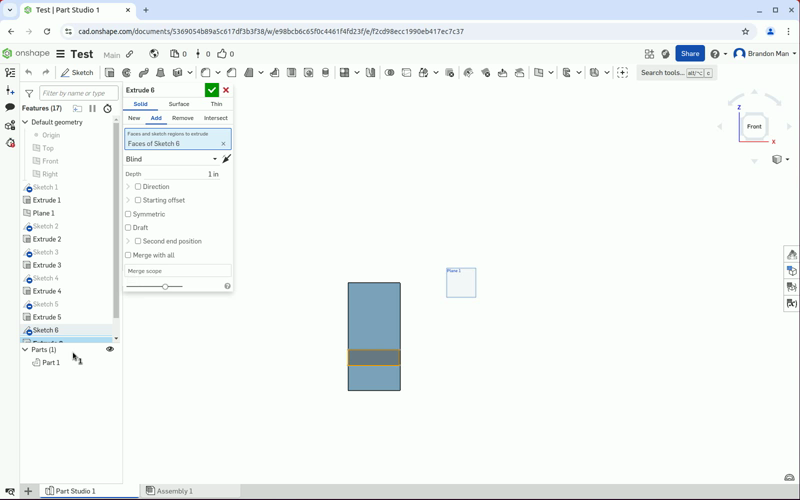
mouse_move(143, 106)
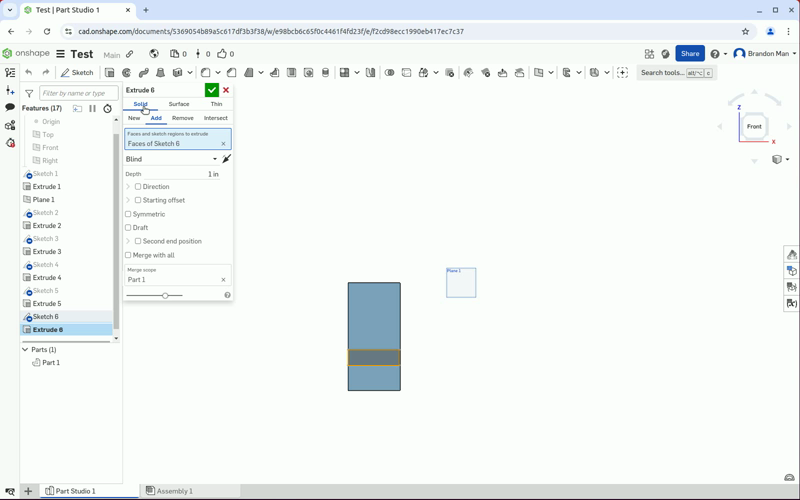
click(143, 106)
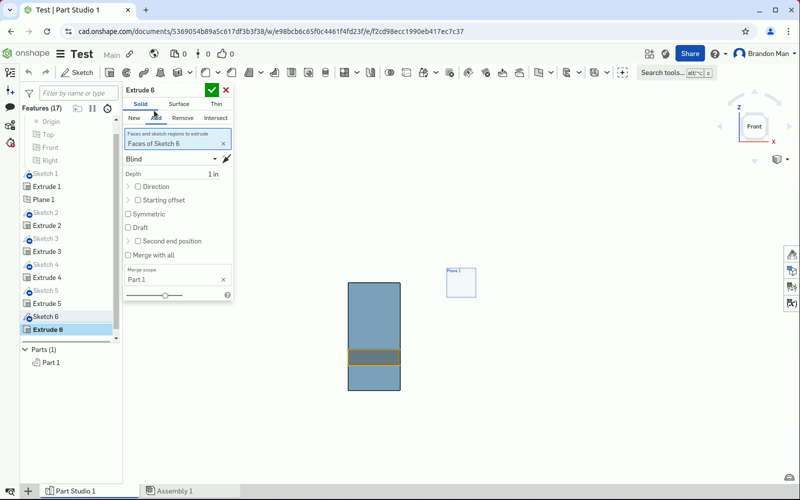
mouse_move(186, 120)
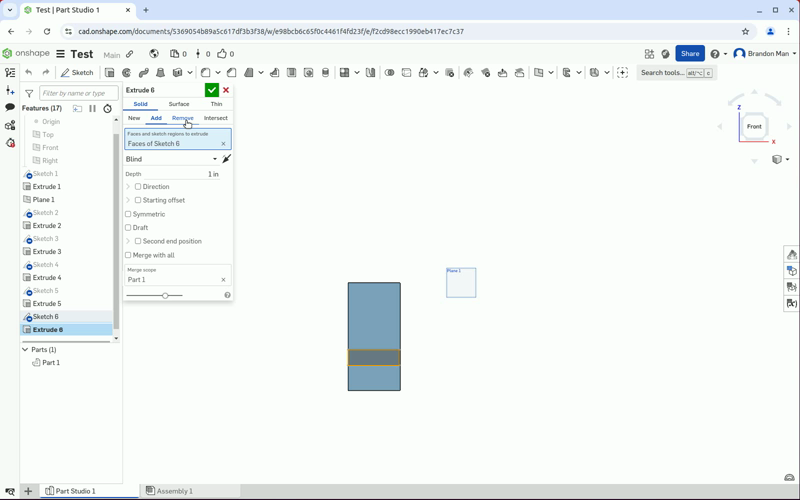
click(186, 120)
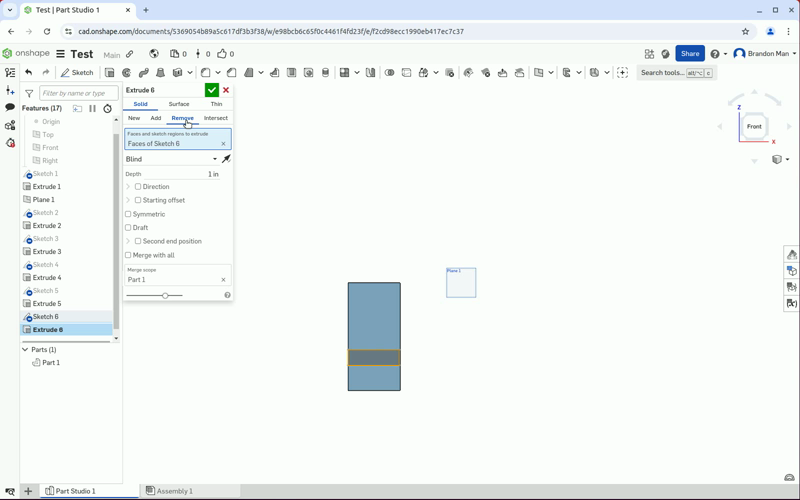
key(tab, 4)
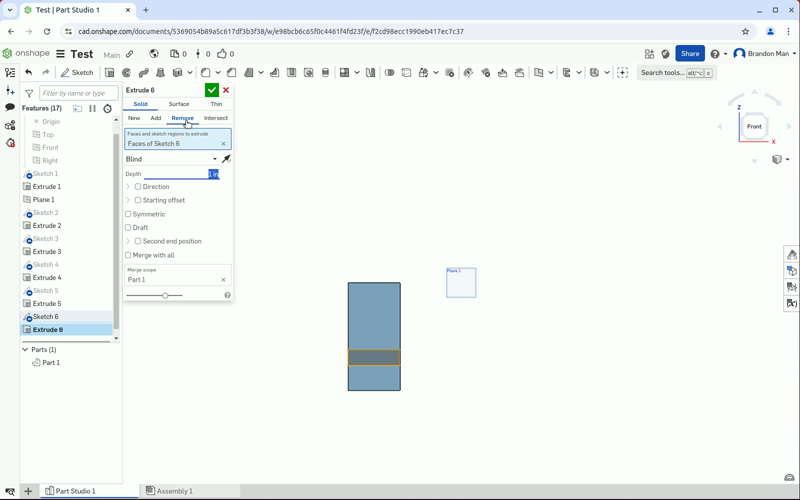
text(2.648)
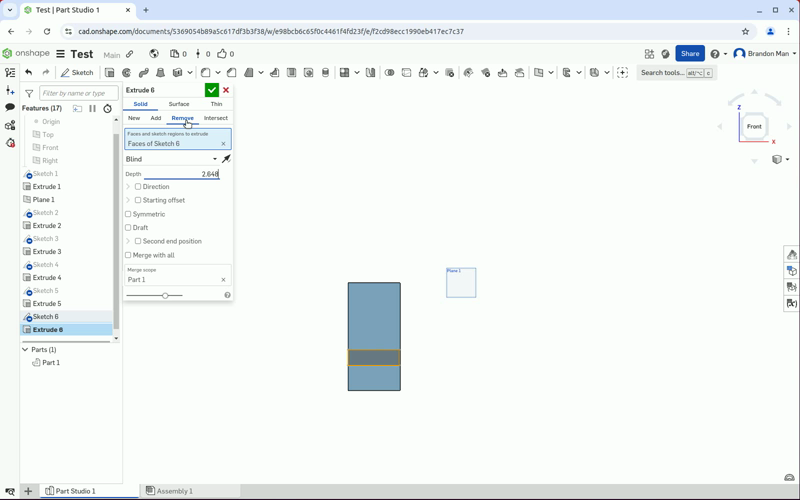
key(tab, 6)
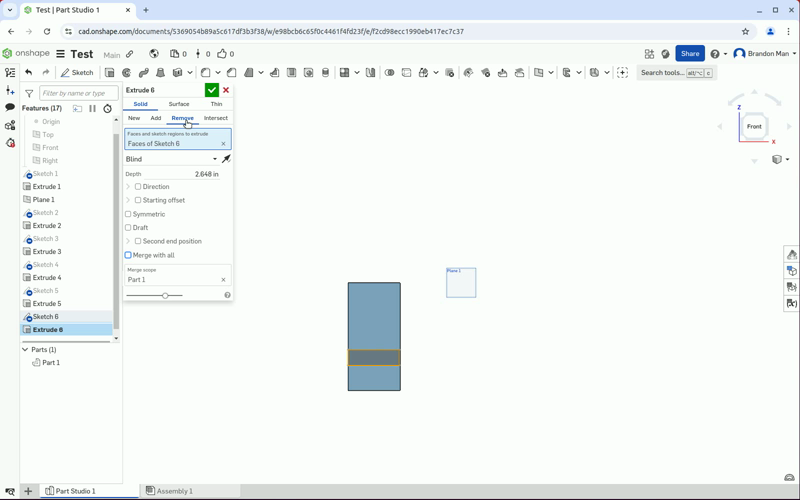
key(space)
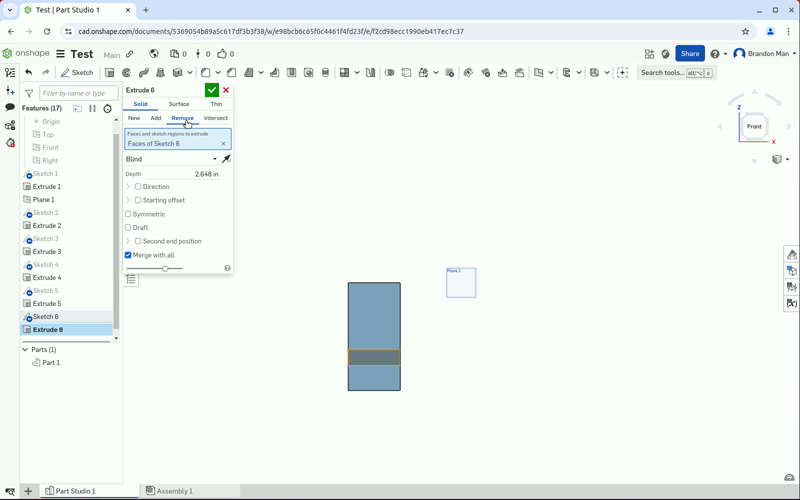
key(enter)
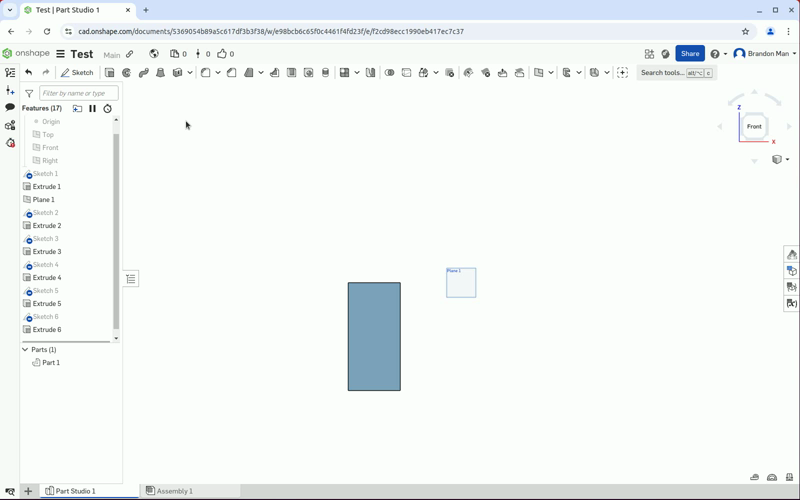
key(shift+h)
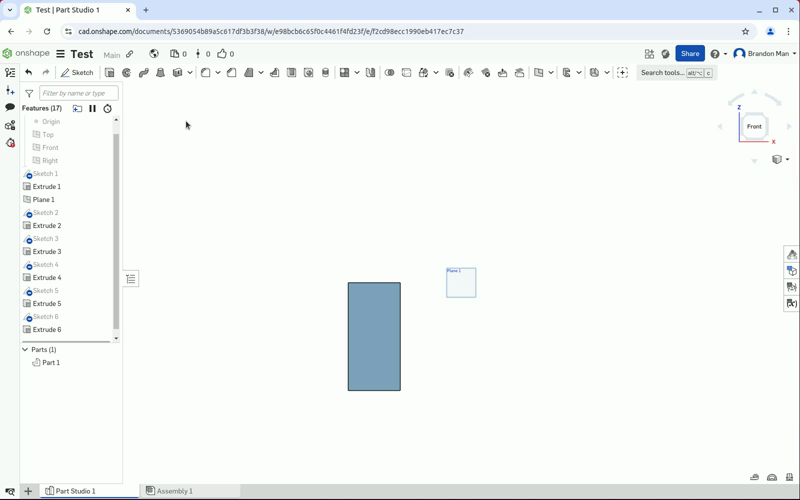
key(shift+h)
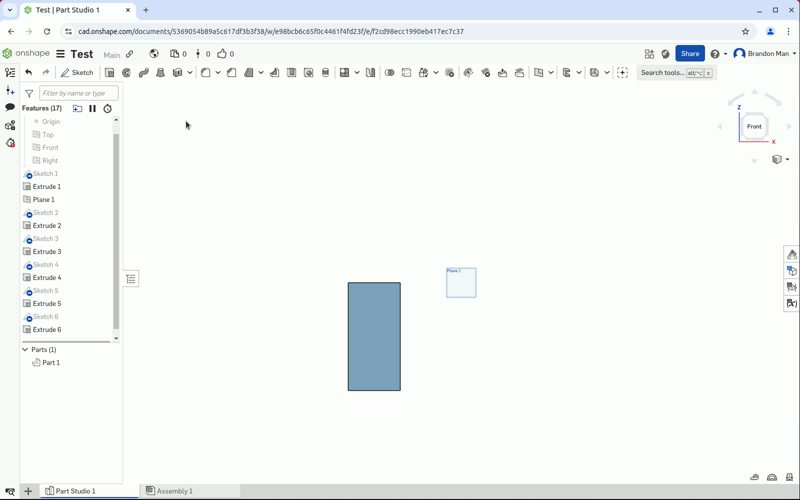
mouse_move(69, 176)
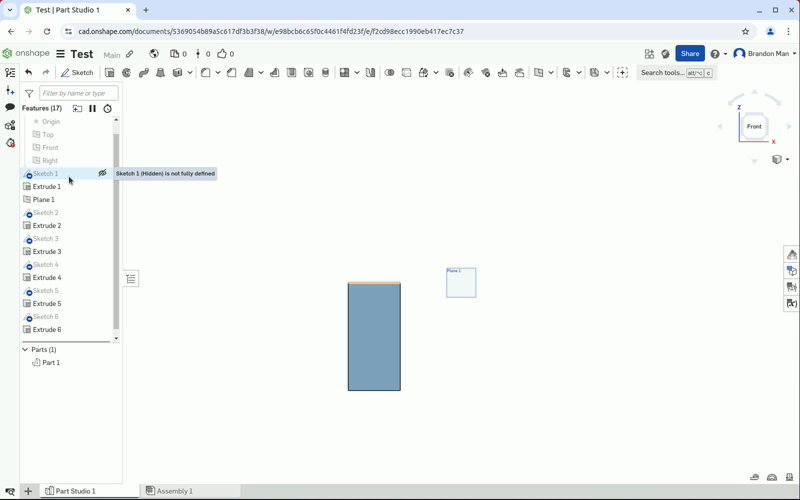
click(69, 176)
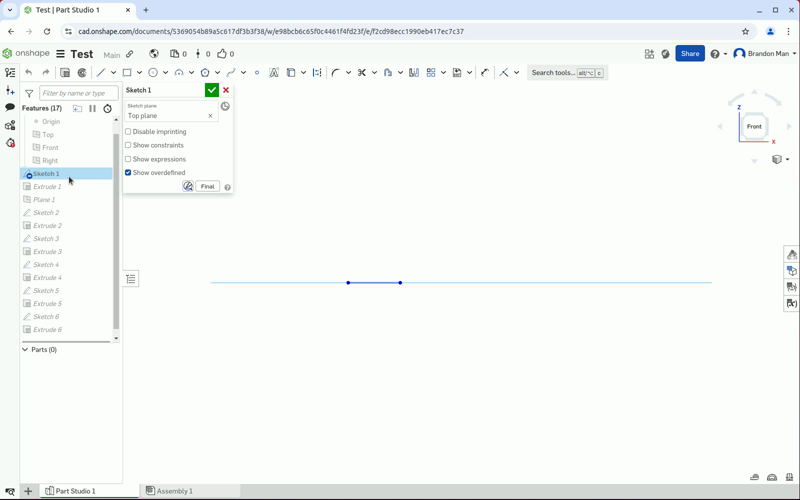
mouse_move(229, 92)
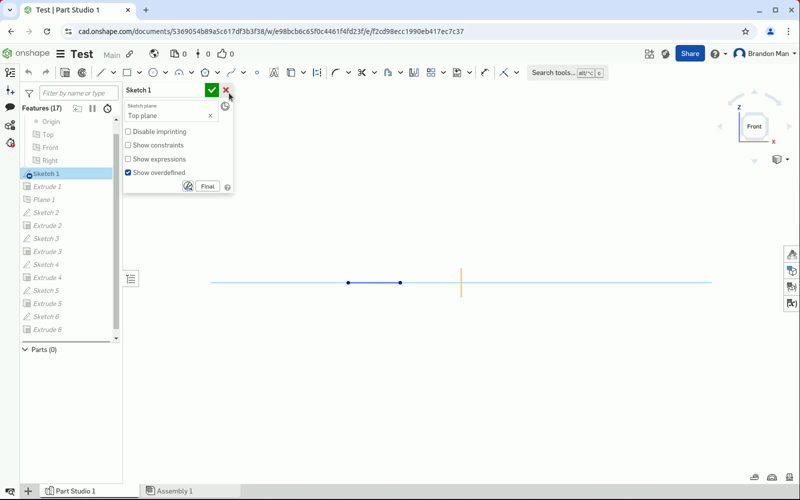
click(229, 92)
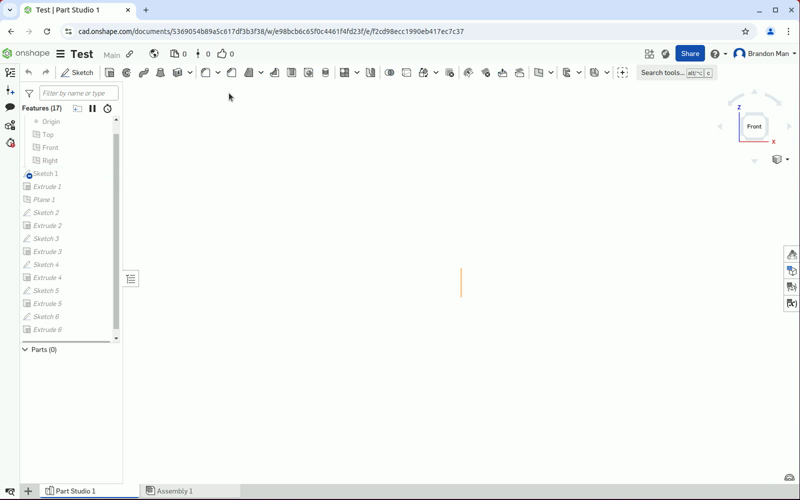
key(shift+s)
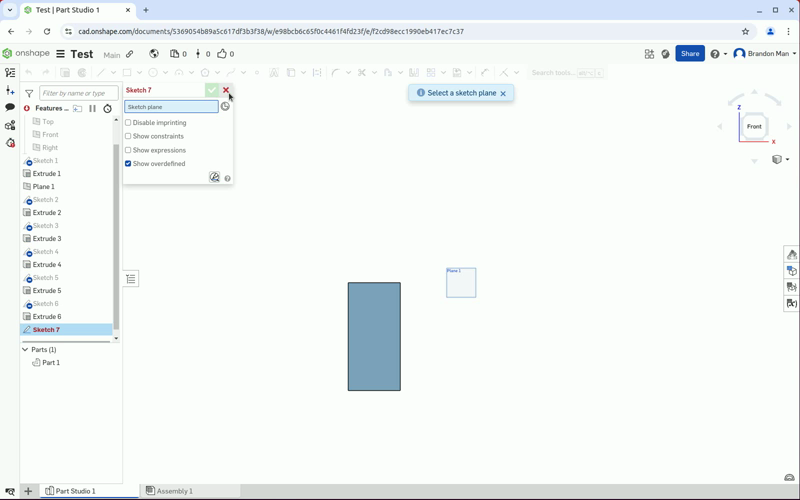
mouse_move(69, 189)
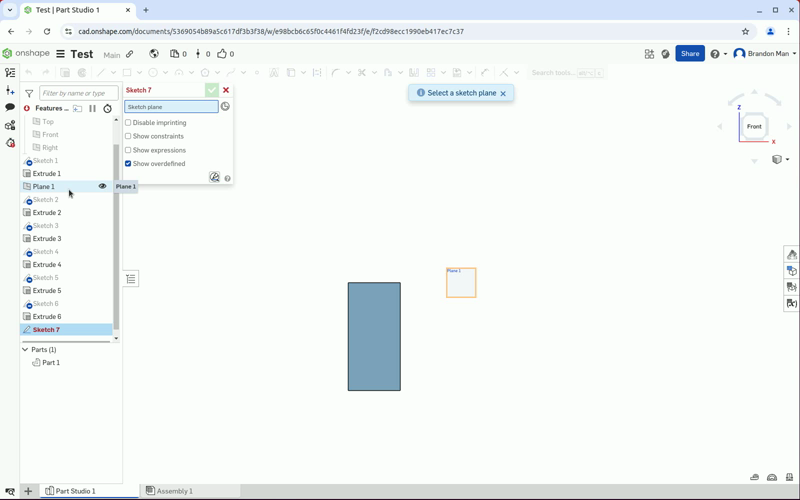
click(69, 189)
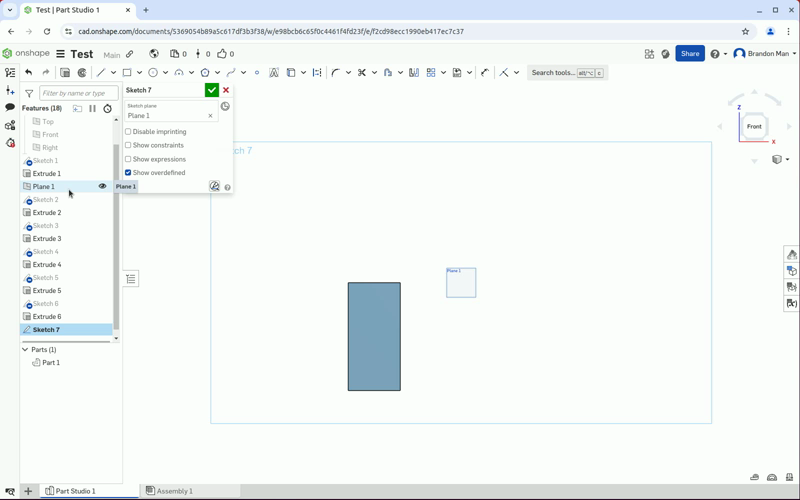
mouse_move(73, 352)
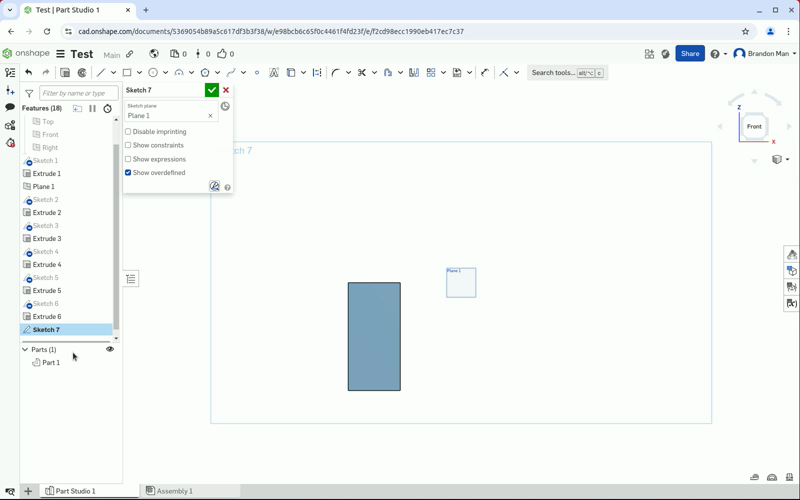
key(y)
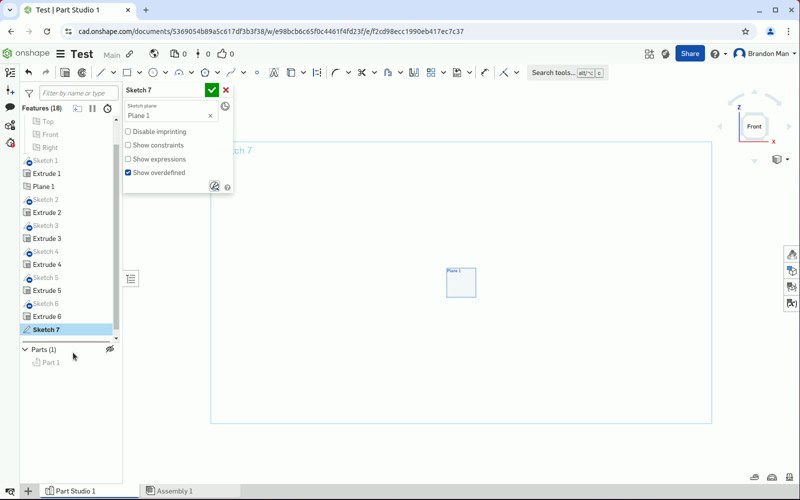
key(l)
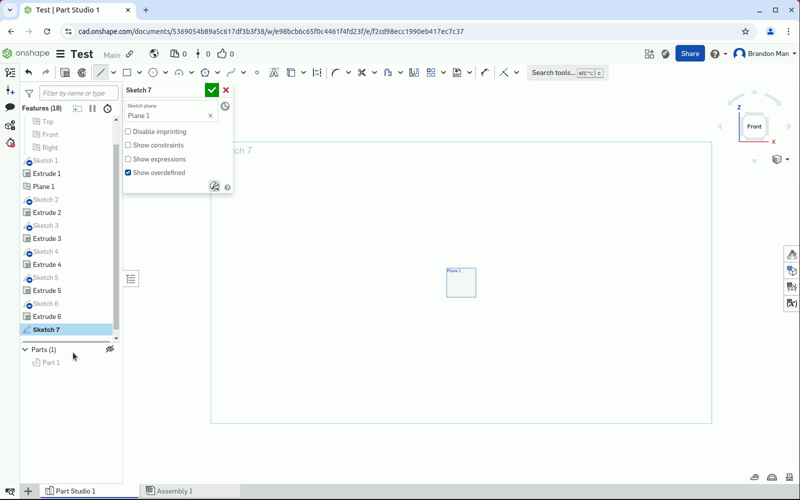
key_down(shift)
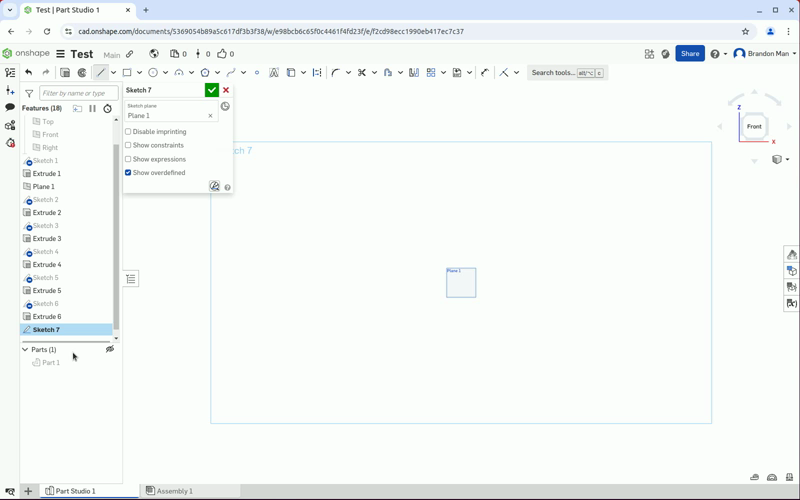
mouse_move(348, 381)
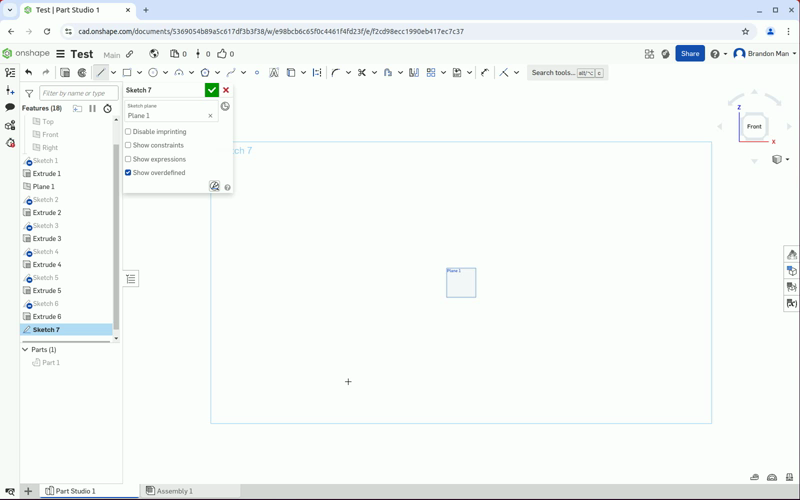
click(348, 381)
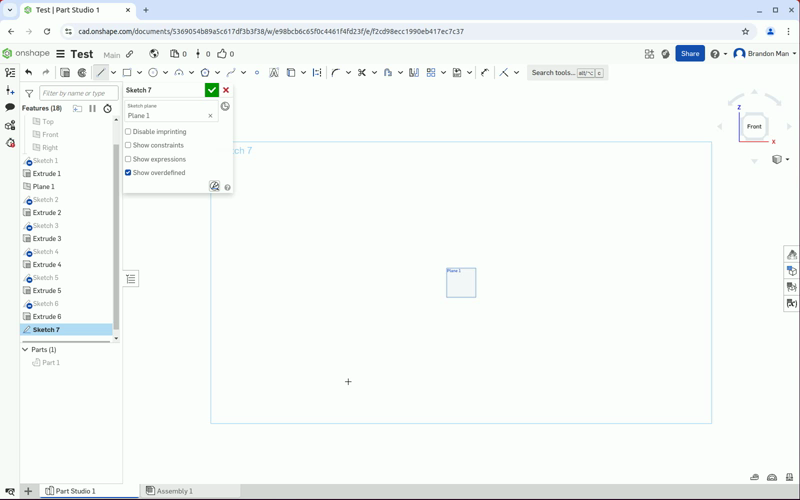
key_up(shift)
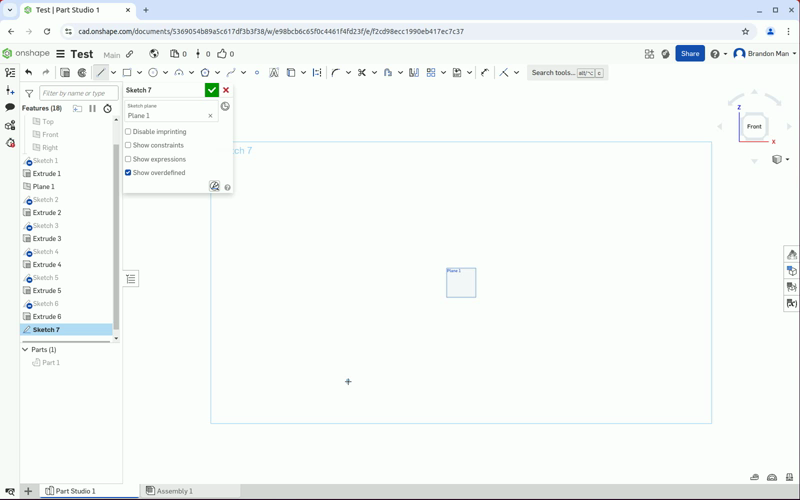
key_down(shift)
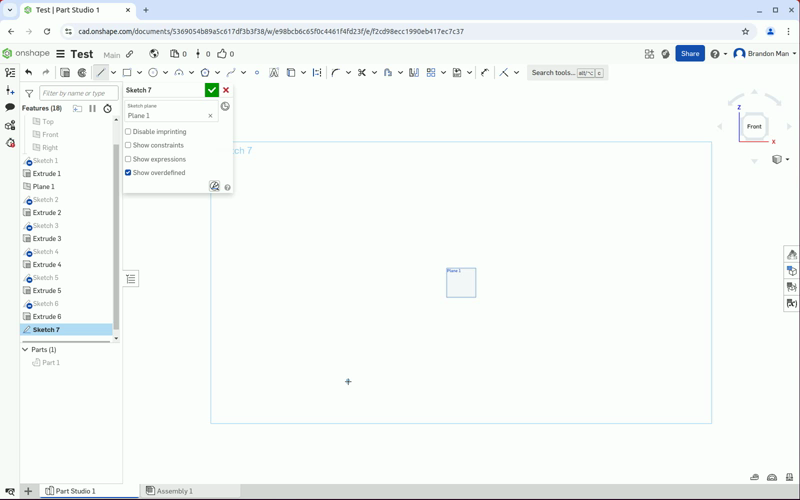
mouse_move(378, 381)
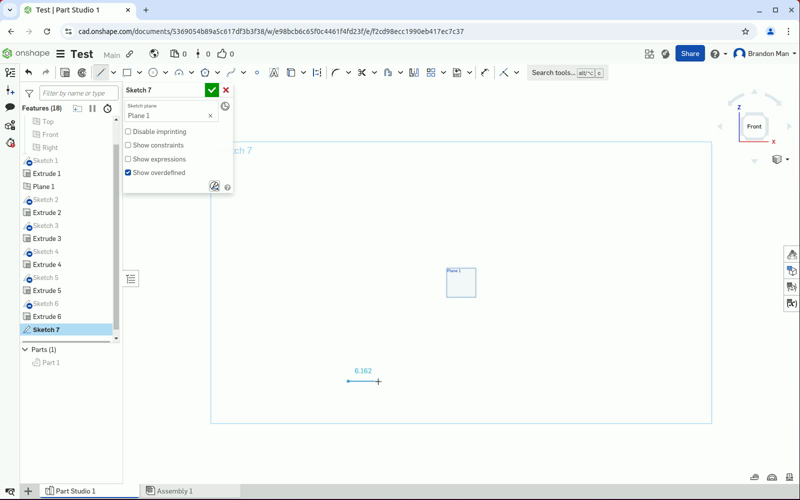
mouse_move(399, 381)
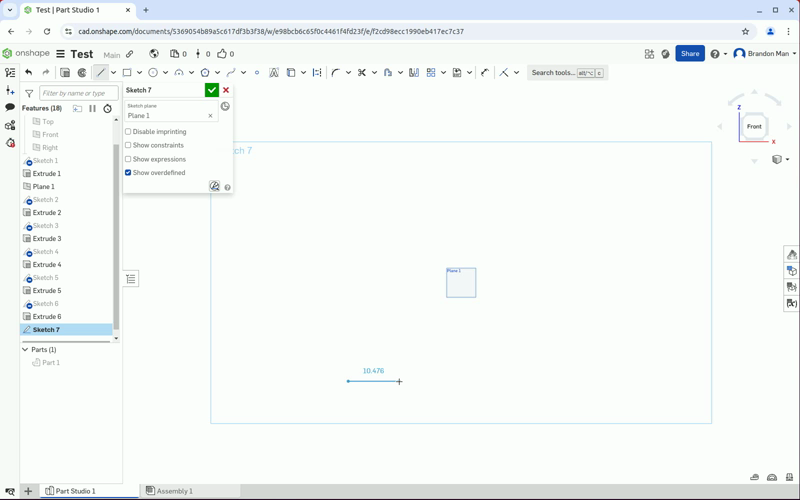
click(399, 381)
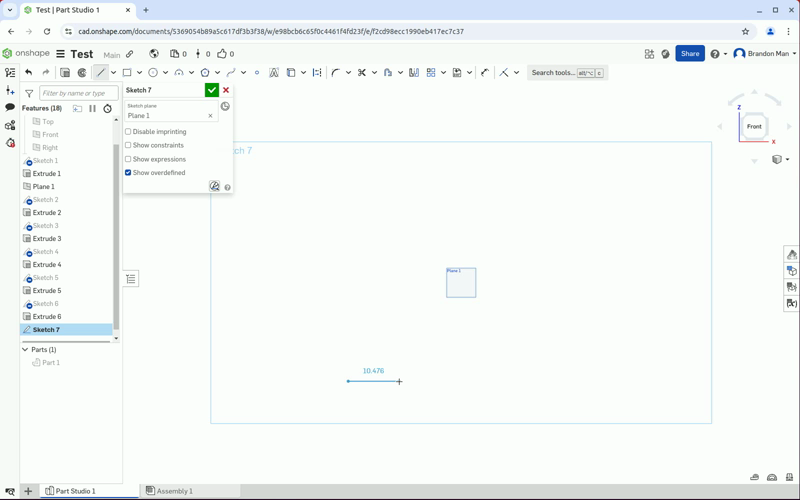
key_up(shift)
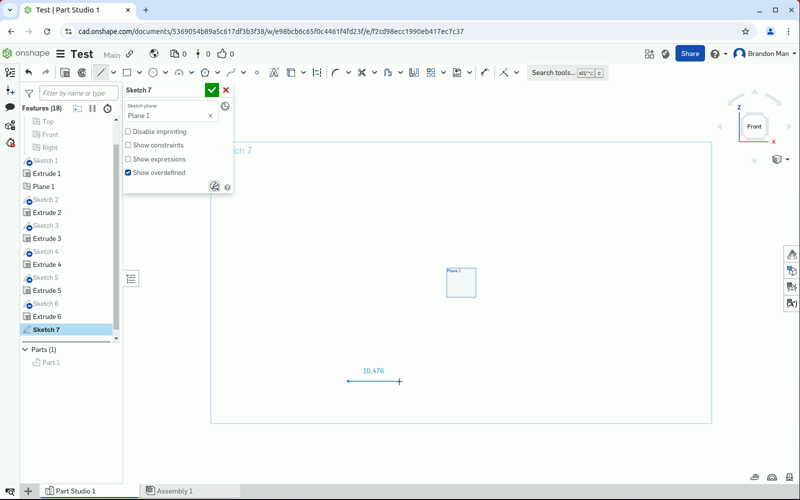
key_down(shift)
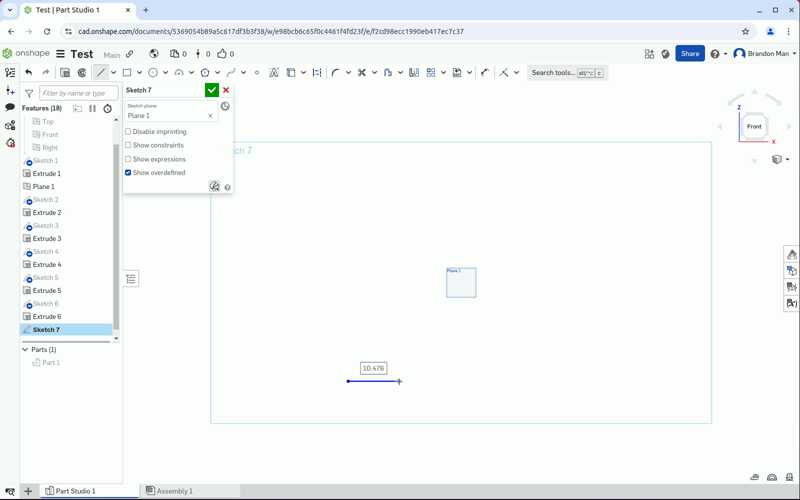
mouse_move(429, 381)
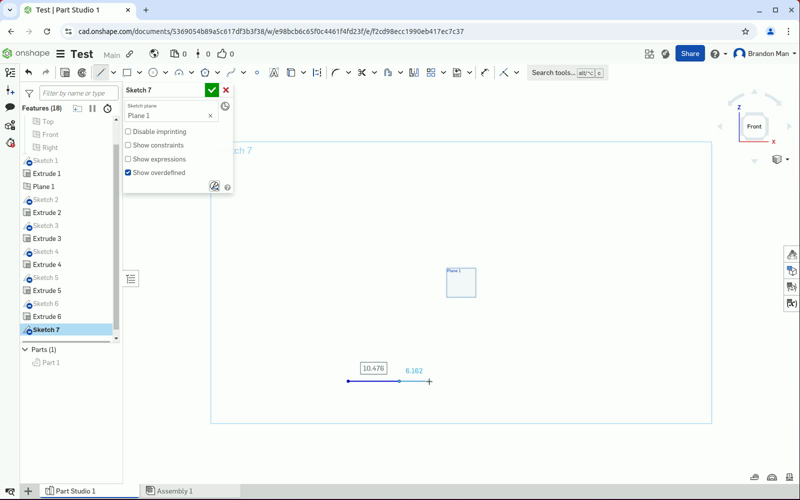
mouse_move(399, 365)
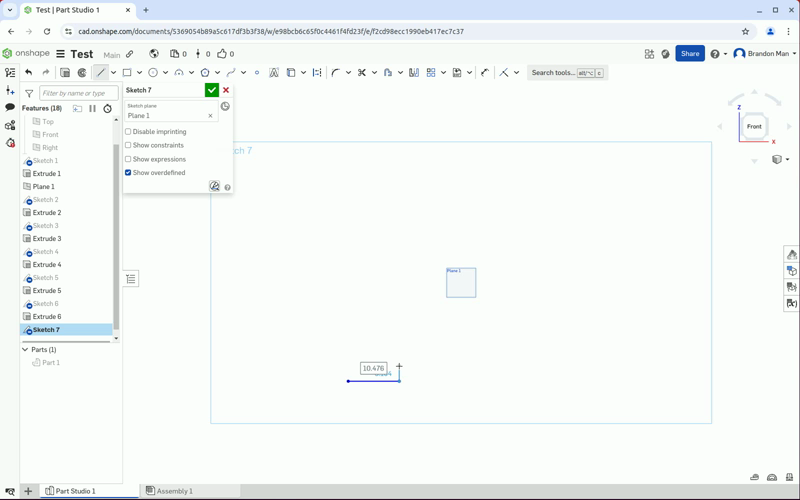
click(399, 365)
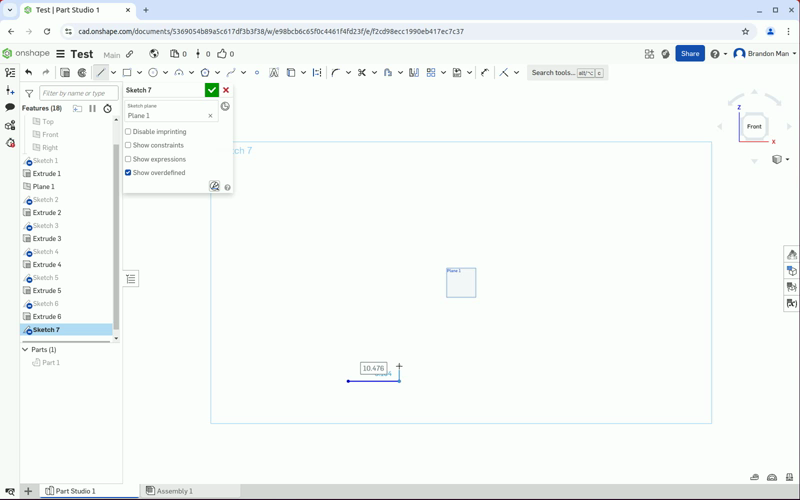
key_up(shift)
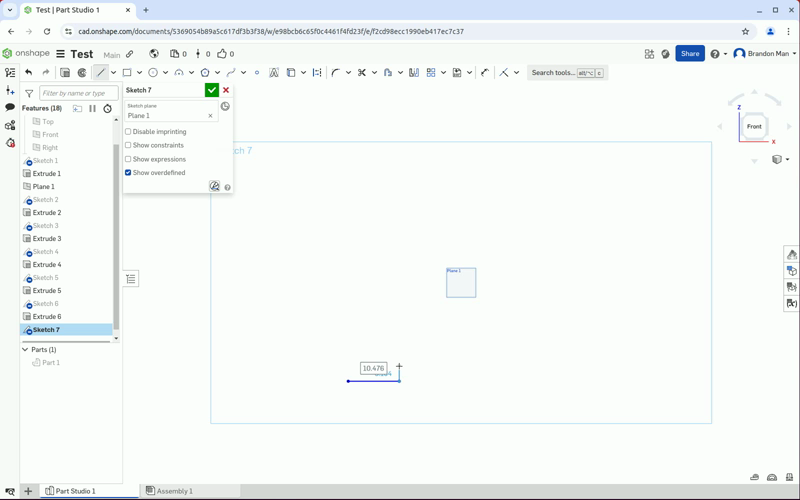
key_down(shift)
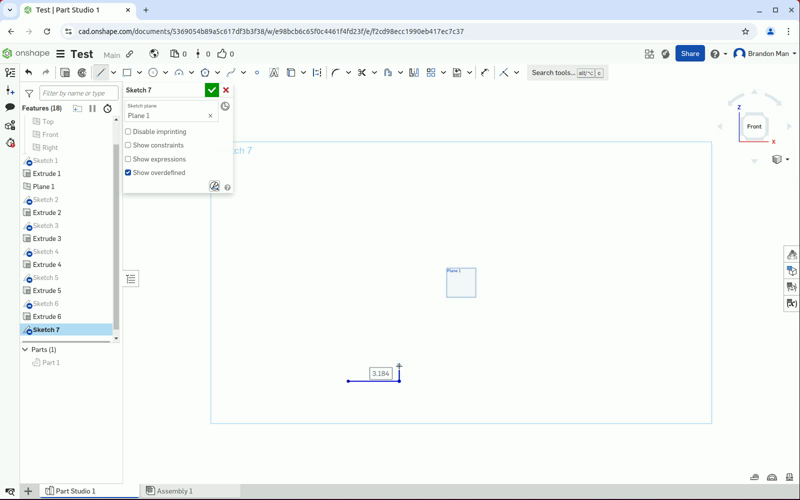
mouse_move(429, 365)
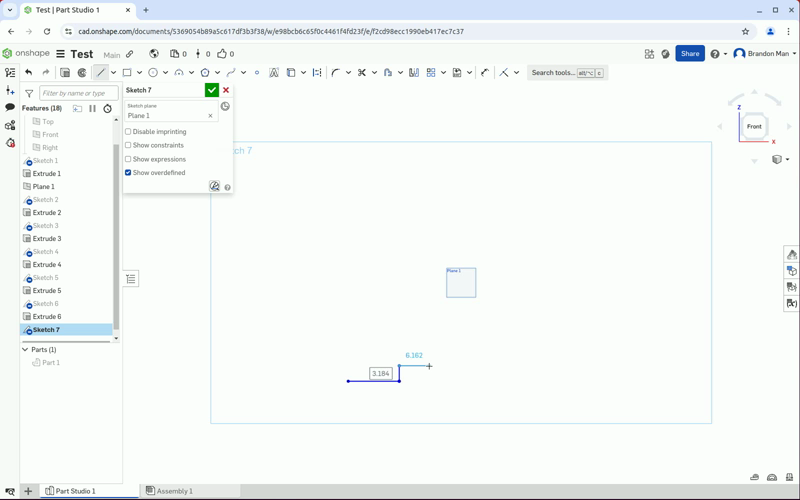
mouse_move(348, 365)
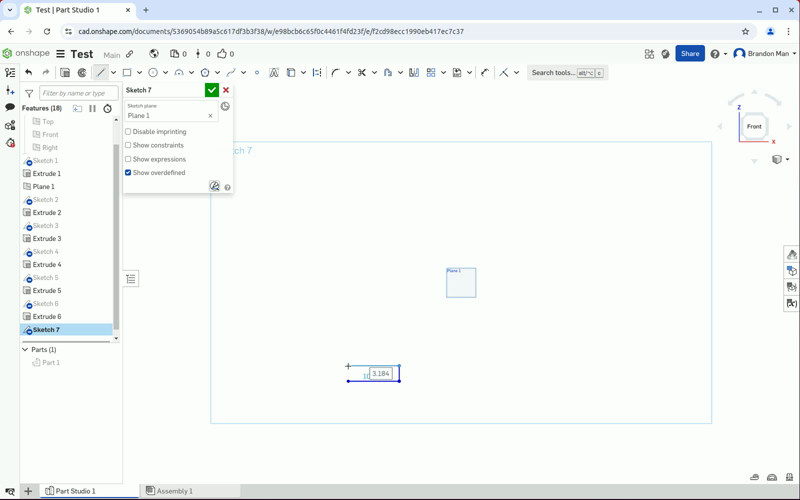
click(348, 365)
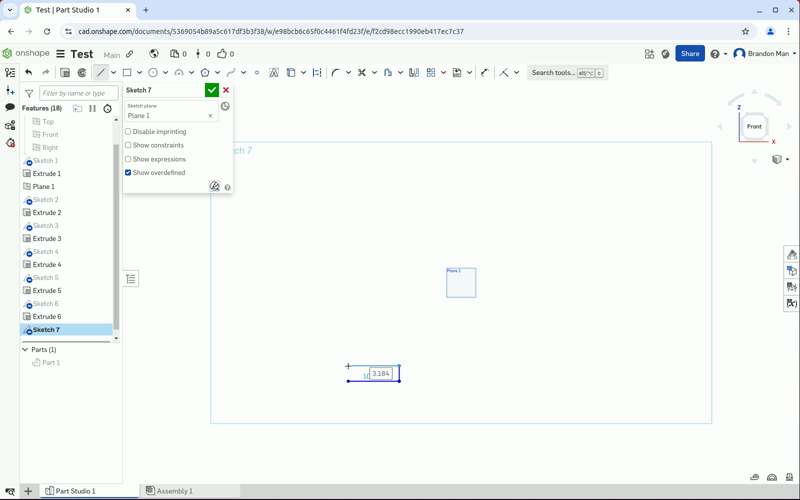
key_up(shift)
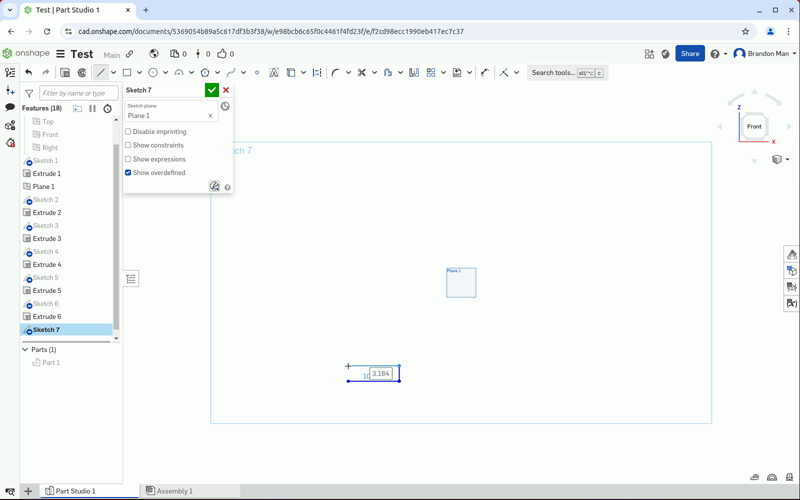
mouse_move(378, 365)
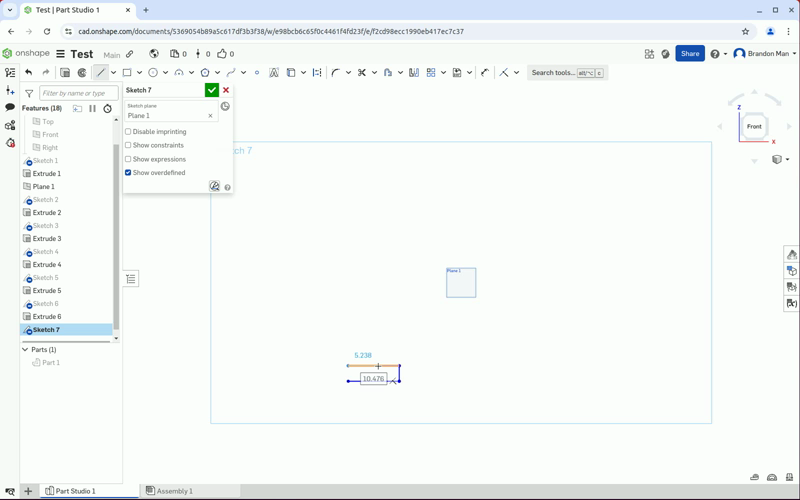
key_down(shift)
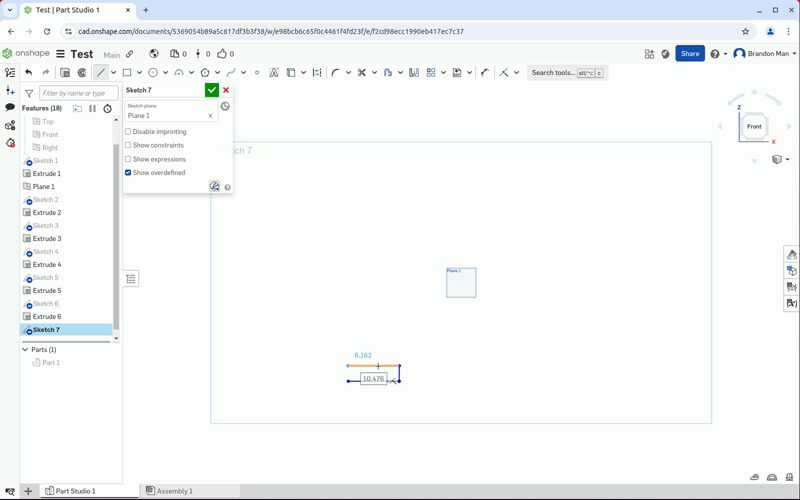
mouse_move(348, 381)
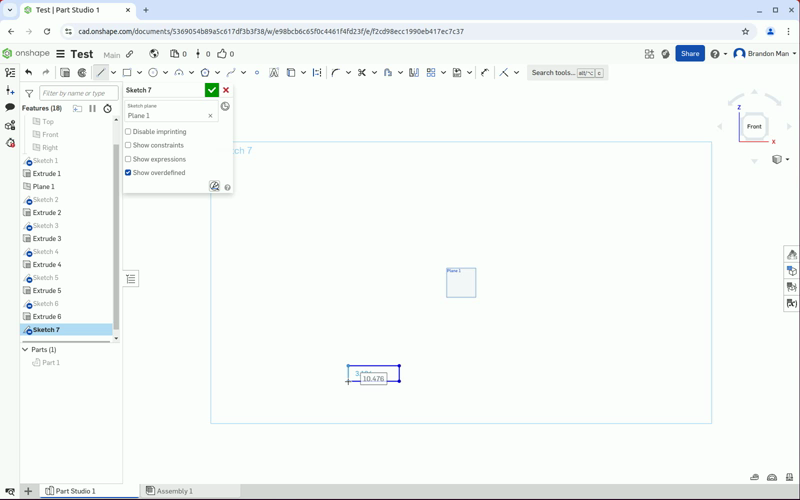
key_up(shift)
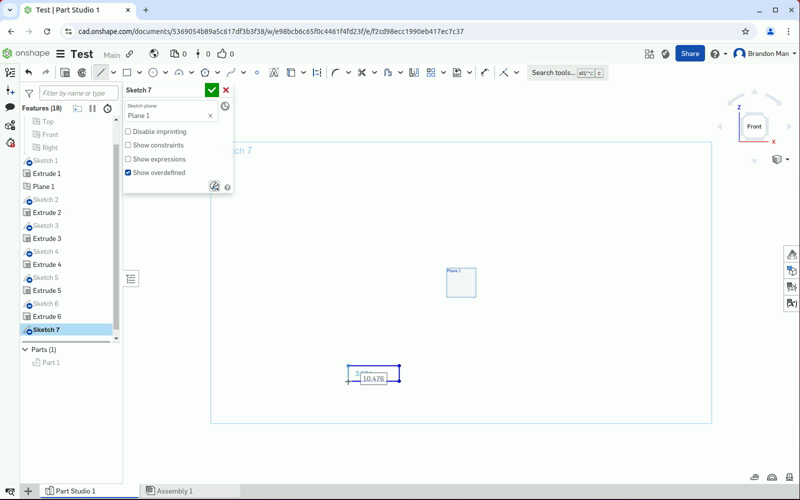
click(348, 381)
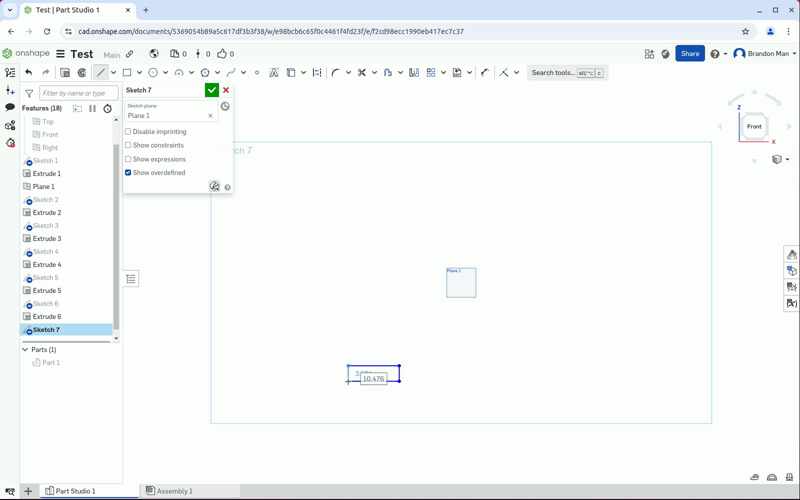
key(esc)
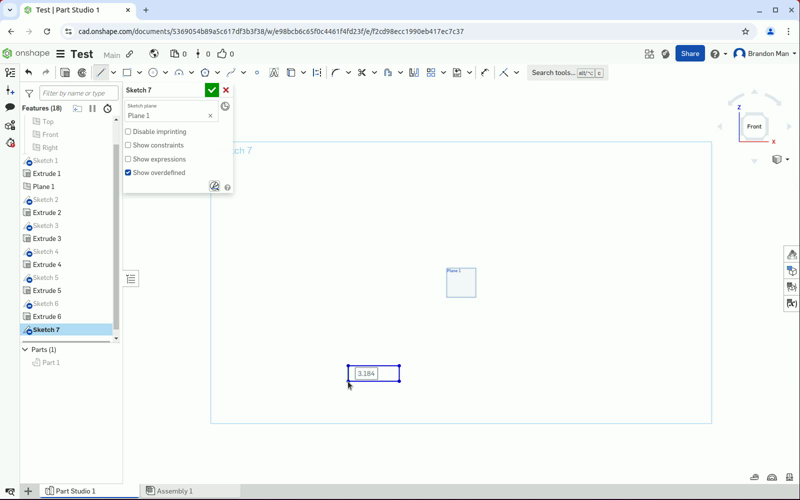
mouse_move(374, 377)
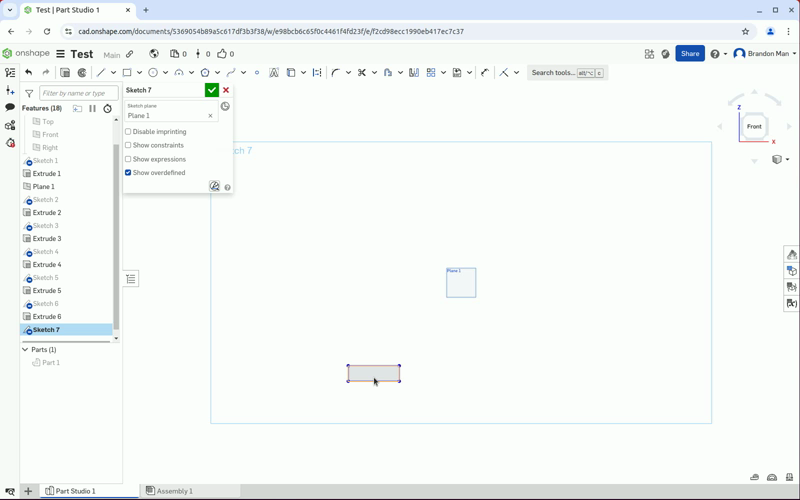
scroll(6)
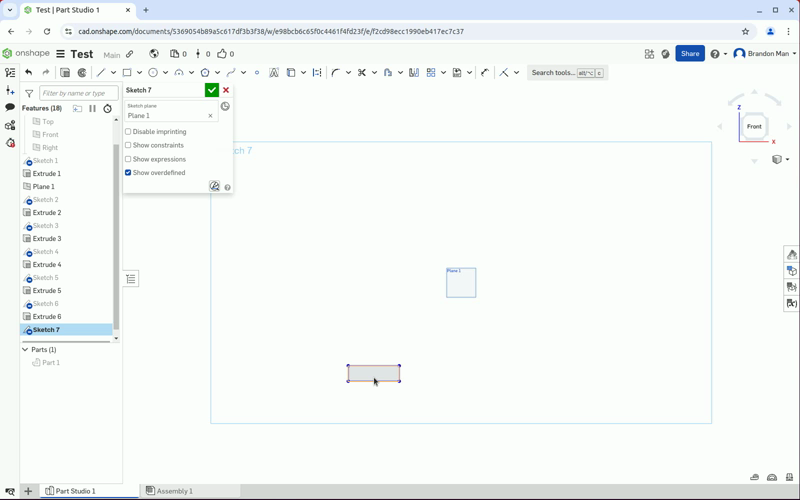
scroll(6)
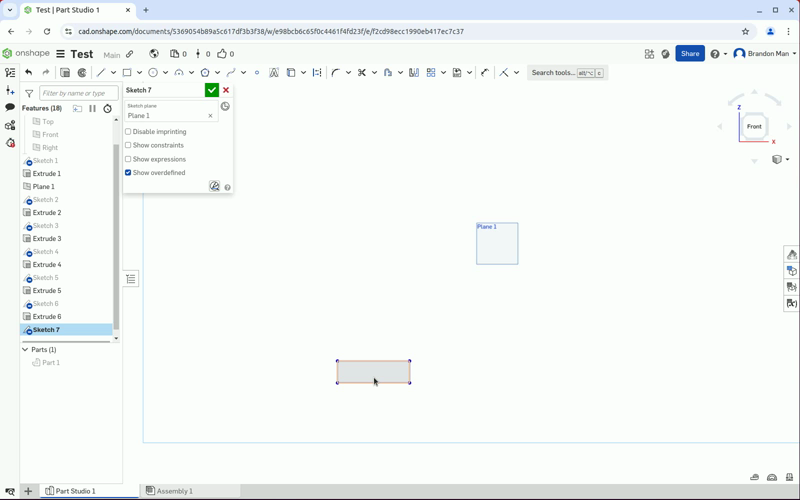
scroll(6)
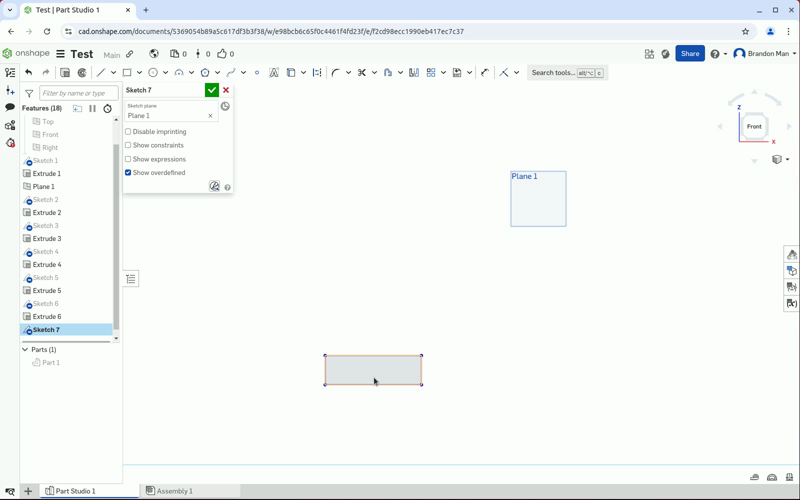
scroll(6)
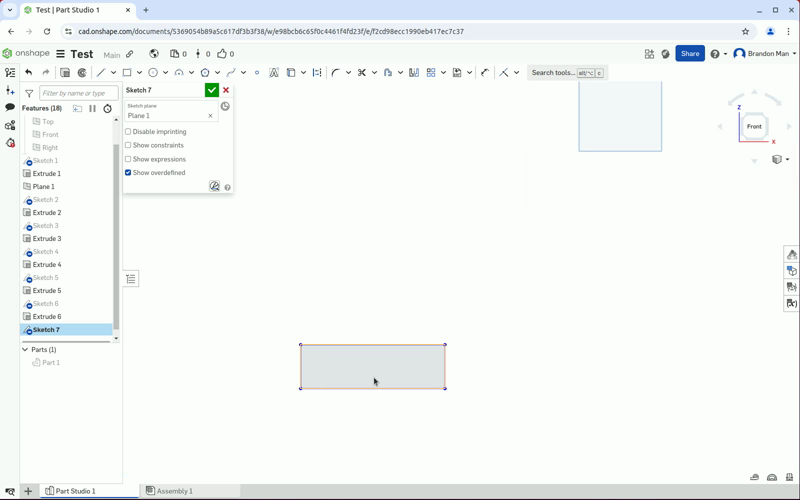
scroll(6)
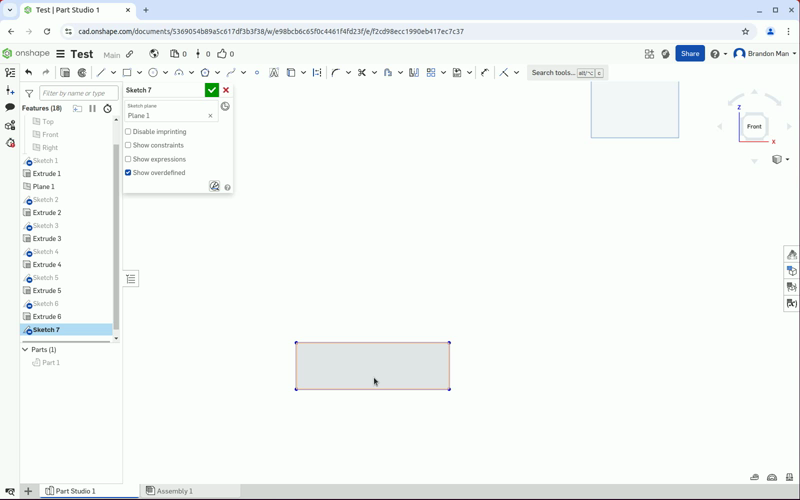
scroll(6)
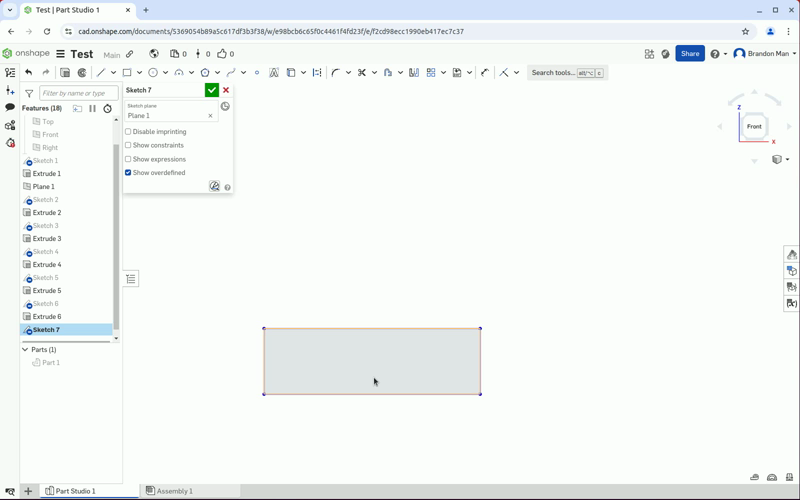
scroll(6)
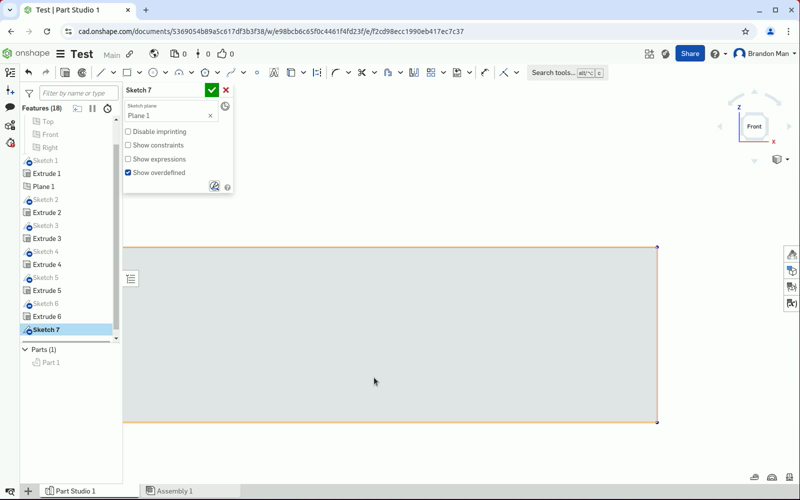
click(374, 377)
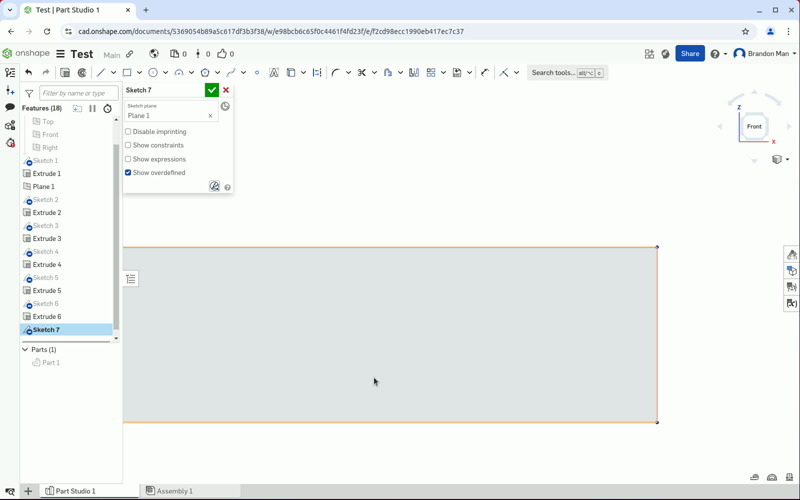
scroll(-6)
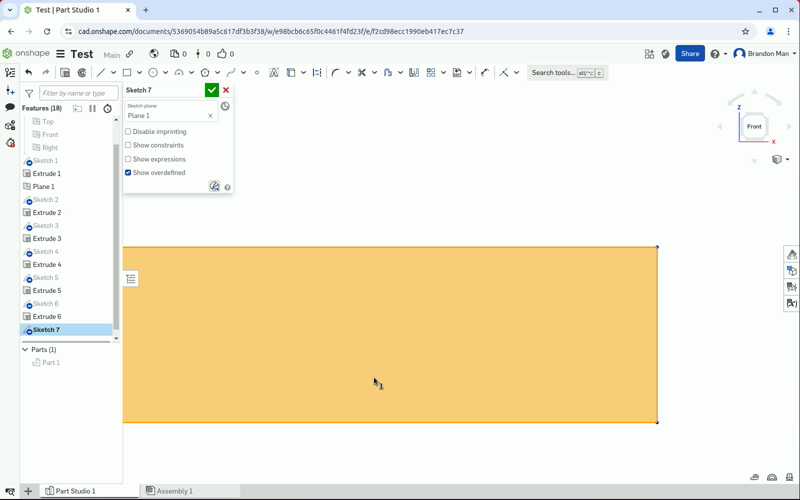
scroll(-6)
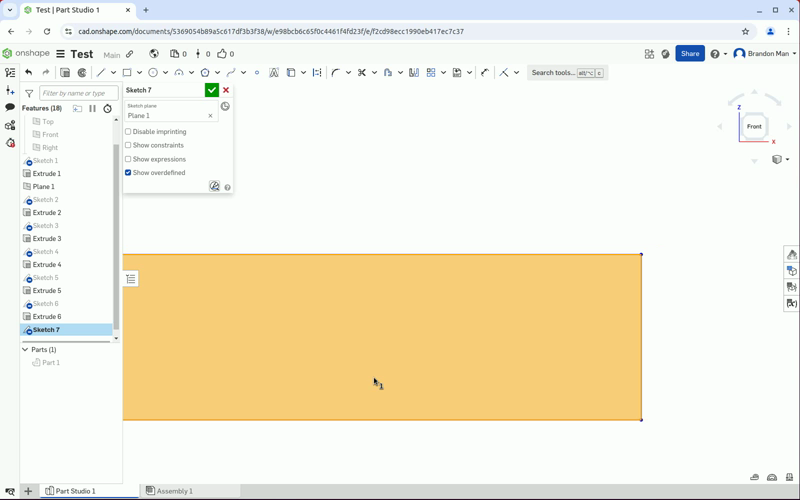
scroll(-6)
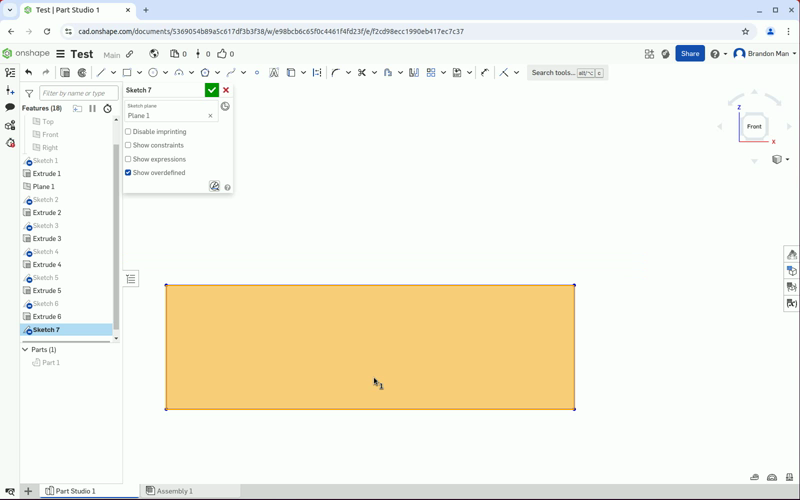
scroll(-6)
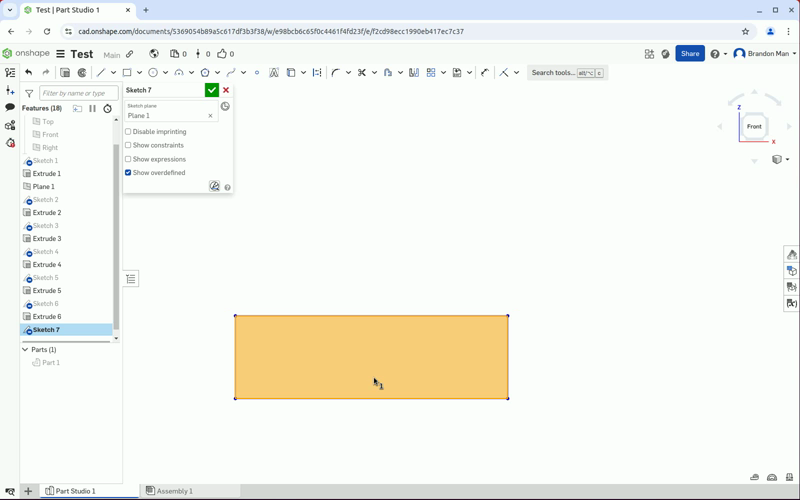
scroll(-6)
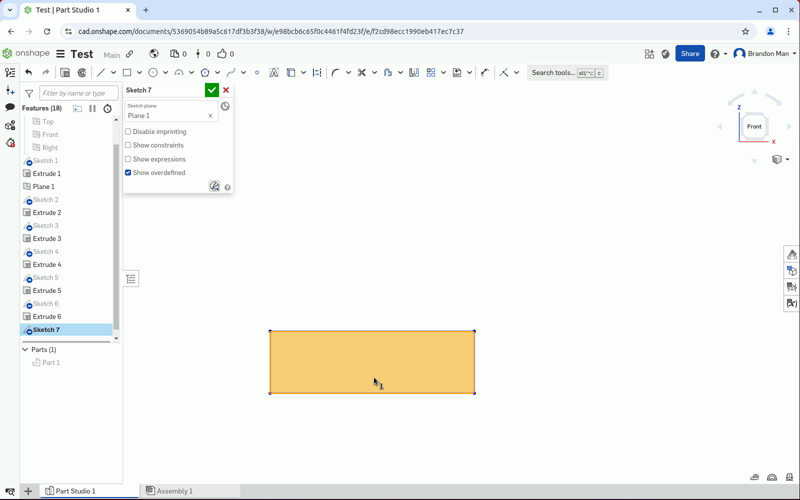
scroll(-6)
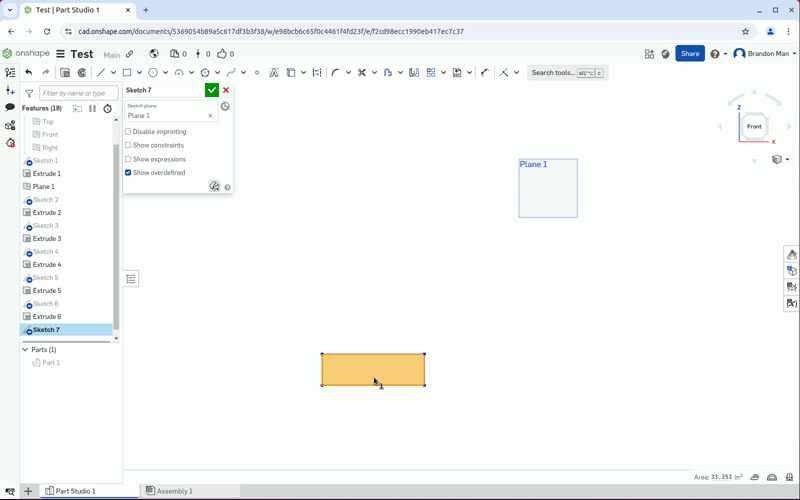
scroll(-6)
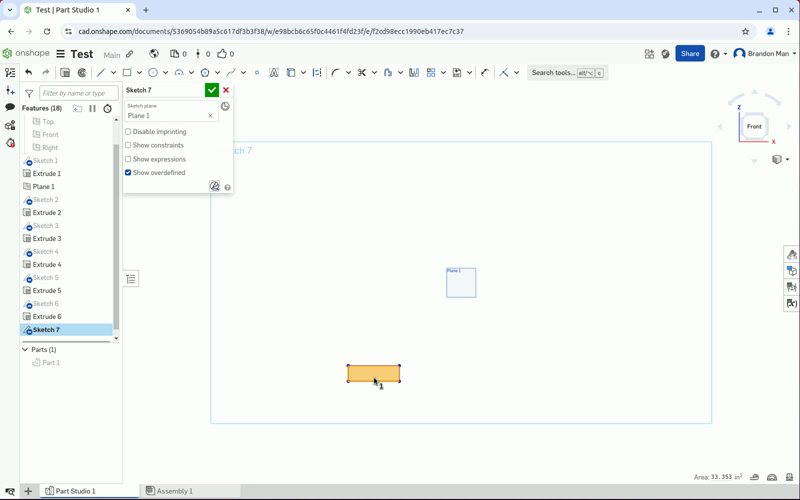
mouse_move(73, 352)
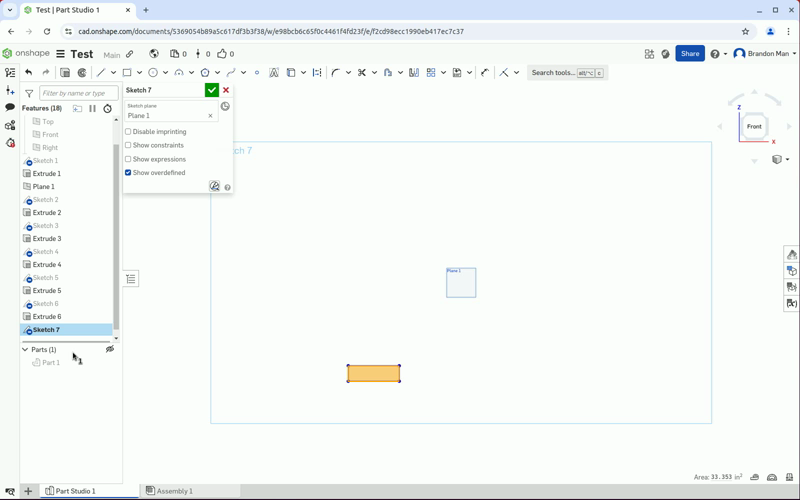
key(shift+y)
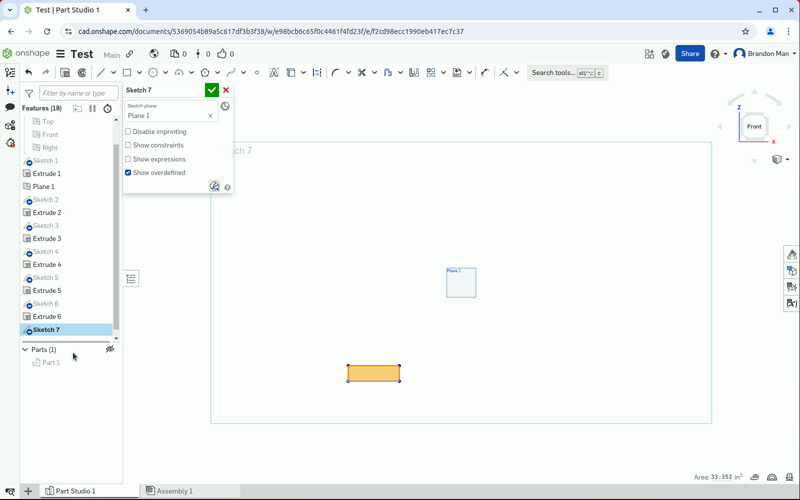
key(shift+e)
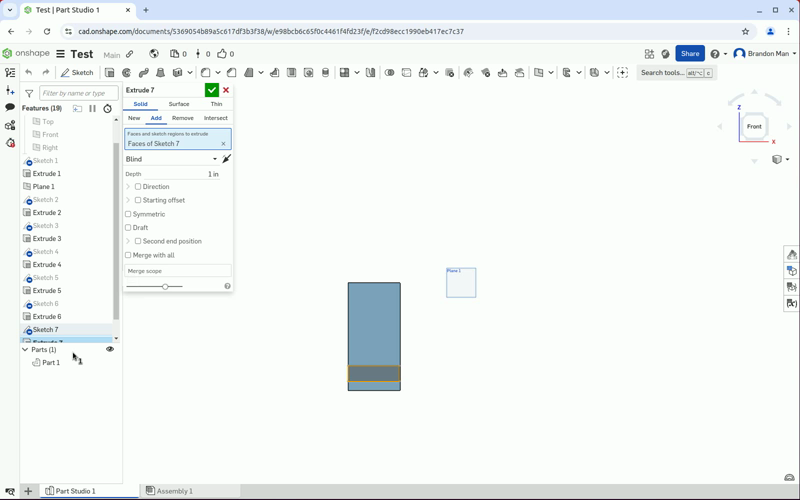
mouse_move(143, 106)
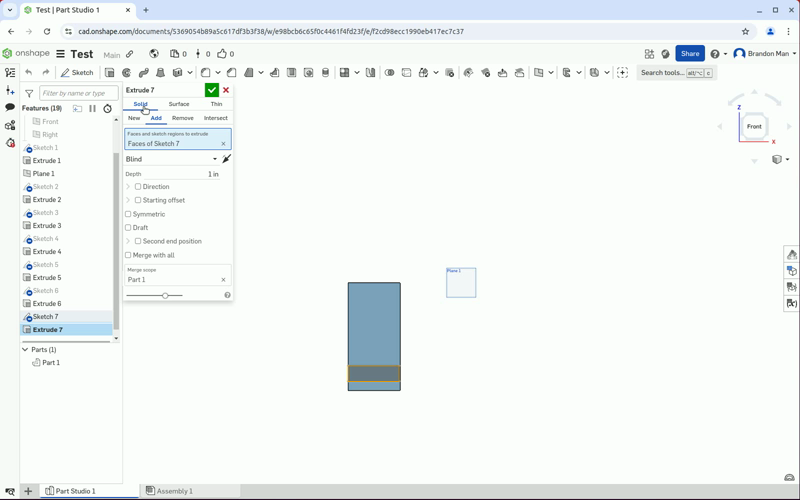
click(143, 106)
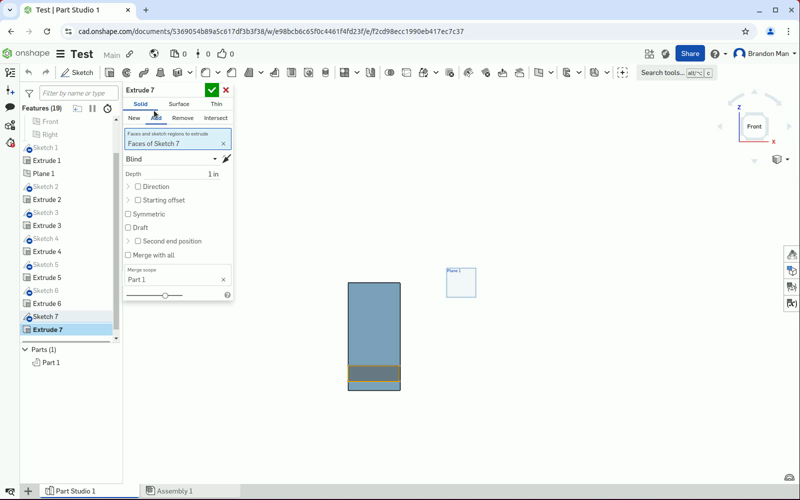
mouse_move(186, 120)
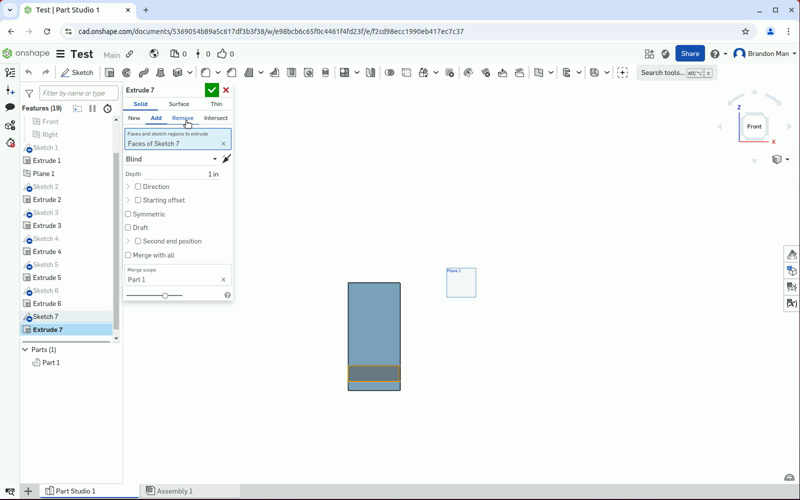
click(186, 120)
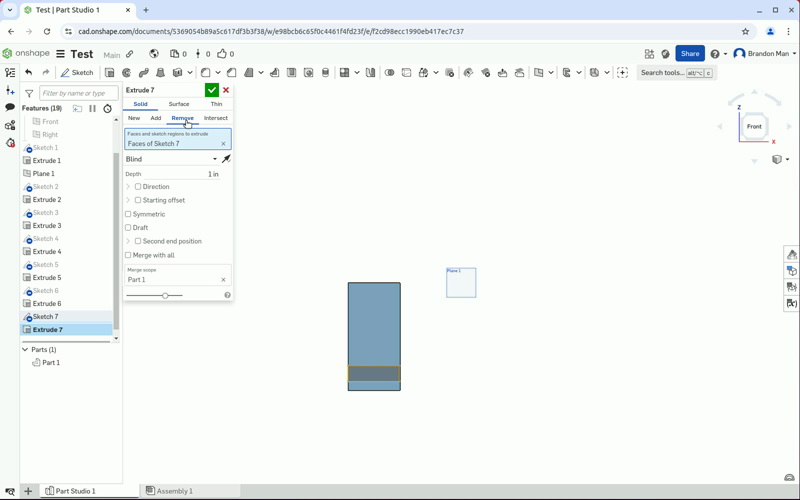
key(tab, 4)
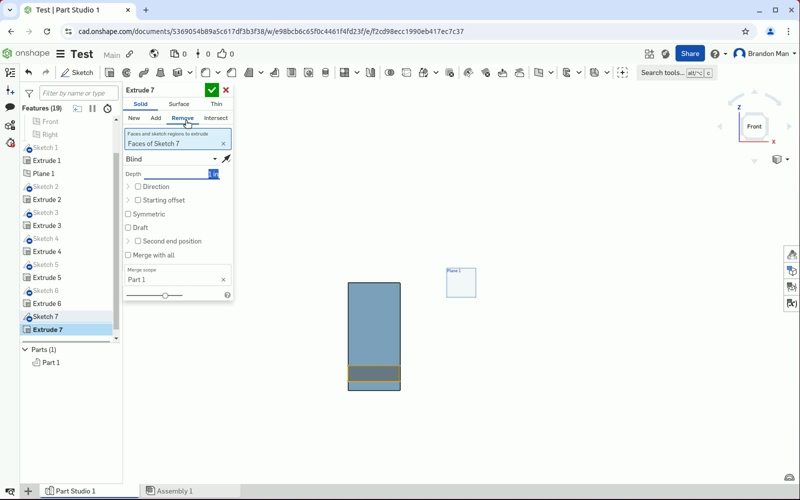
text(2.648)
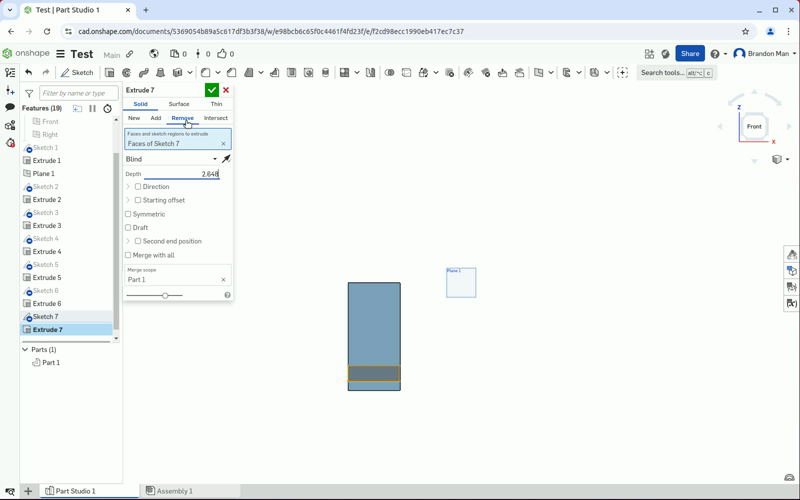
key(tab, 6)
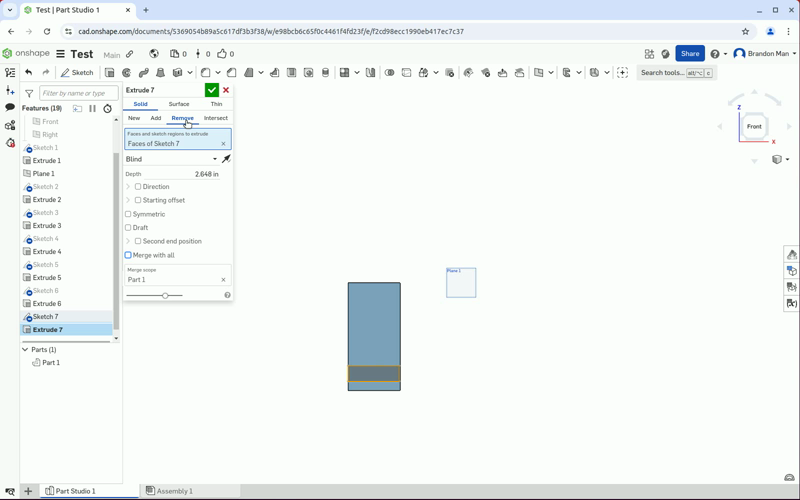
key(space)
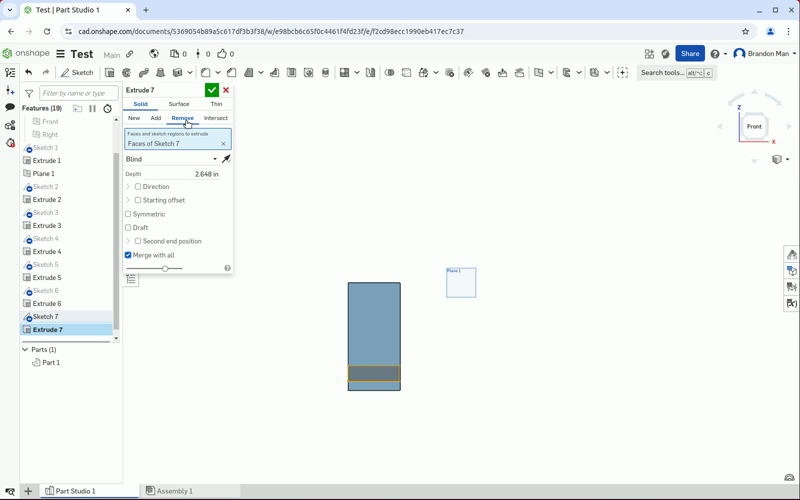
key(enter)
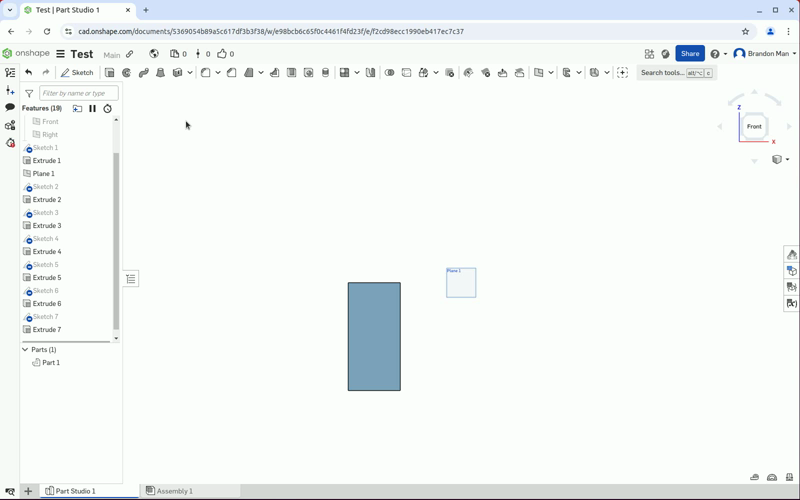
key(shift+h)
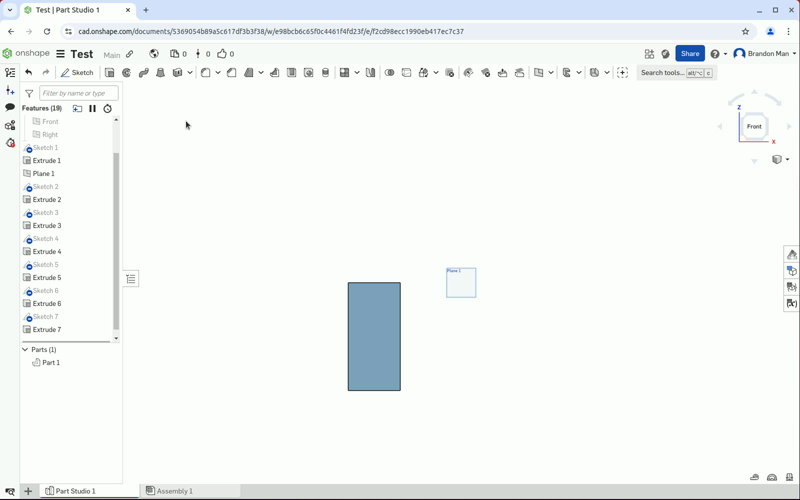
key(shift+h)
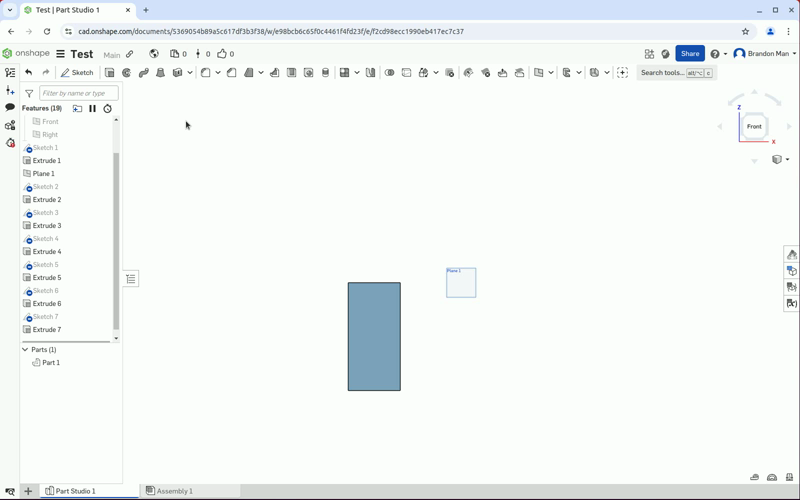
mouse_move(69, 150)
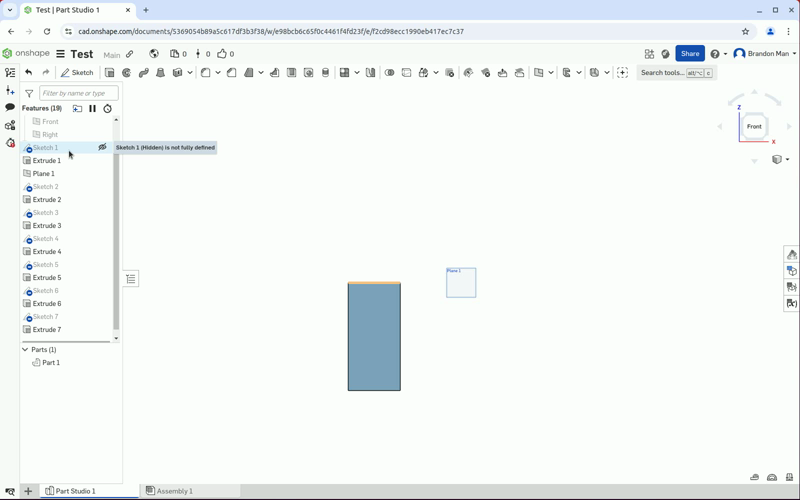
click(69, 150)
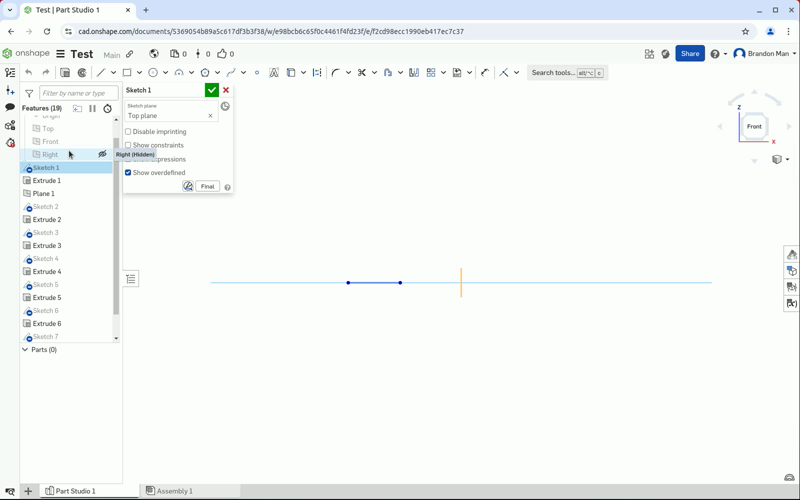
mouse_move(229, 92)
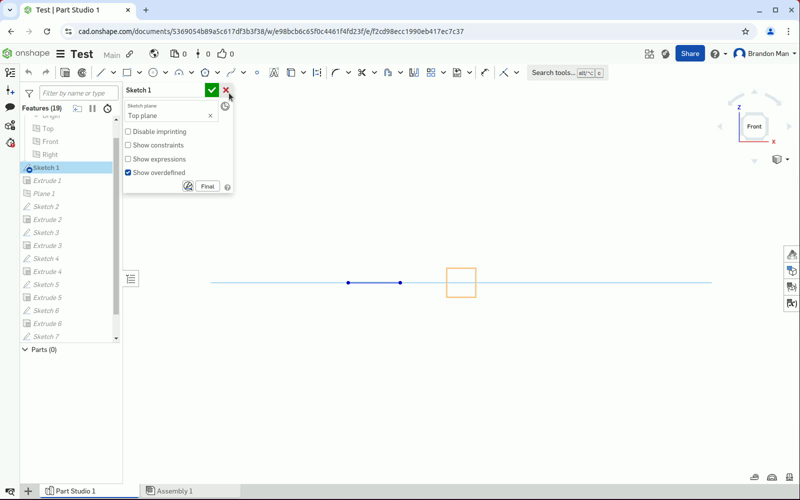
click(229, 92)
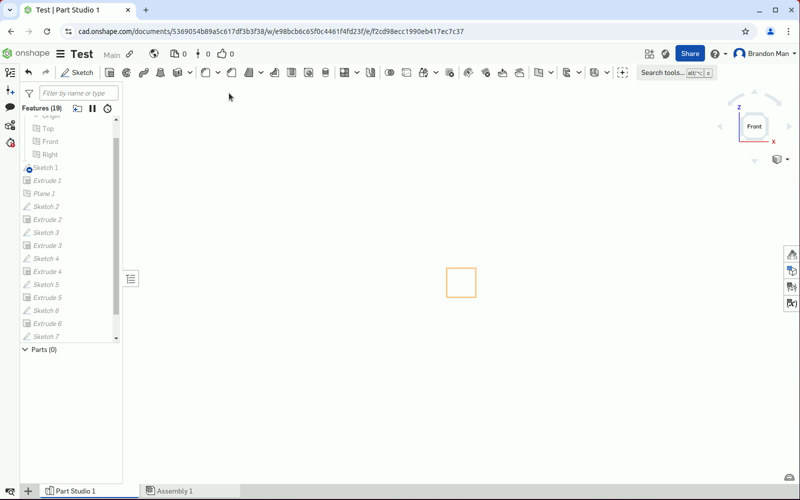
key(shift+s)
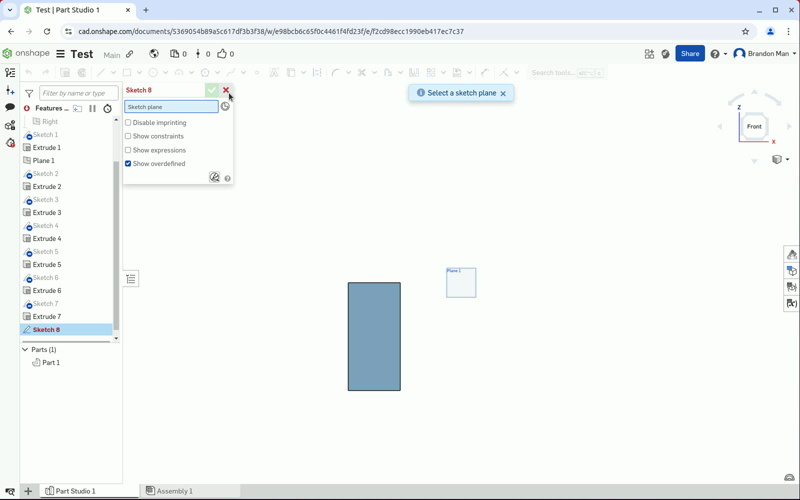
mouse_move(69, 163)
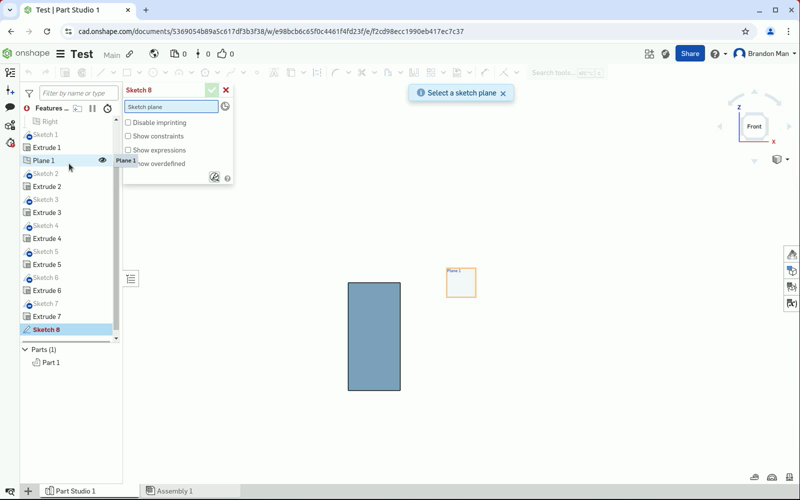
click(69, 163)
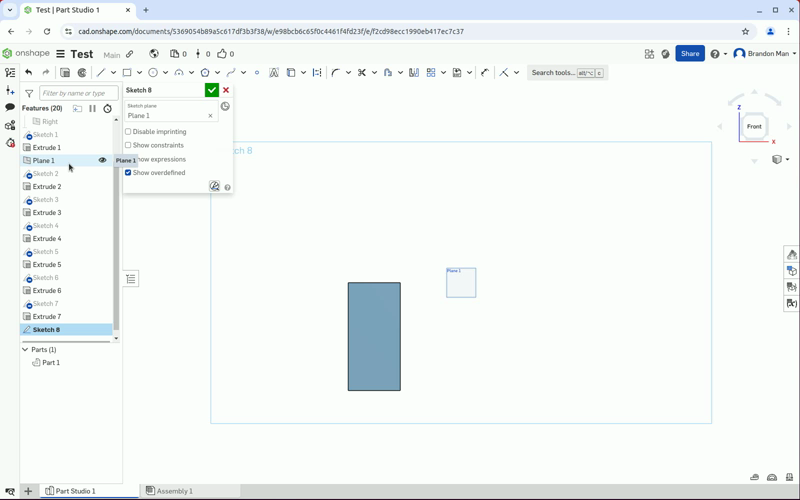
mouse_move(73, 352)
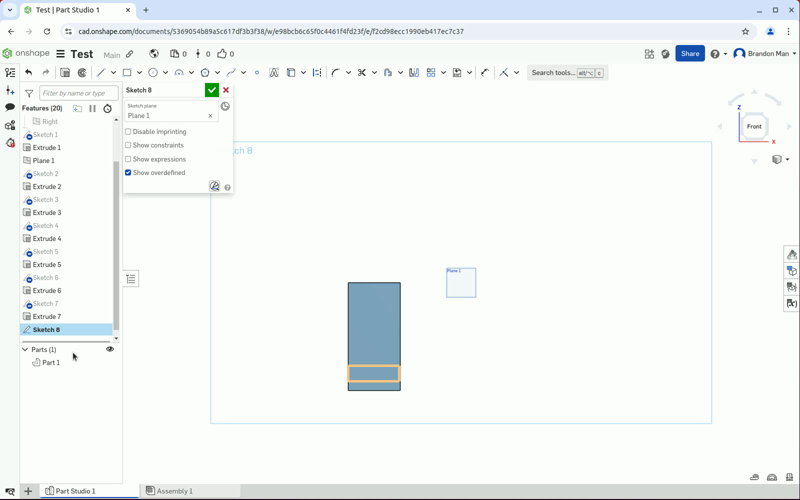
key(y)
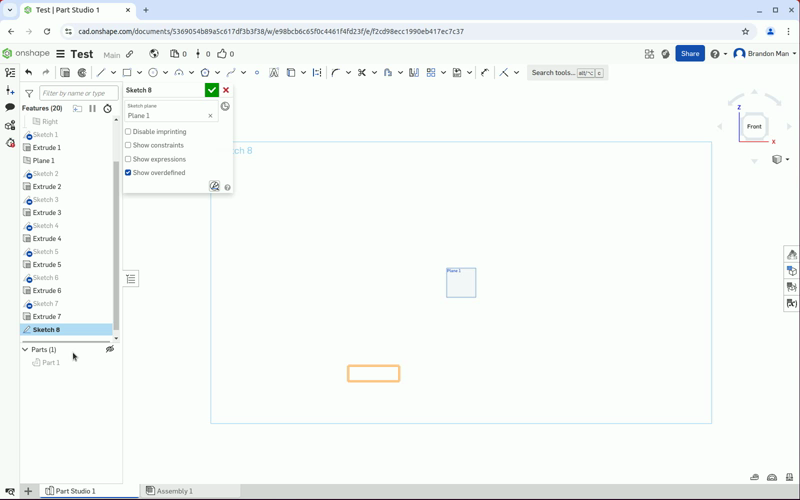
key(l)
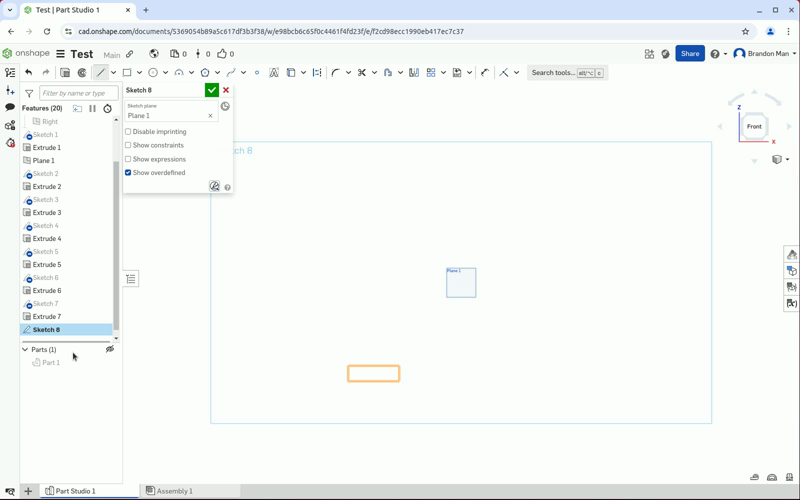
key_down(shift)
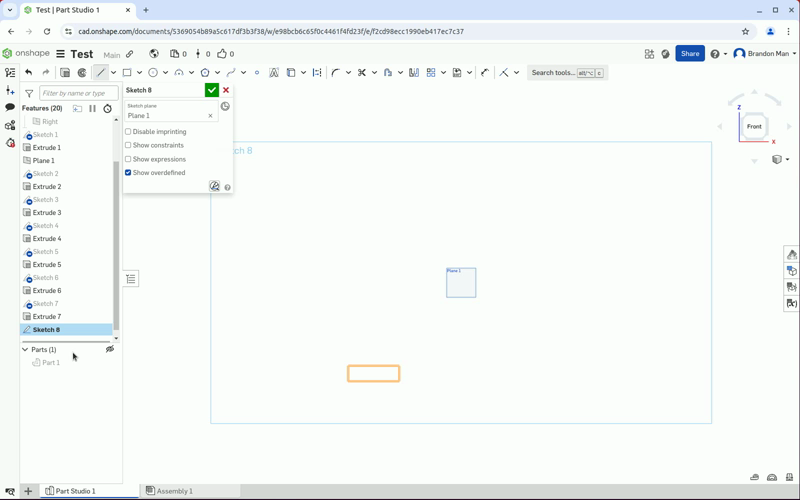
mouse_move(348, 390)
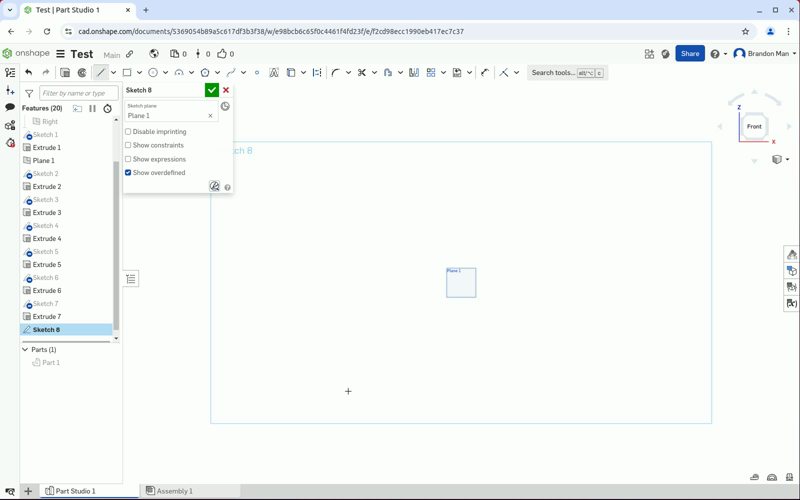
click(348, 390)
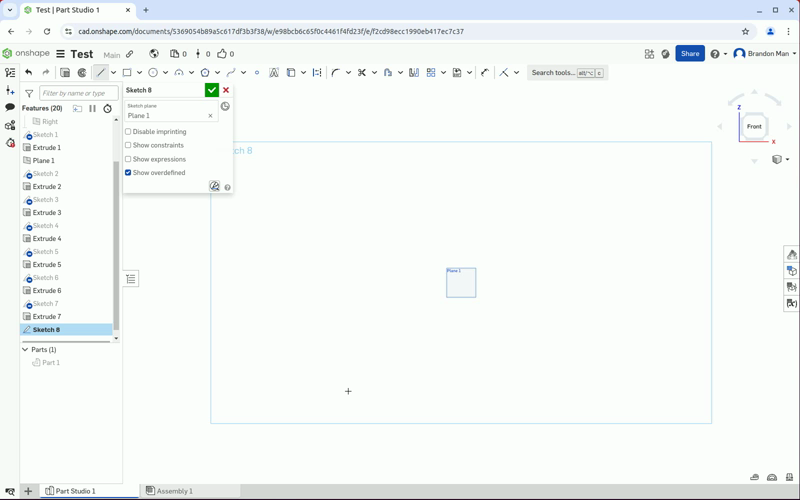
key_up(shift)
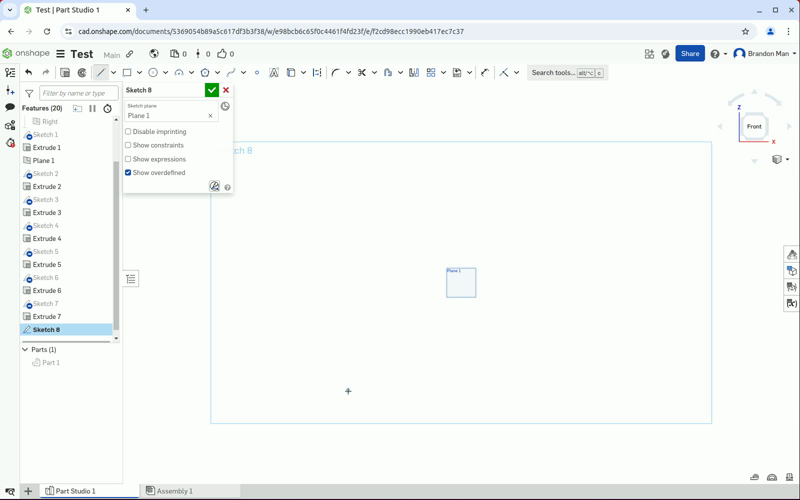
key_down(shift)
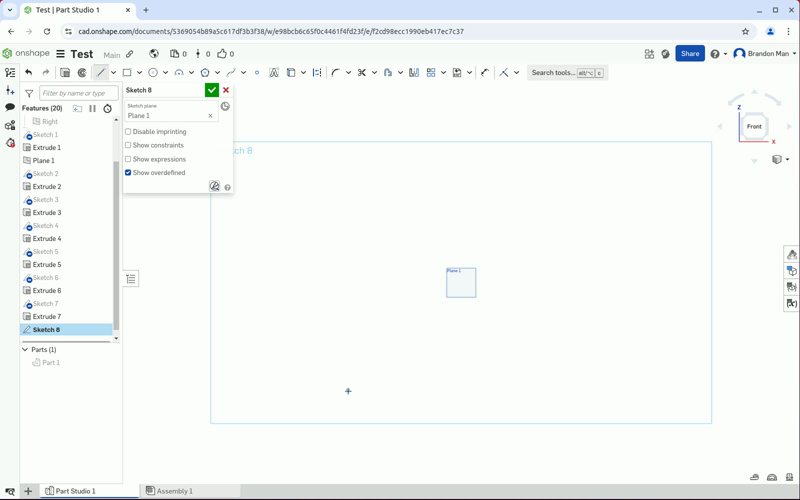
mouse_move(378, 390)
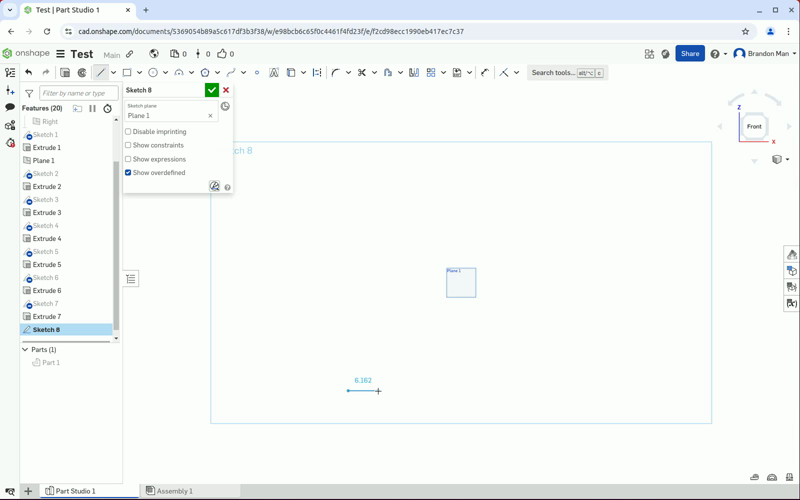
mouse_move(399, 390)
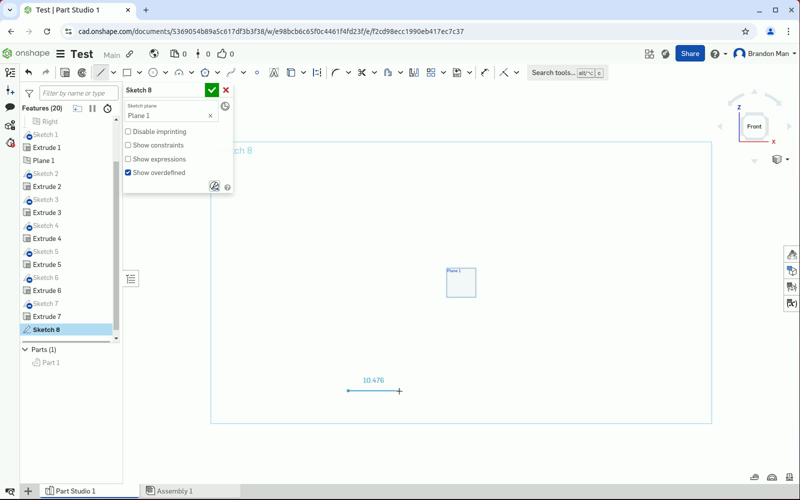
click(399, 390)
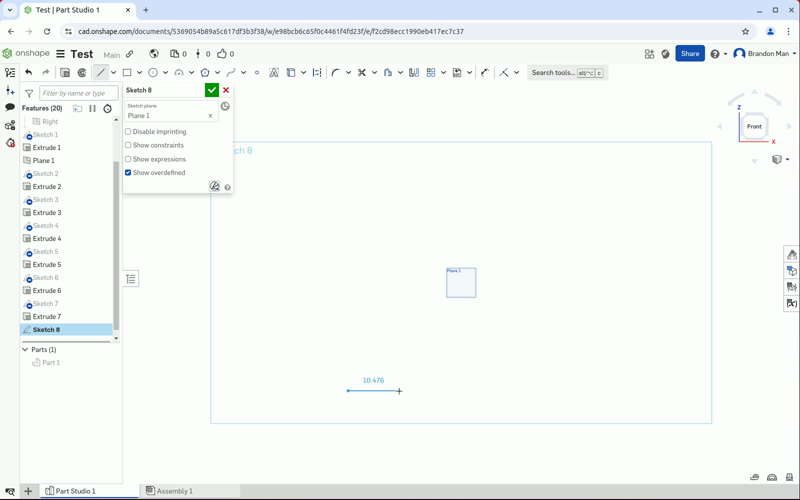
key_up(shift)
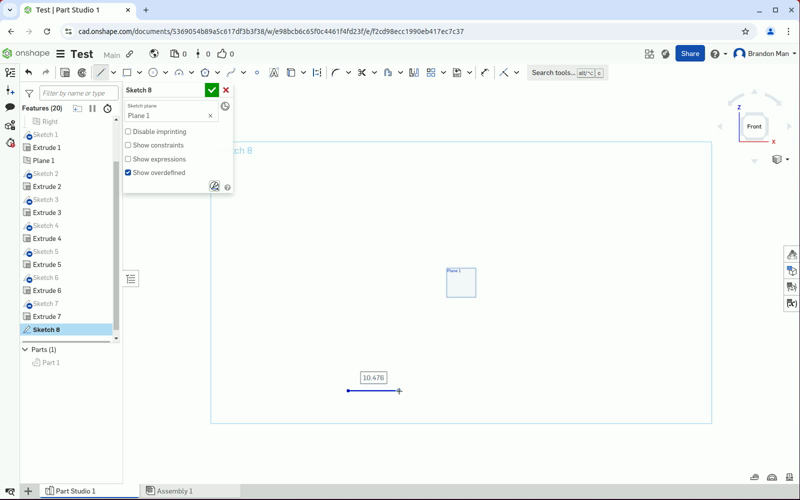
key_down(shift)
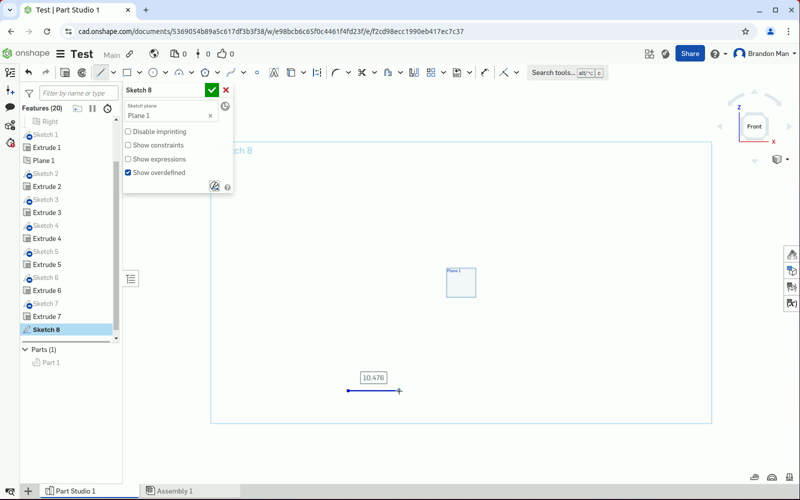
mouse_move(429, 390)
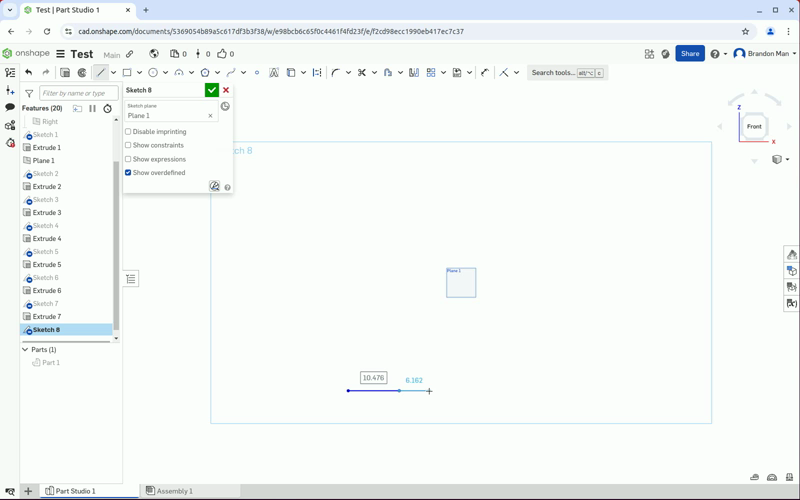
mouse_move(399, 382)
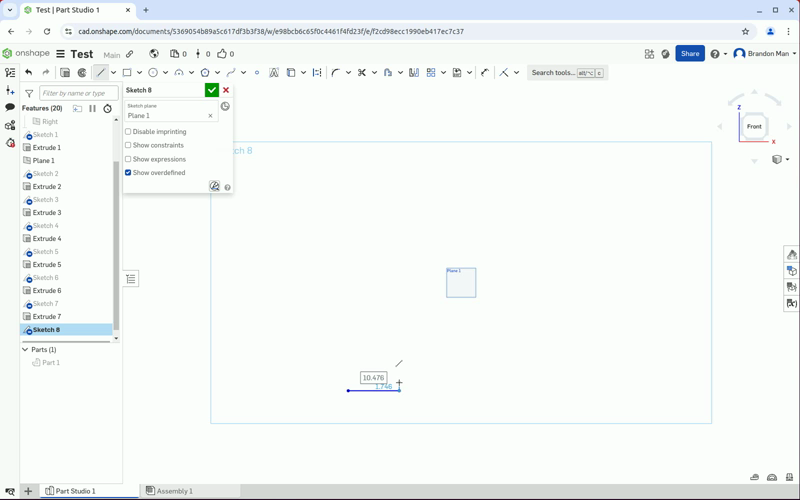
click(399, 382)
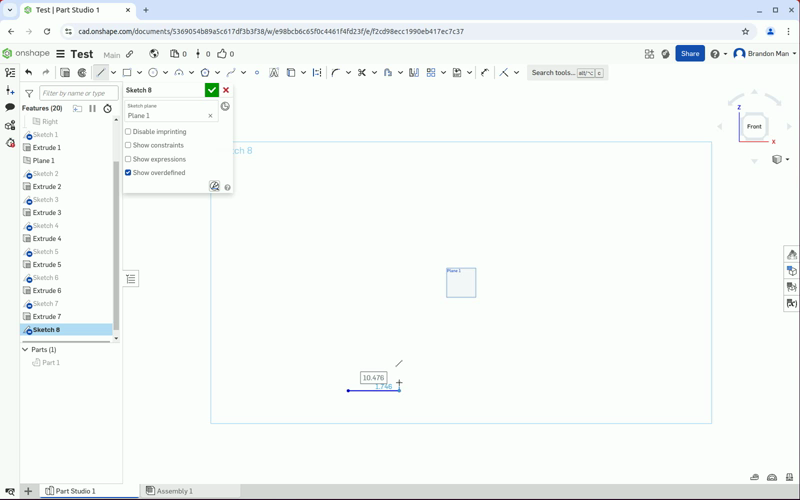
key_up(shift)
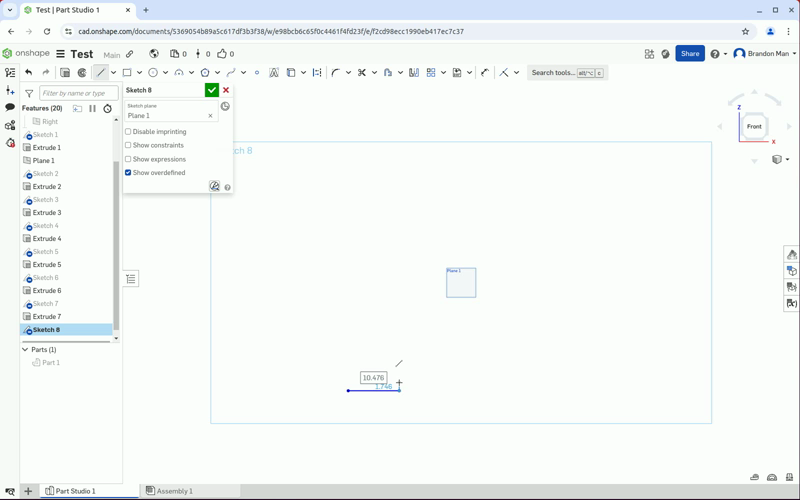
key_down(shift)
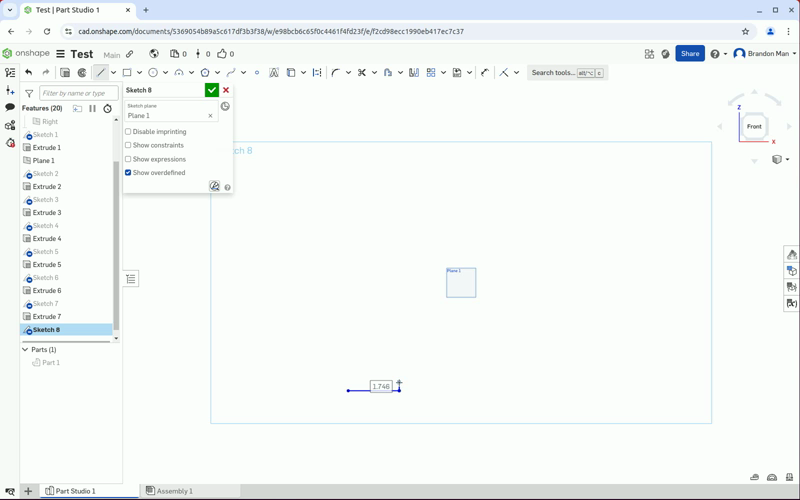
mouse_move(429, 382)
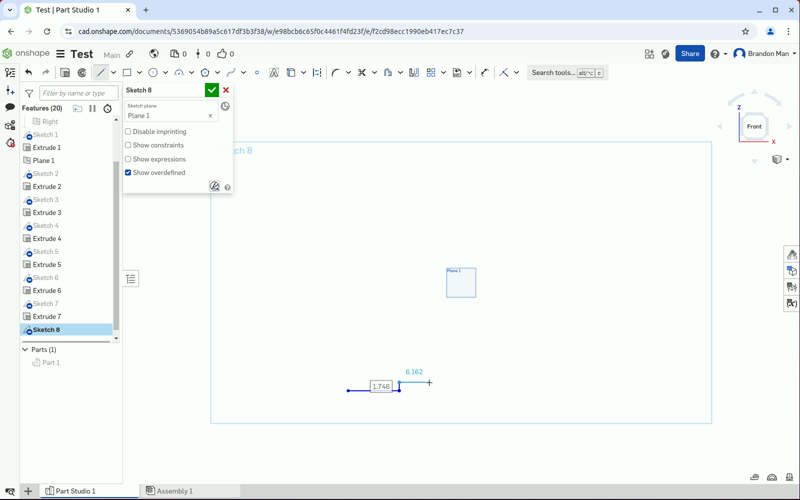
mouse_move(348, 382)
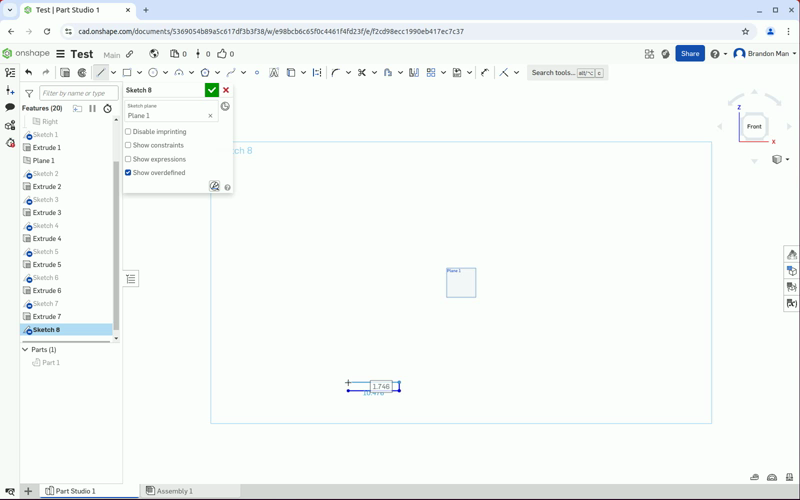
click(348, 382)
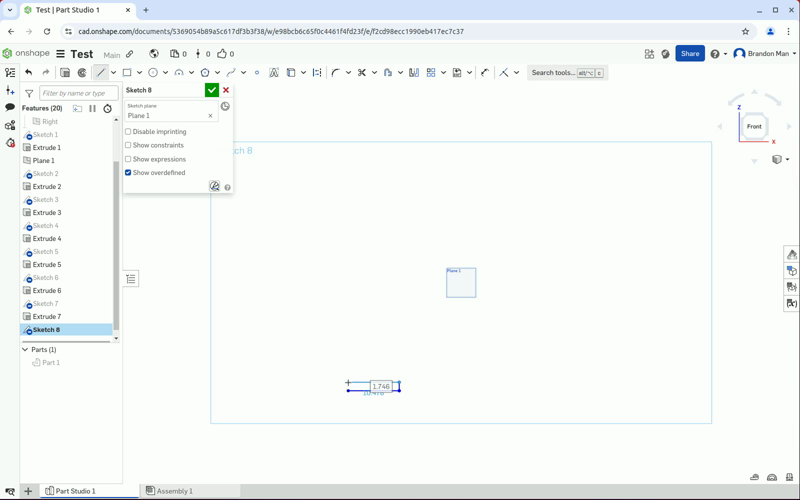
key_up(shift)
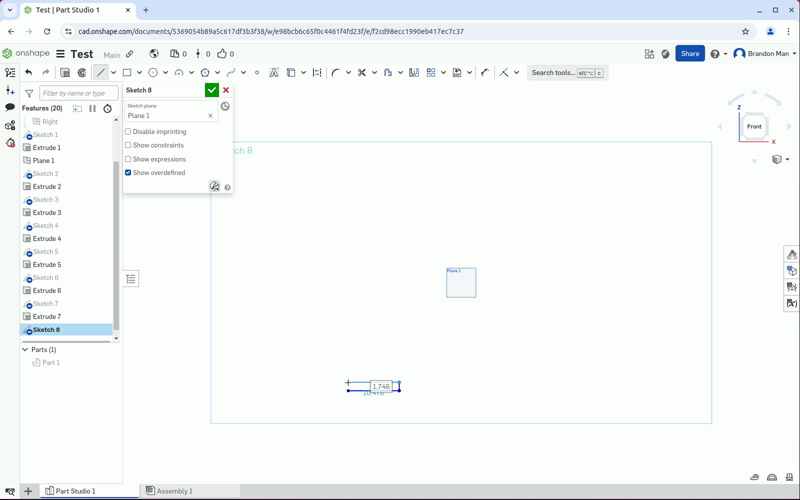
mouse_move(378, 382)
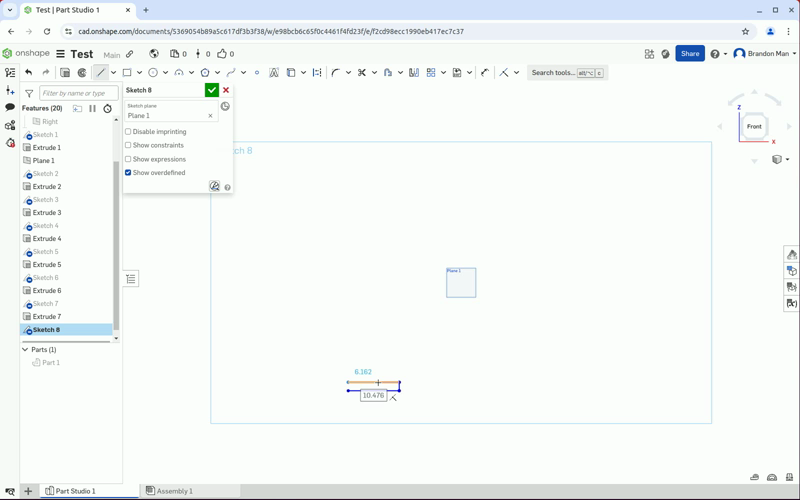
key_down(shift)
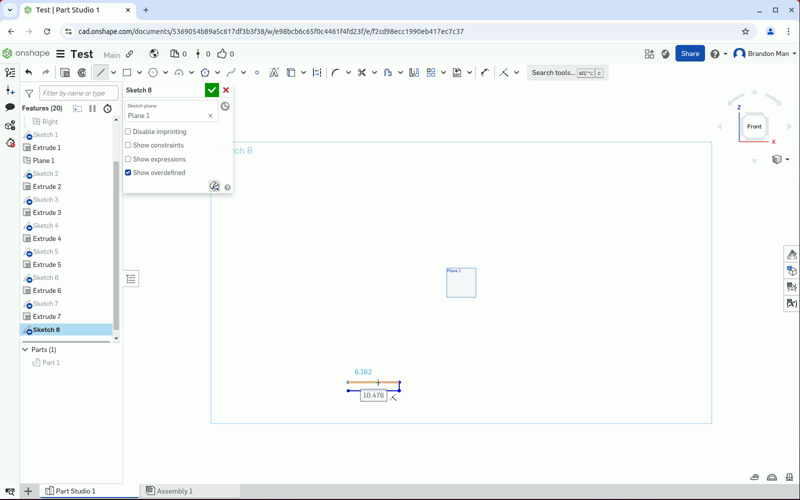
mouse_move(348, 390)
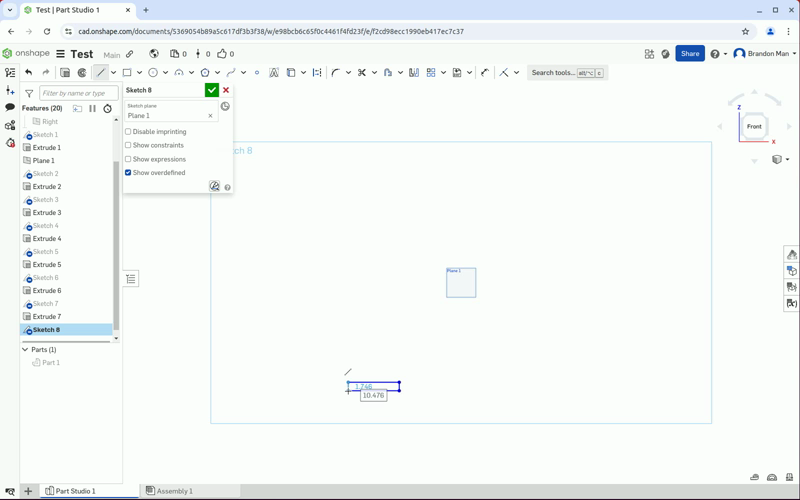
key_up(shift)
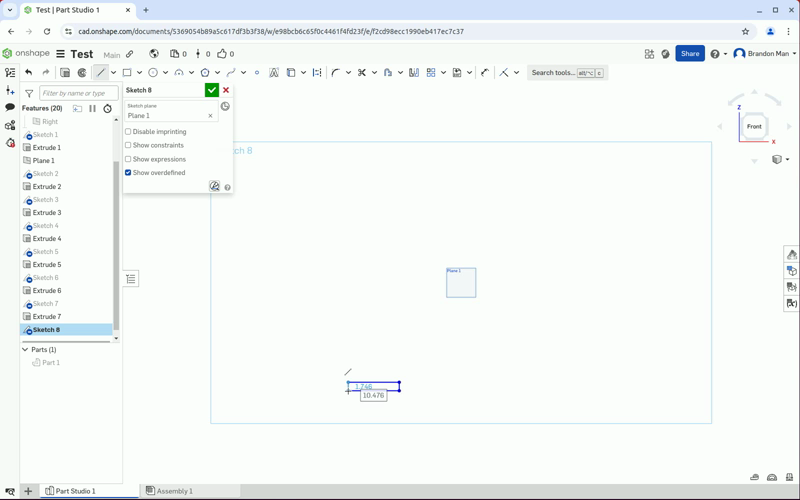
click(348, 390)
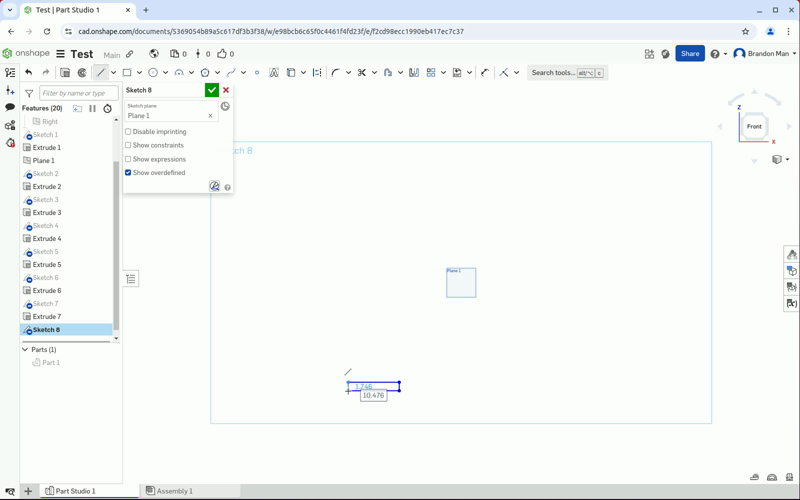
key(esc)
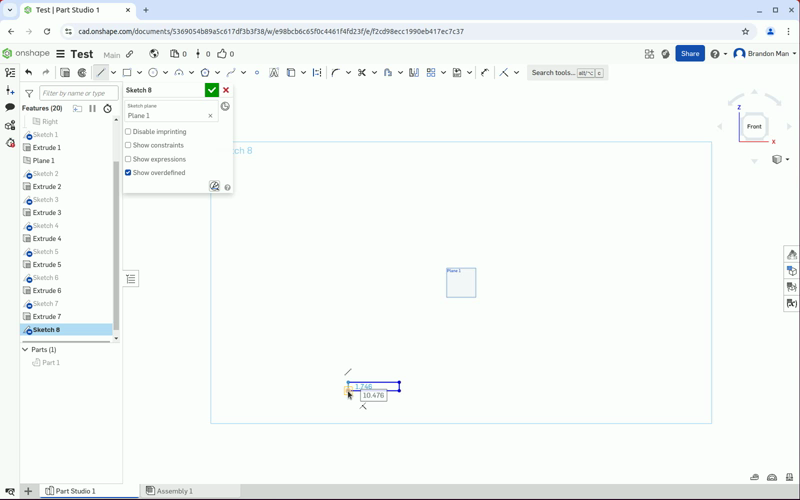
mouse_move(396, 383)
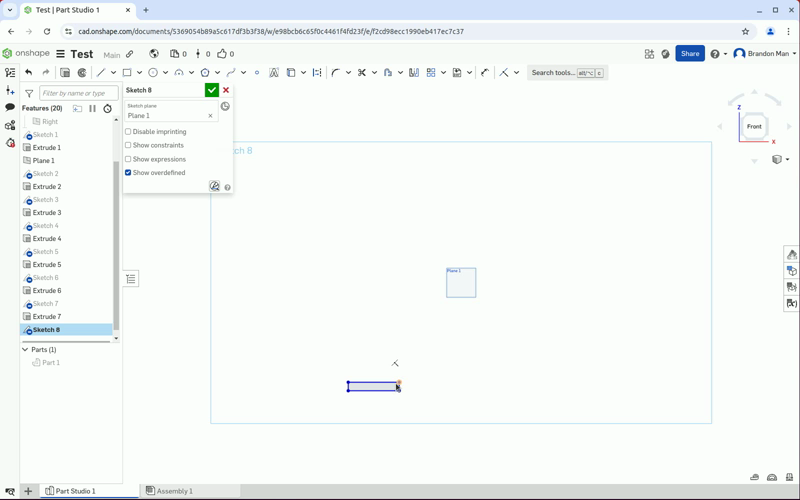
scroll(6)
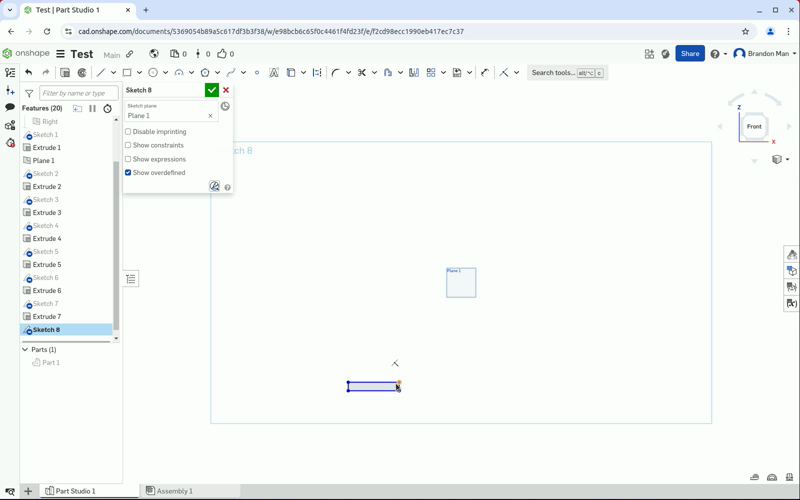
scroll(6)
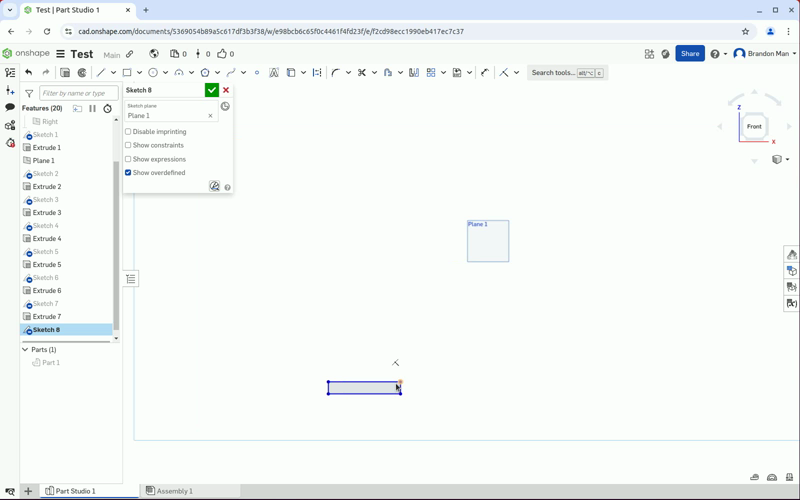
scroll(6)
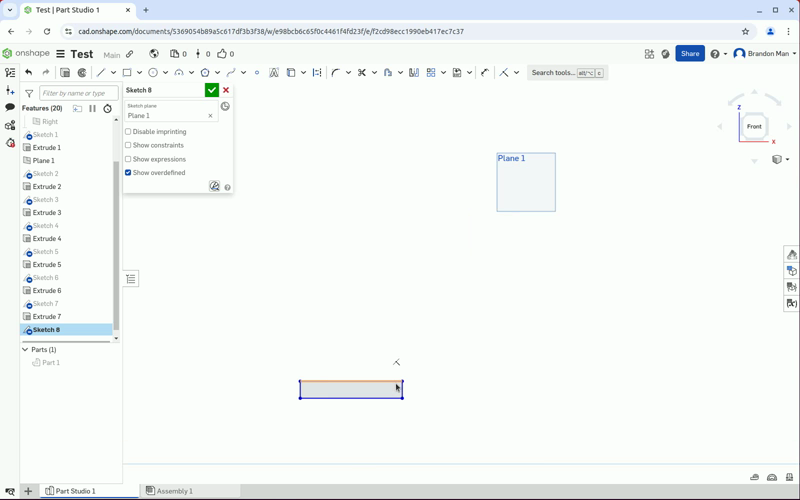
scroll(6)
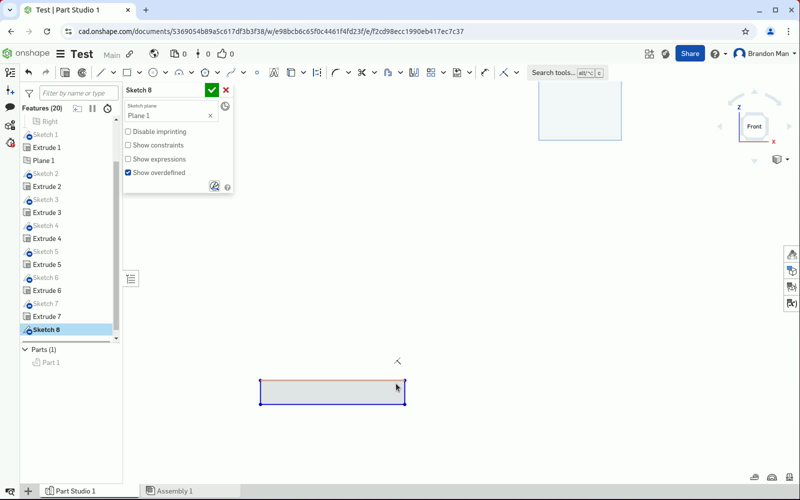
scroll(6)
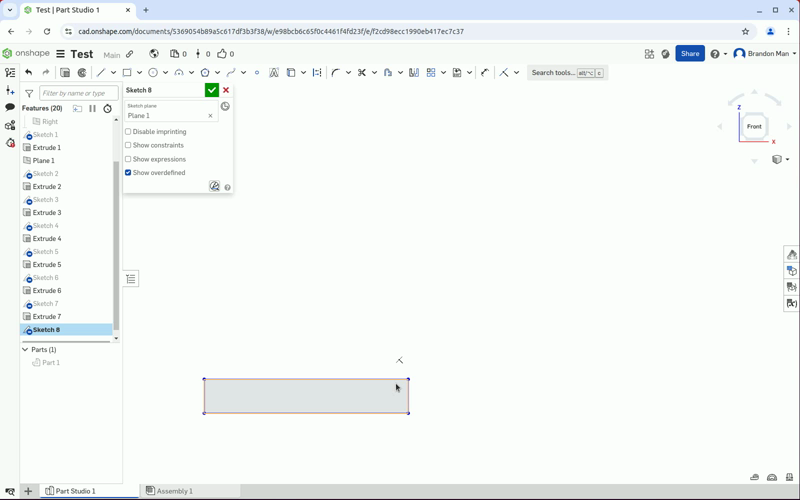
scroll(6)
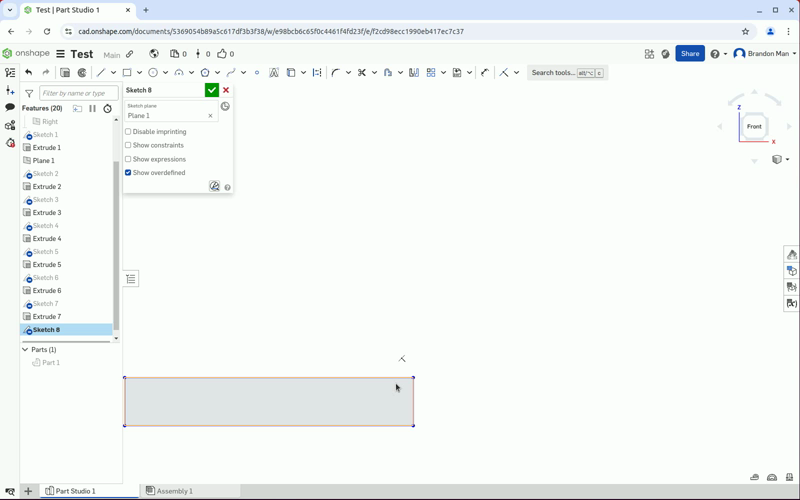
scroll(6)
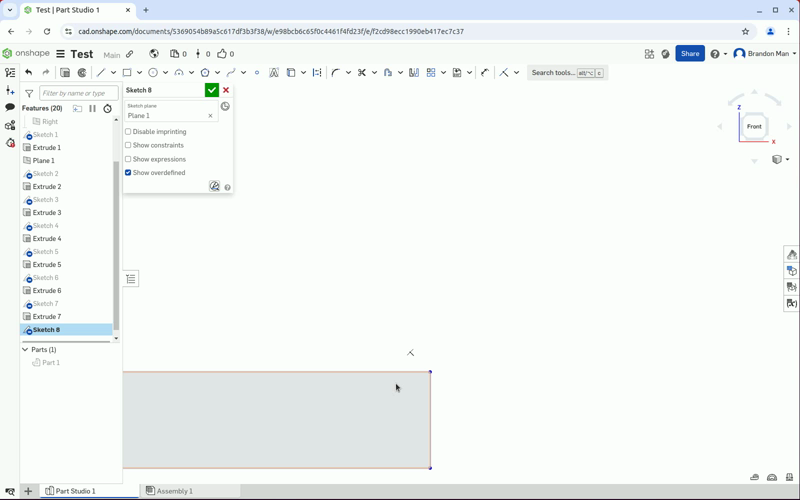
click(396, 383)
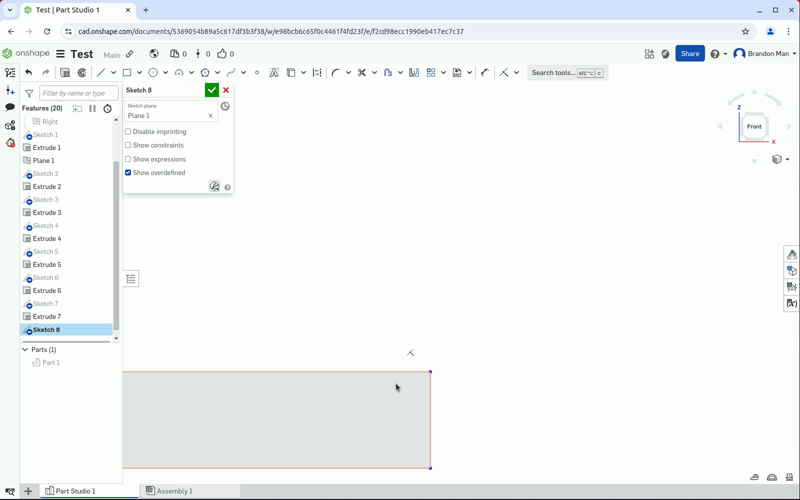
scroll(-6)
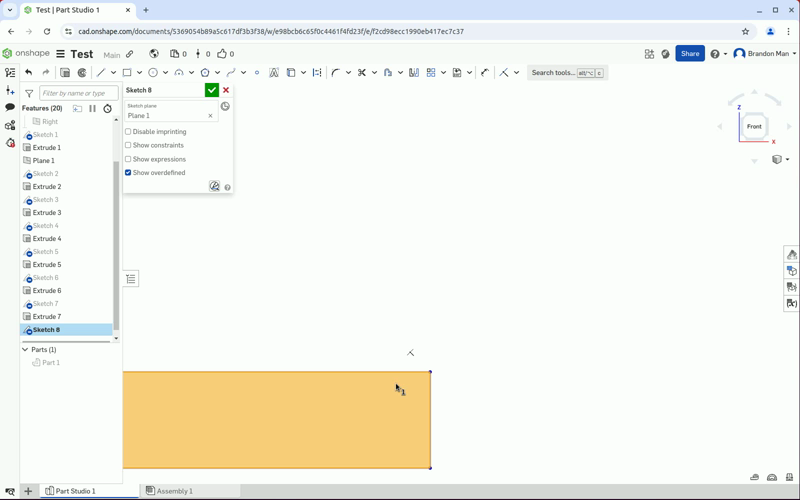
scroll(-6)
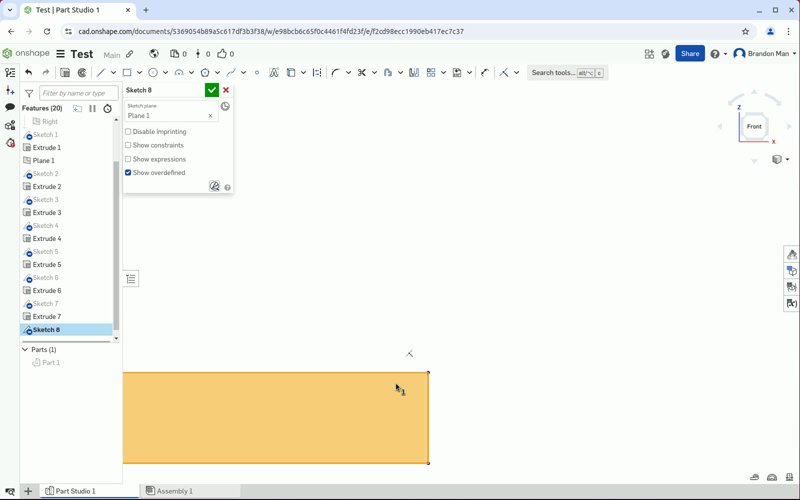
scroll(-6)
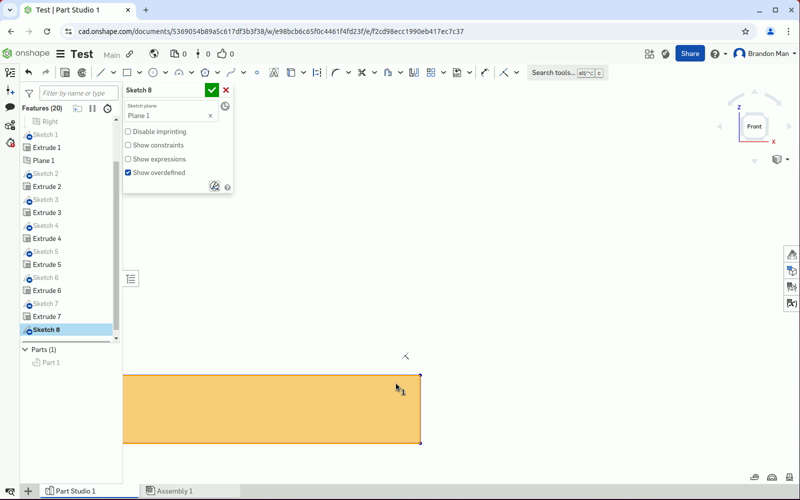
scroll(-6)
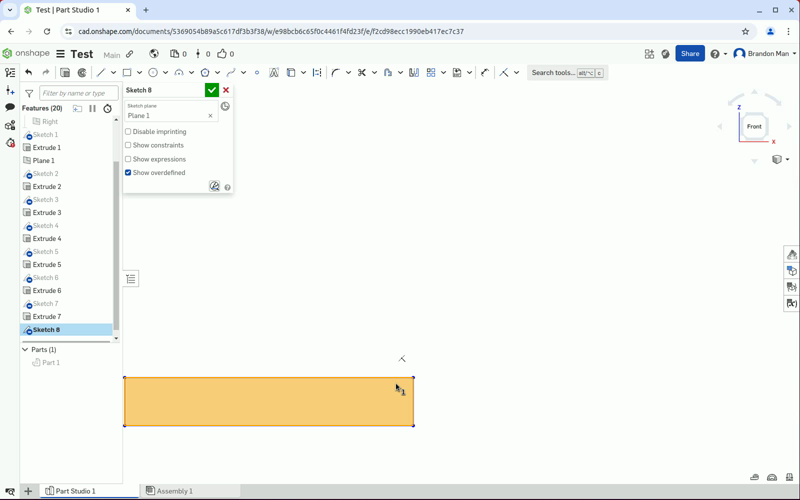
scroll(-6)
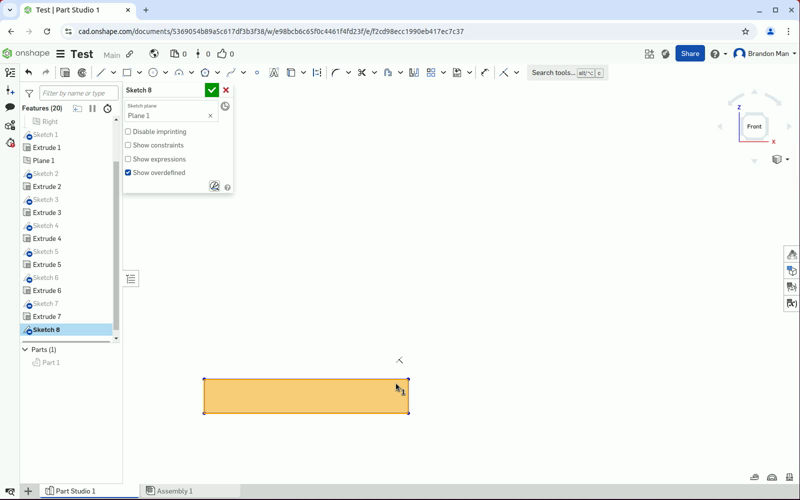
scroll(-6)
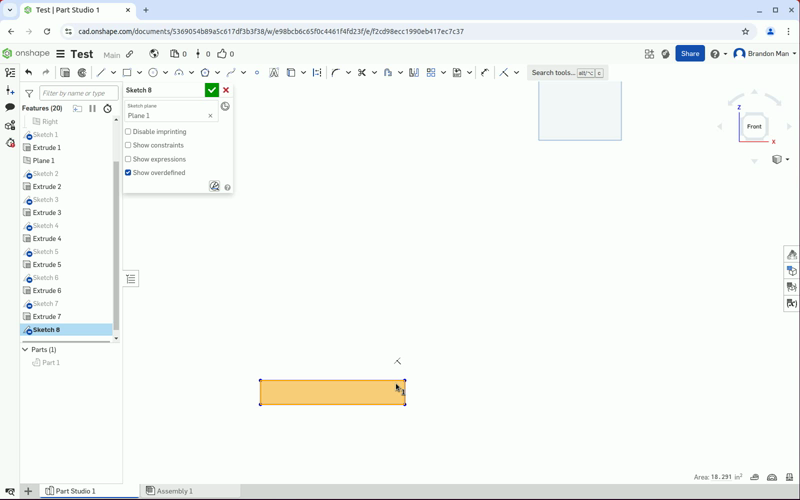
scroll(-6)
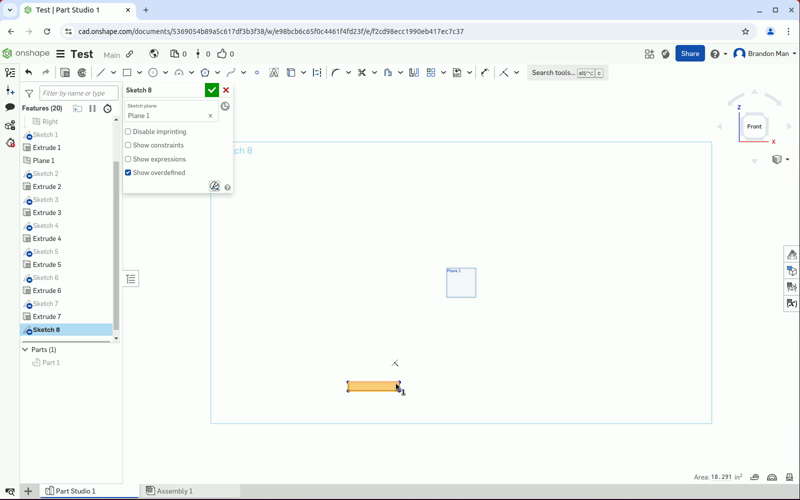
mouse_move(73, 352)
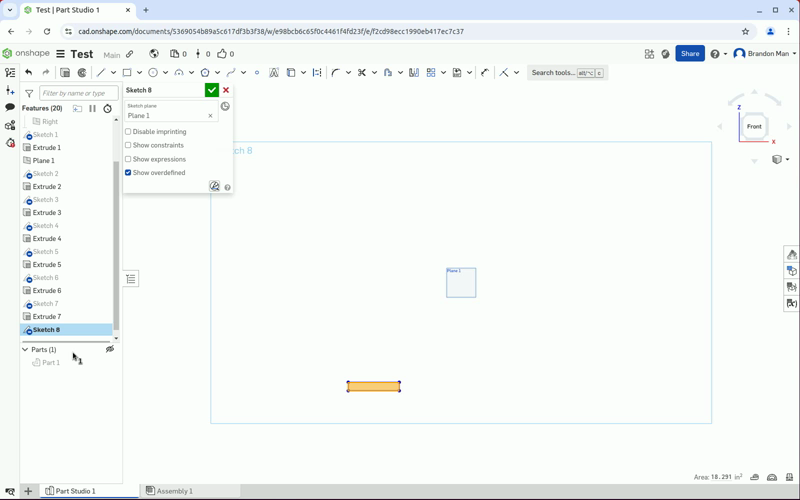
key(shift+y)
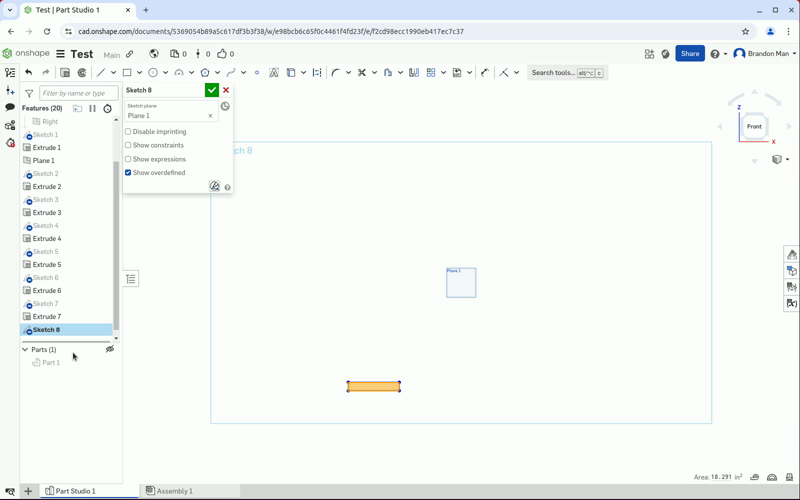
key(shift+e)
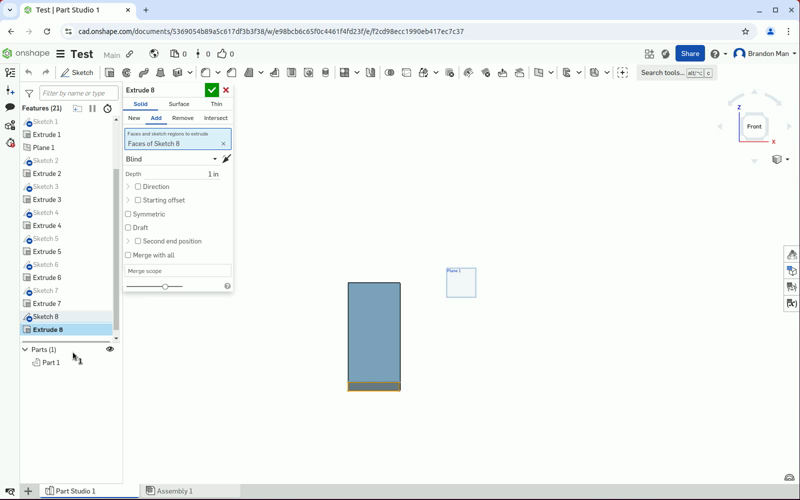
mouse_move(143, 106)
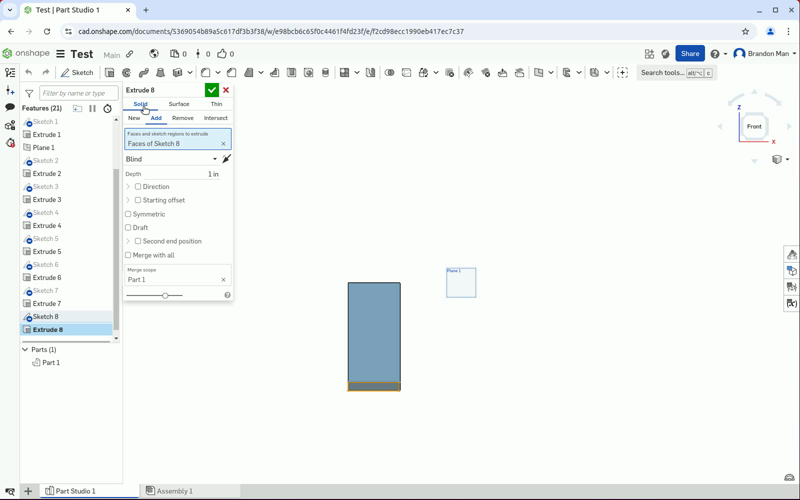
click(143, 106)
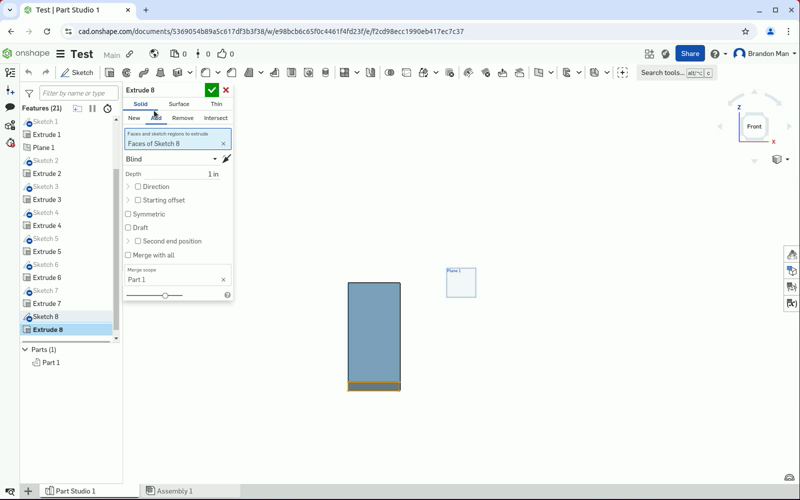
mouse_move(186, 120)
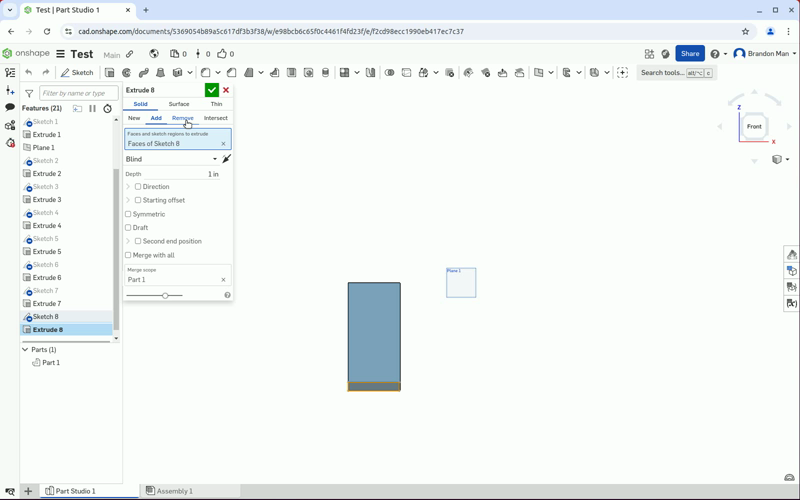
click(186, 120)
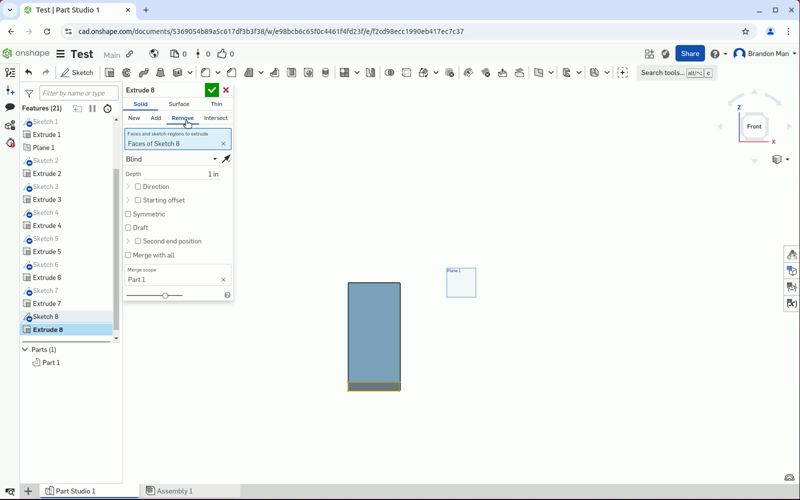
key(tab, 4)
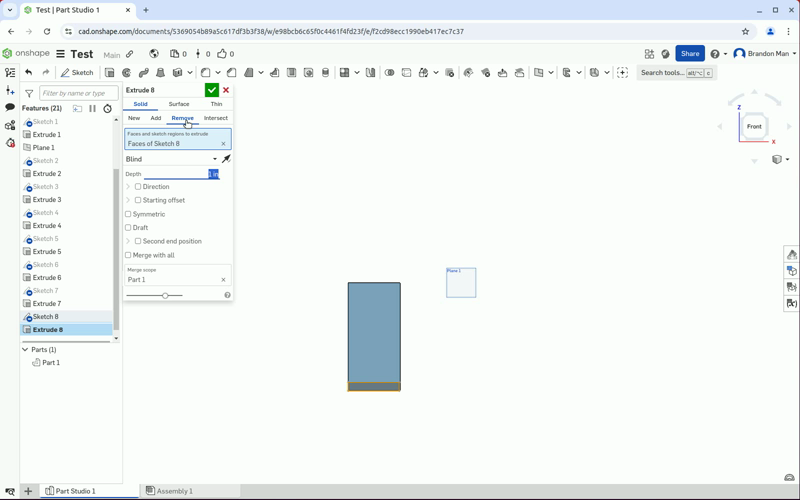
text(2.648)
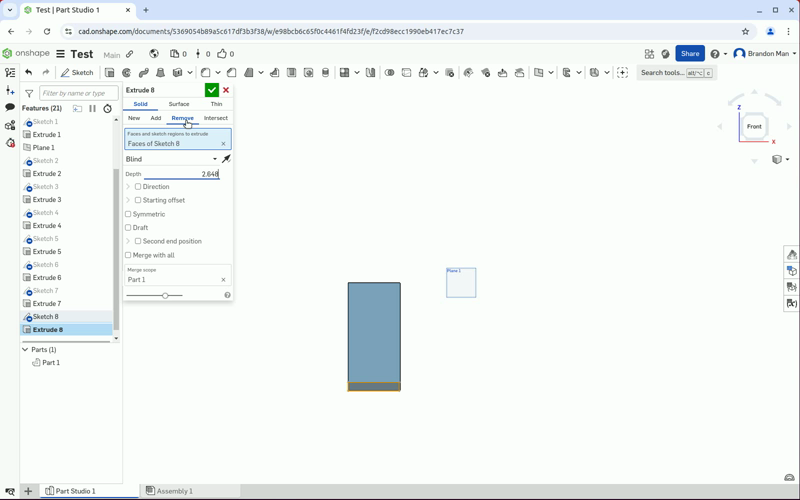
key(tab, 6)
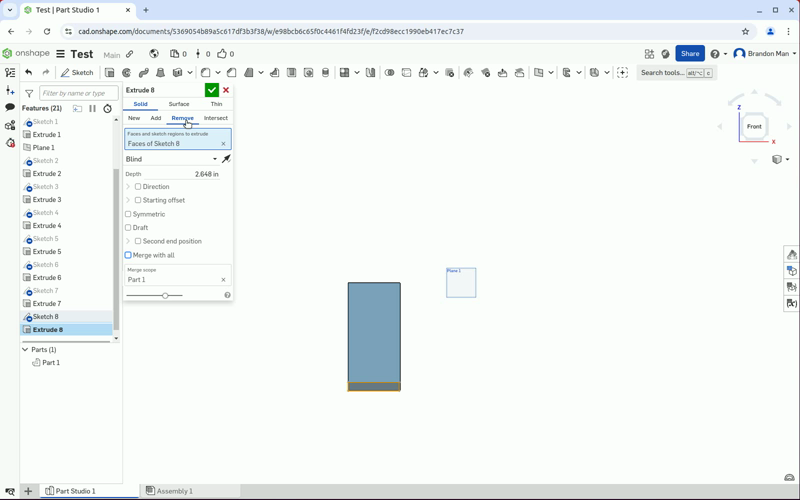
key(space)
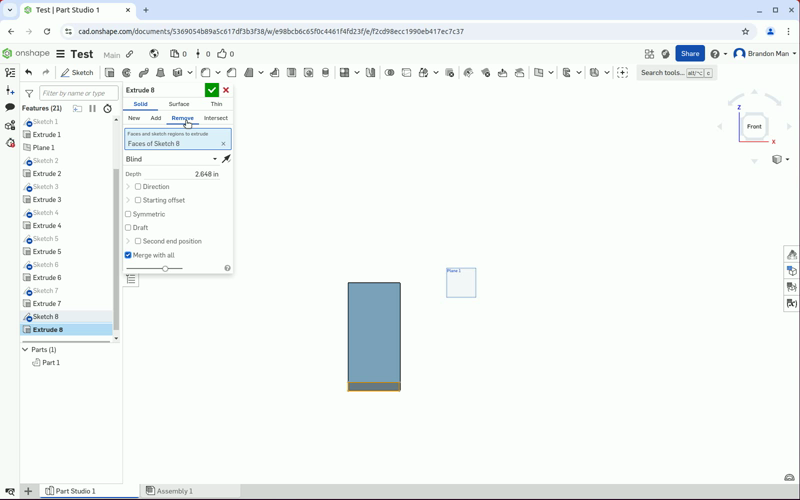
key(enter)
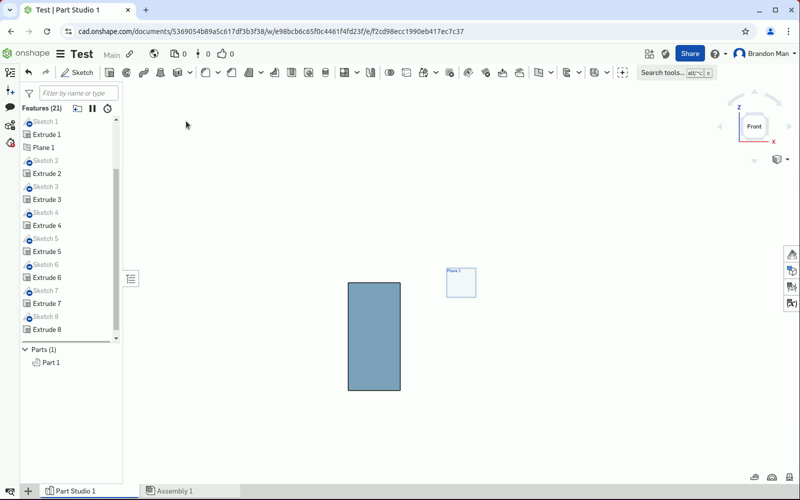
key(shift+h)
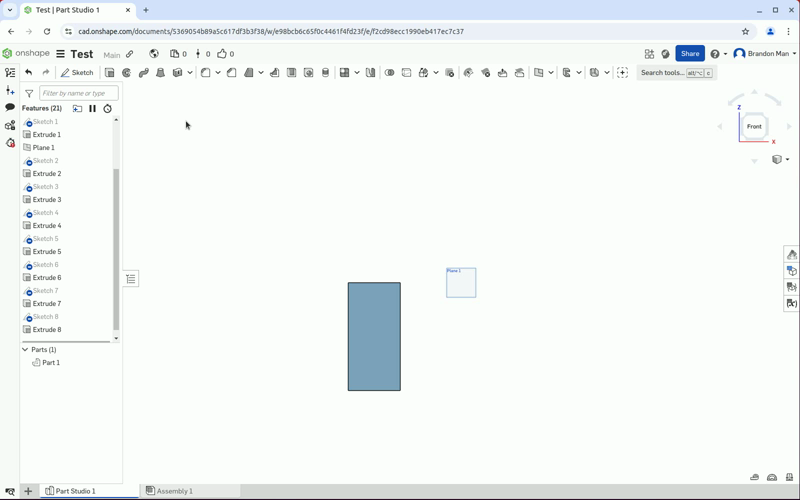
key(shift+h)
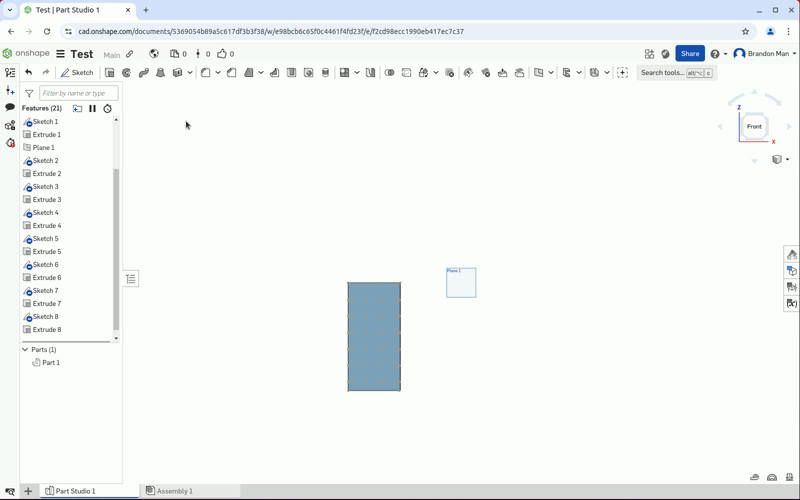
key(shift+7)
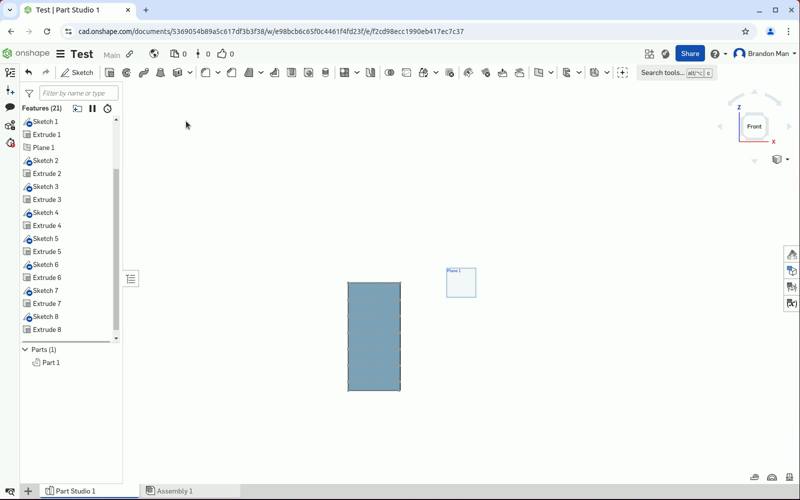
key(left, 2)
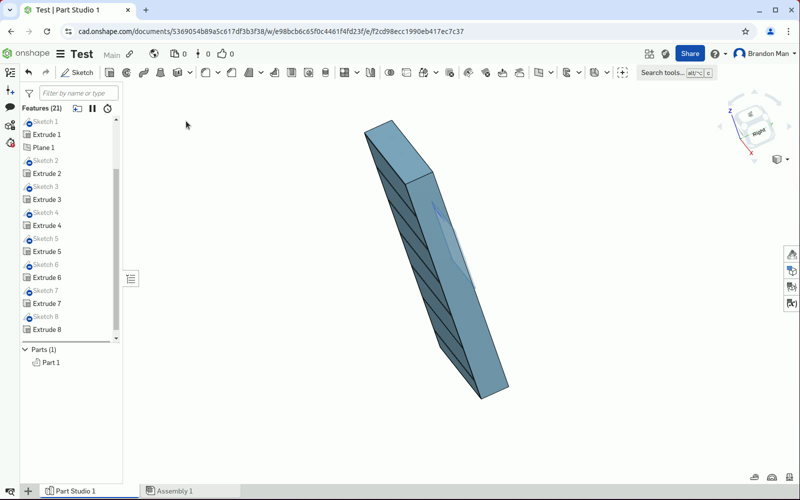
key(down, 2)
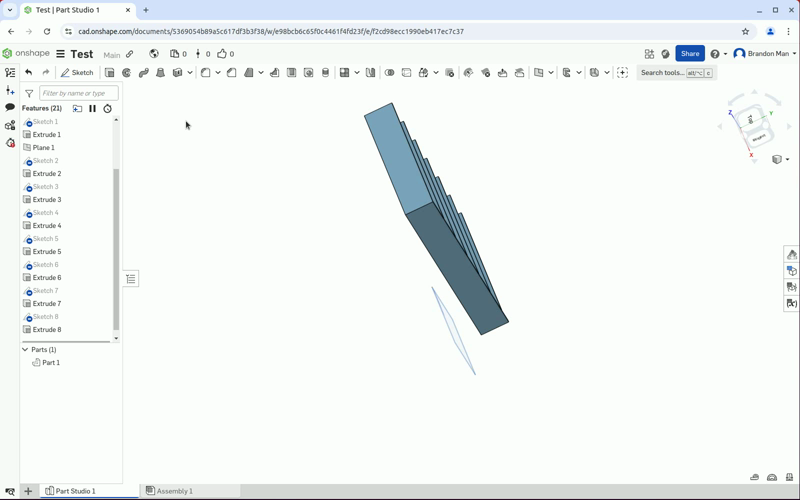
key(up, 2)
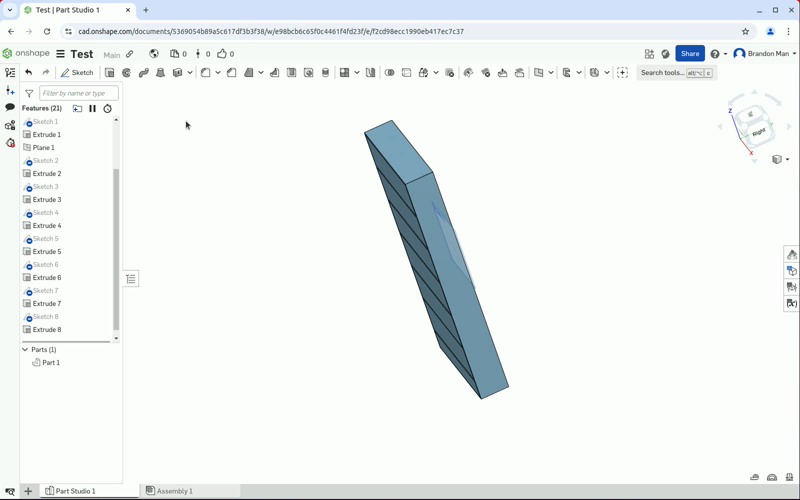
key(right, 2)
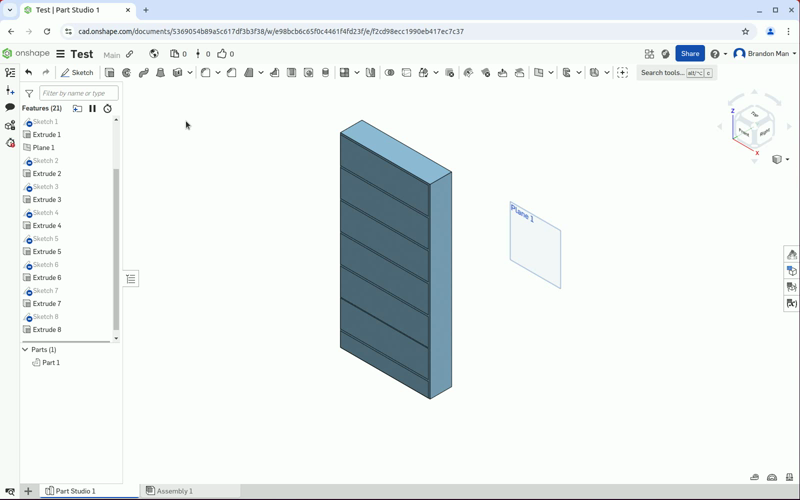
mouse_move(69, 124)
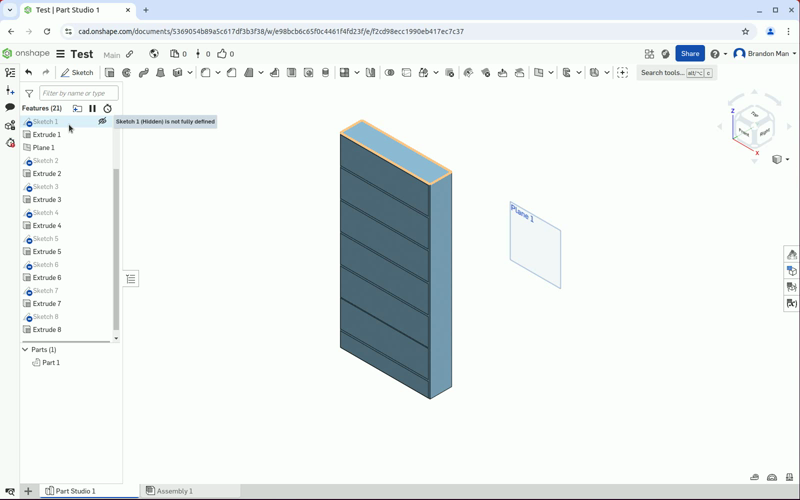
click(69, 124)